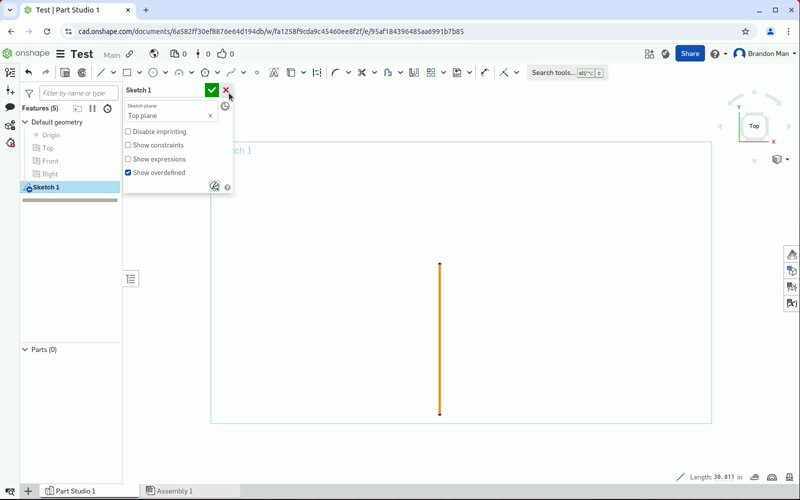
key(shift+h)
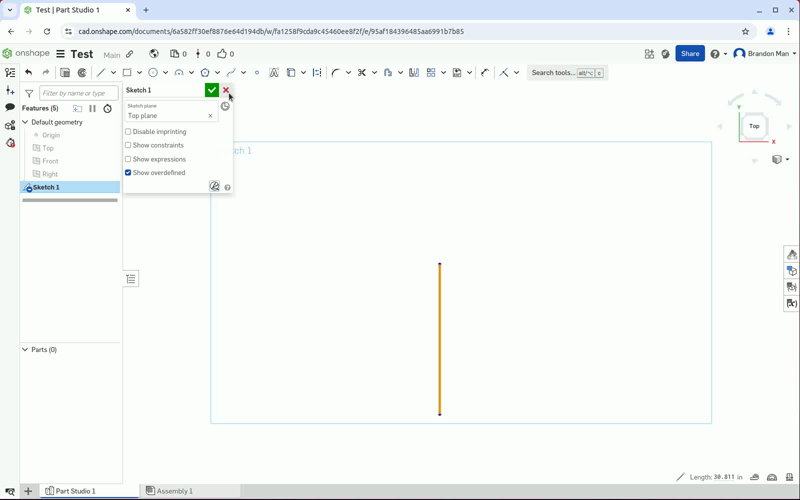
key(shift+s)
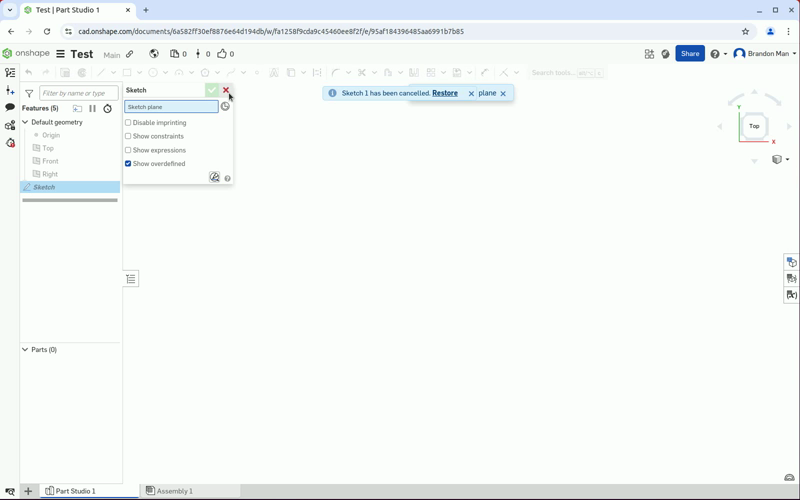
mouse_move(73, 150)
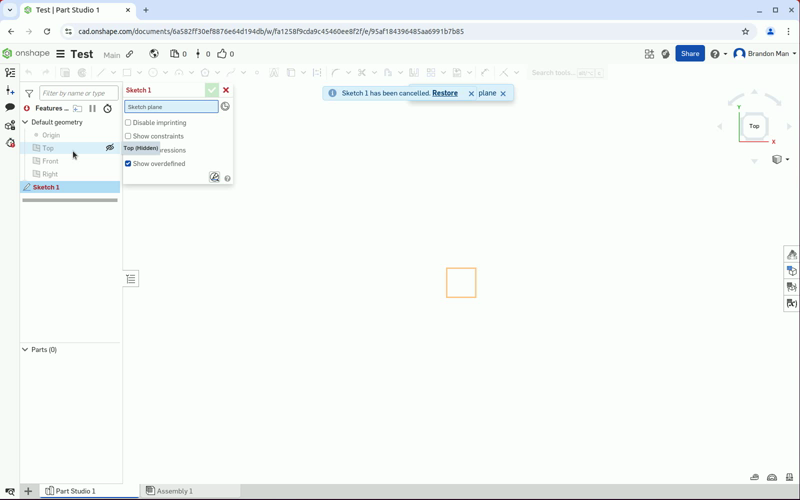
click(73, 150)
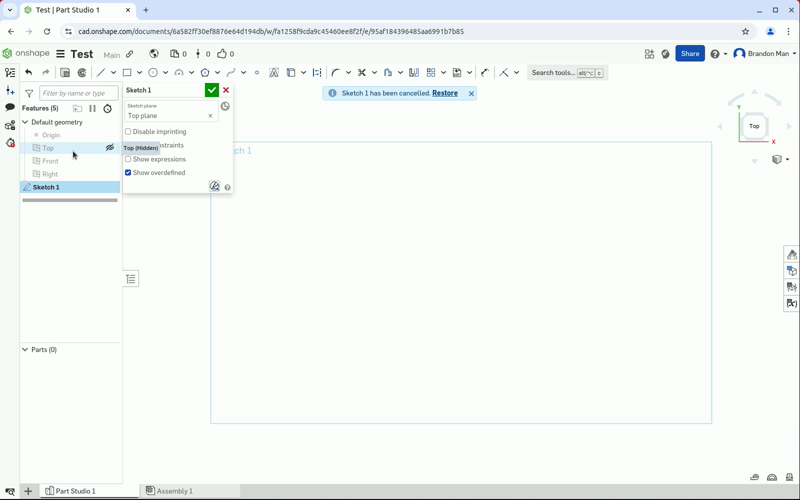
mouse_move(73, 352)
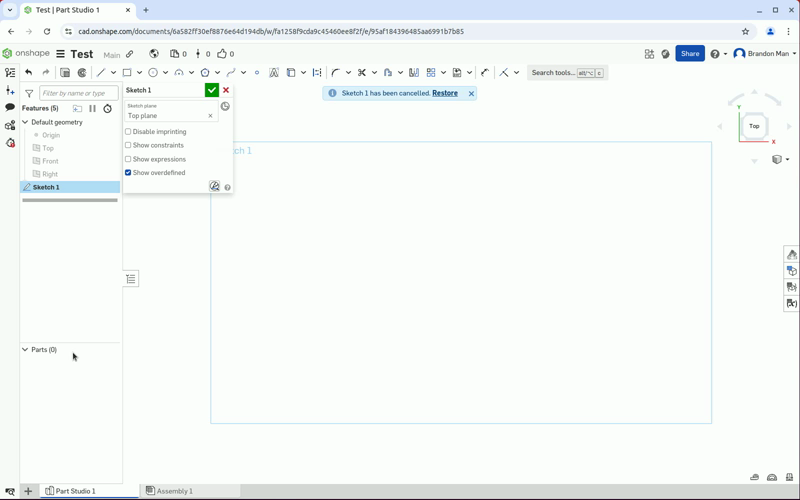
key(y)
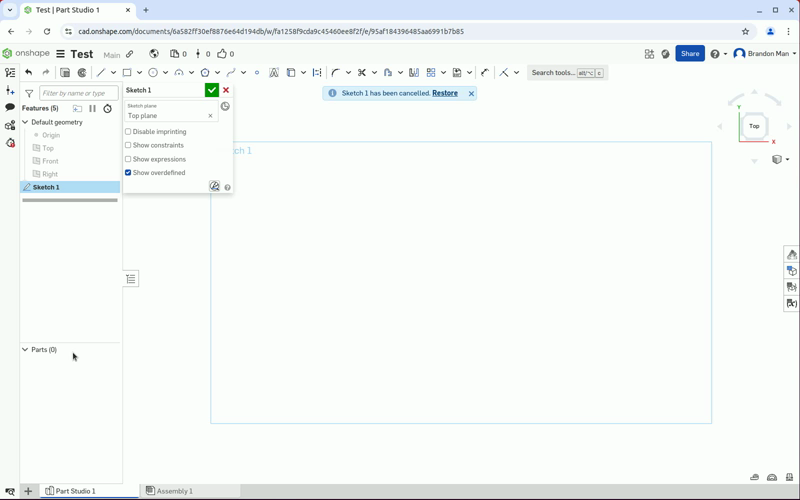
key(a)
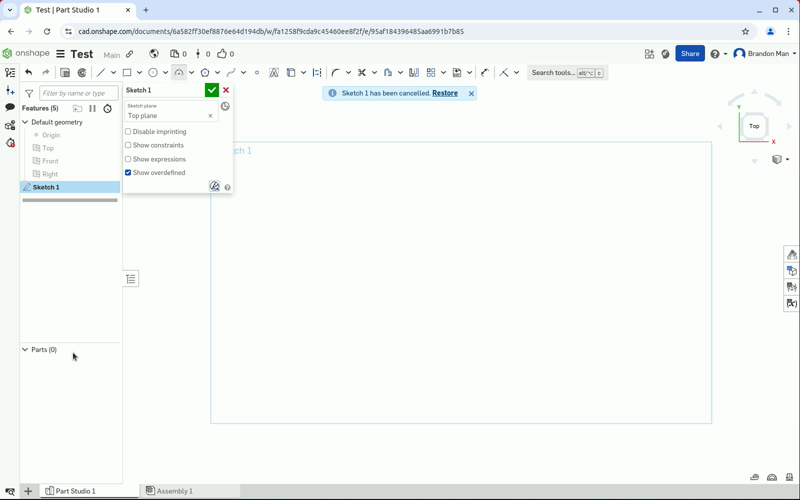
key_down(shift)
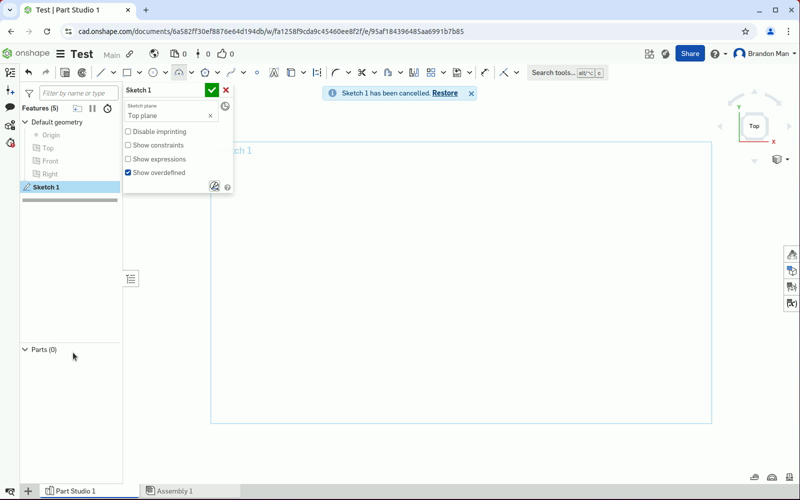
mouse_move(430, 200)
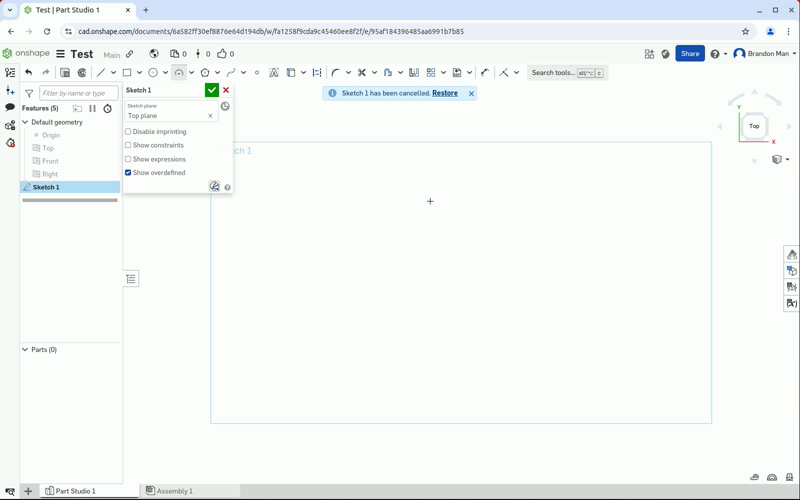
click(430, 200)
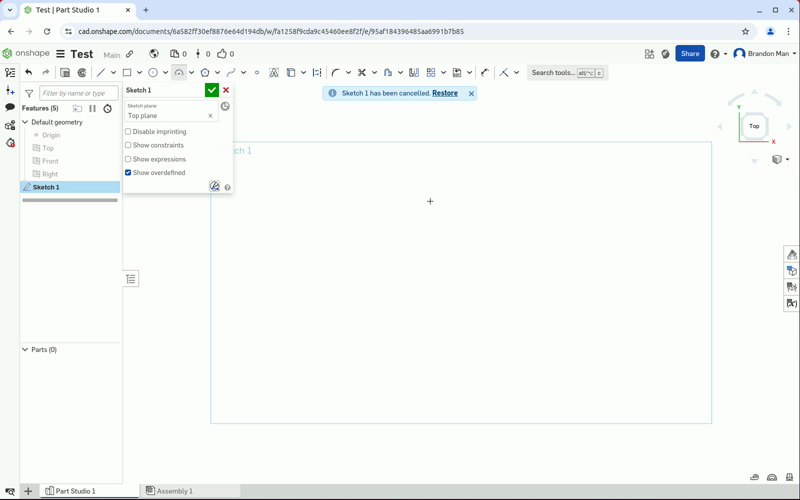
key_up(shift)
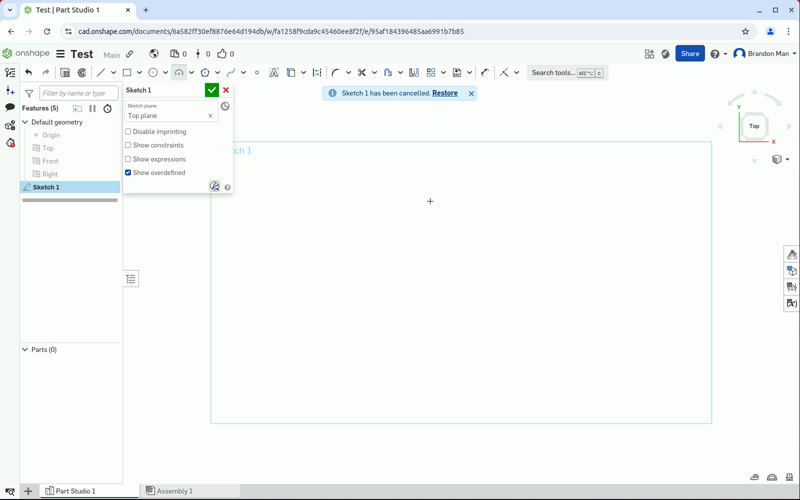
key_down(shift)
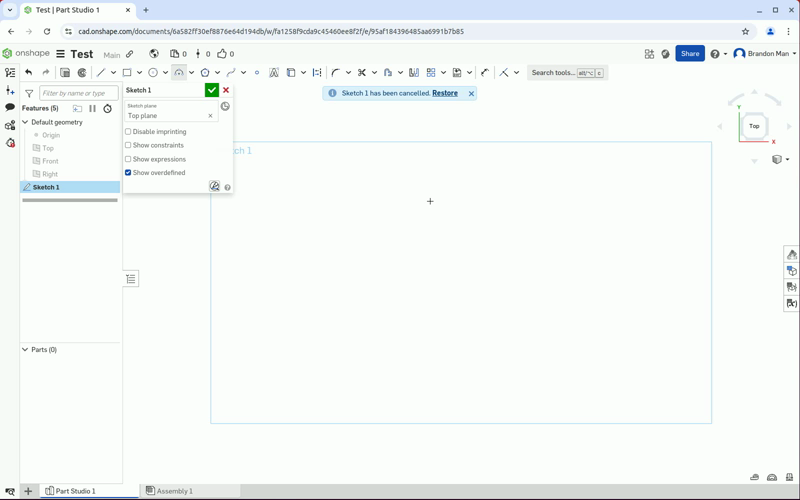
mouse_move(491, 200)
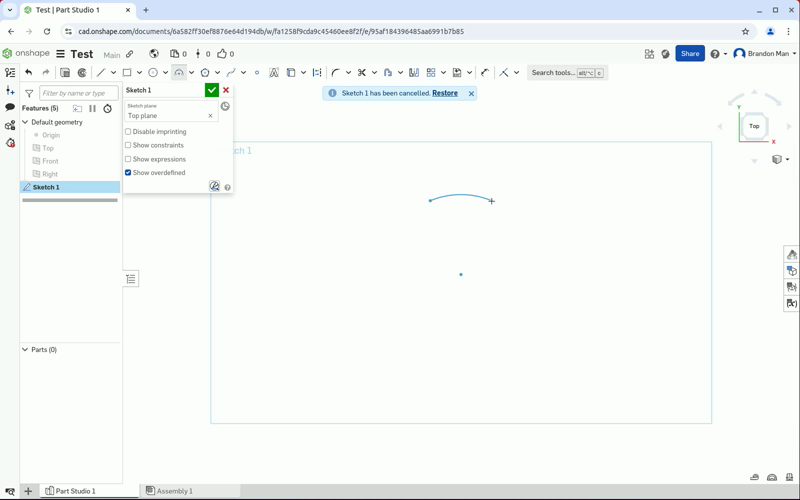
click(491, 200)
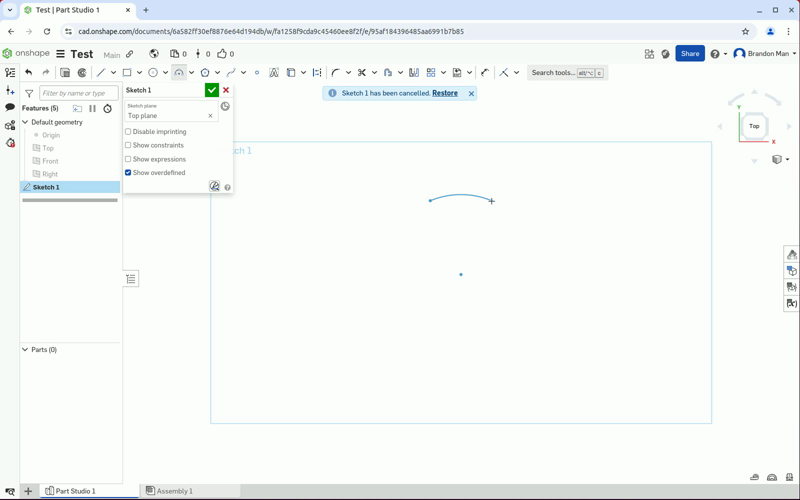
mouse_move(461, 231)
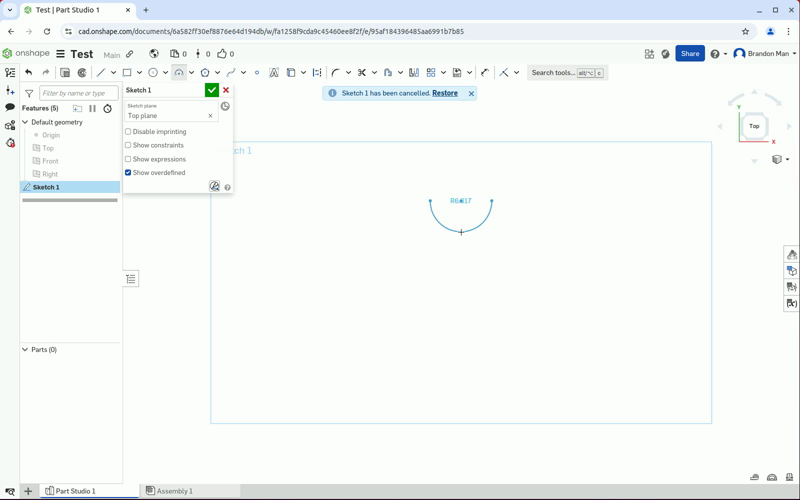
click(461, 231)
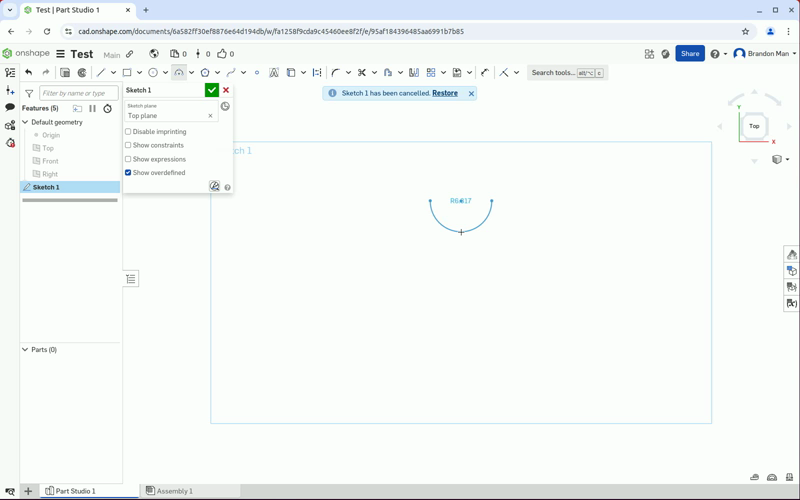
key_up(shift)
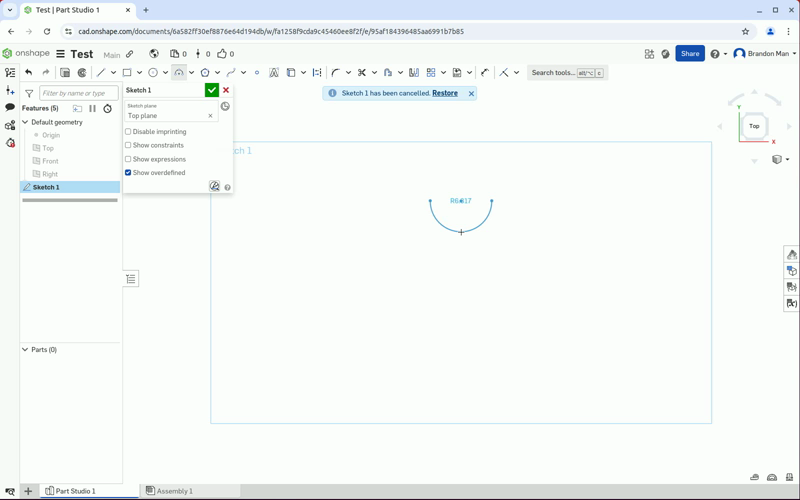
key(esc)
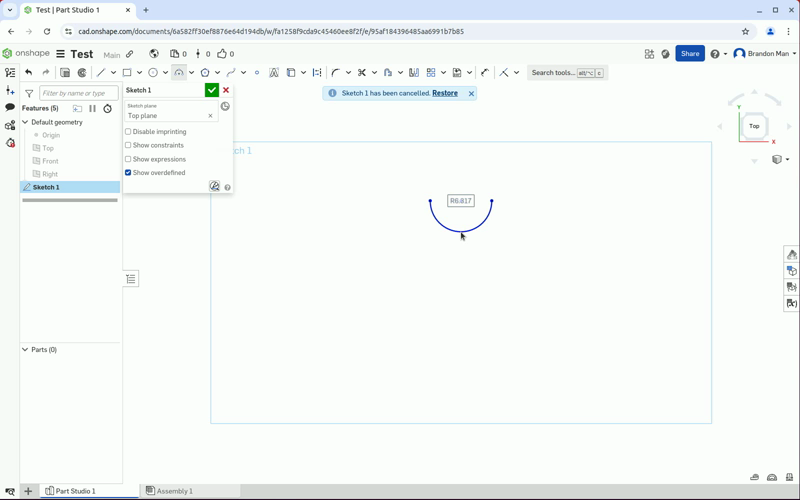
key(l)
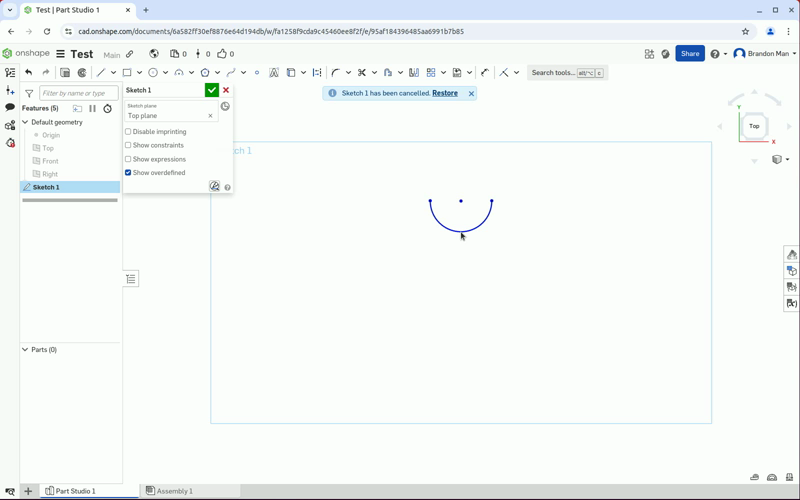
mouse_move(491, 200)
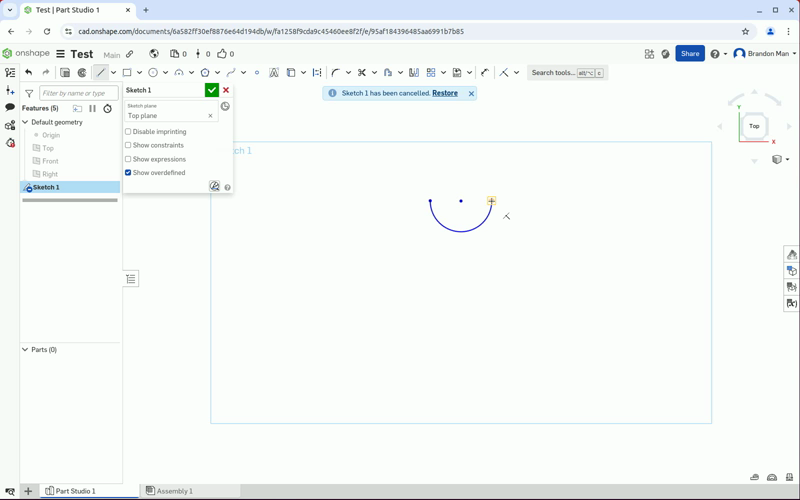
click(491, 200)
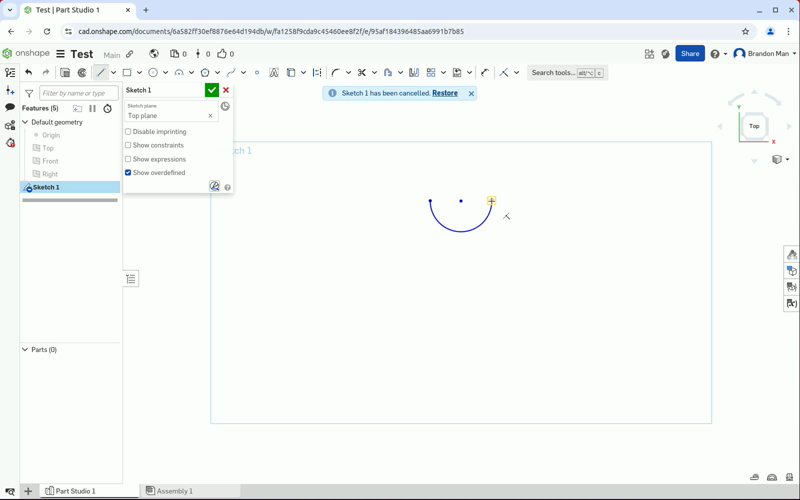
key_down(shift)
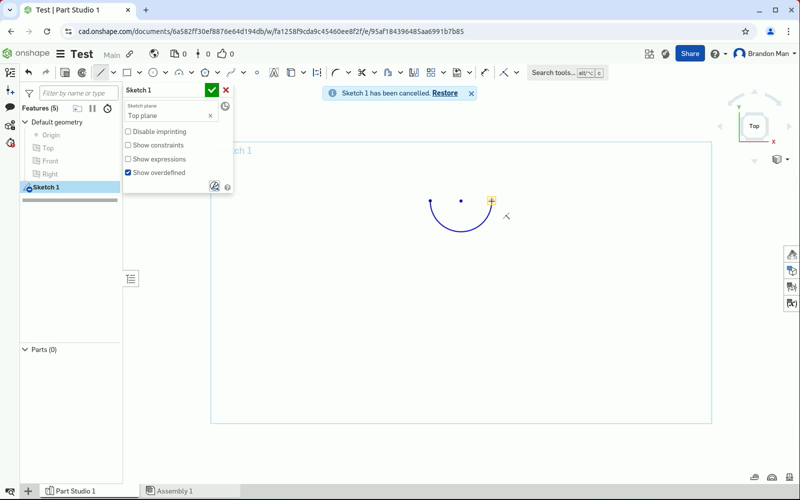
mouse_move(521, 200)
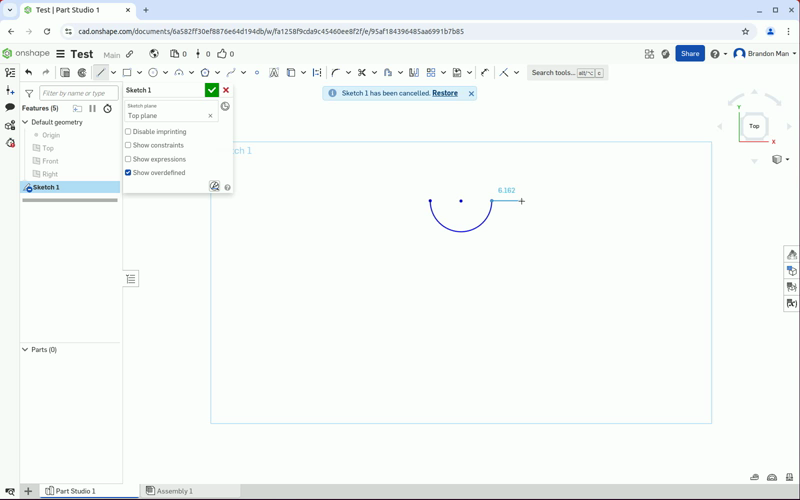
mouse_move(474, 200)
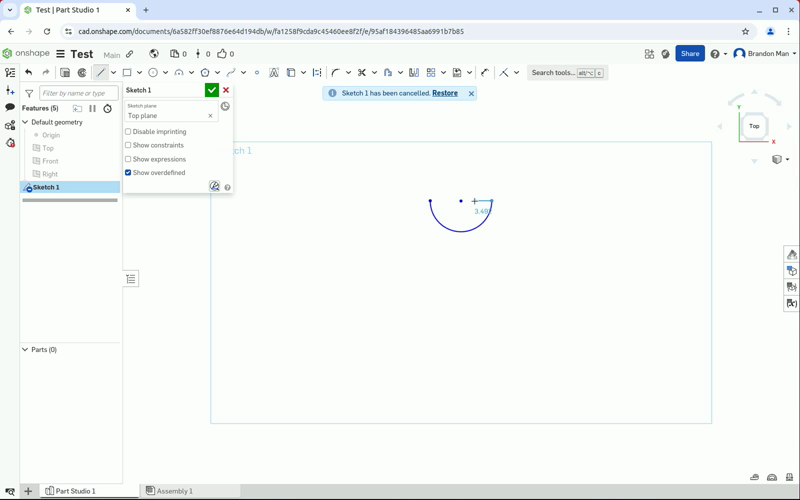
click(474, 200)
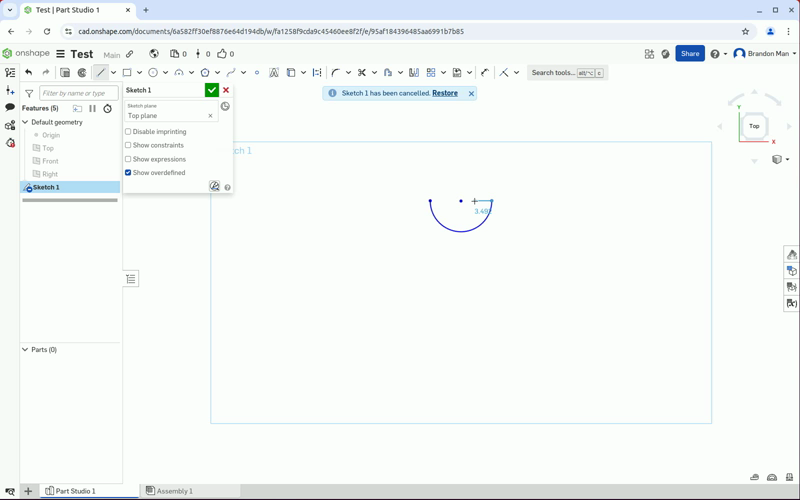
key_up(shift)
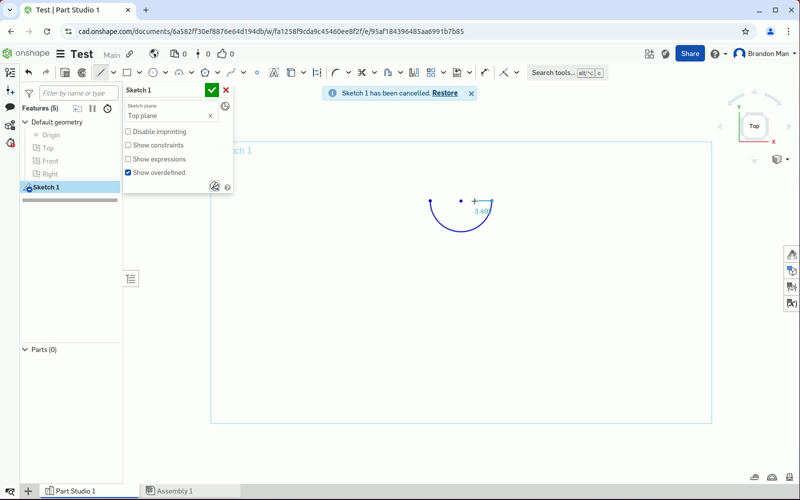
key(esc)
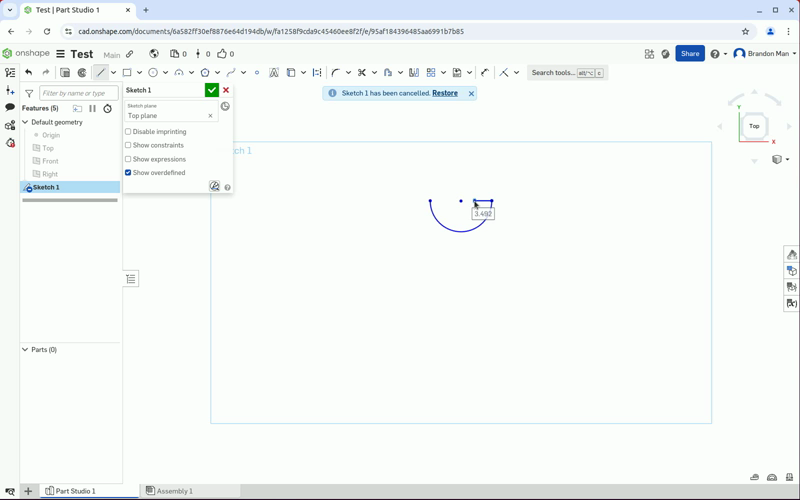
key(a)
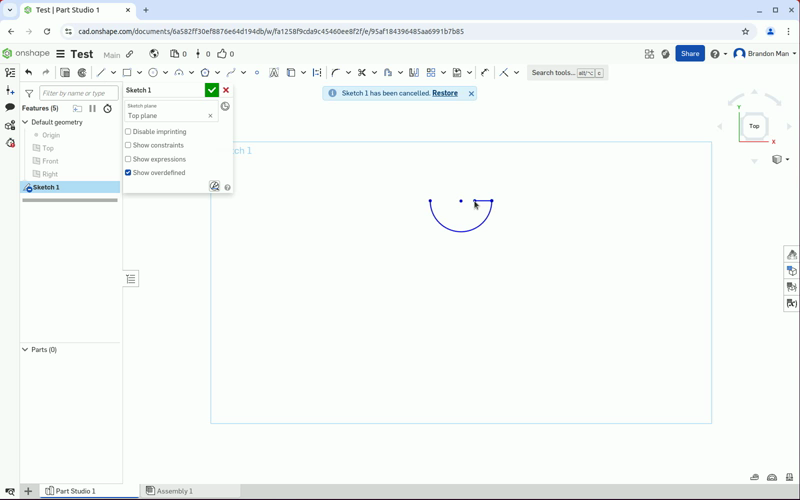
mouse_move(474, 200)
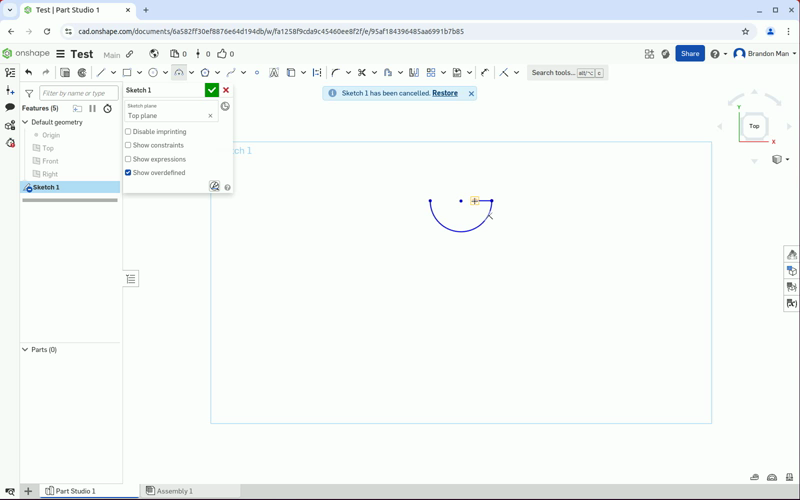
click(474, 200)
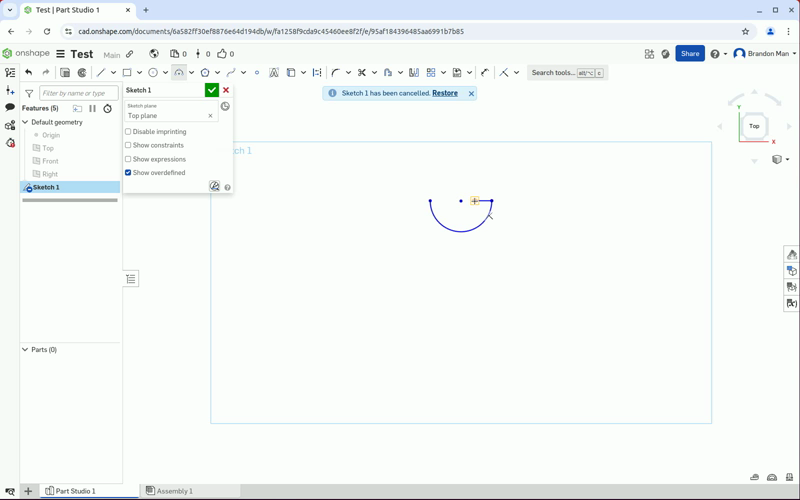
key_down(shift)
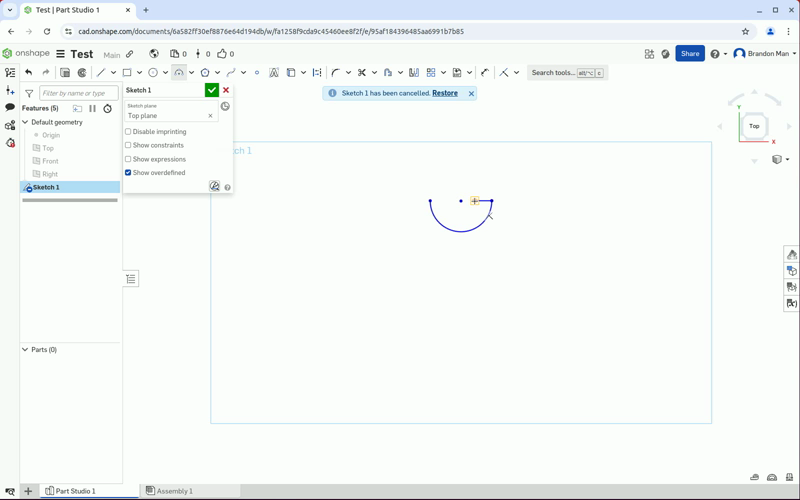
mouse_move(447, 200)
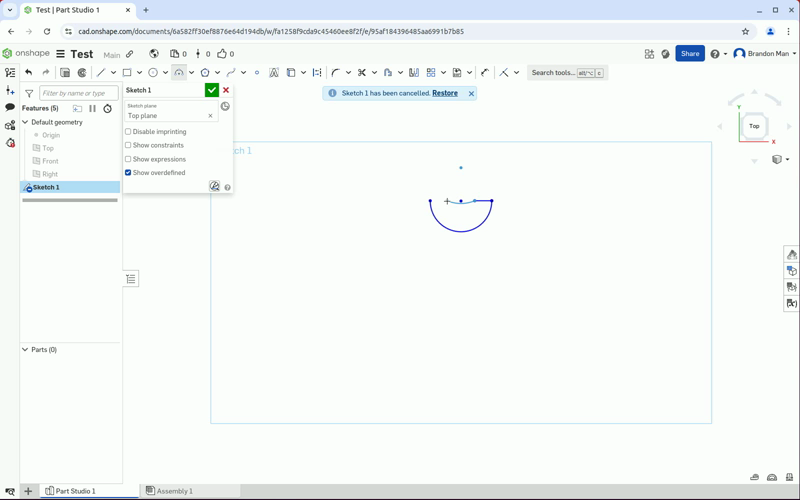
click(447, 200)
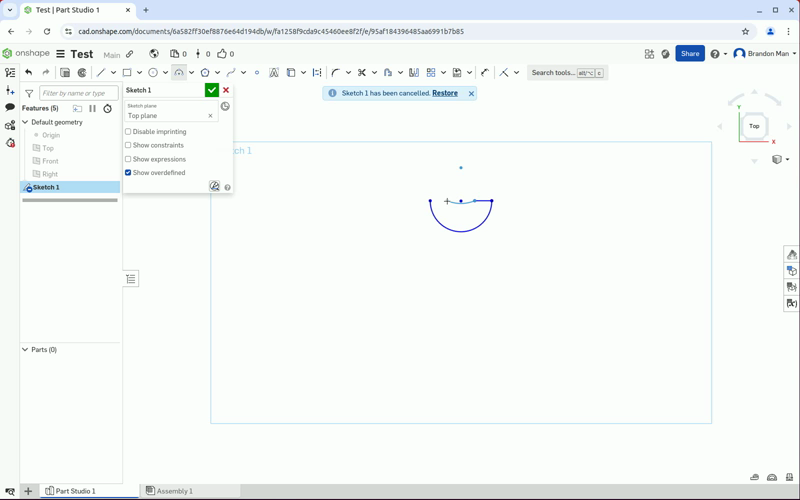
mouse_move(461, 214)
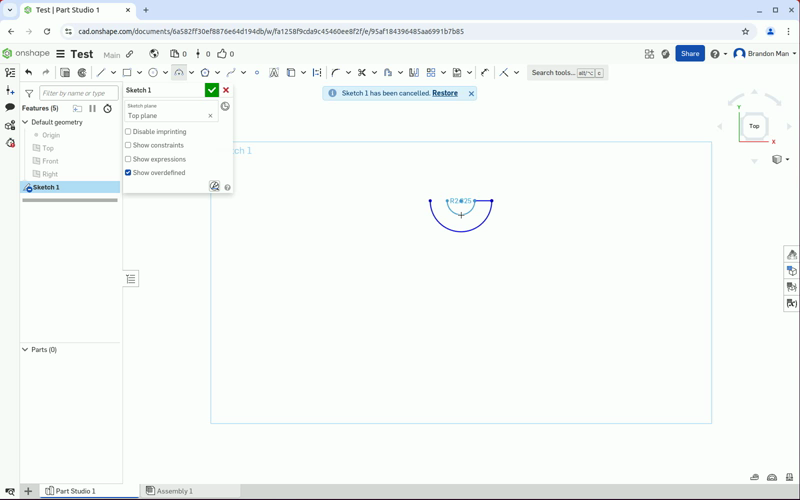
click(461, 214)
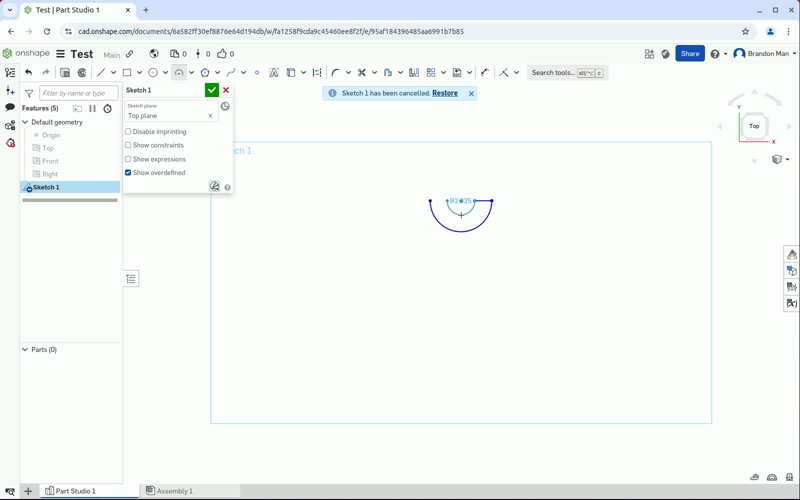
key_up(shift)
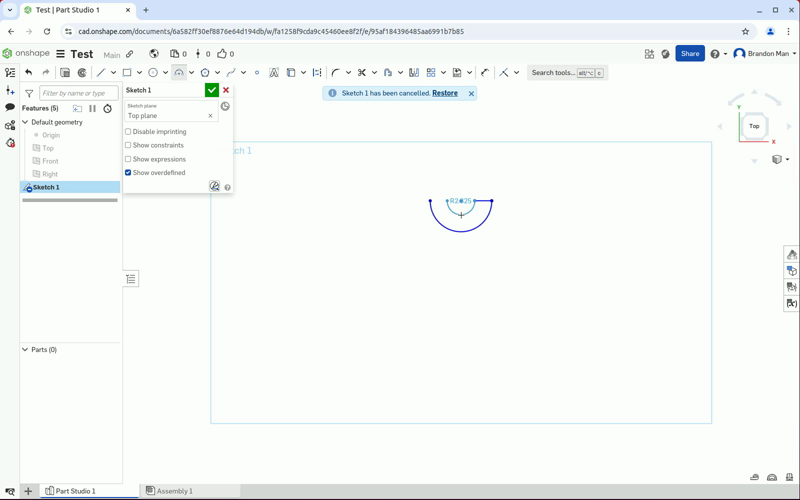
key(esc)
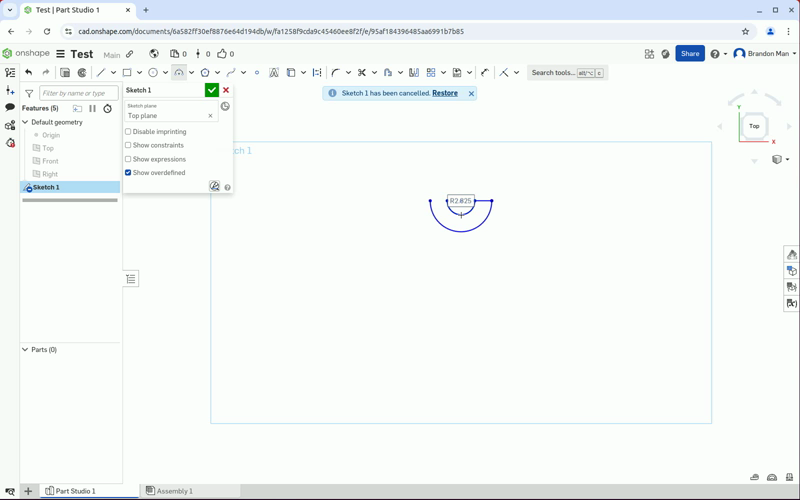
key(l)
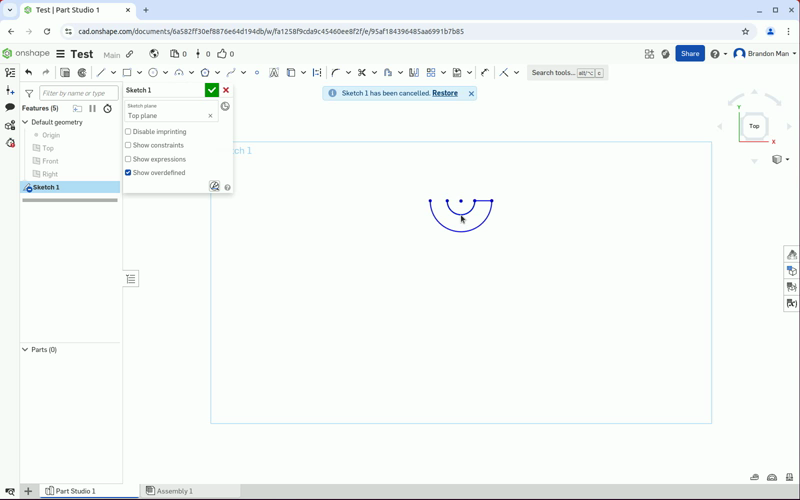
mouse_move(447, 200)
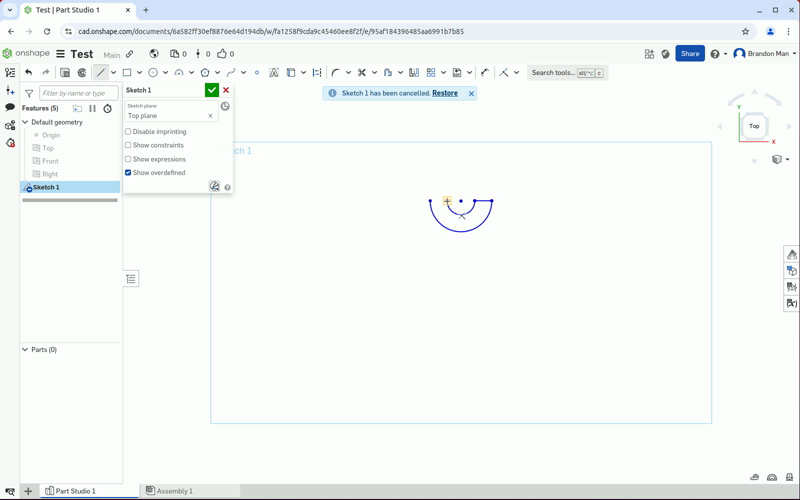
click(447, 200)
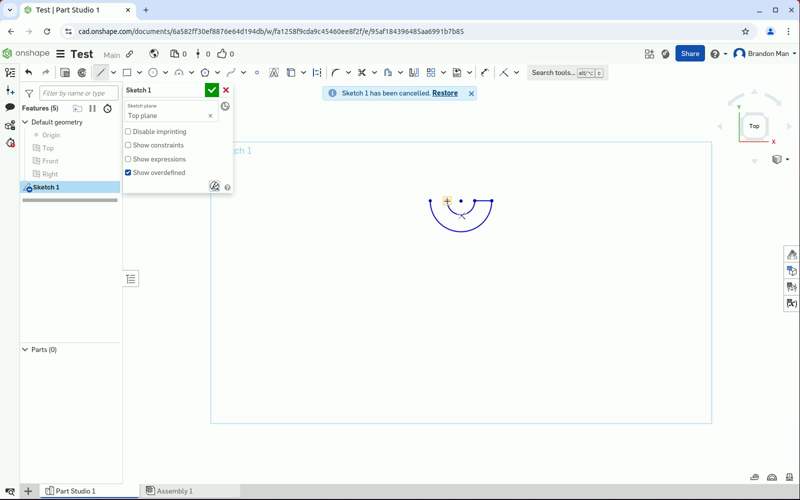
mouse_move(477, 200)
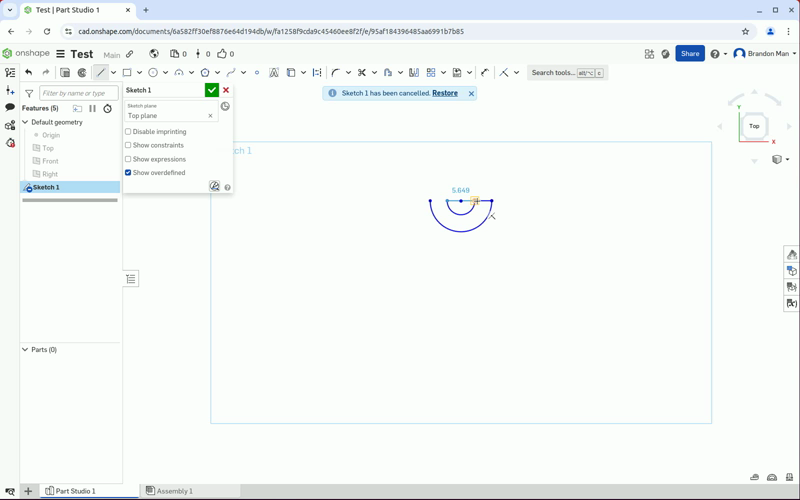
key_down(shift)
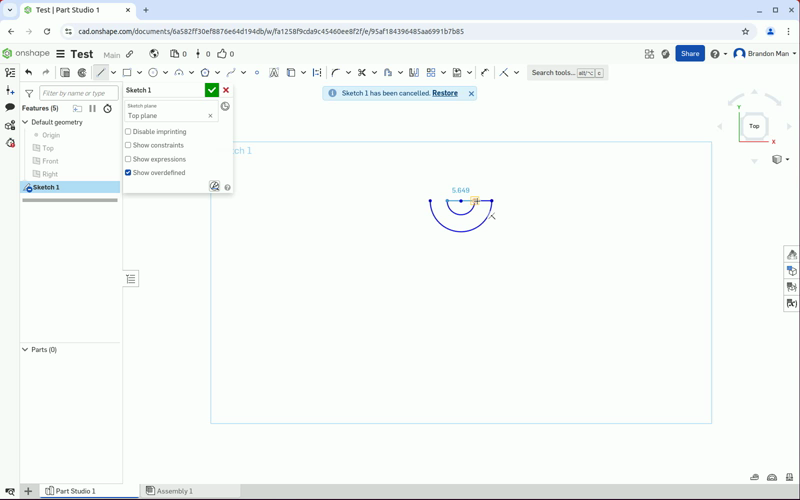
mouse_move(430, 200)
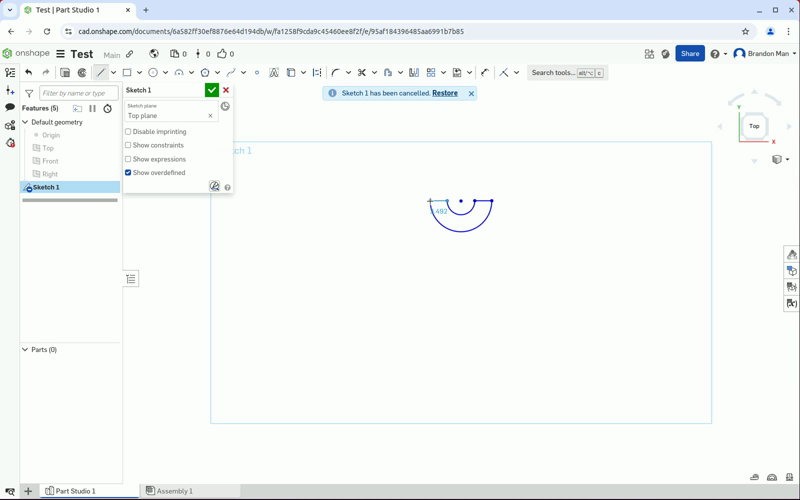
key_up(shift)
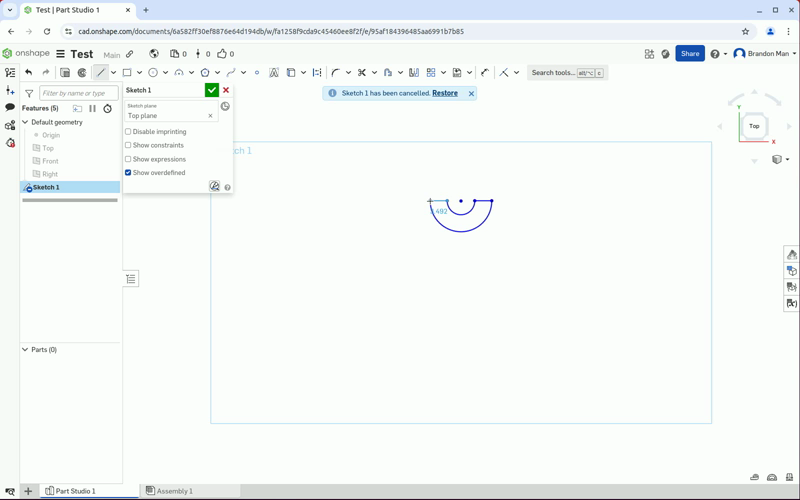
click(430, 200)
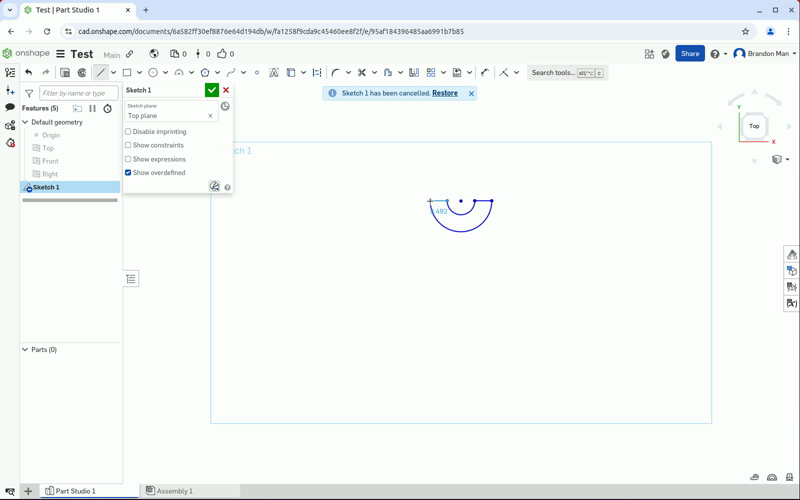
key(esc)
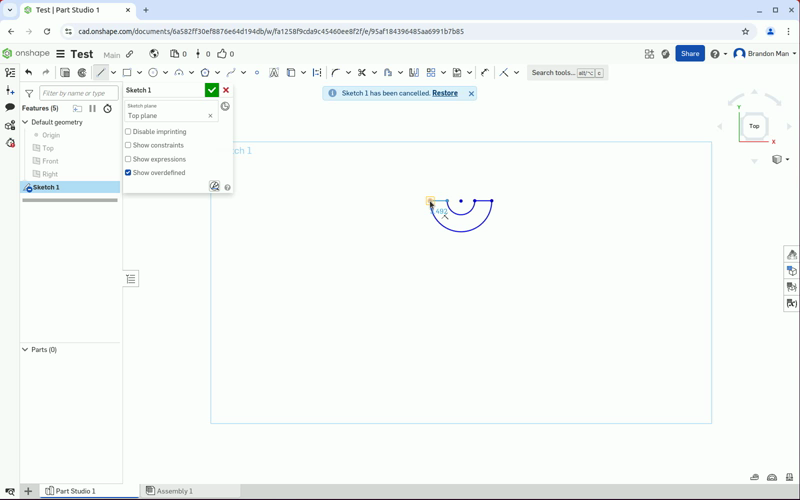
mouse_move(489, 206)
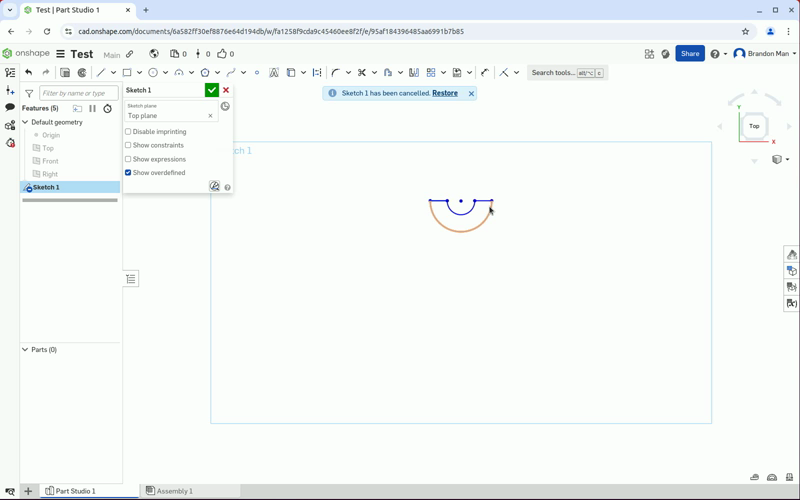
scroll(6)
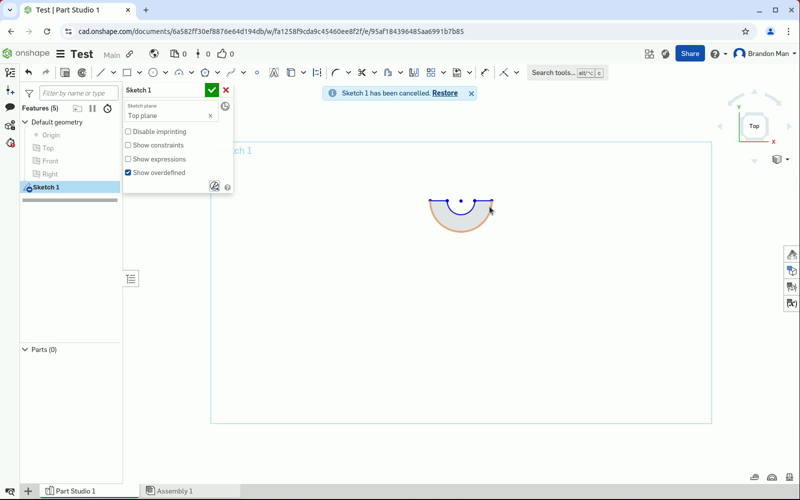
scroll(6)
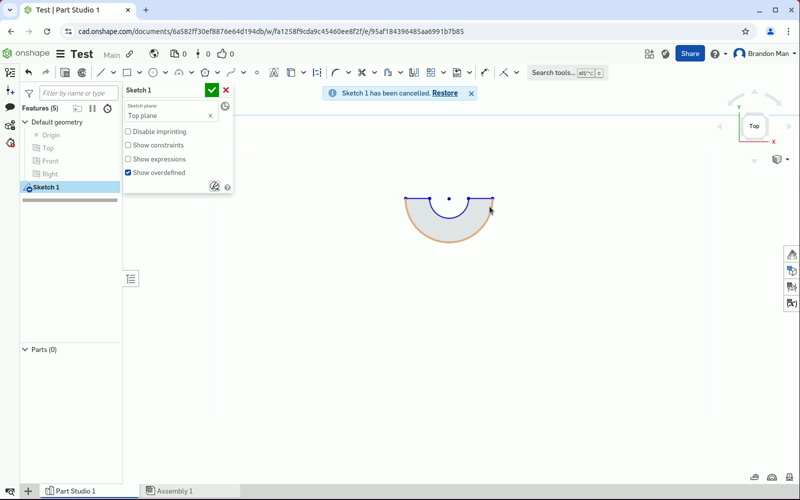
scroll(6)
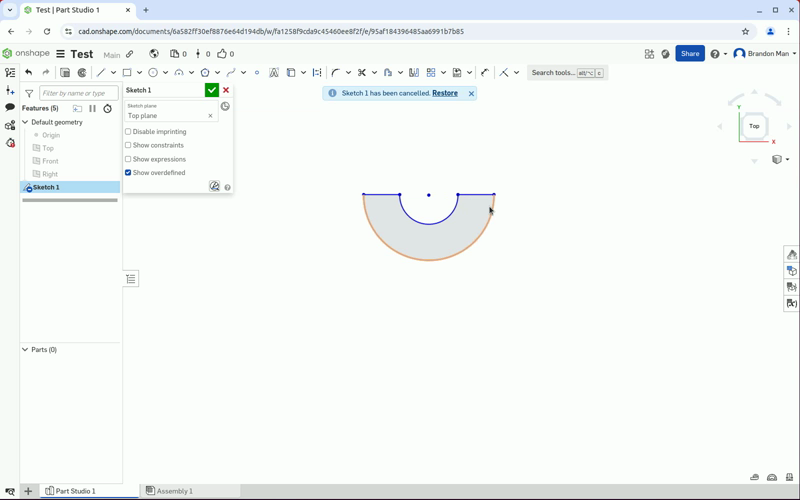
scroll(6)
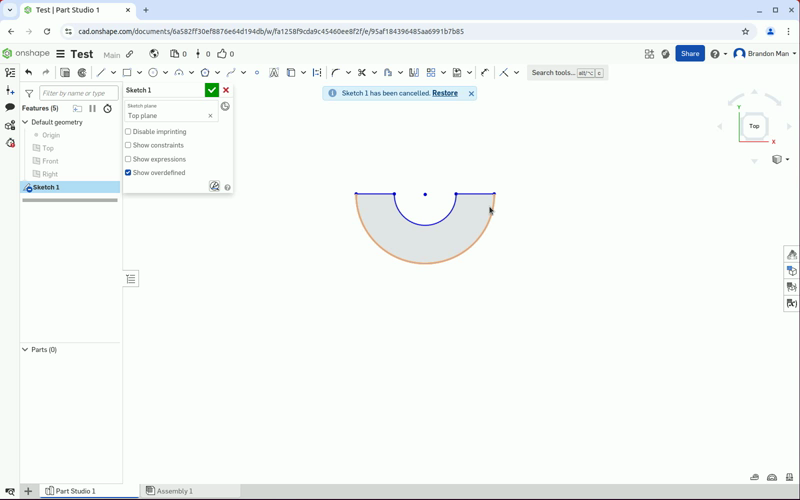
scroll(6)
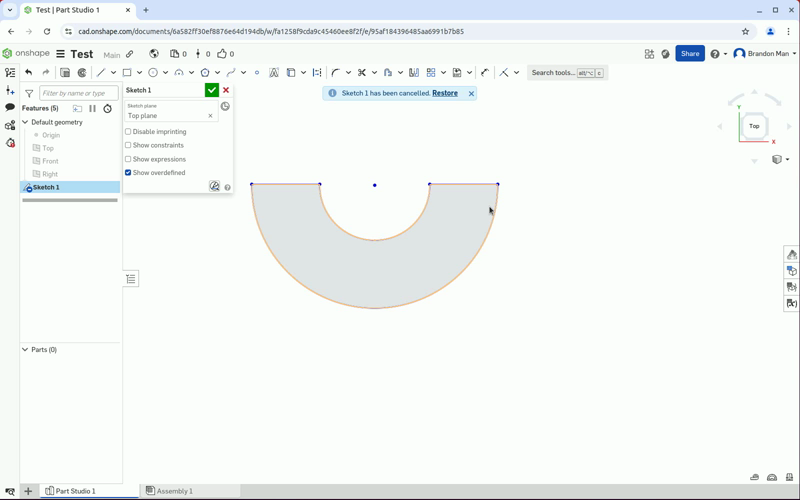
scroll(6)
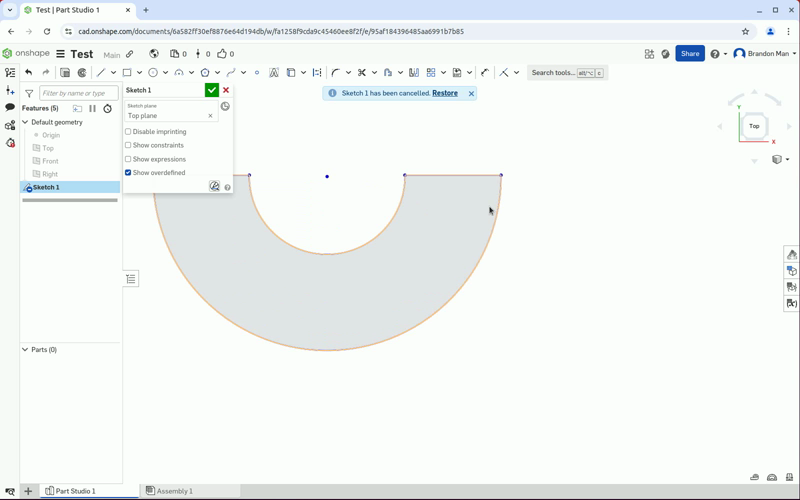
scroll(6)
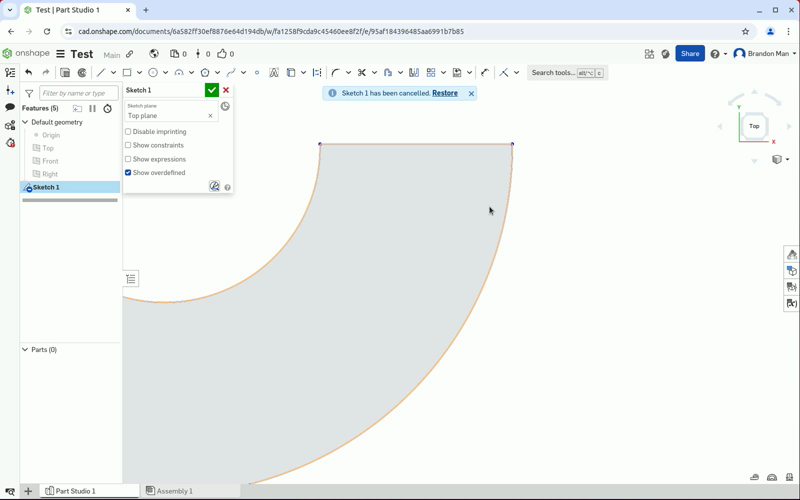
click(489, 206)
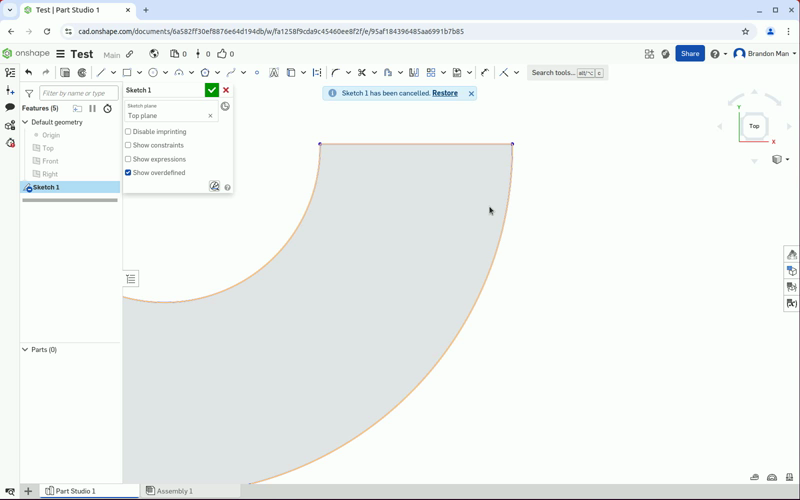
scroll(-6)
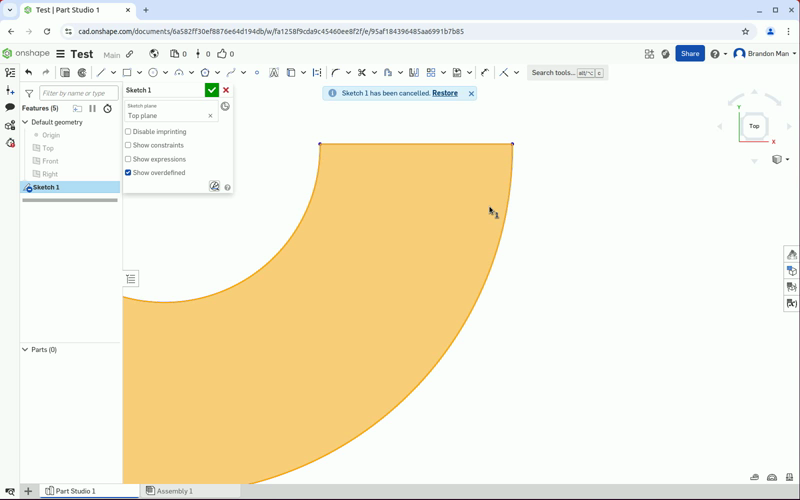
scroll(-6)
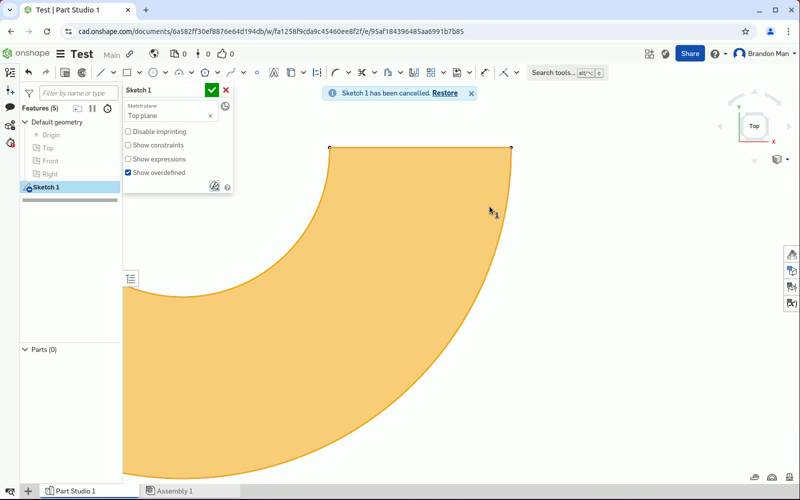
scroll(-6)
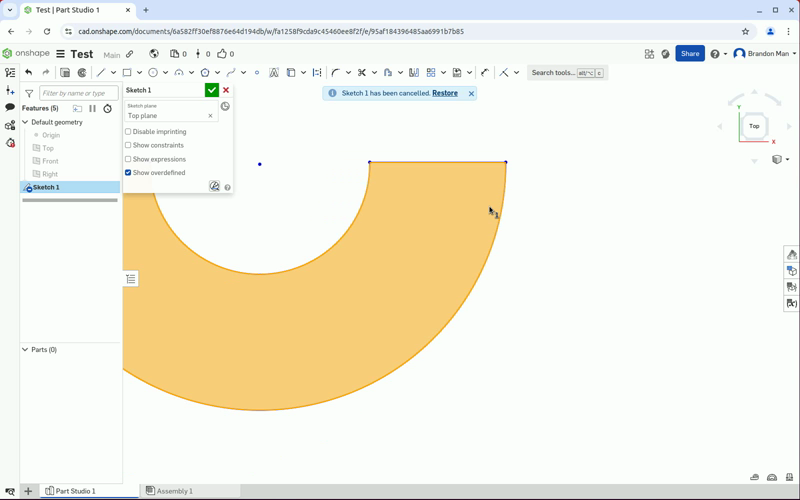
scroll(-6)
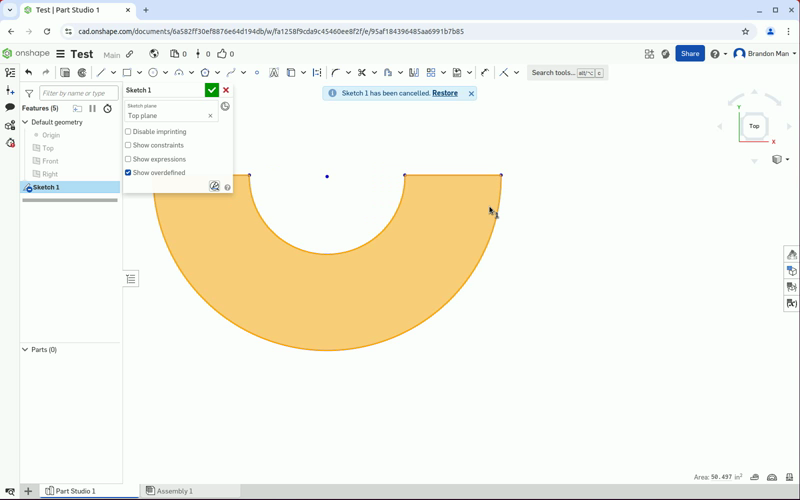
scroll(-6)
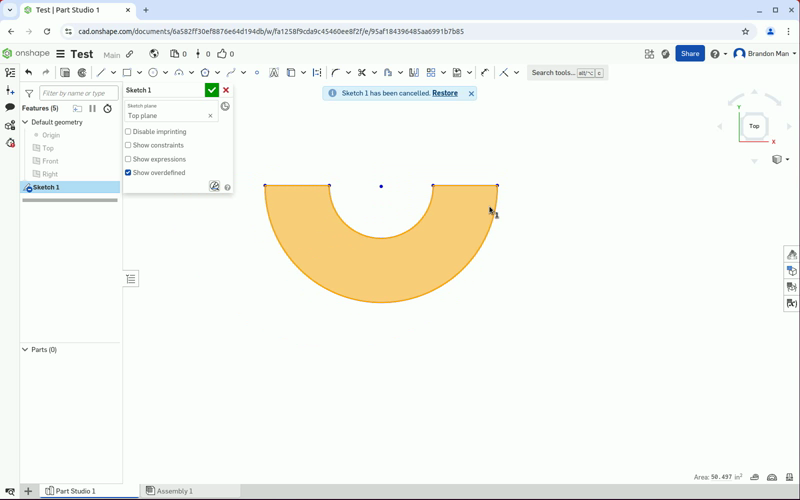
scroll(-6)
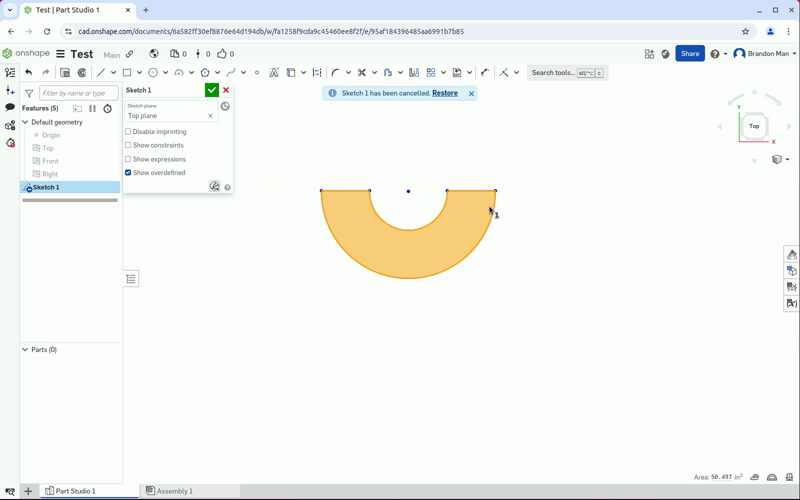
scroll(-6)
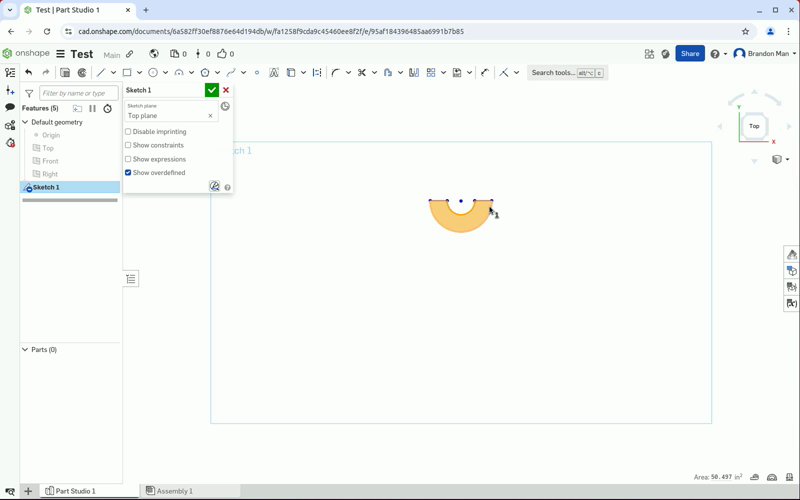
mouse_move(73, 352)
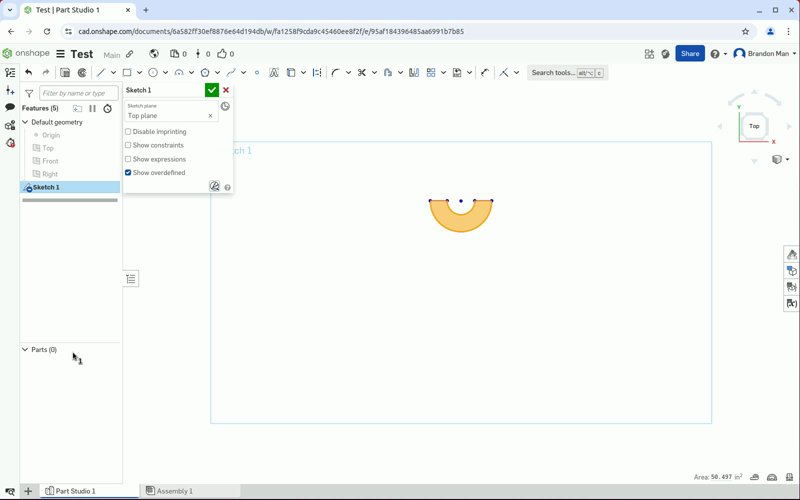
key(shift+y)
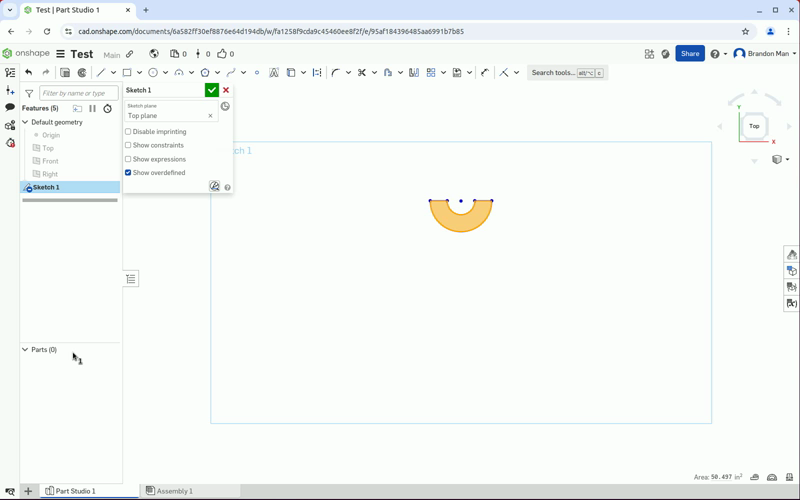
key(shift+e)
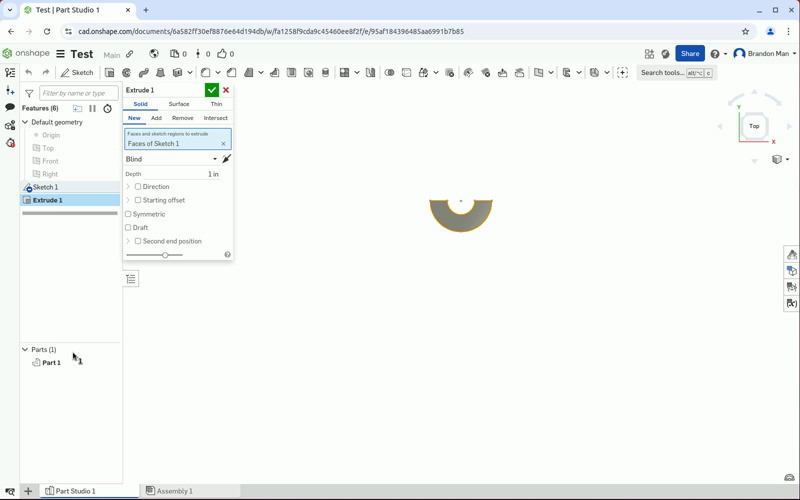
mouse_move(143, 106)
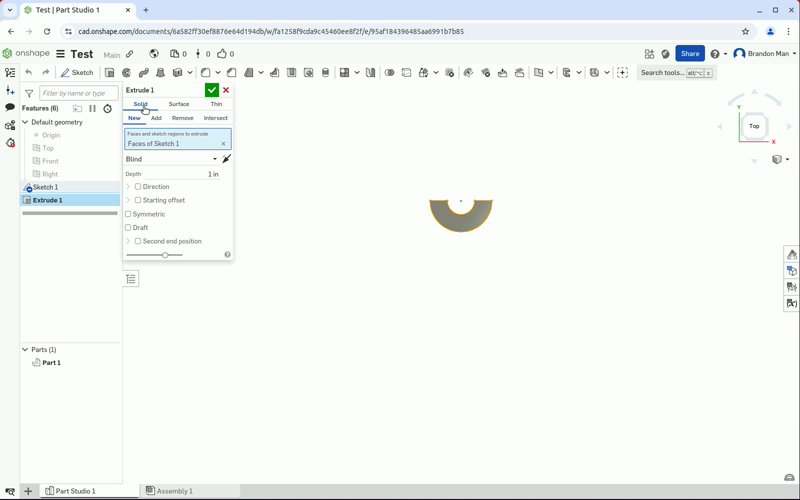
click(143, 106)
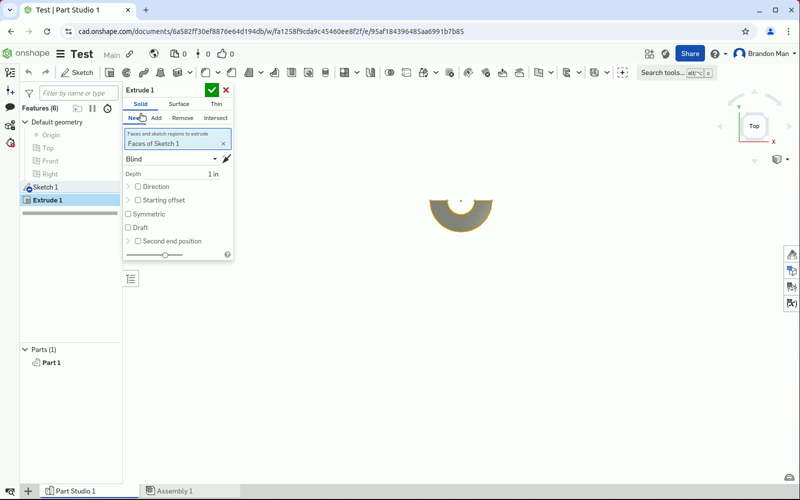
mouse_move(137, 120)
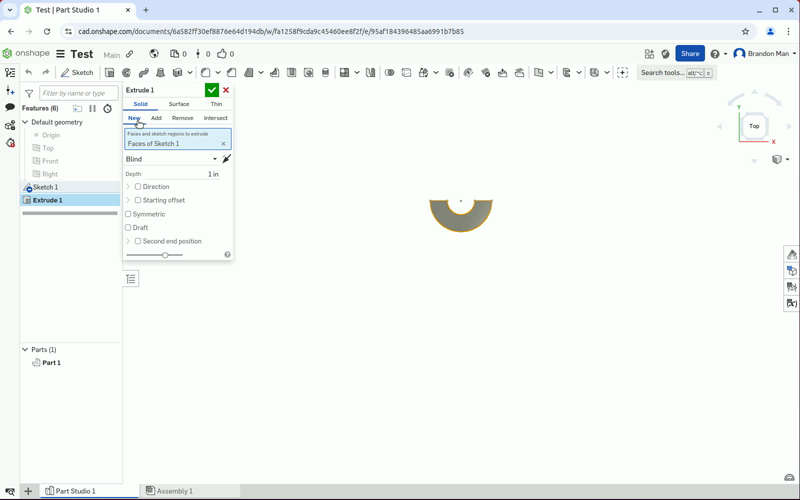
click(137, 120)
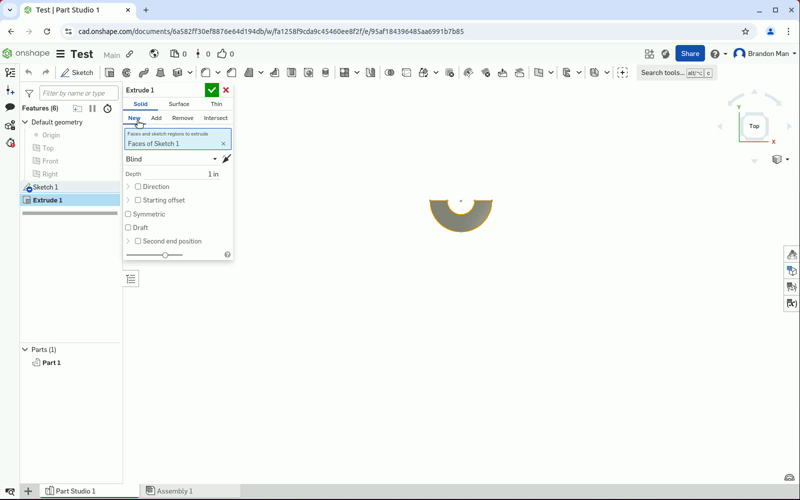
key(tab, 4)
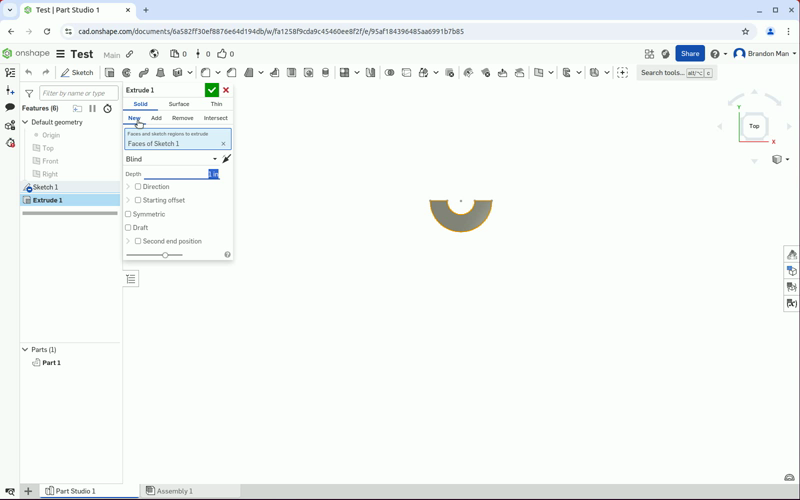
text(5.536)
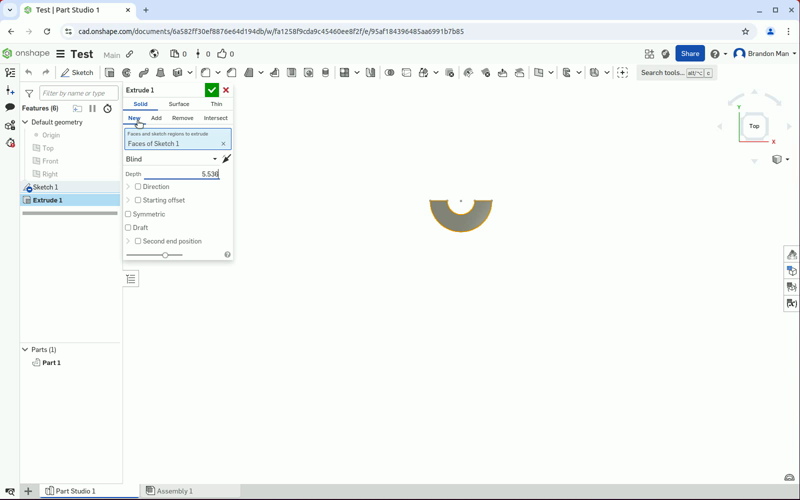
key(enter)
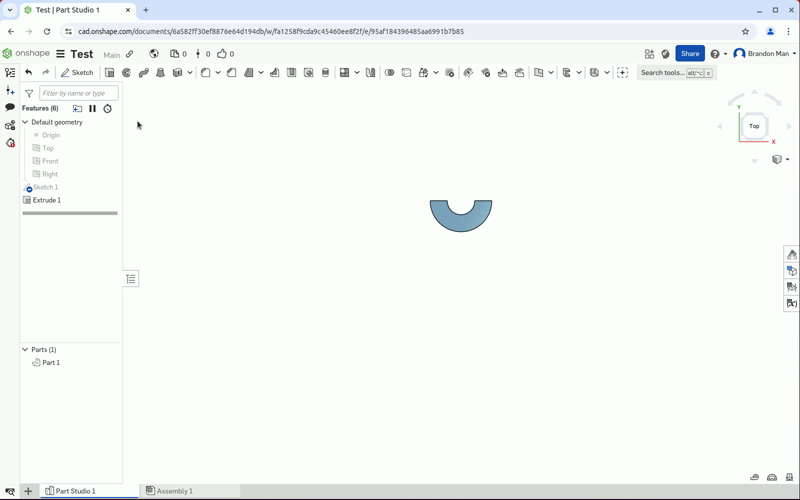
key(shift+h)
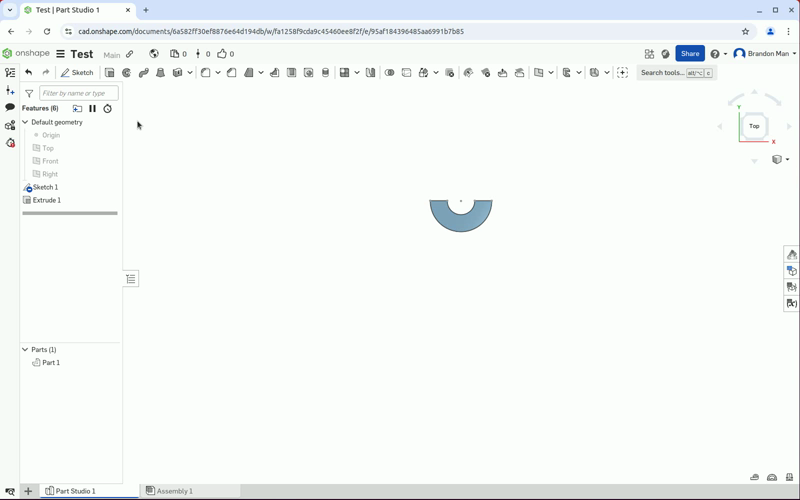
key(shift+h)
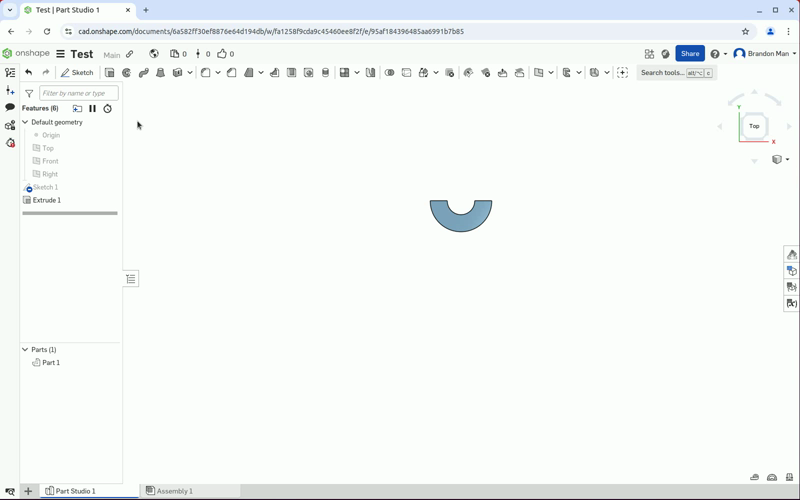
mouse_move(73, 189)
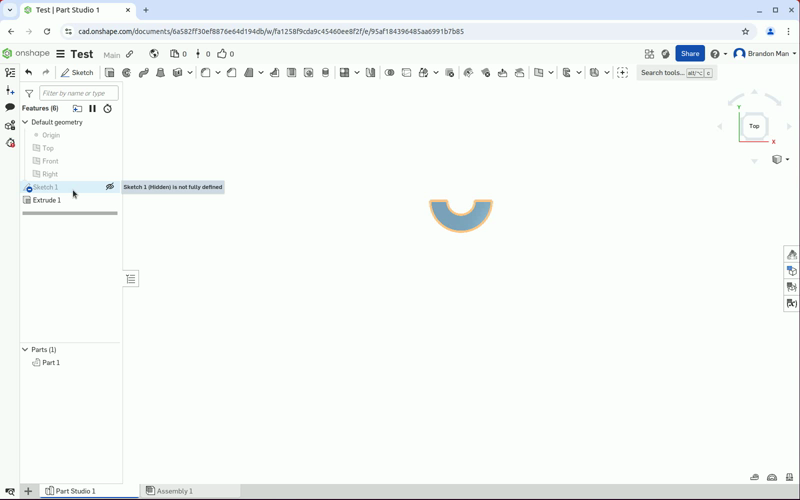
click(73, 189)
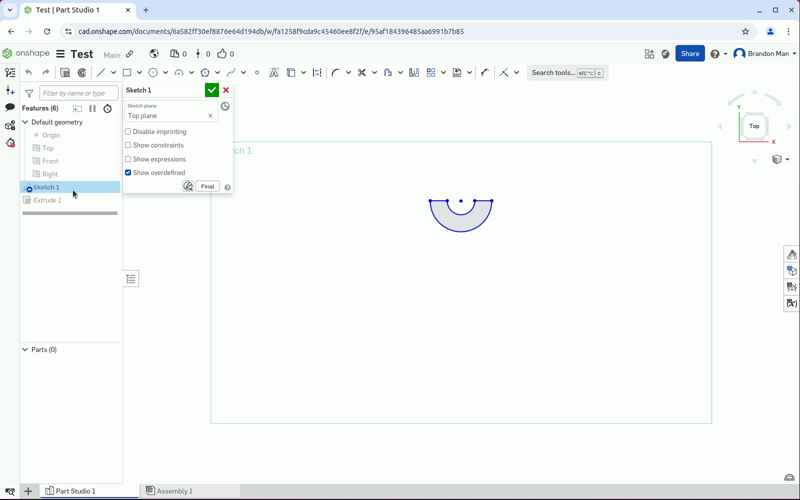
mouse_move(229, 92)
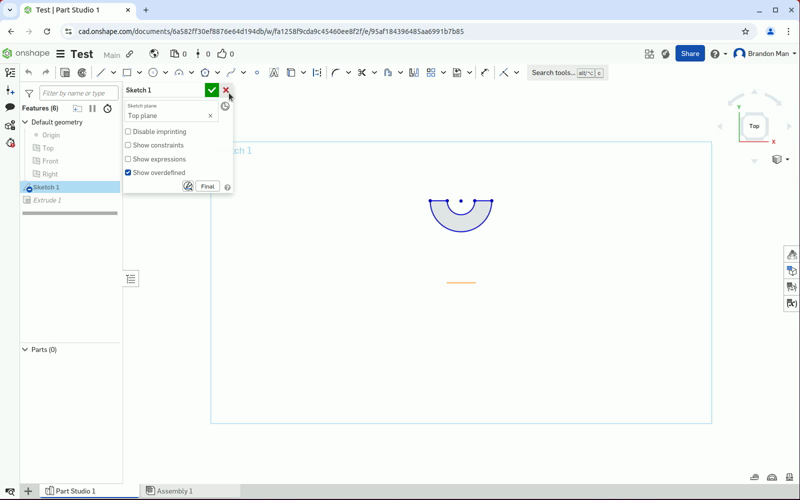
click(229, 92)
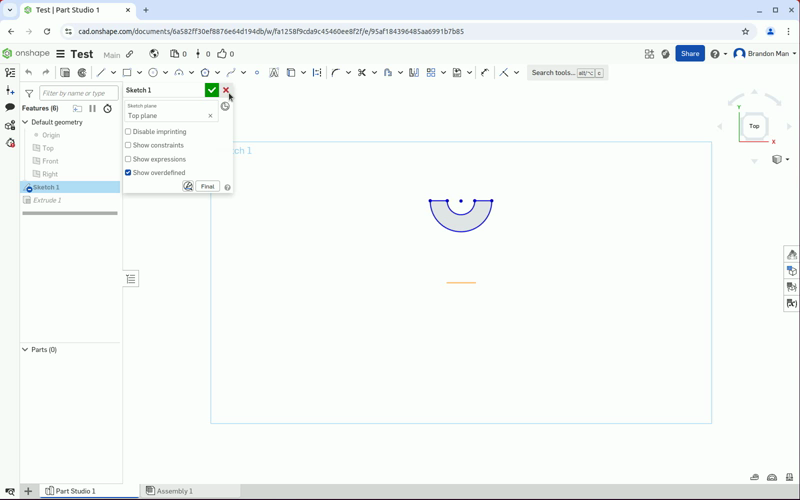
key(shift+s)
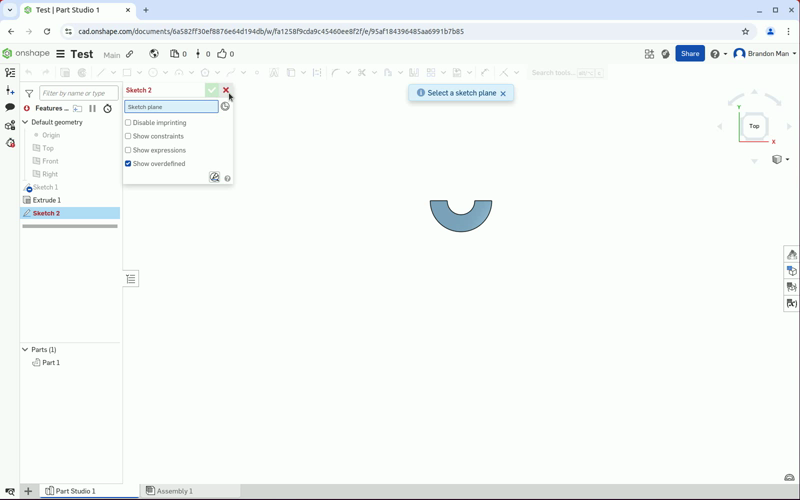
mouse_move(73, 150)
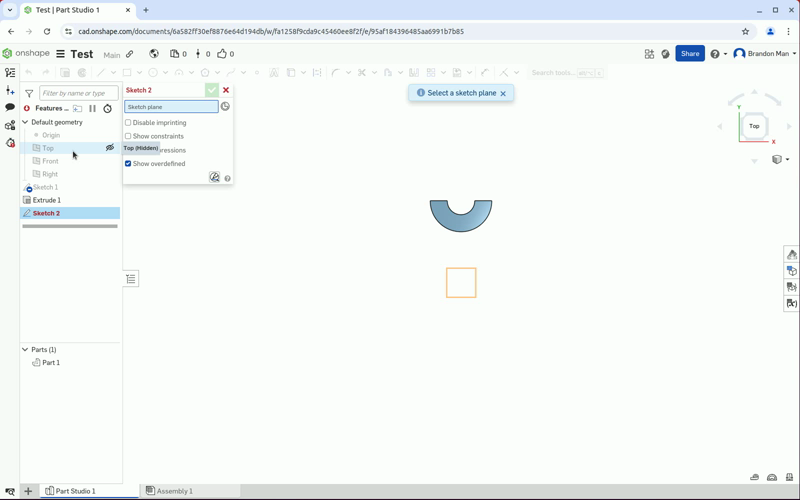
click(73, 150)
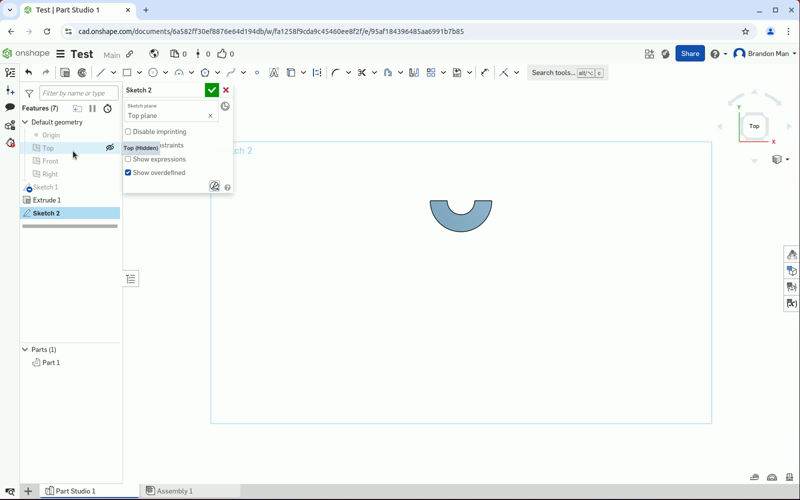
mouse_move(73, 352)
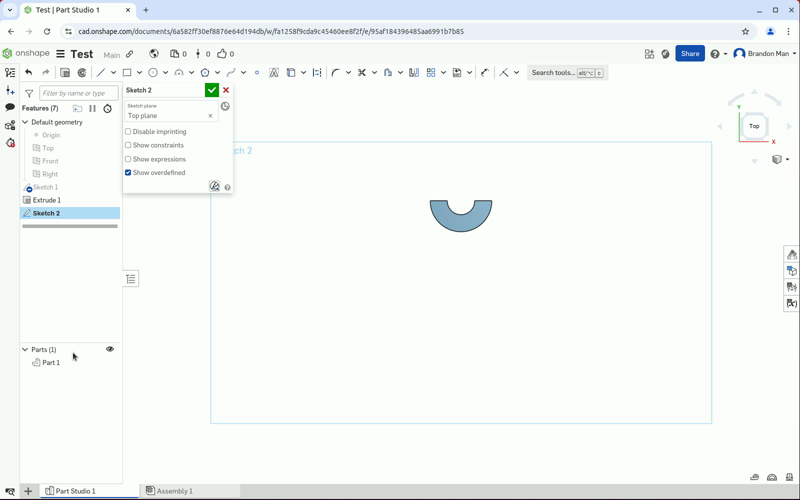
key(y)
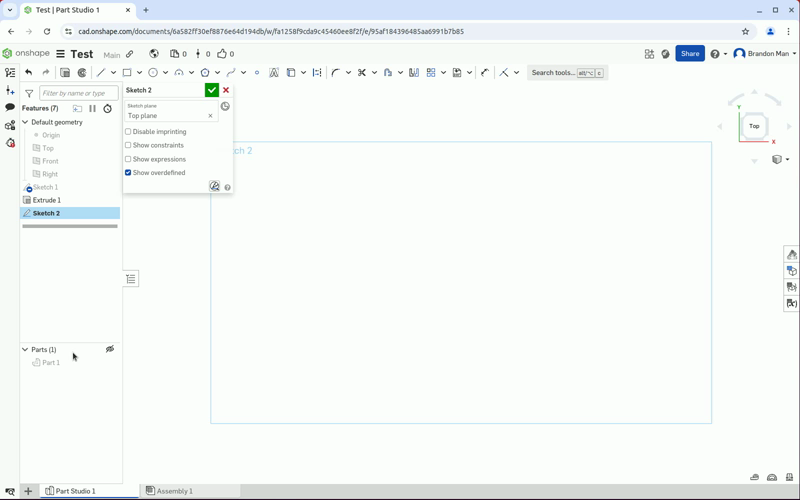
key(a)
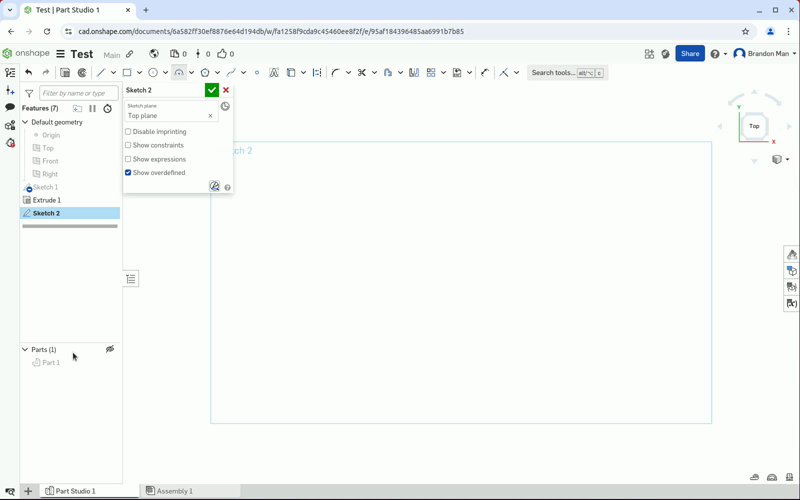
key_down(shift)
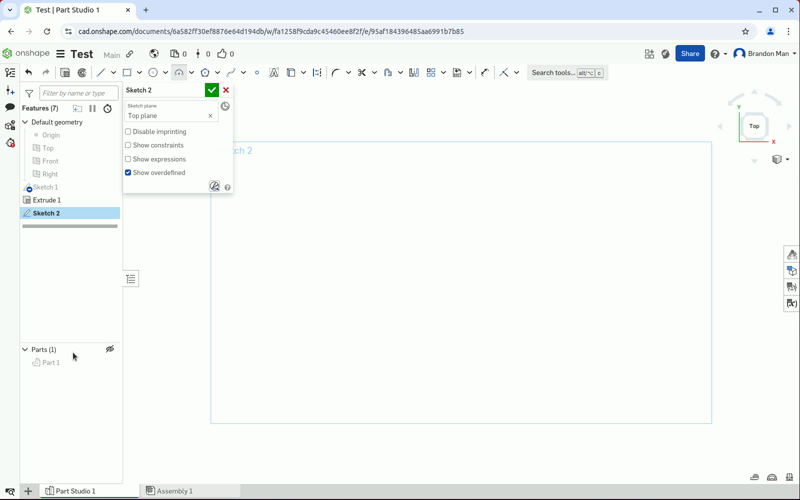
mouse_move(430, 365)
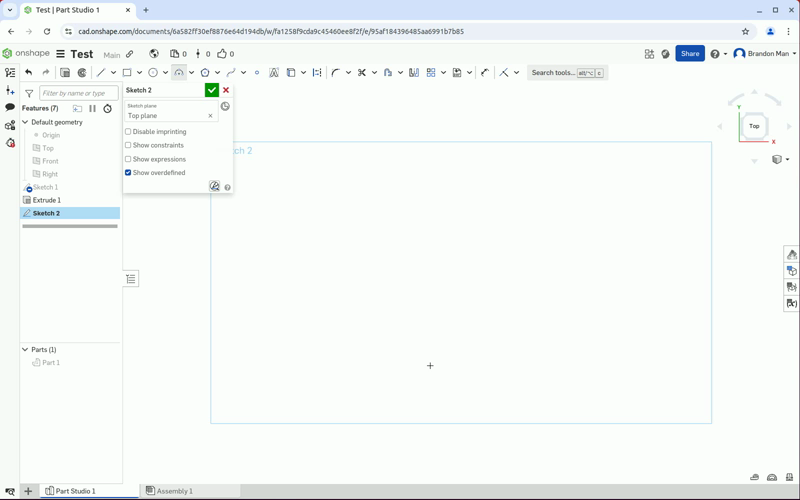
click(430, 365)
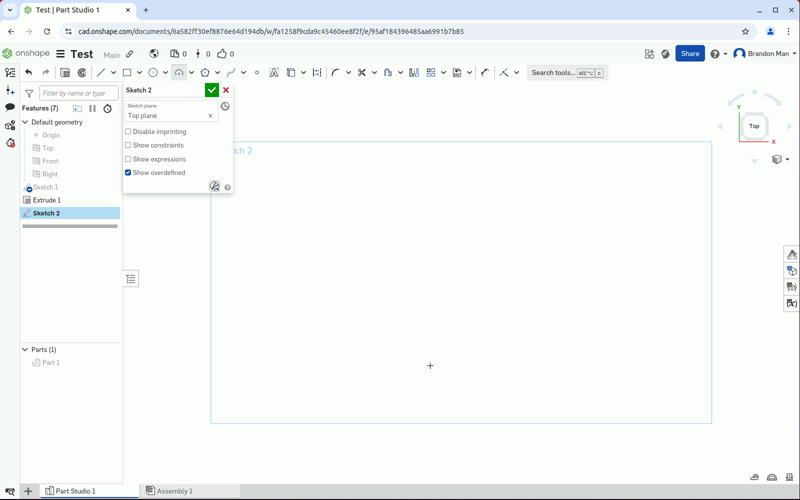
key_up(shift)
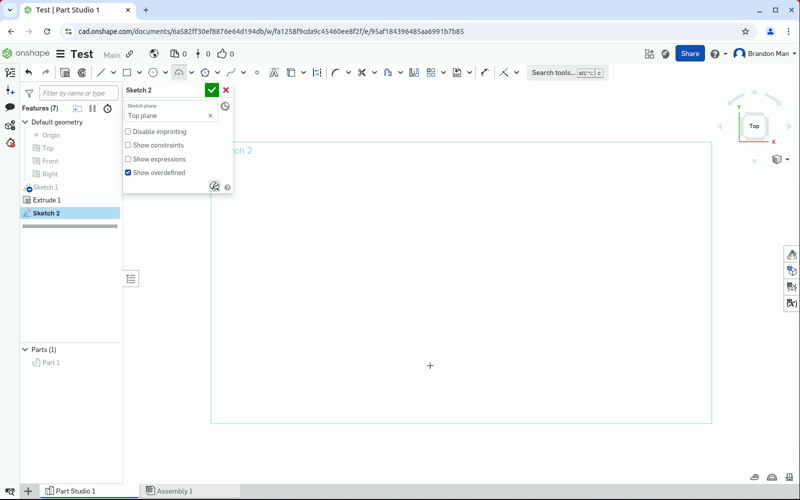
key_down(shift)
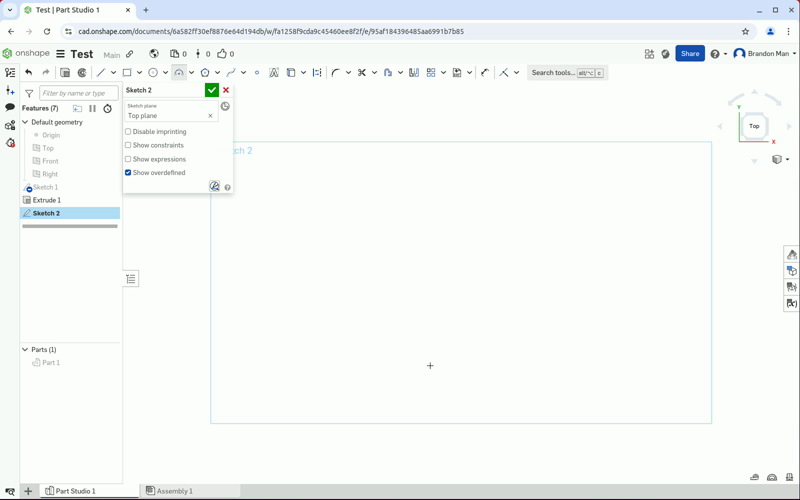
mouse_move(491, 365)
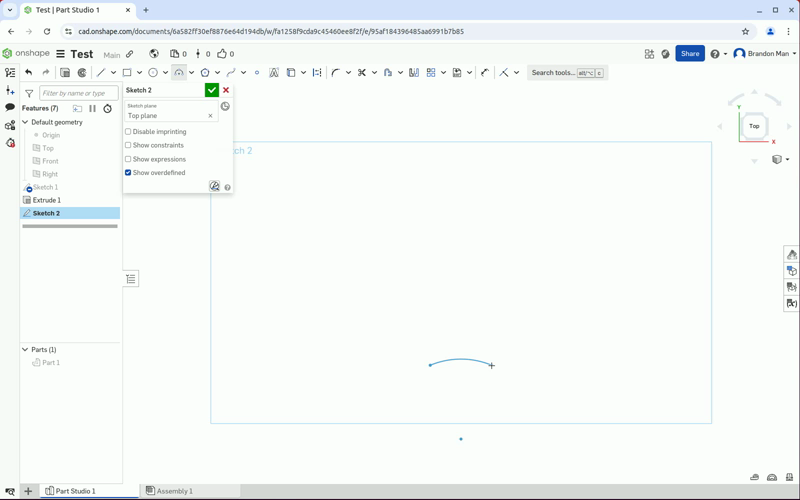
click(491, 365)
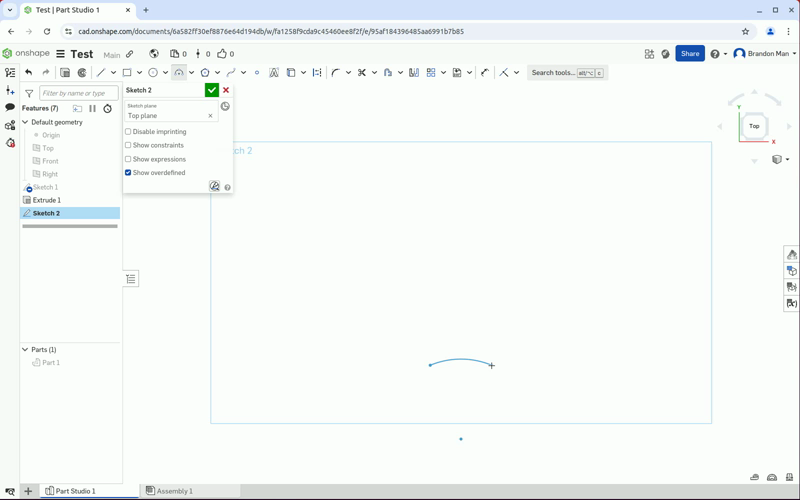
mouse_move(461, 395)
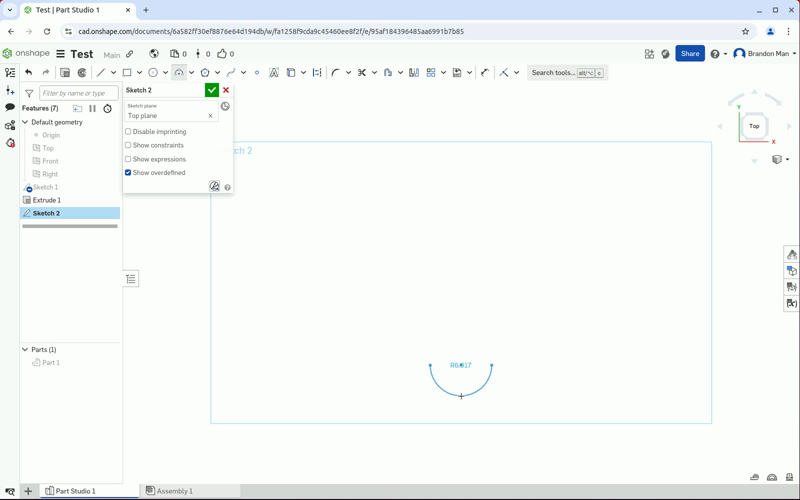
click(461, 395)
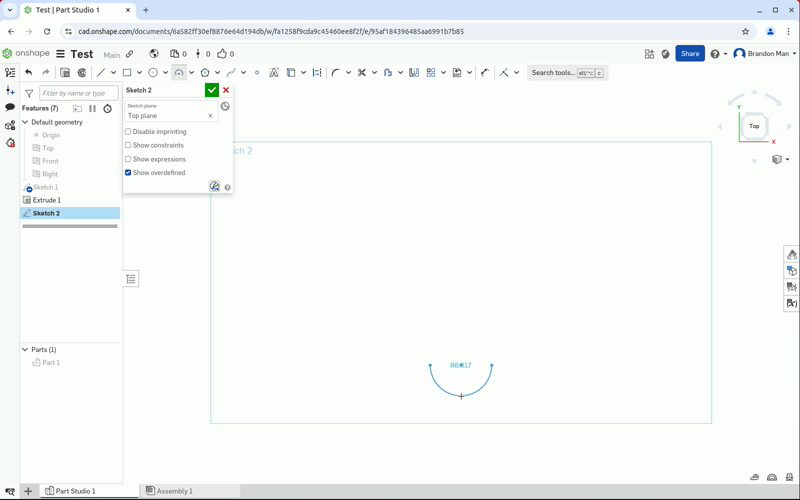
key_up(shift)
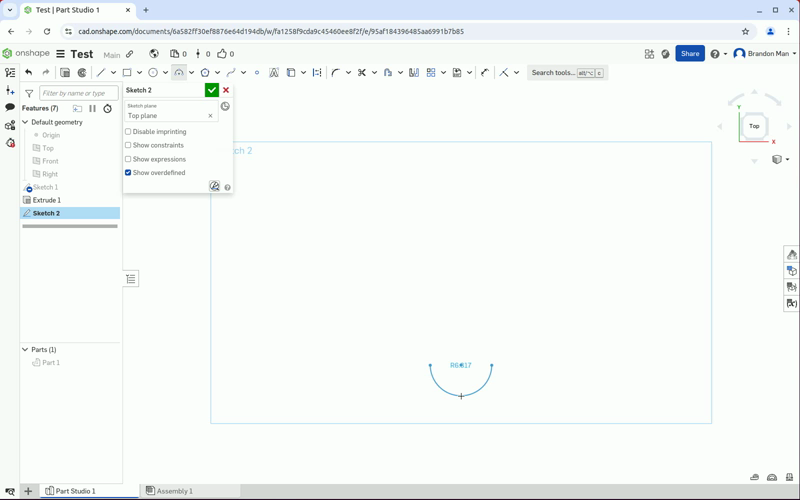
key(esc)
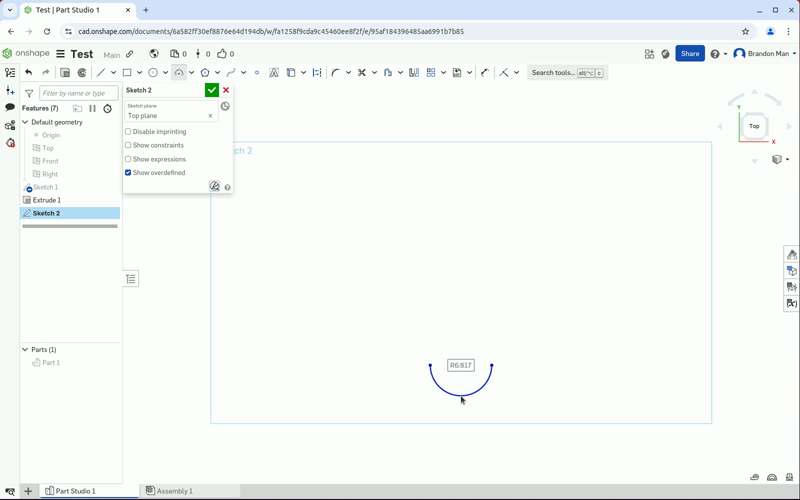
key(l)
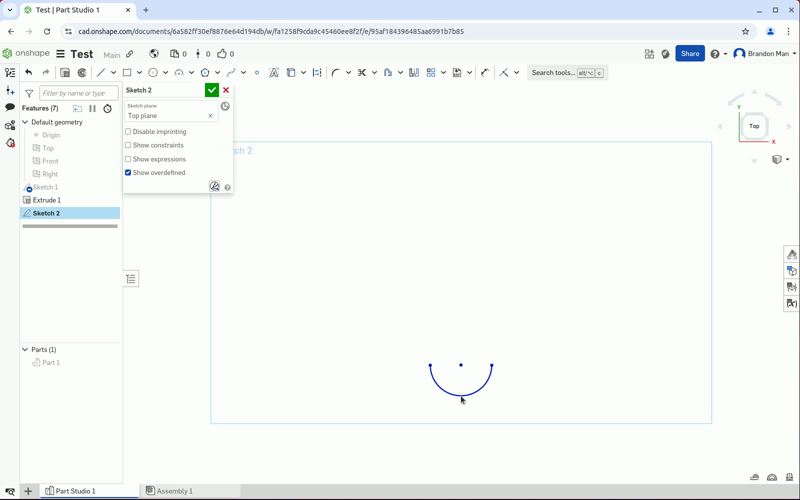
mouse_move(491, 365)
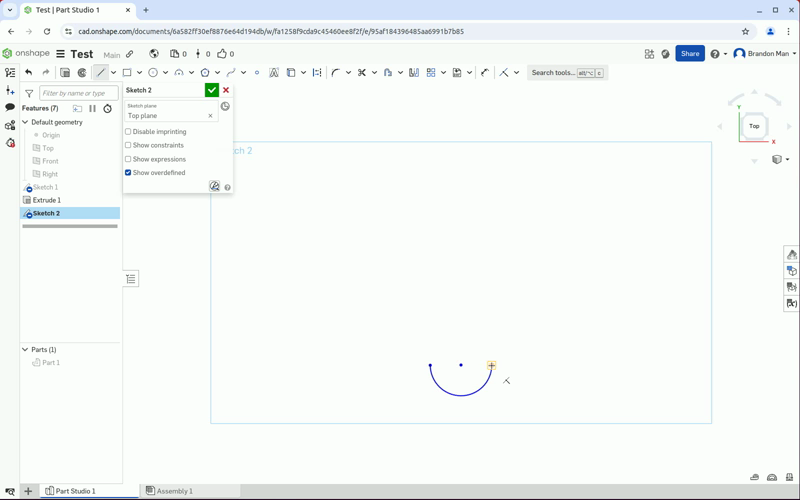
click(491, 365)
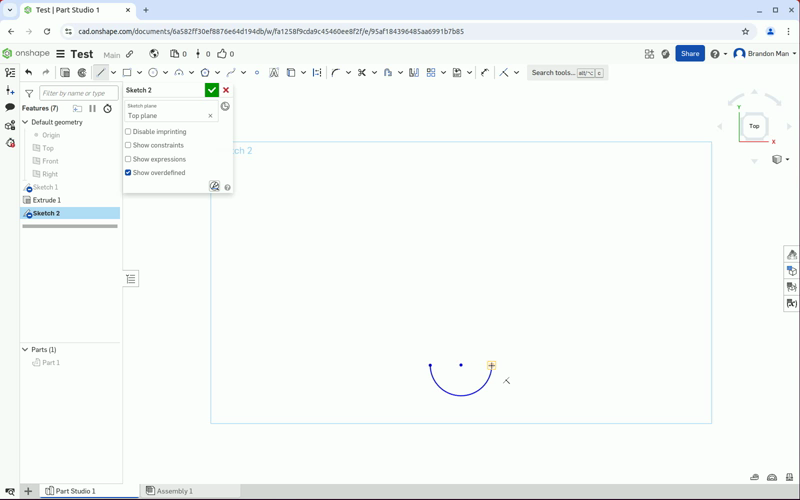
key_down(shift)
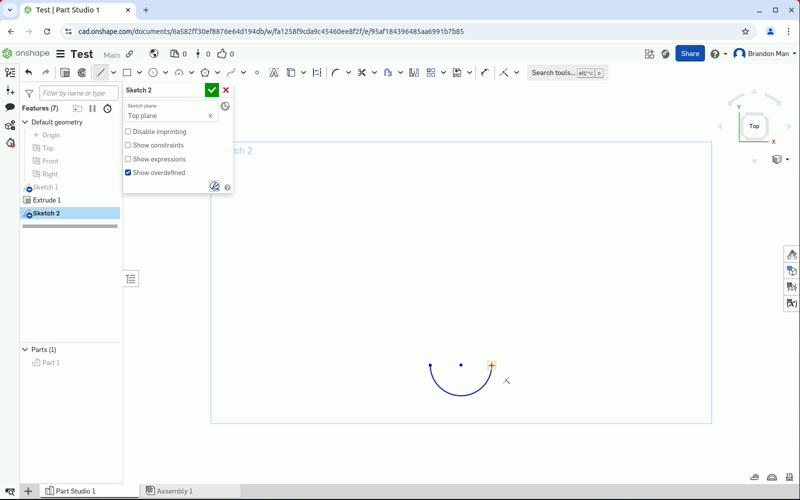
mouse_move(521, 365)
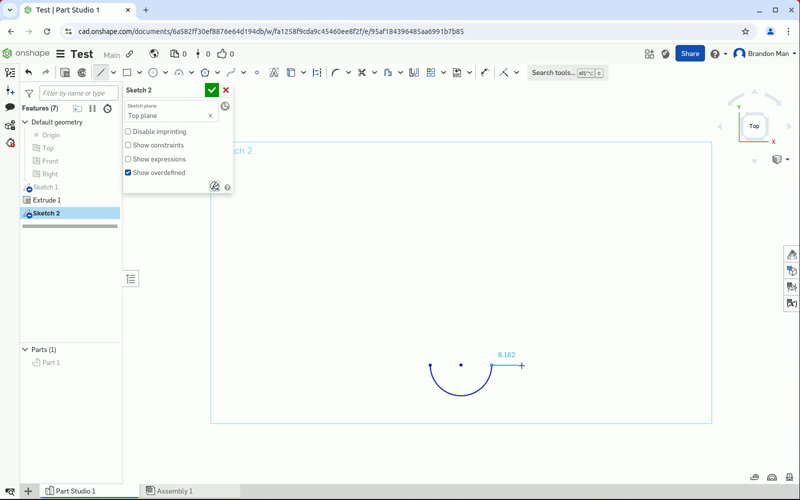
mouse_move(474, 365)
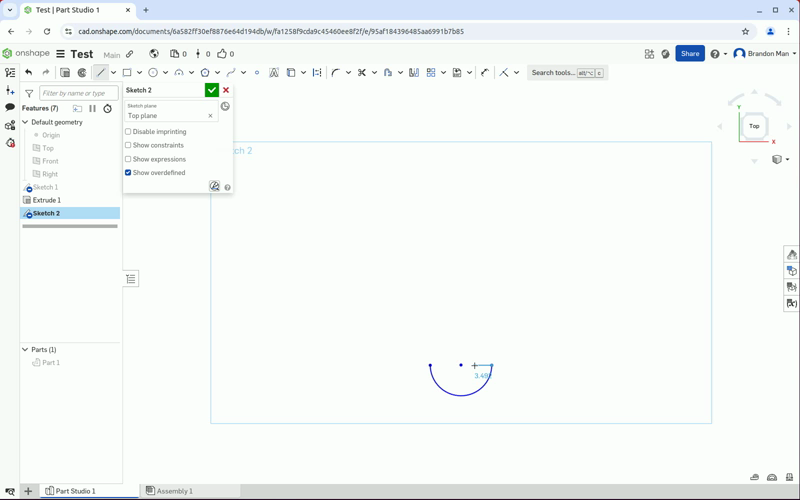
click(474, 365)
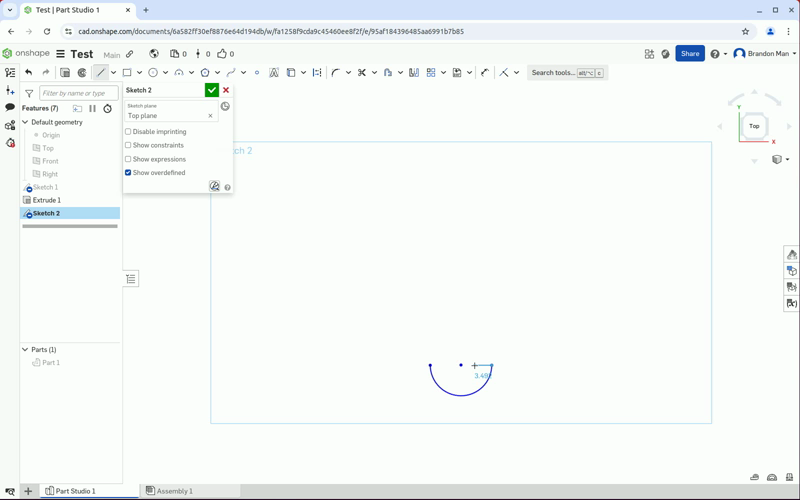
key_up(shift)
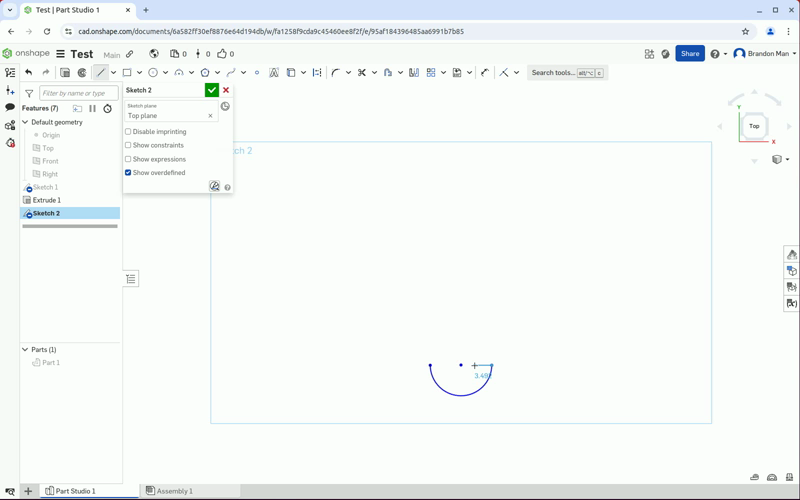
key(esc)
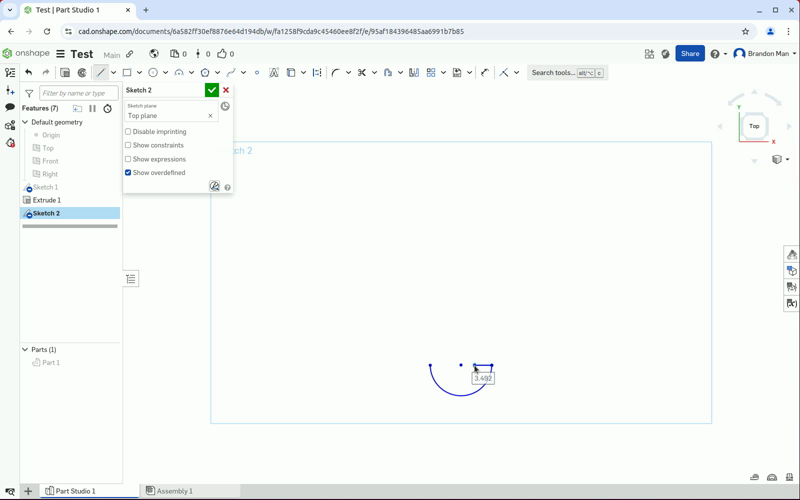
key(a)
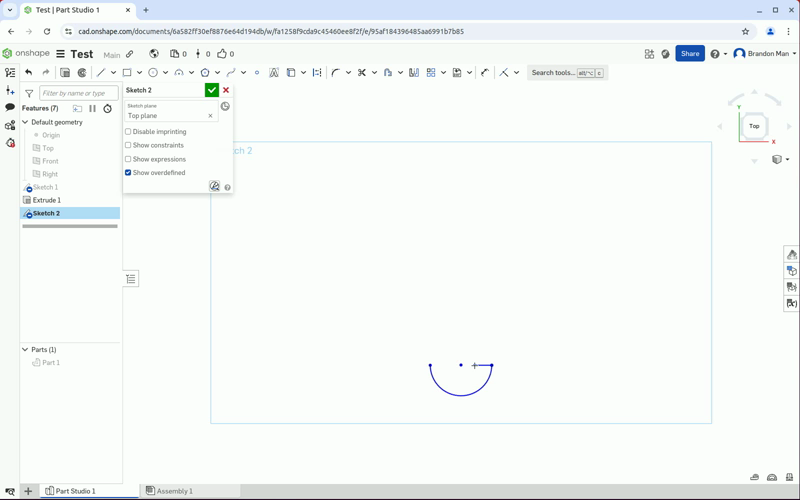
mouse_move(474, 365)
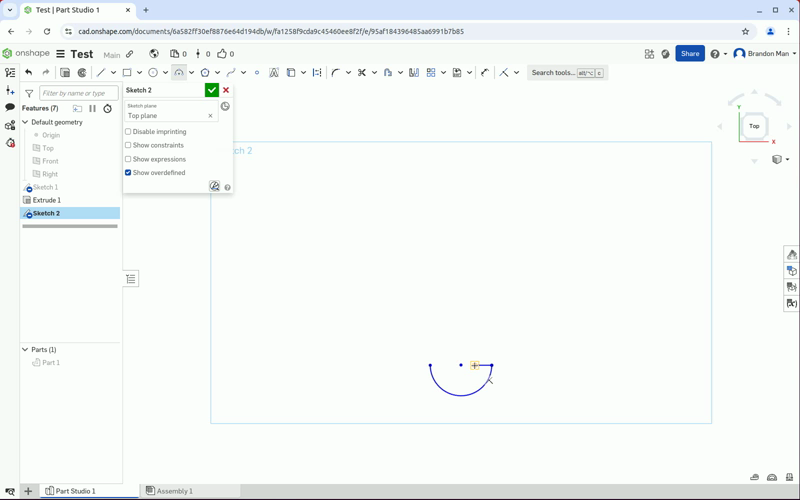
click(474, 365)
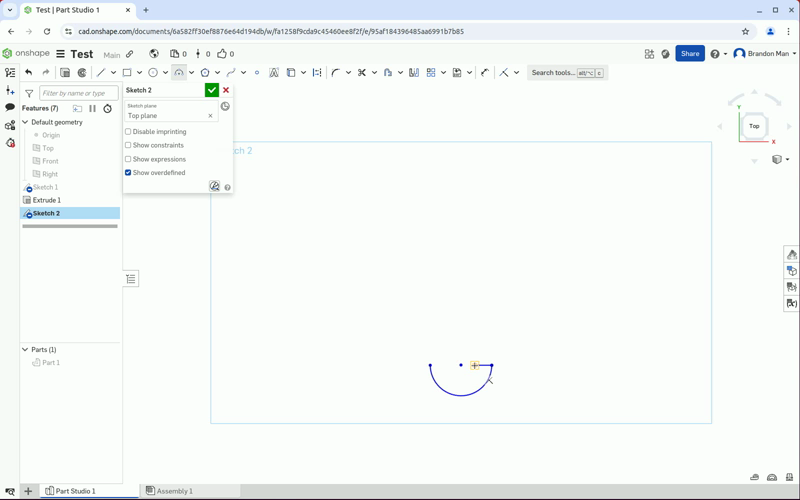
key_down(shift)
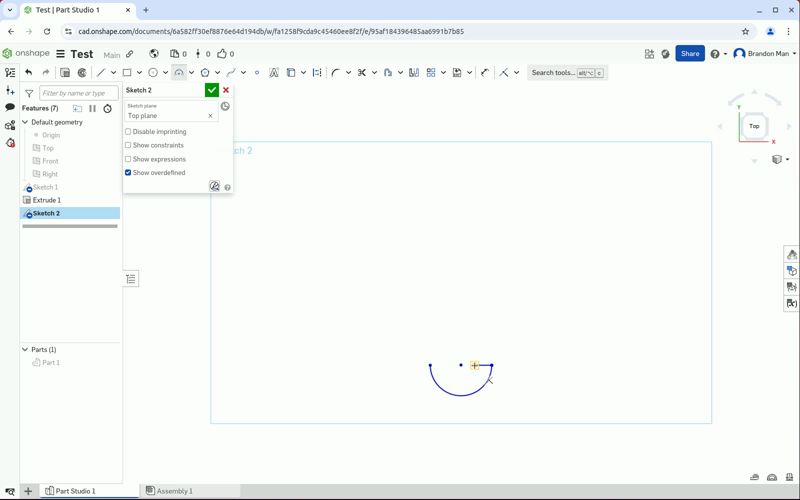
mouse_move(447, 365)
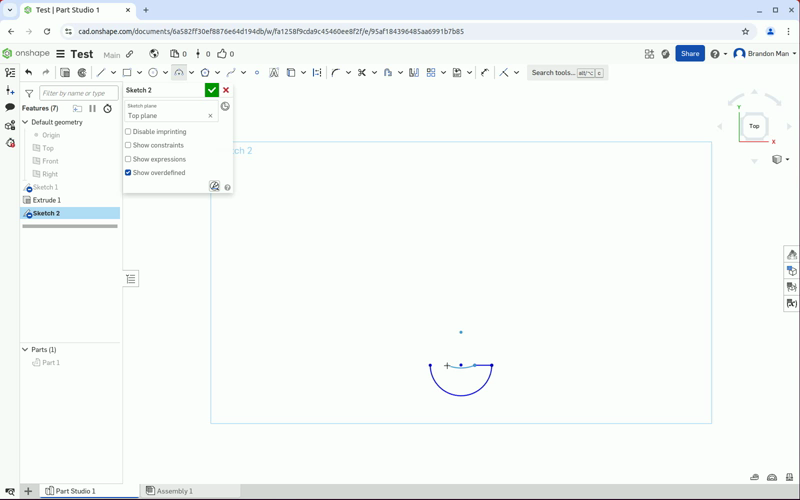
click(447, 365)
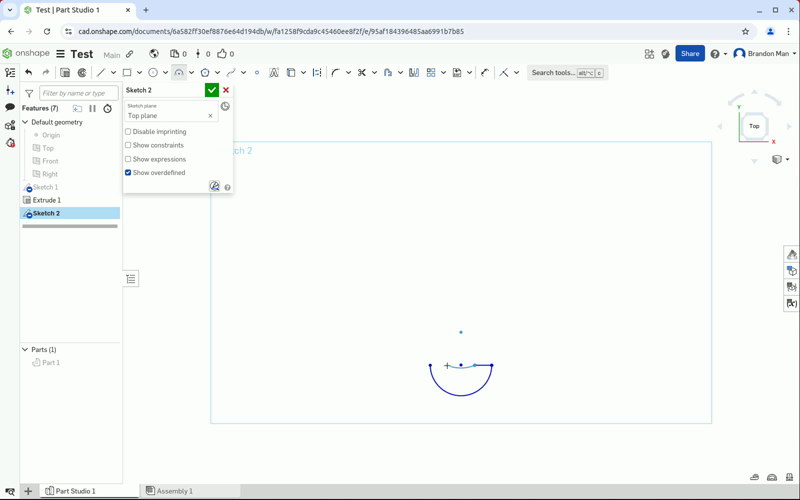
mouse_move(461, 378)
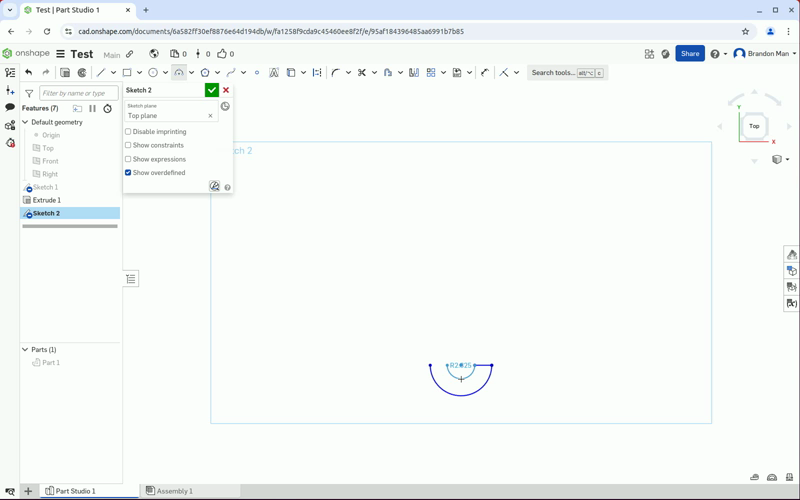
click(461, 378)
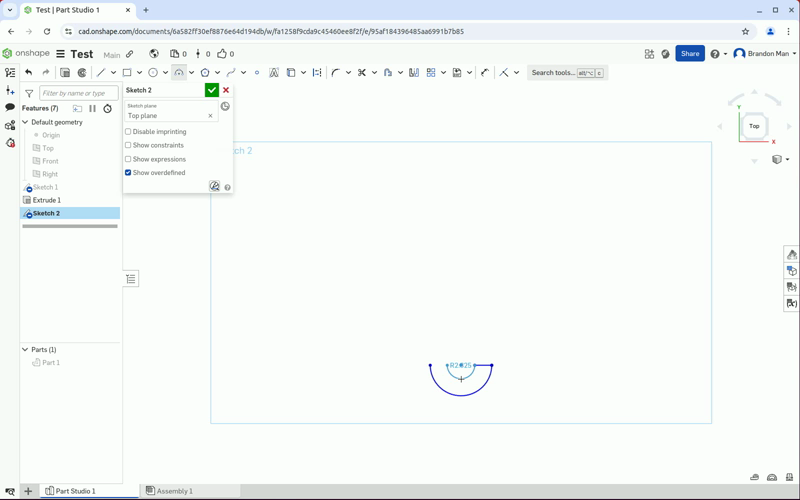
key_up(shift)
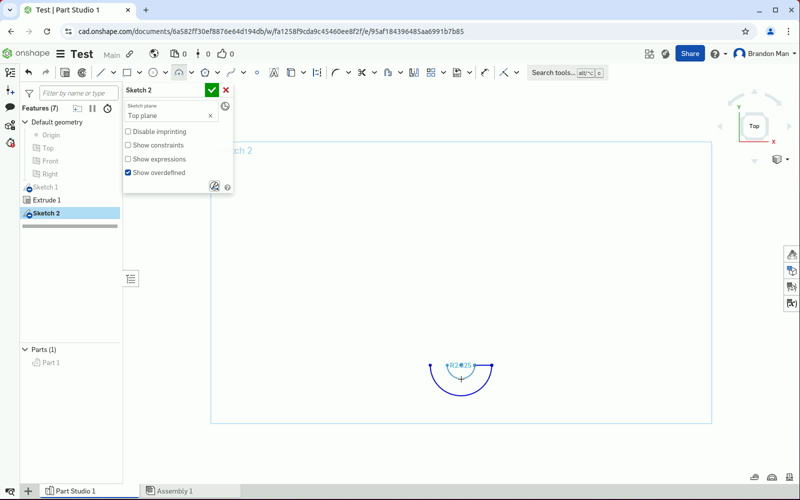
key(esc)
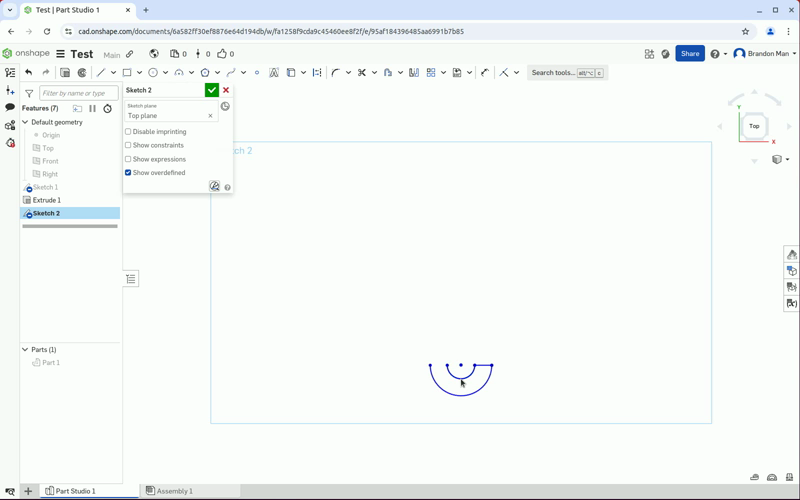
key(l)
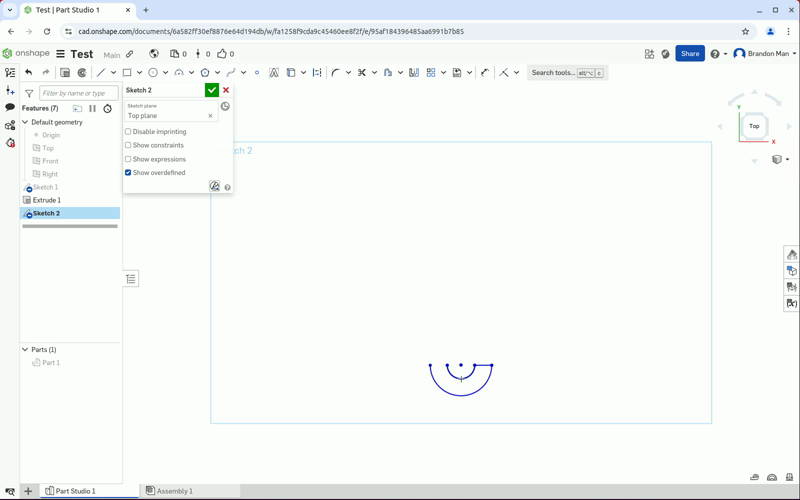
mouse_move(447, 365)
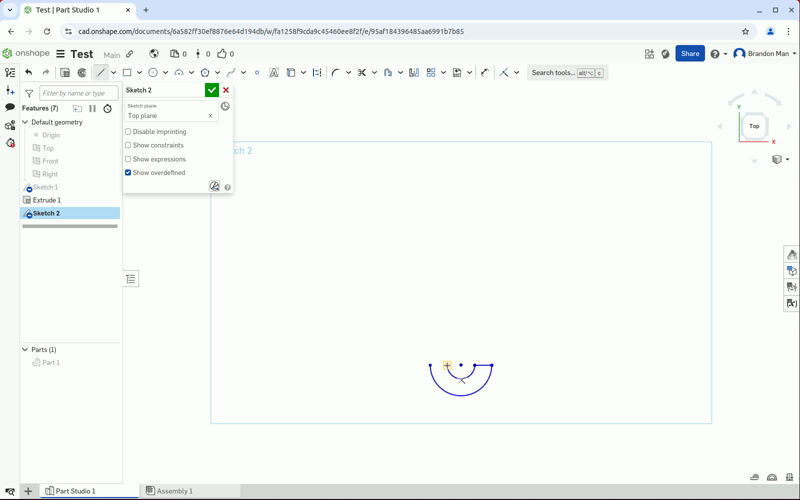
click(447, 365)
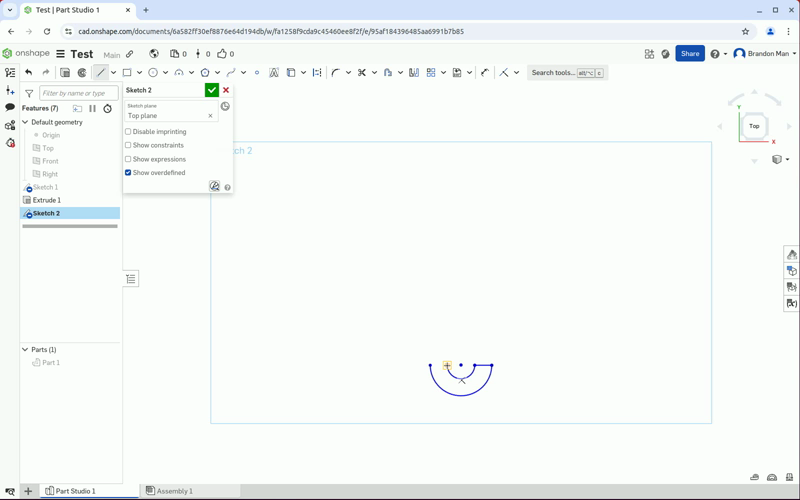
mouse_move(477, 365)
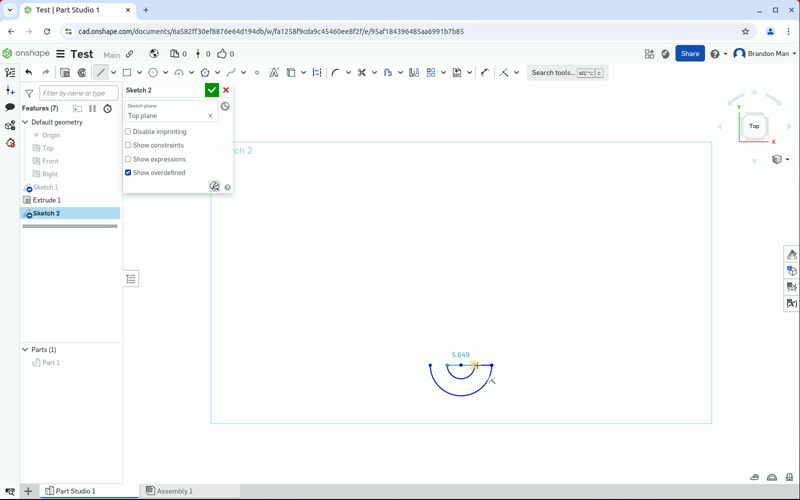
key_down(shift)
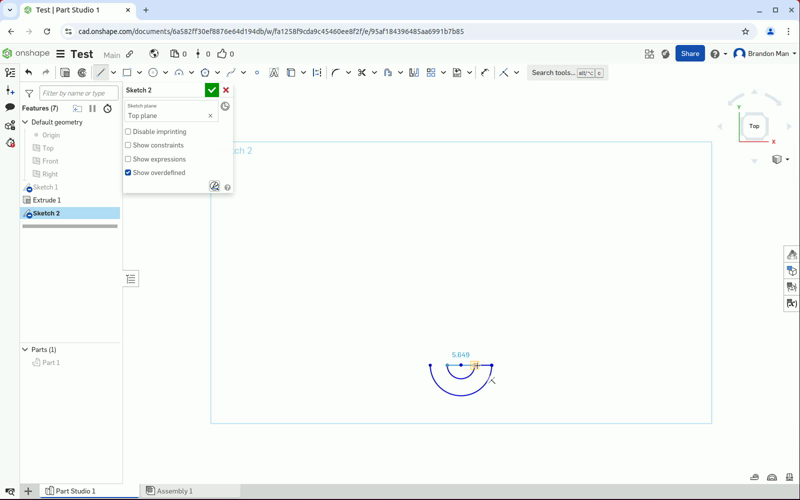
mouse_move(430, 365)
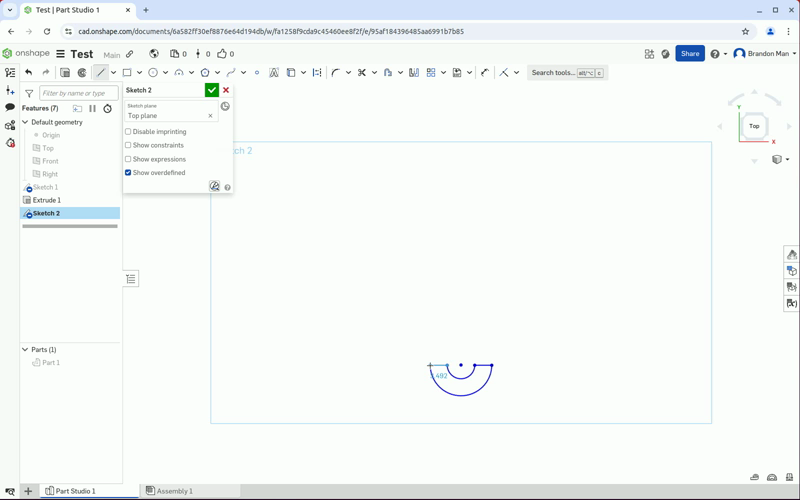
key_up(shift)
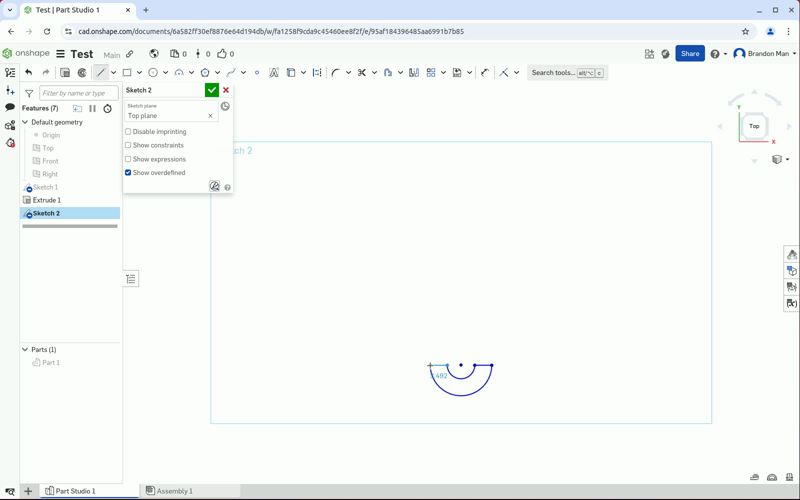
click(430, 365)
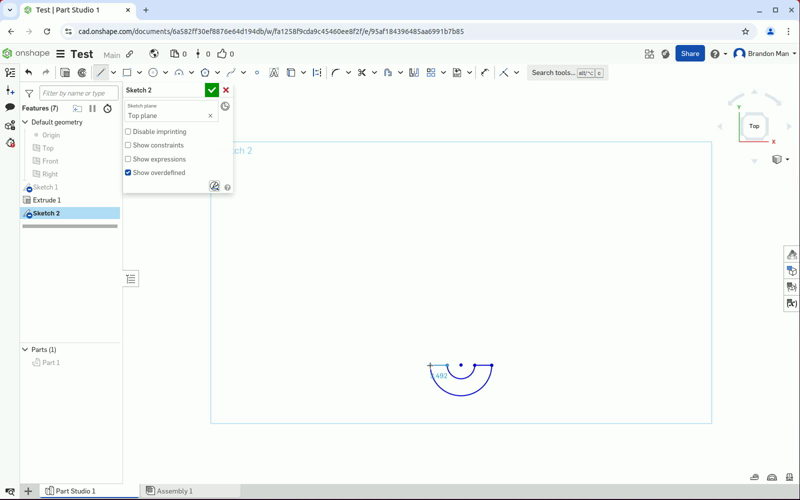
key(esc)
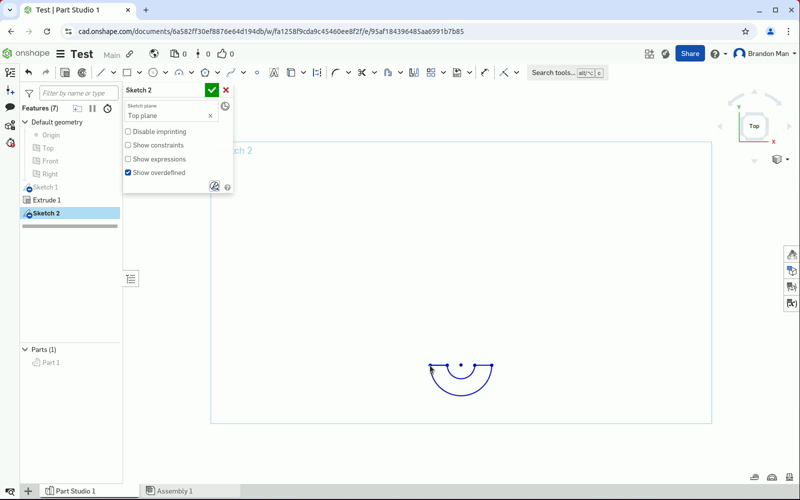
mouse_move(457, 382)
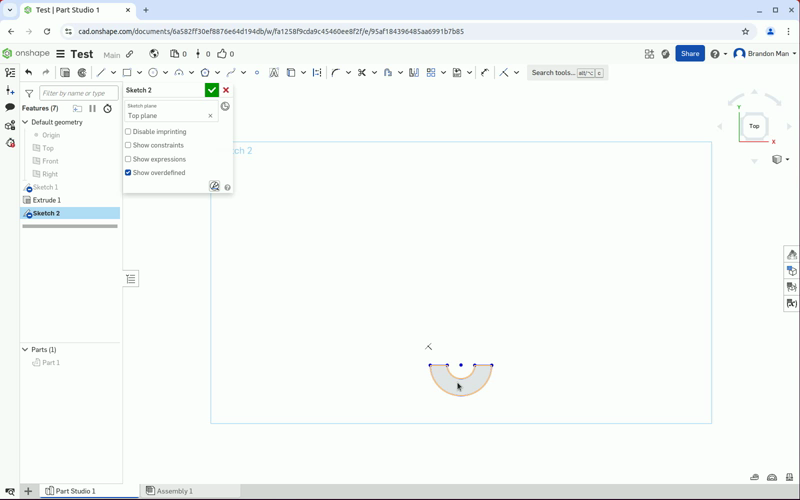
scroll(6)
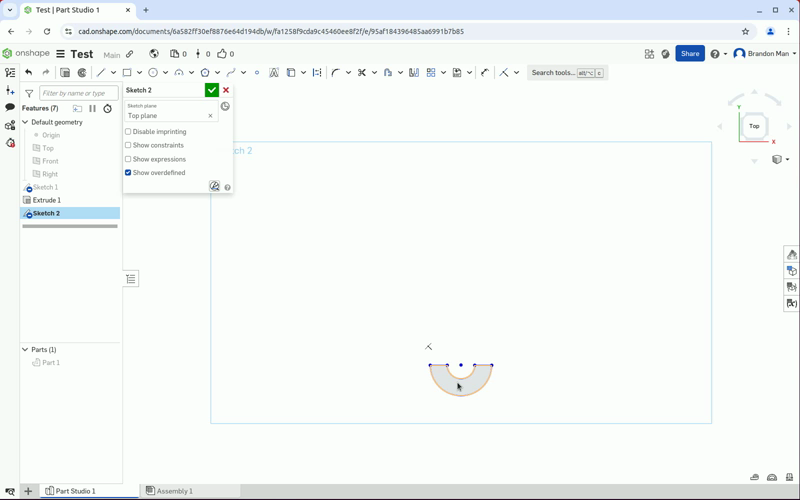
scroll(6)
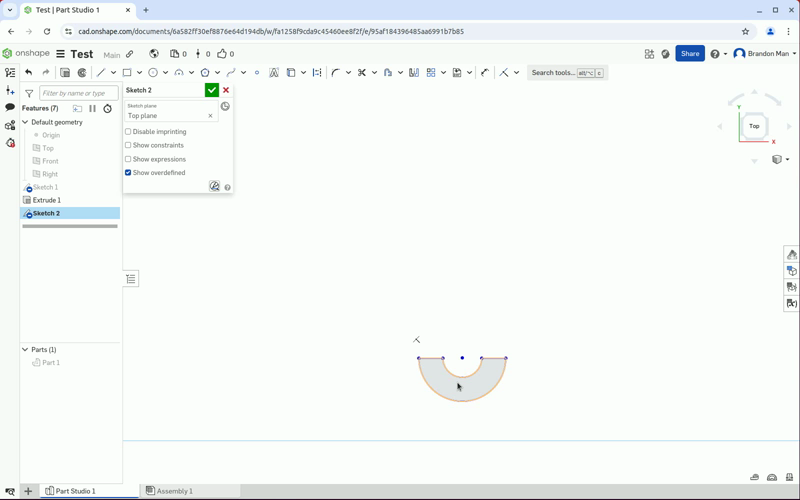
scroll(6)
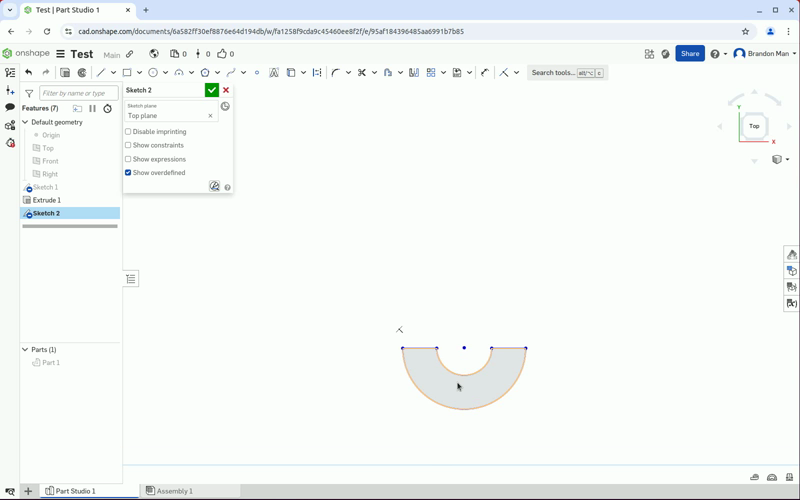
scroll(6)
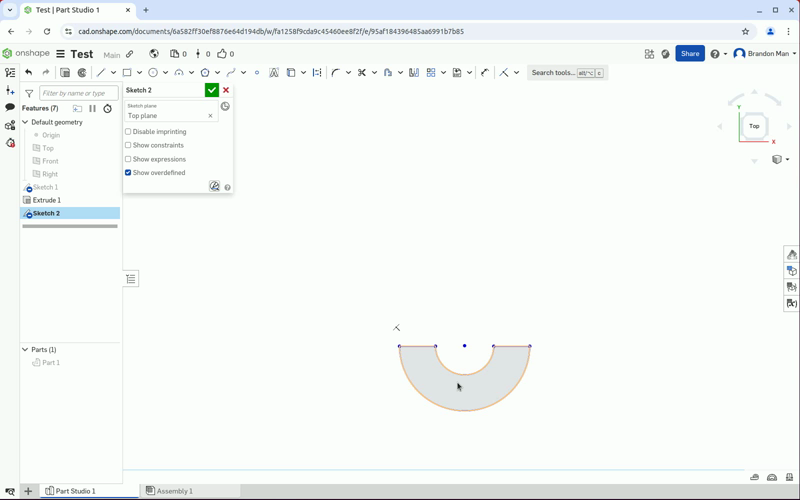
scroll(6)
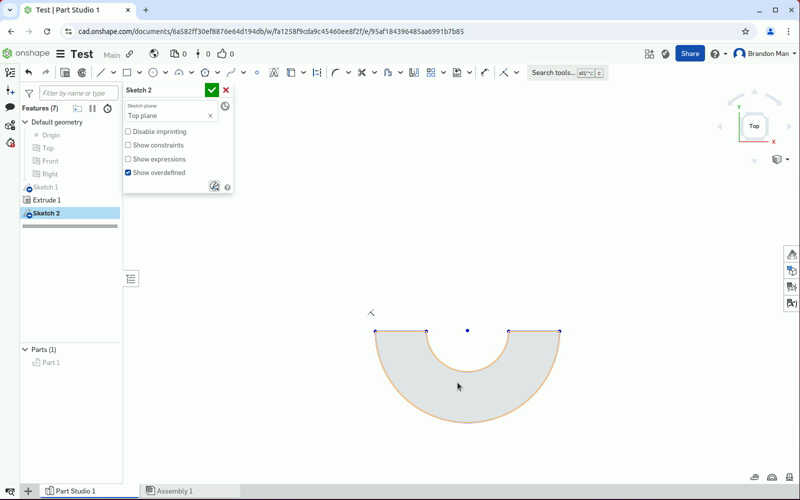
scroll(6)
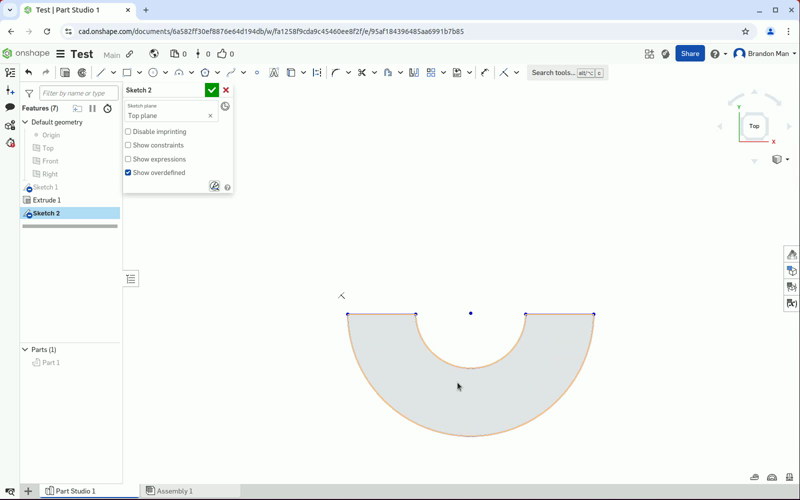
scroll(6)
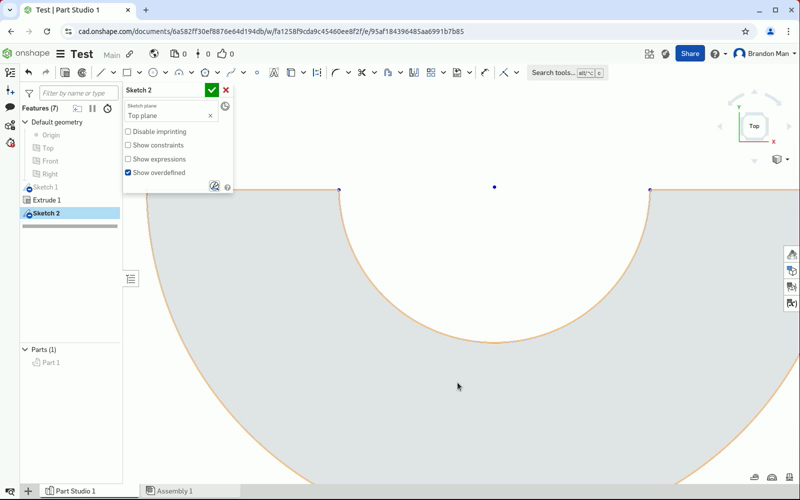
click(457, 382)
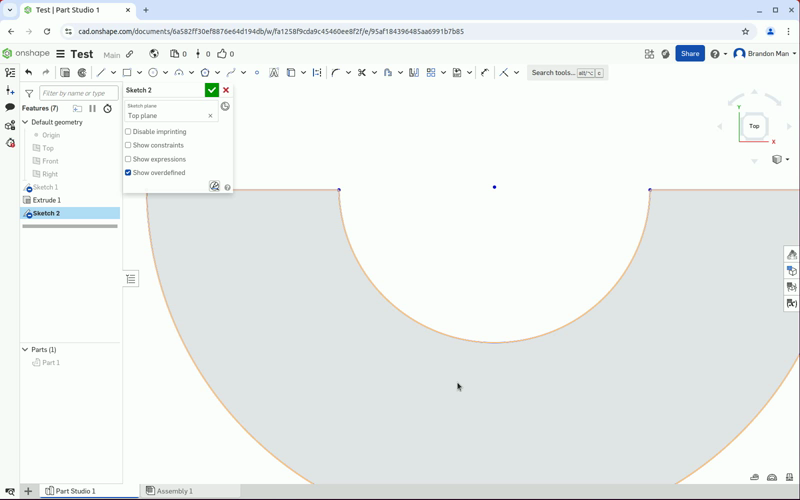
scroll(-6)
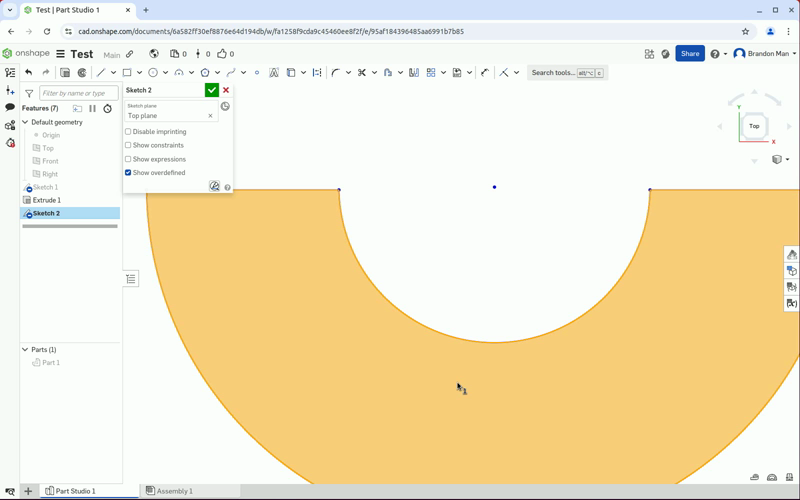
scroll(-6)
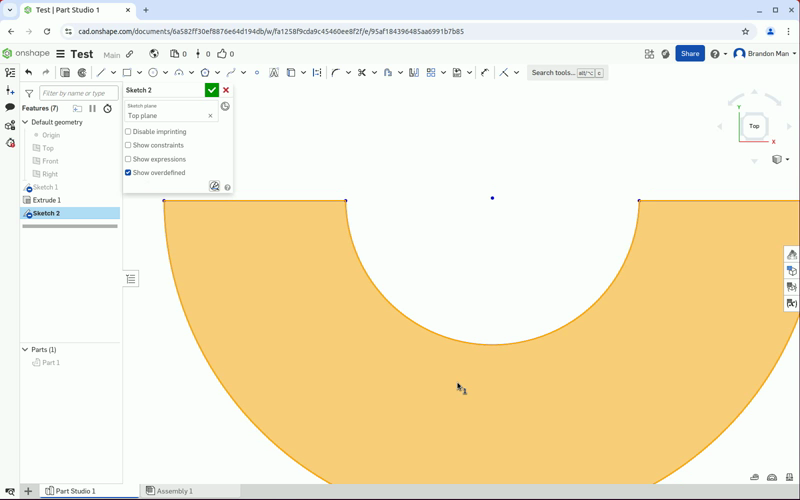
scroll(-6)
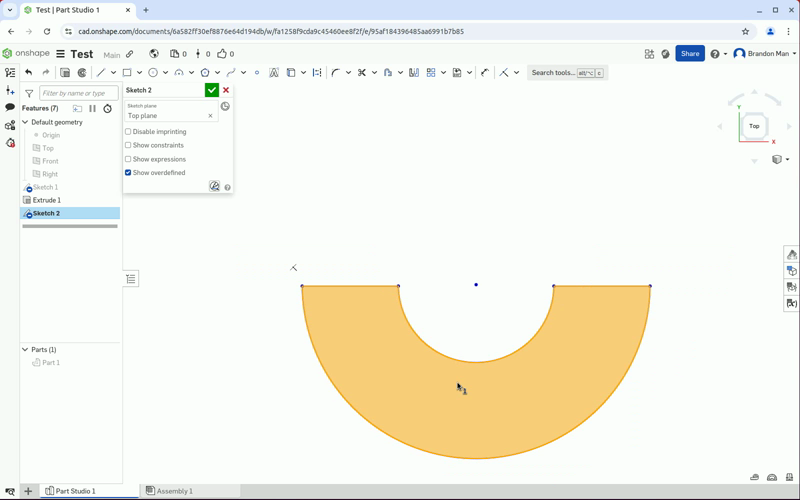
scroll(-6)
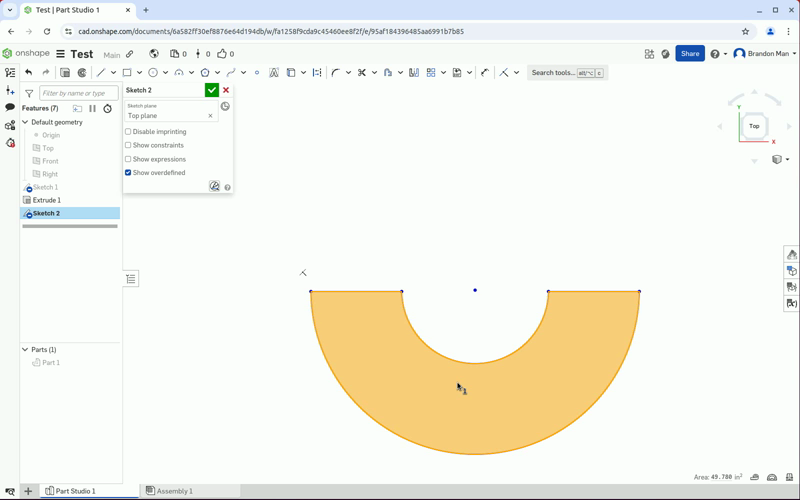
scroll(-6)
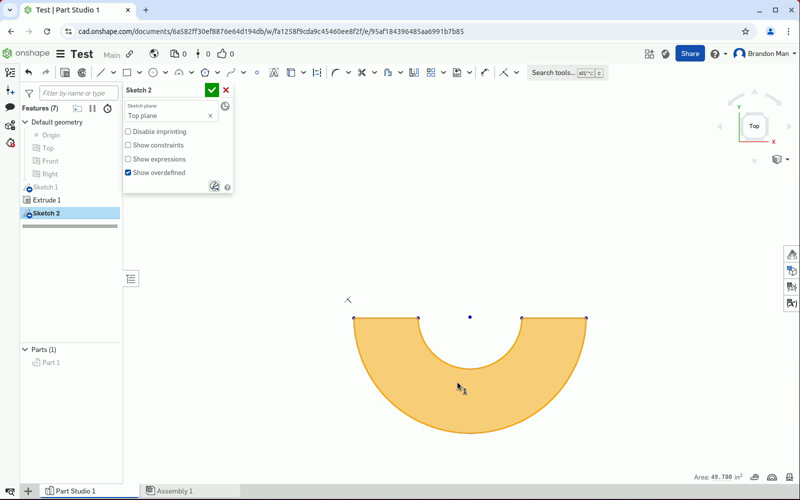
scroll(-6)
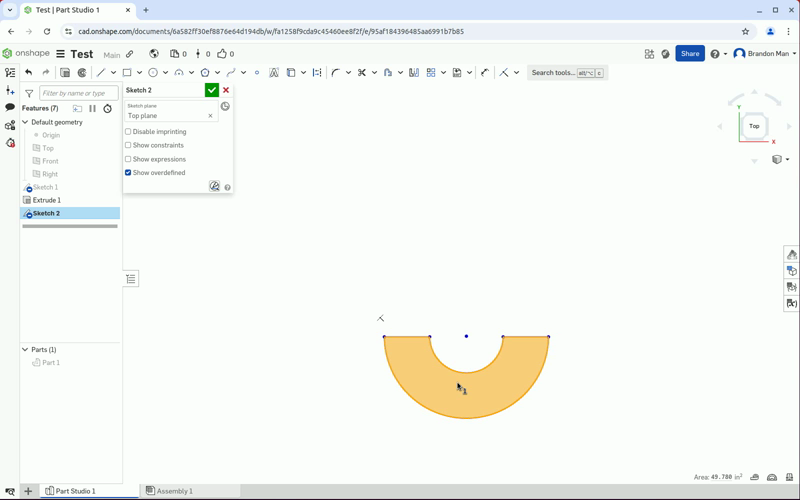
scroll(-6)
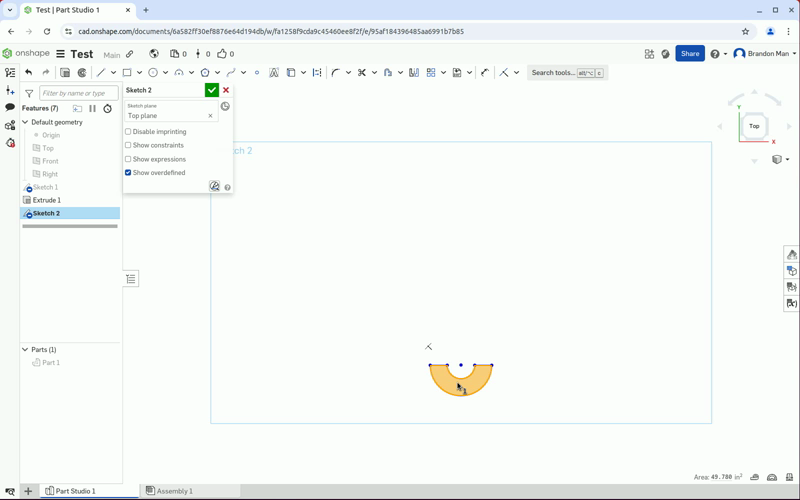
mouse_move(73, 352)
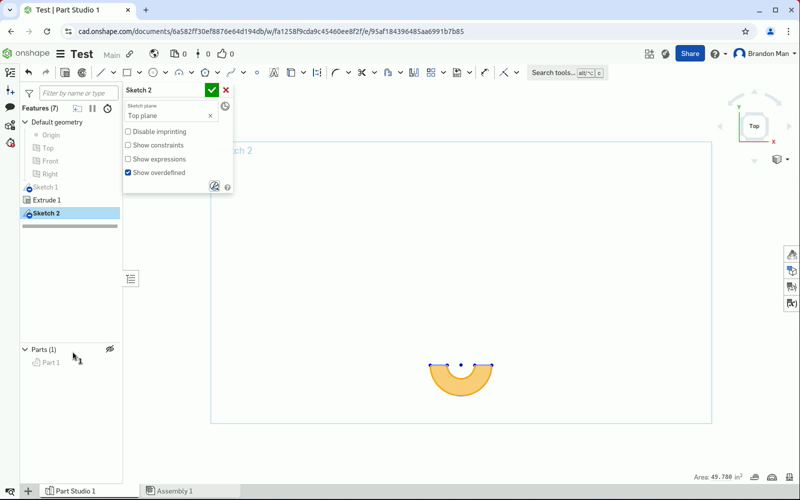
key(shift+y)
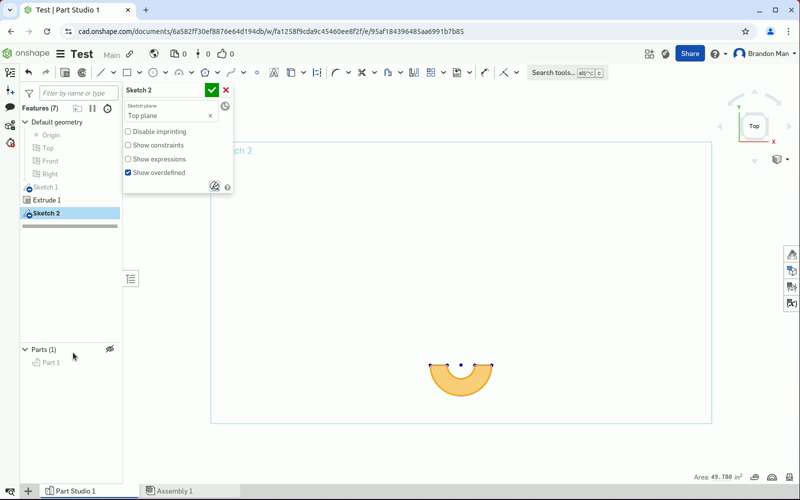
key(shift+e)
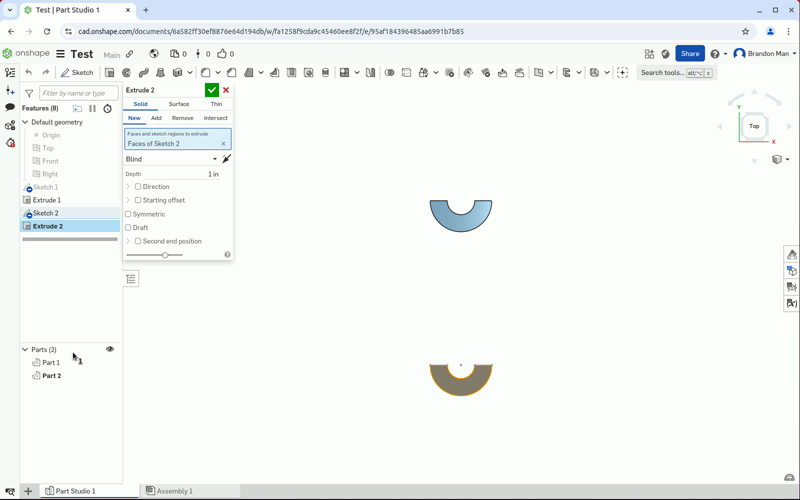
mouse_move(143, 106)
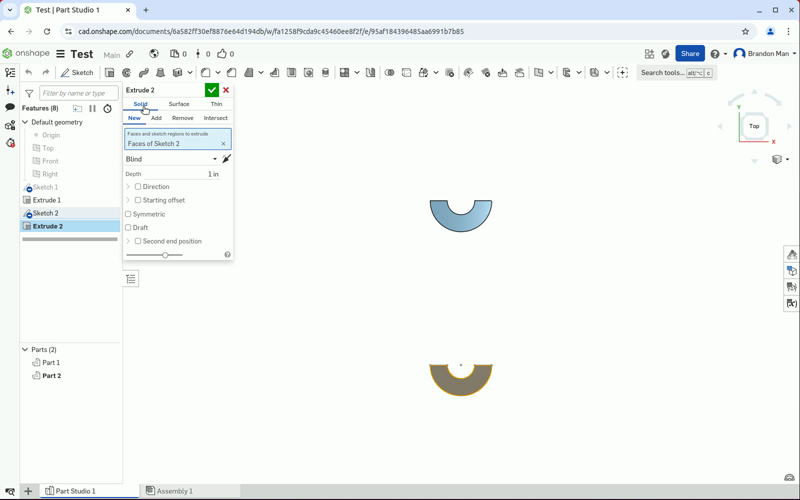
click(143, 106)
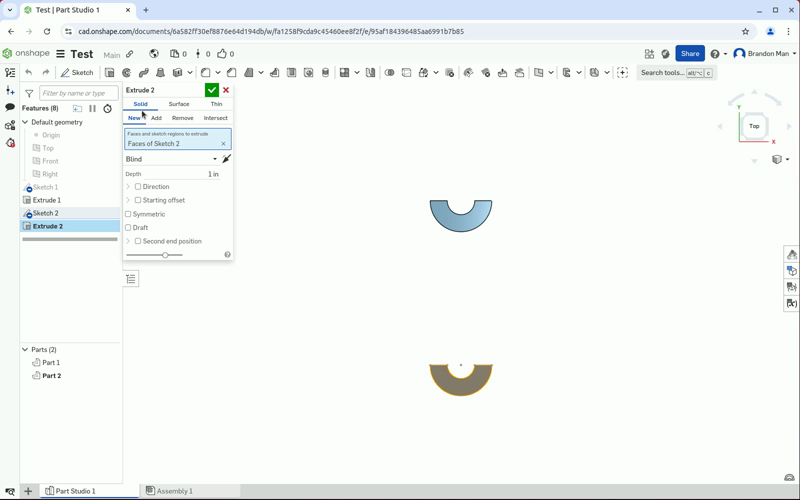
mouse_move(137, 120)
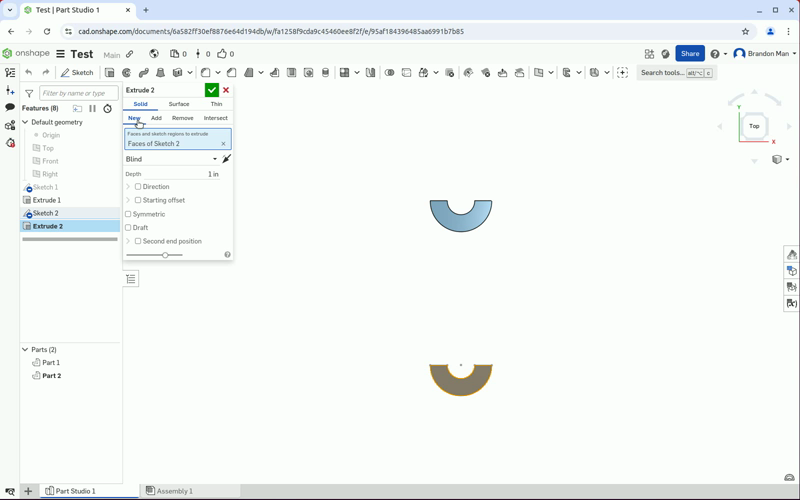
click(137, 120)
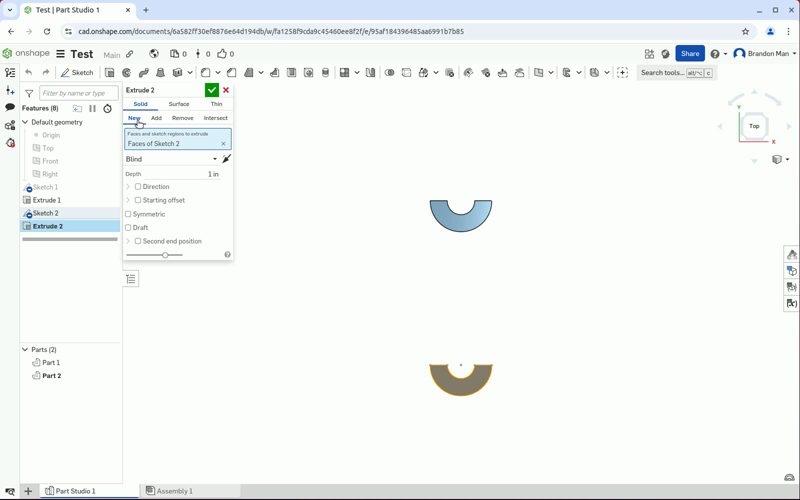
key(tab, 4)
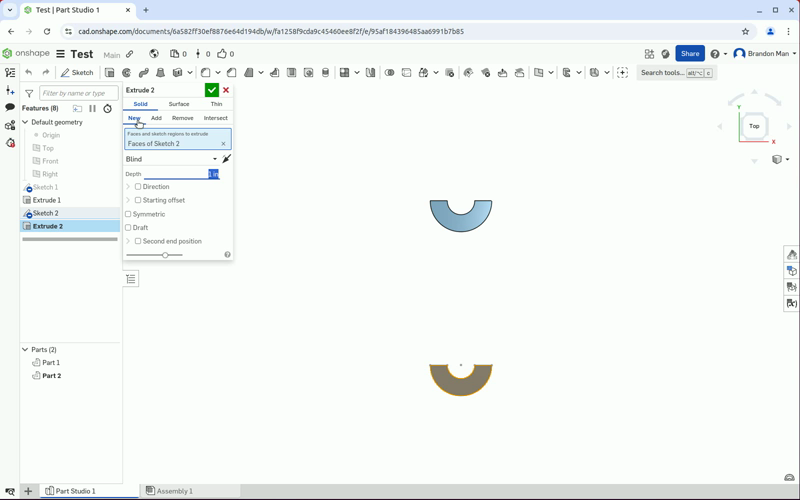
text(5.536)
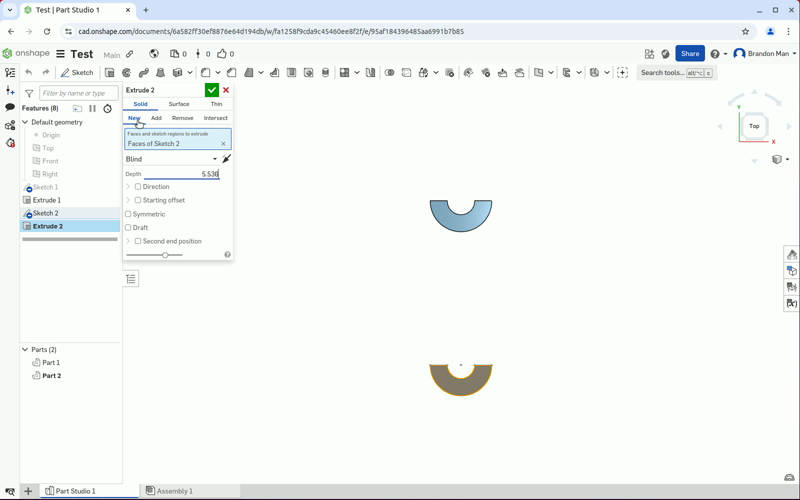
key(enter)
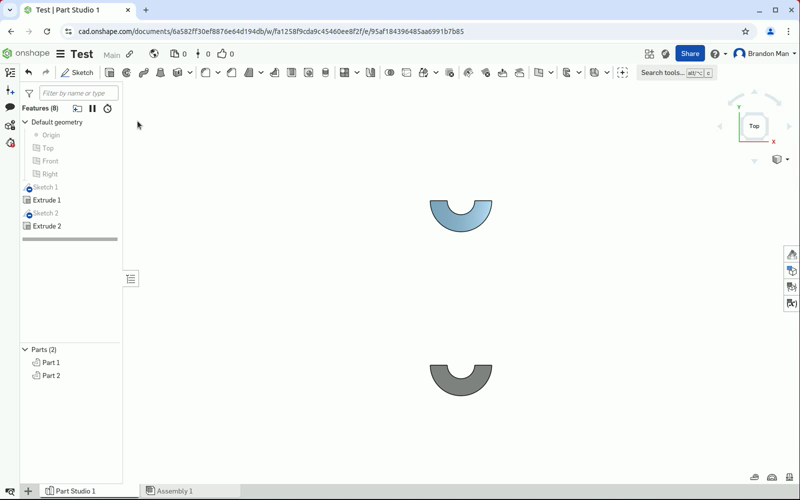
key(shift+h)
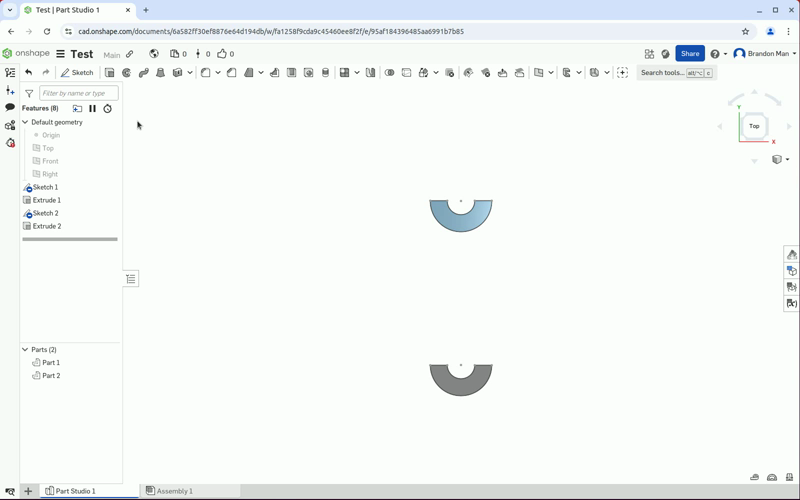
key(shift+h)
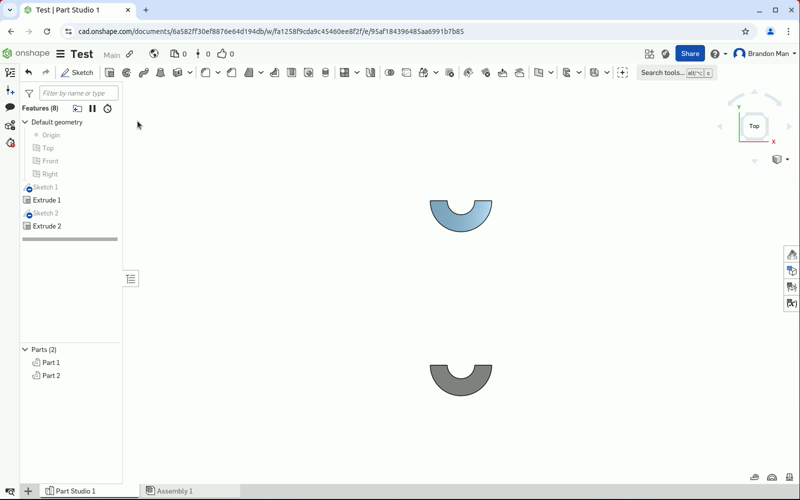
mouse_move(73, 189)
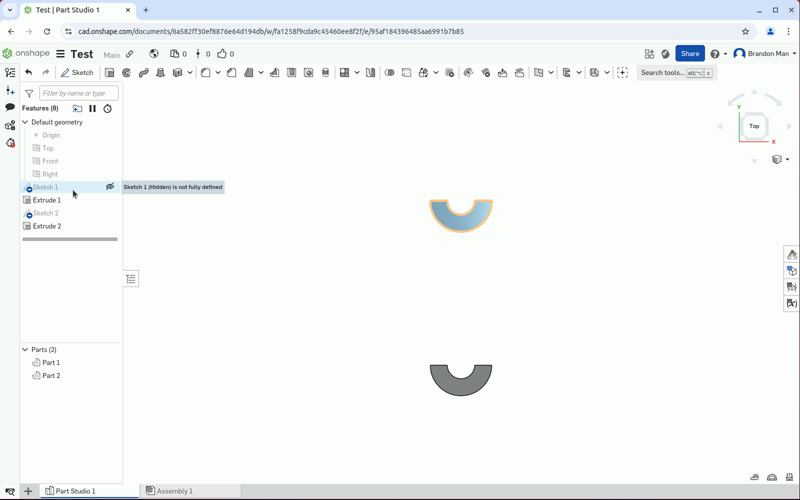
click(73, 189)
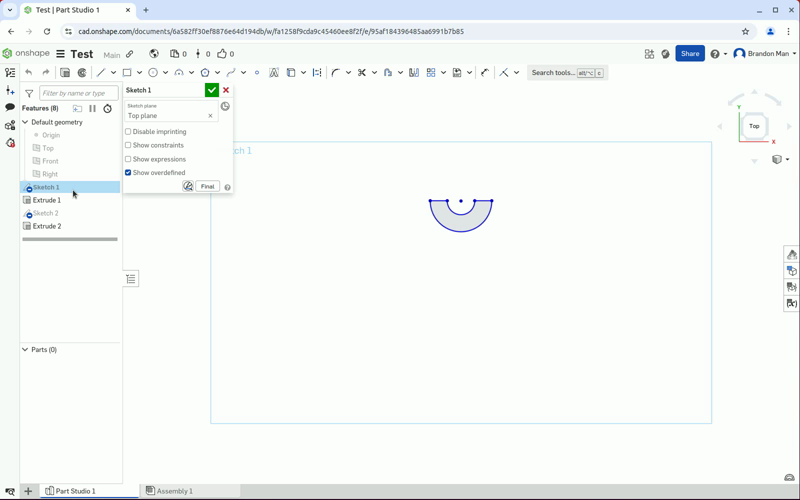
mouse_move(229, 92)
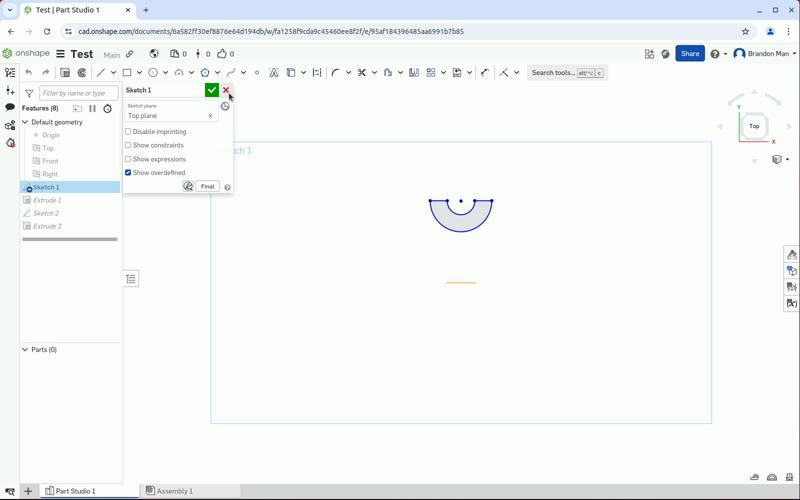
click(229, 92)
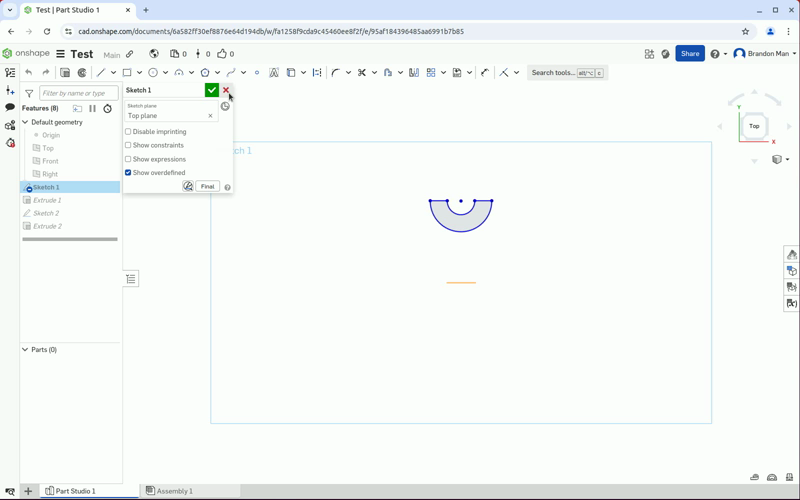
key(shift+s)
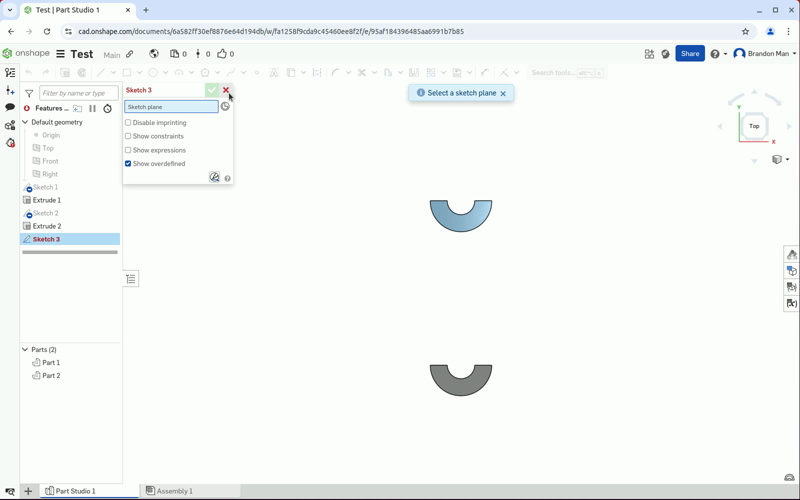
mouse_move(73, 150)
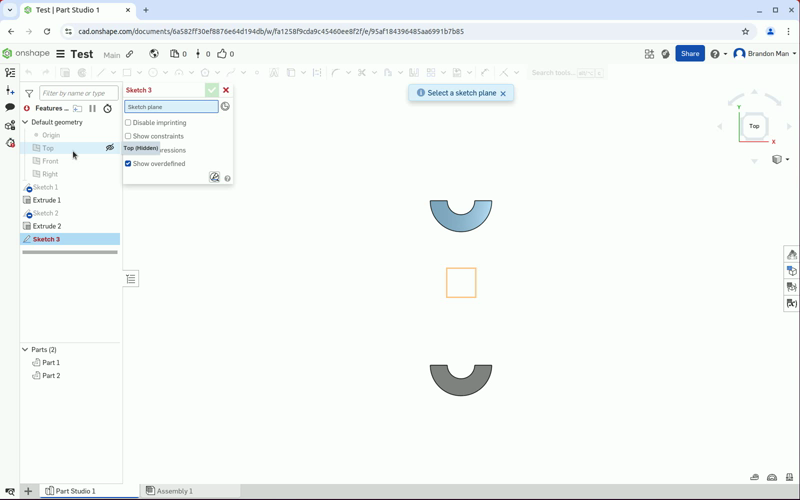
click(73, 150)
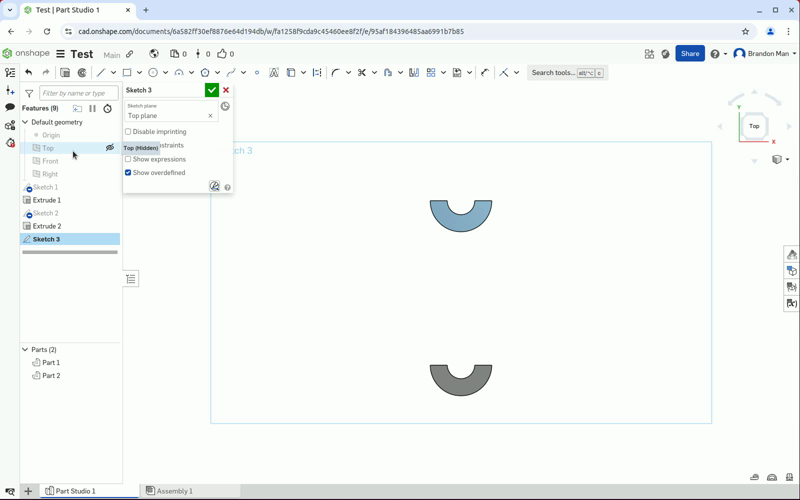
mouse_move(73, 352)
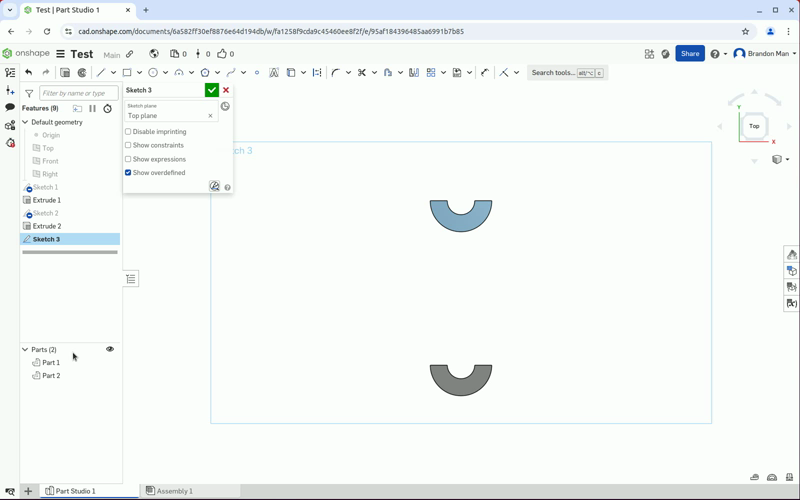
key(y)
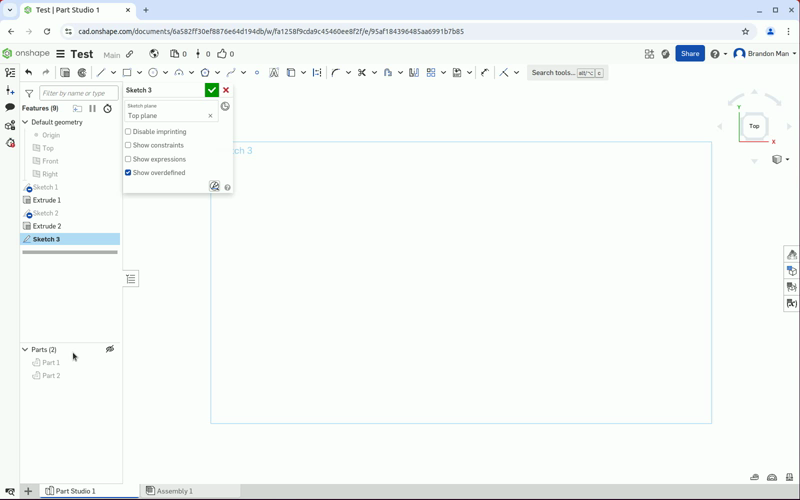
key(l)
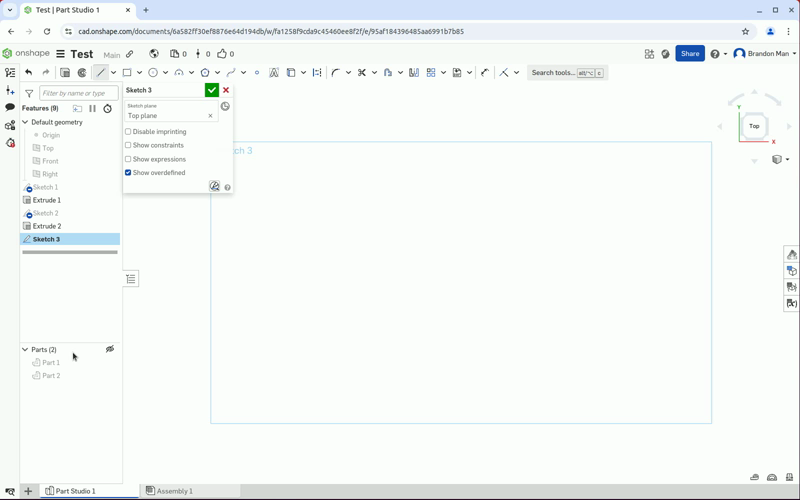
key_down(shift)
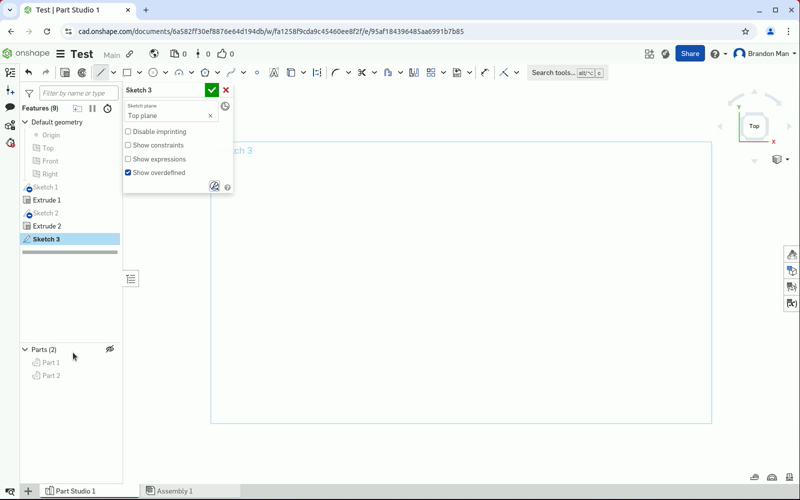
mouse_move(430, 365)
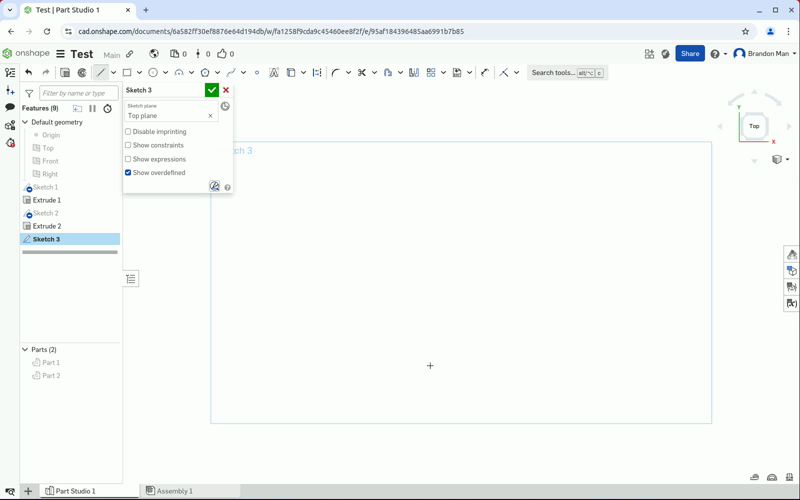
click(430, 365)
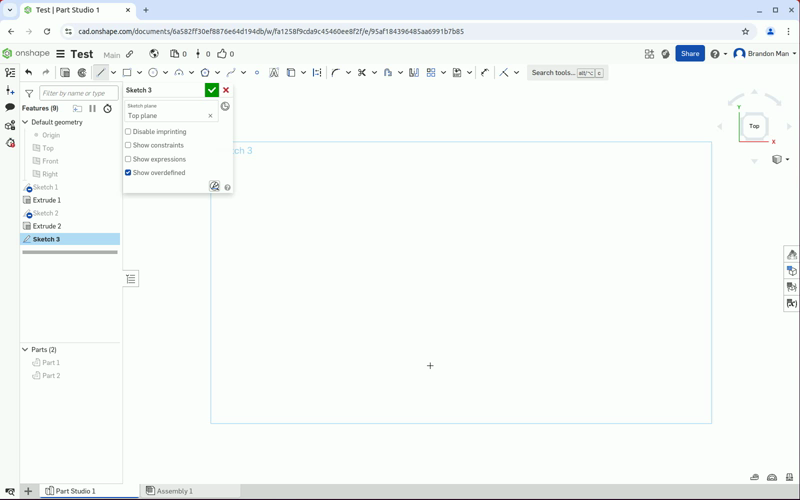
key_up(shift)
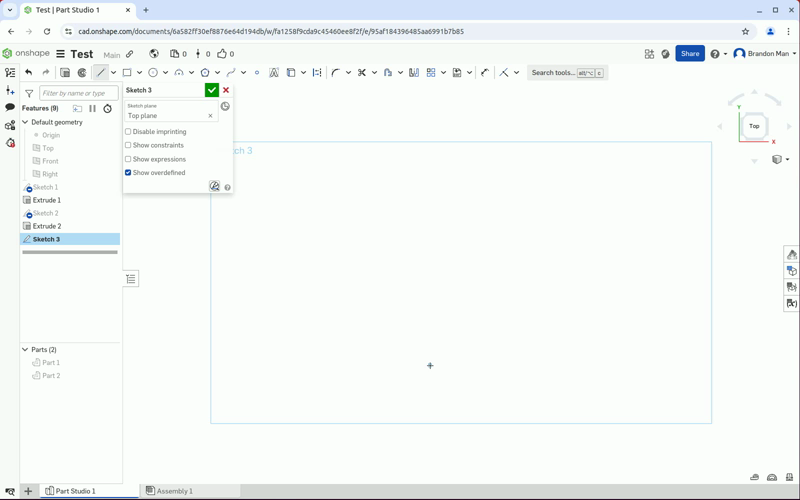
key_down(shift)
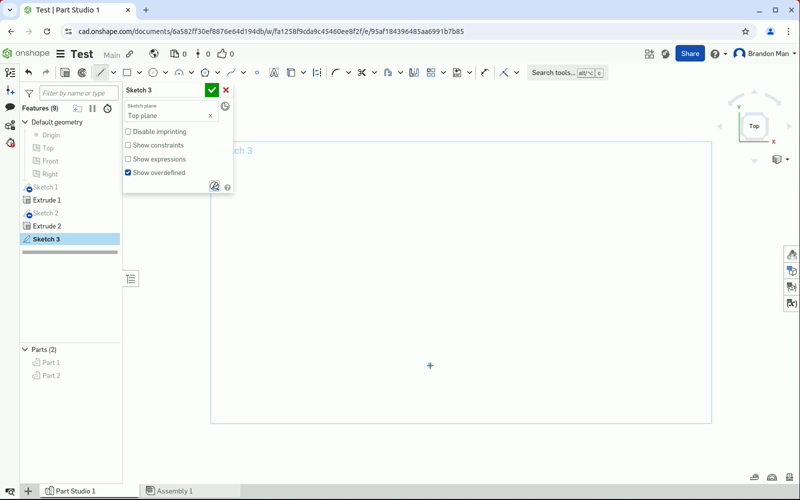
mouse_move(460, 365)
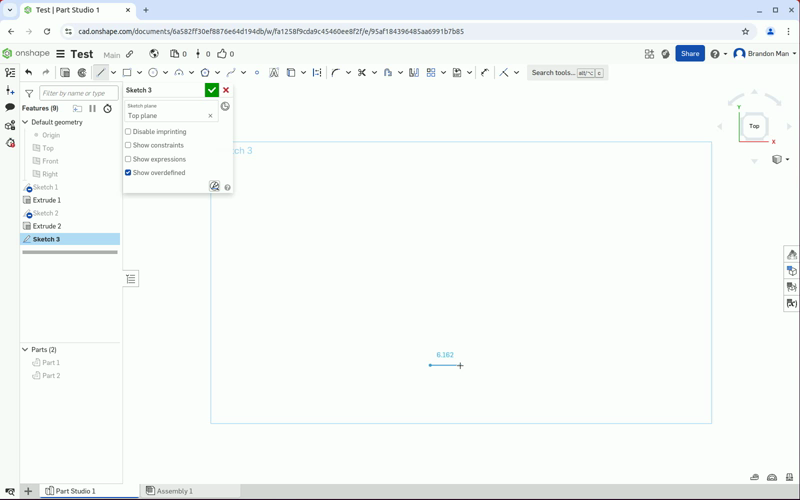
mouse_move(447, 365)
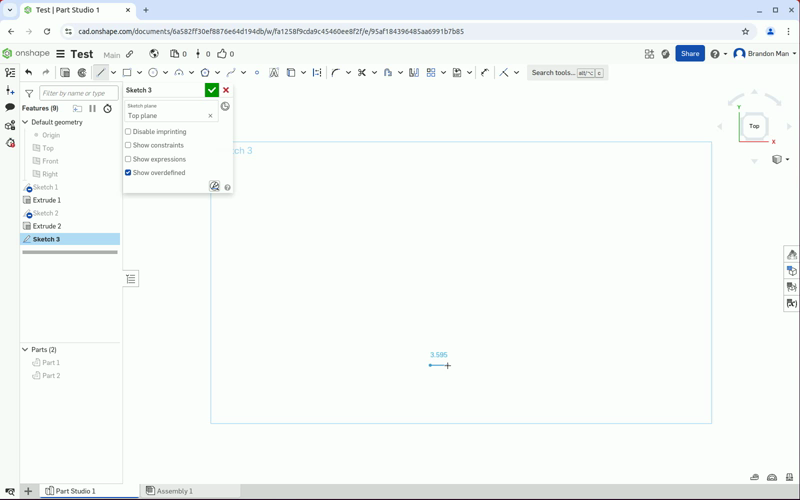
click(447, 365)
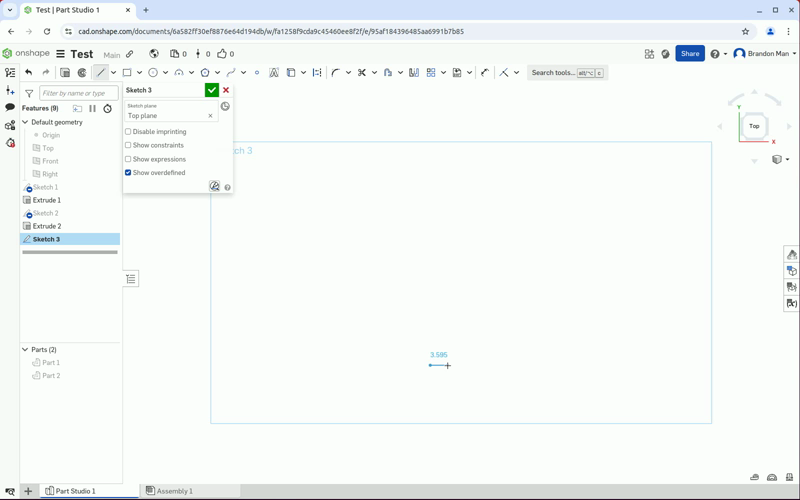
key_up(shift)
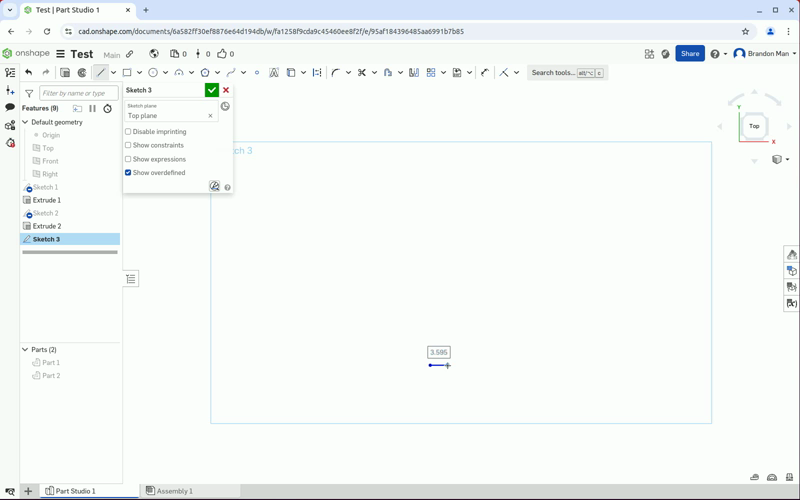
key(esc)
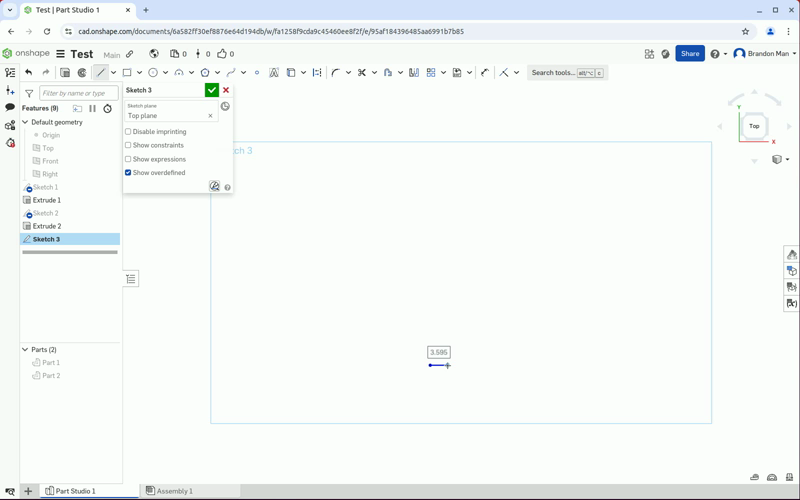
key(a)
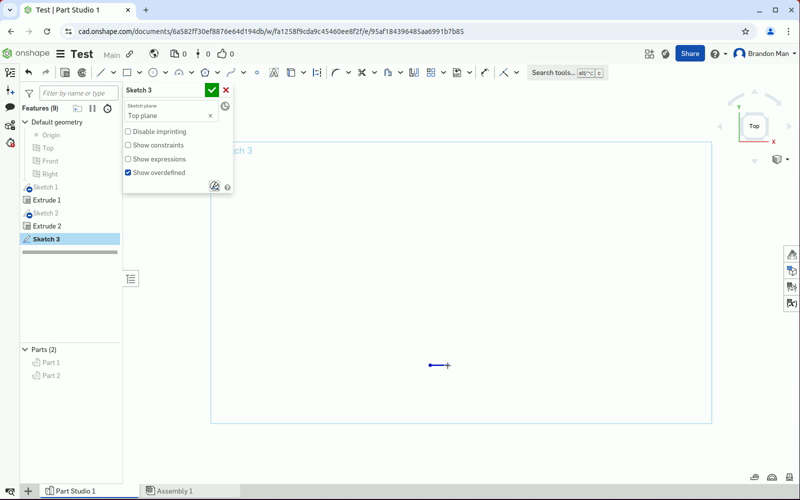
mouse_move(447, 365)
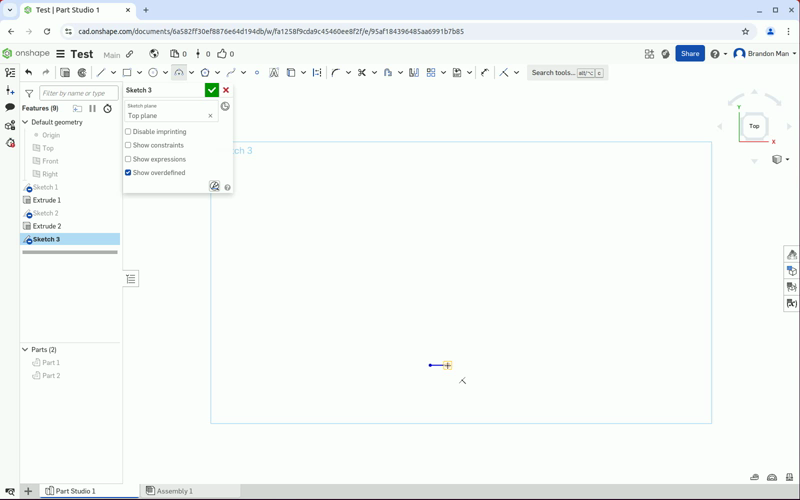
click(447, 365)
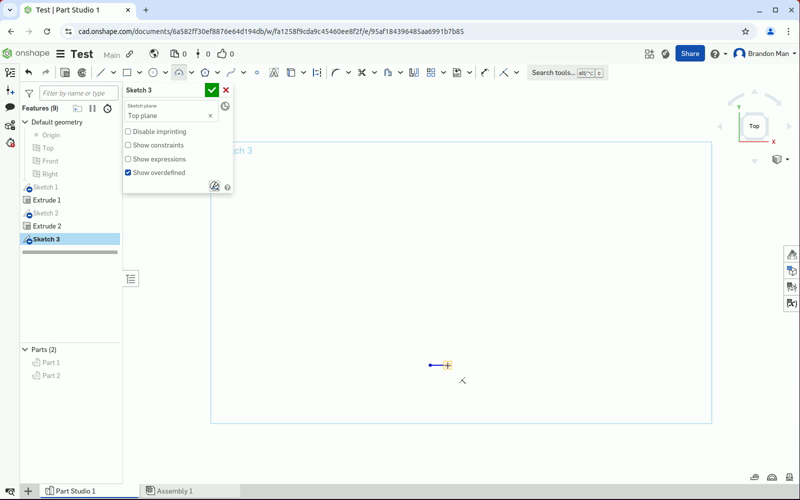
key_down(shift)
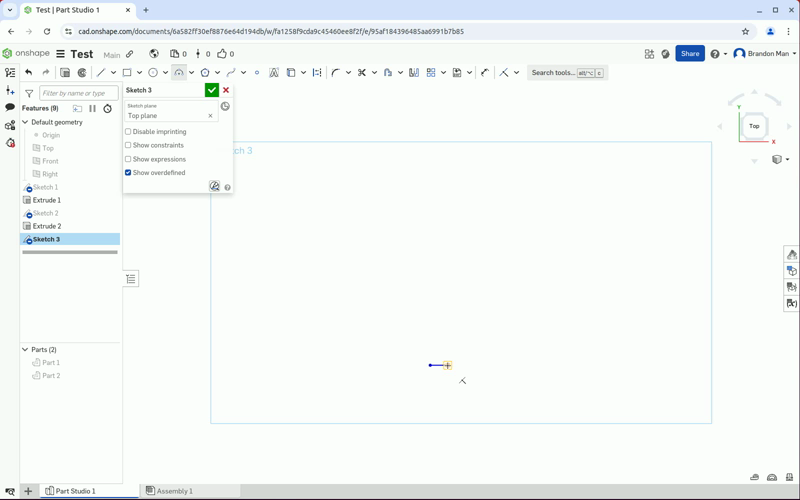
mouse_move(473, 365)
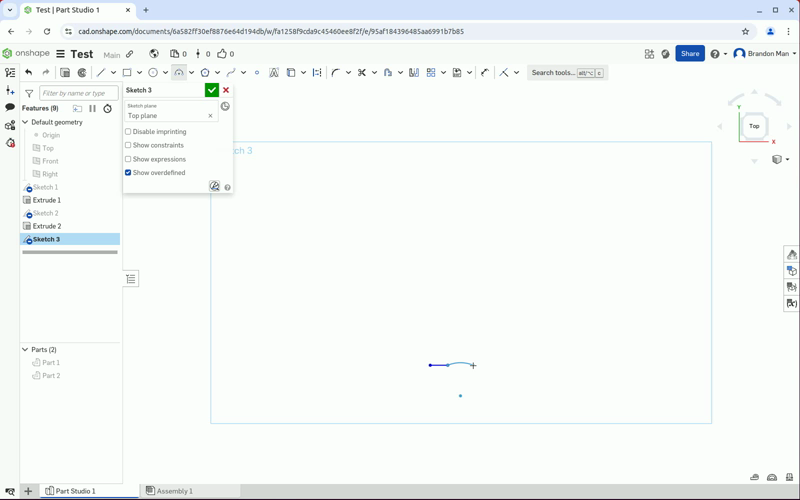
click(473, 365)
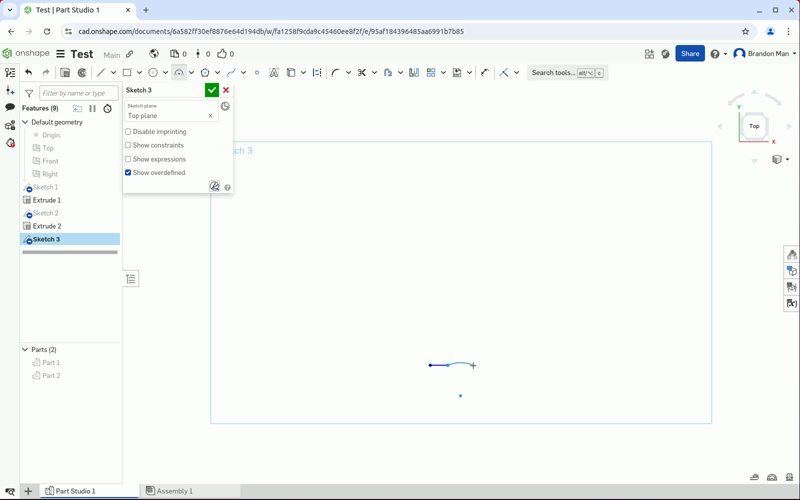
mouse_move(460, 378)
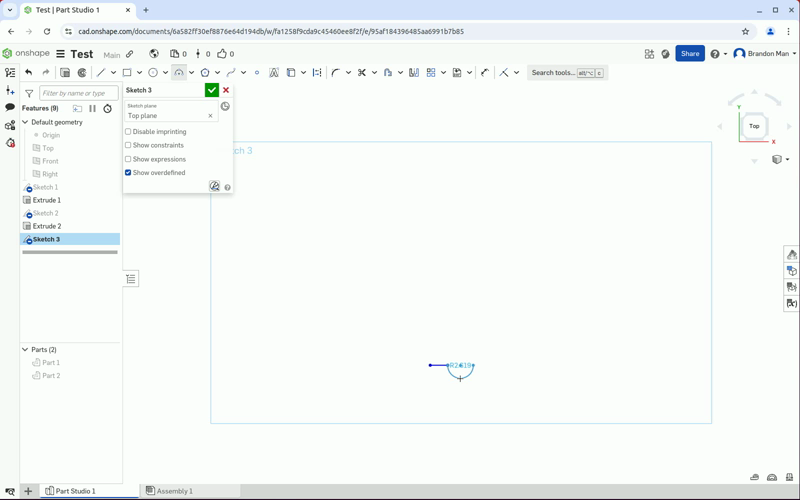
click(460, 378)
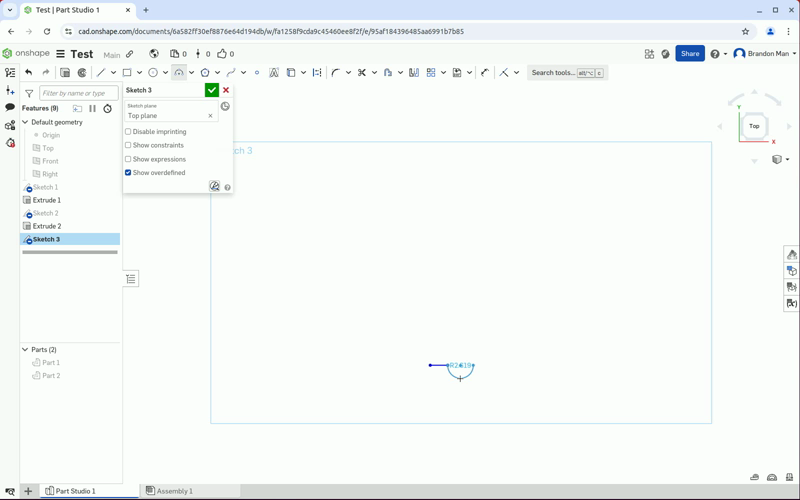
key_up(shift)
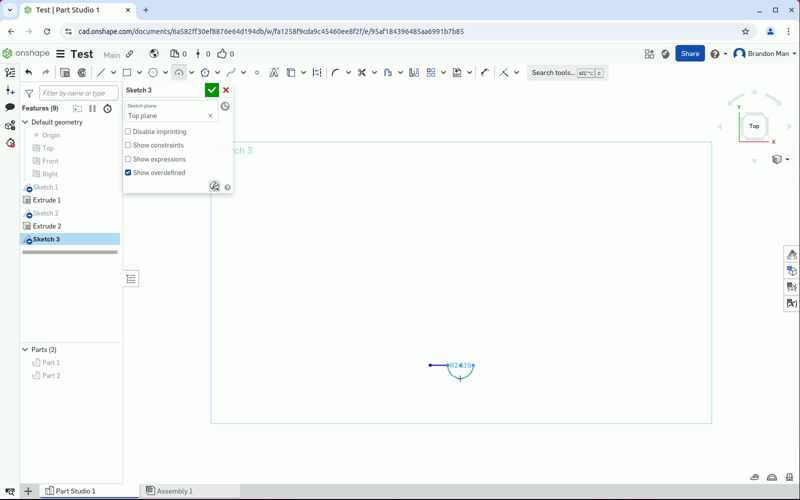
key(esc)
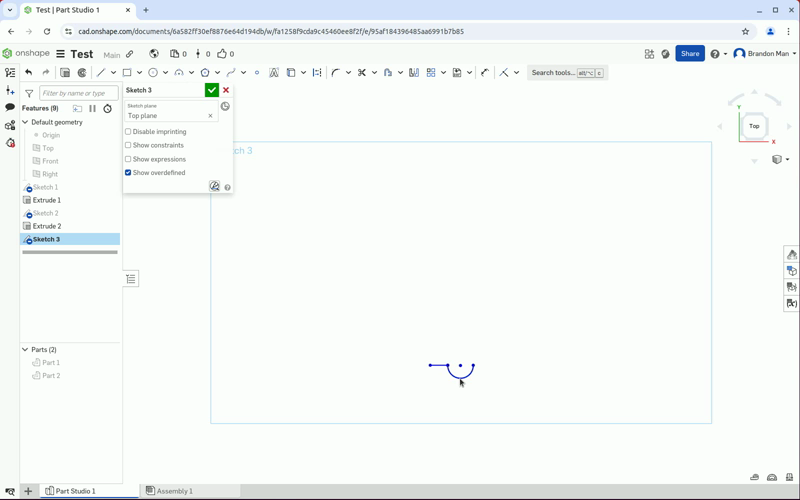
key(l)
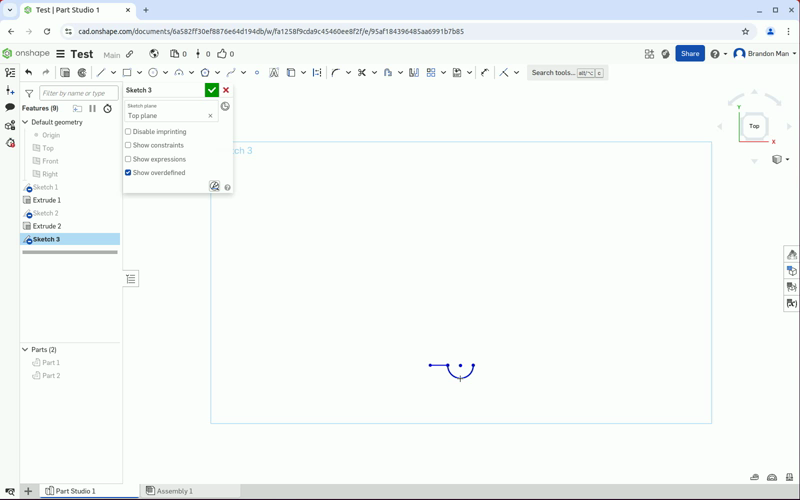
mouse_move(473, 365)
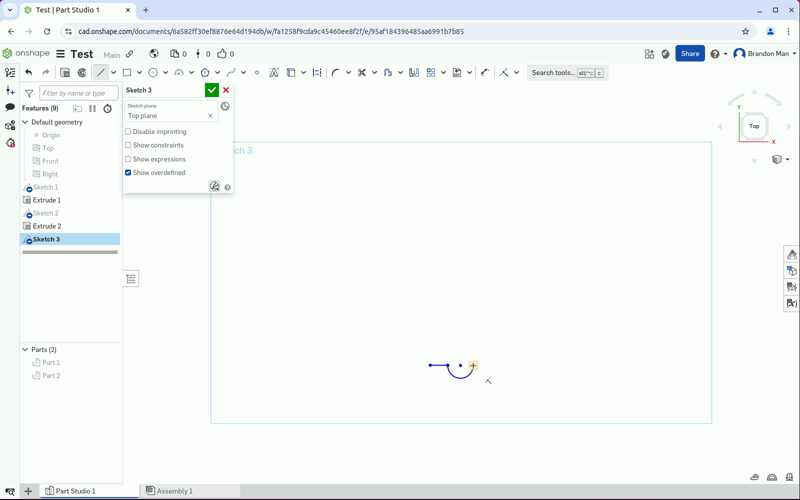
click(473, 365)
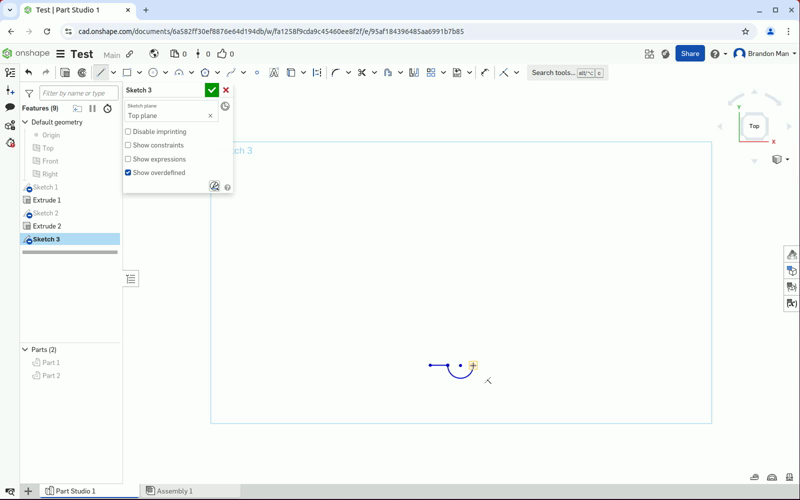
key_down(shift)
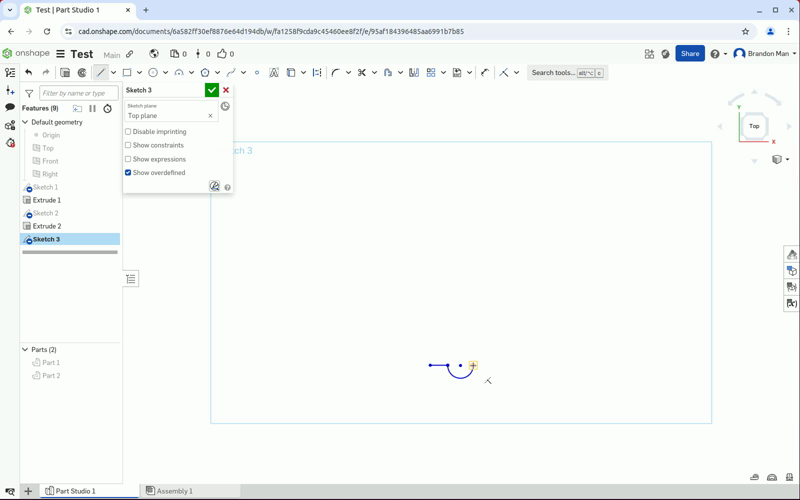
mouse_move(503, 365)
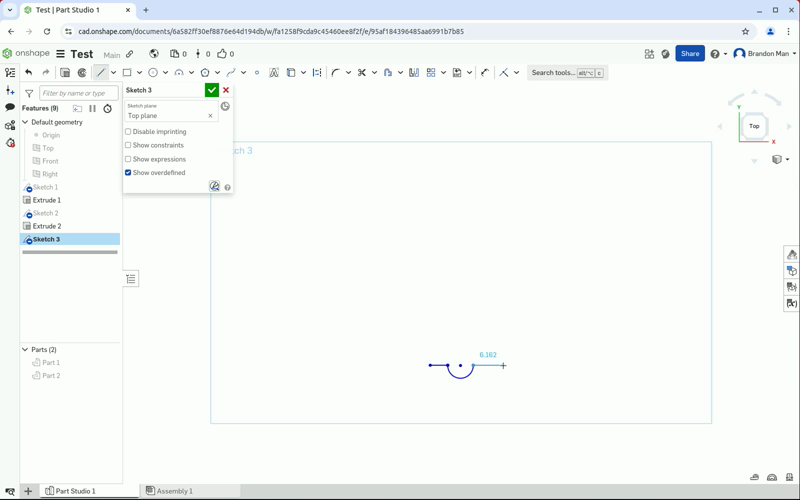
mouse_move(490, 365)
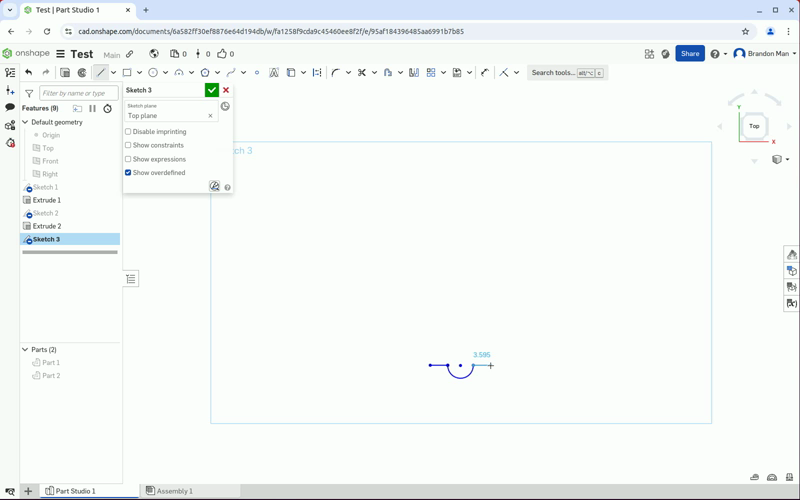
click(490, 365)
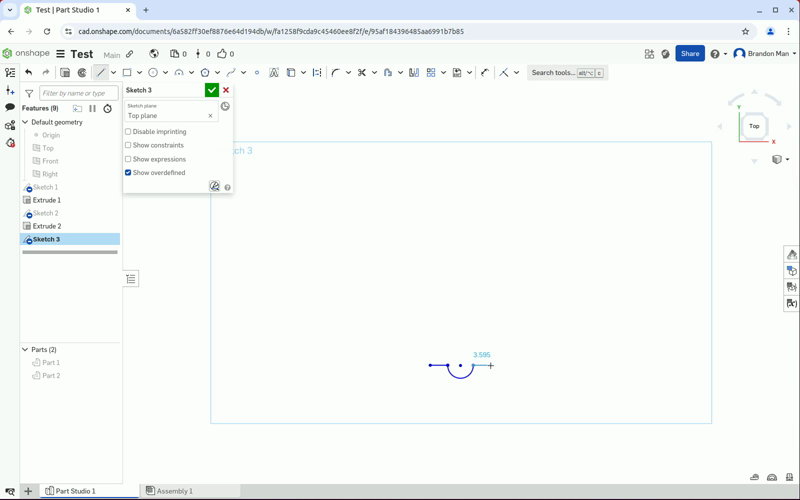
key_up(shift)
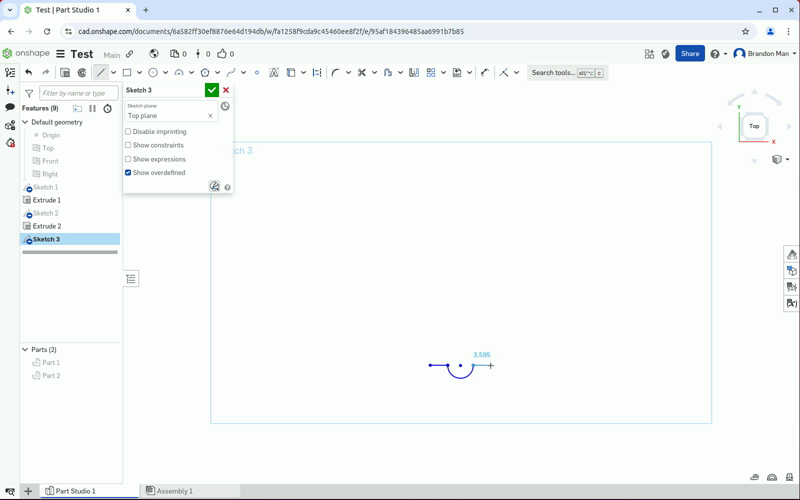
key_down(shift)
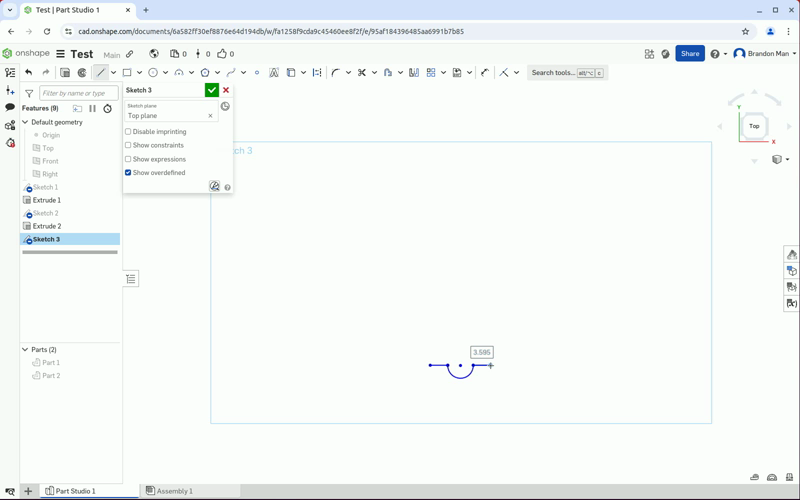
mouse_move(490, 201)
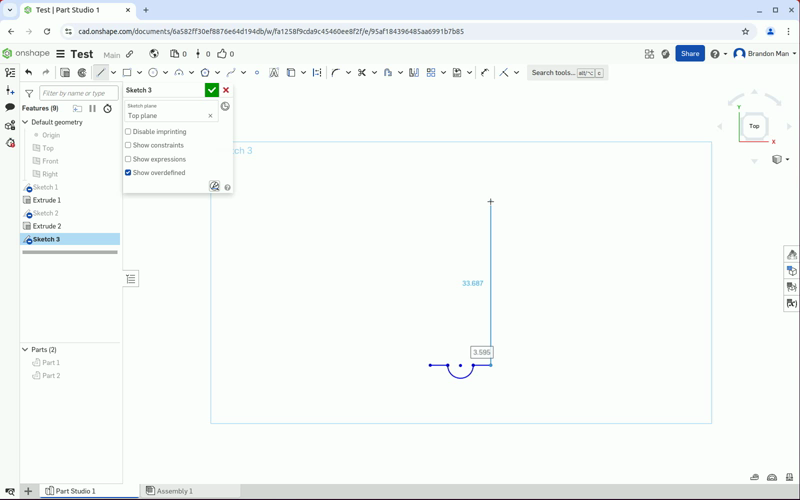
click(490, 201)
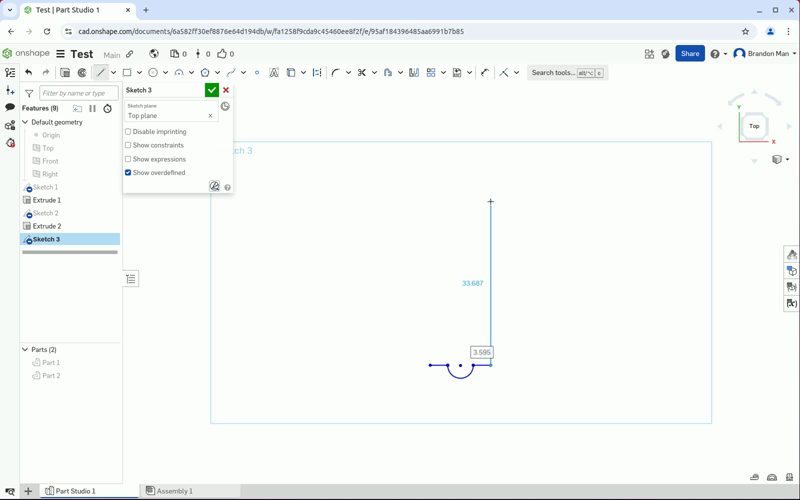
key_up(shift)
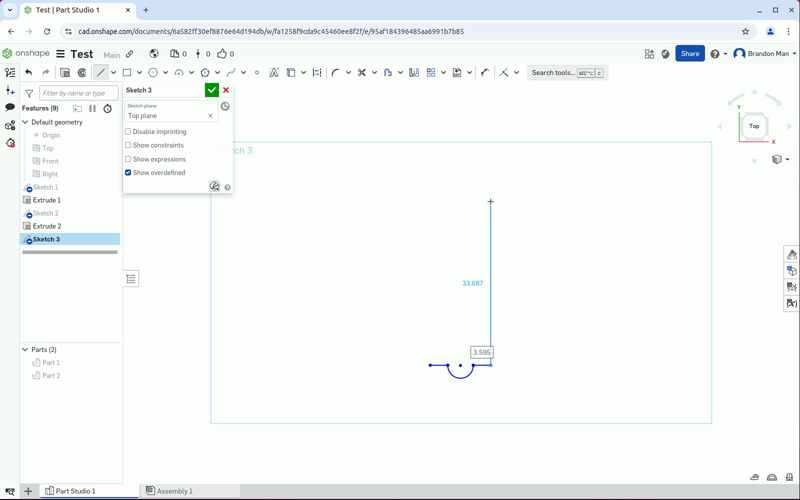
key_down(shift)
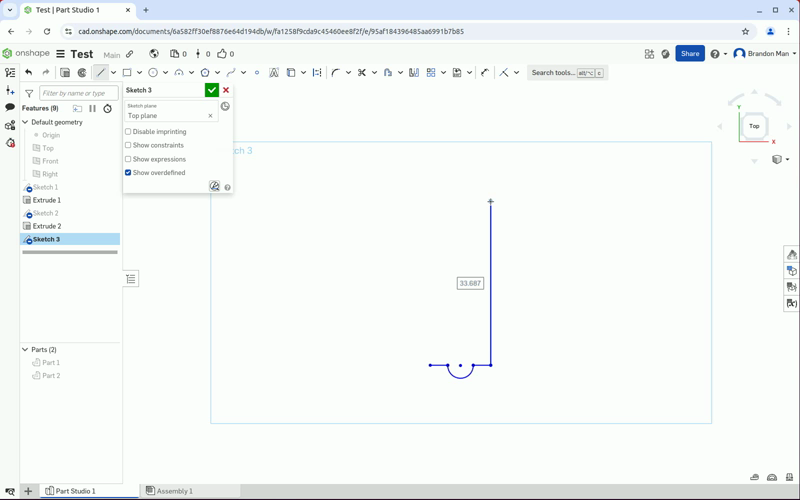
mouse_move(520, 201)
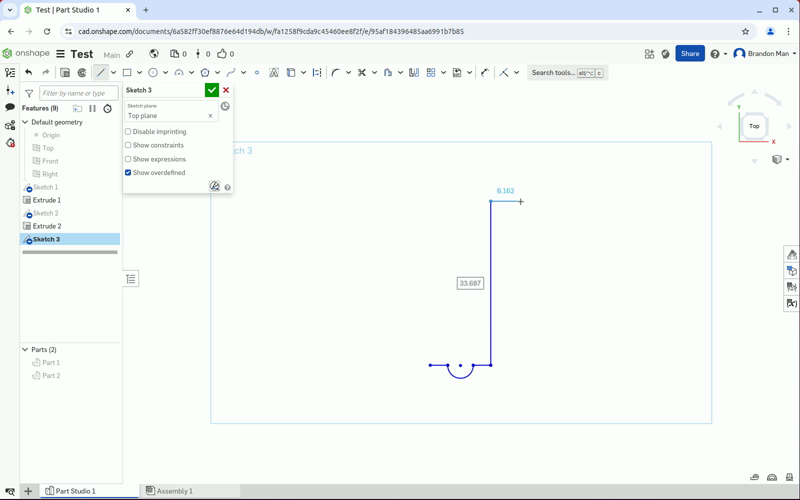
mouse_move(473, 201)
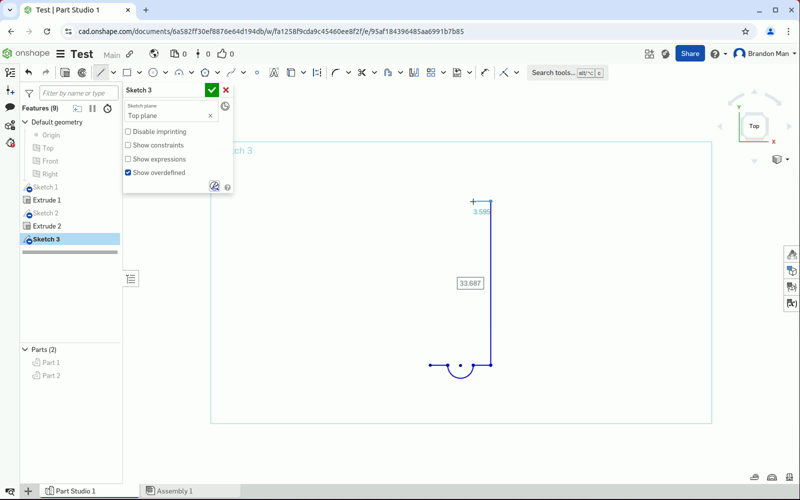
click(473, 201)
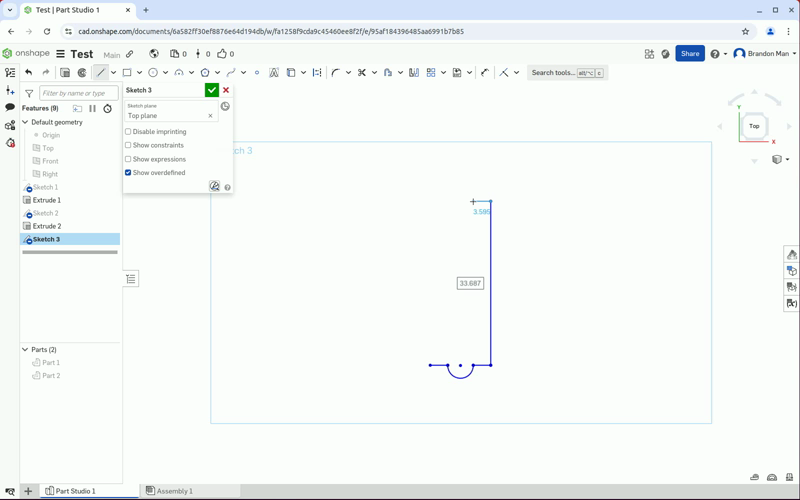
key_up(shift)
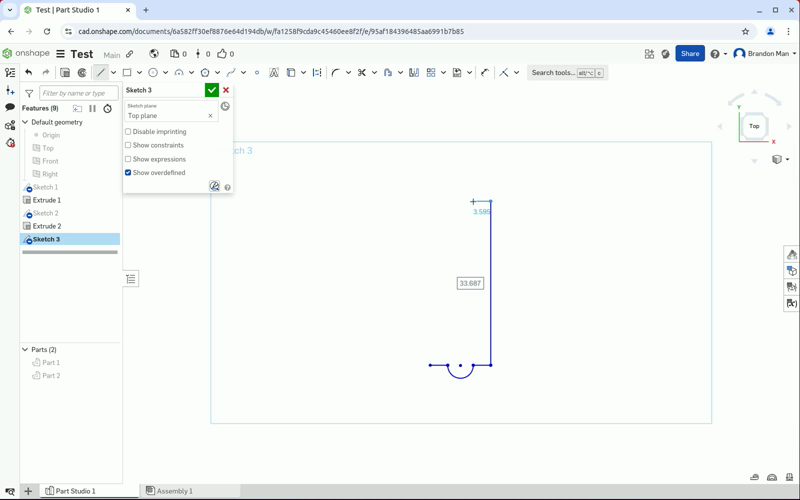
key(esc)
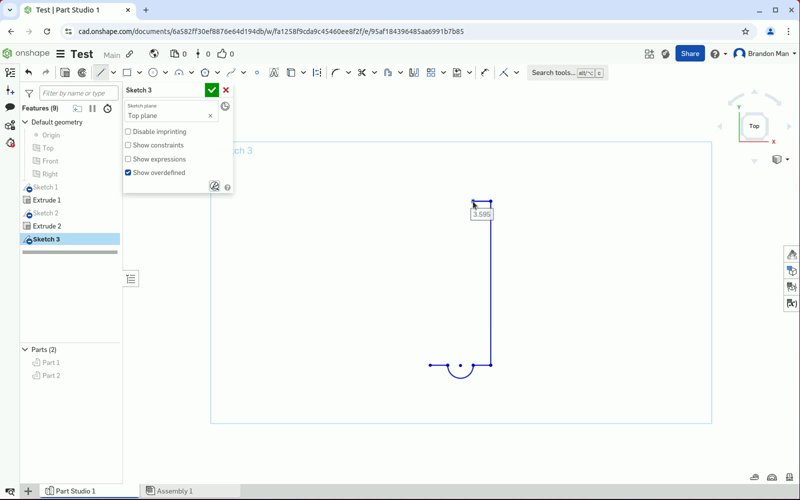
key(a)
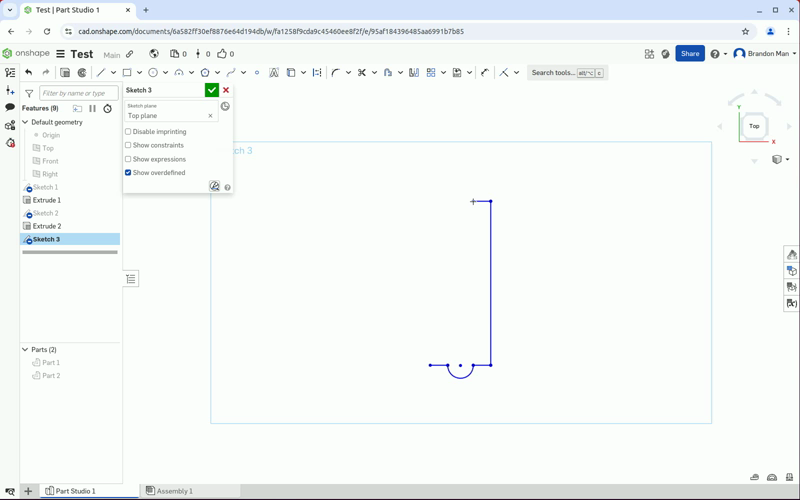
mouse_move(473, 201)
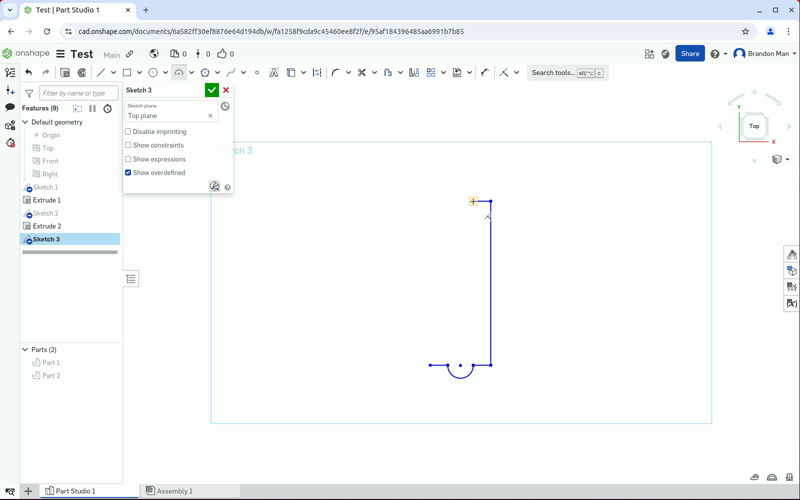
click(473, 201)
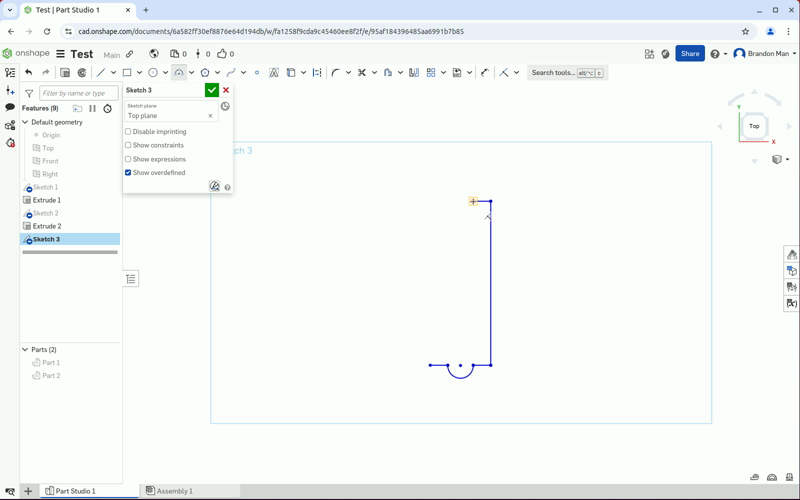
key_down(shift)
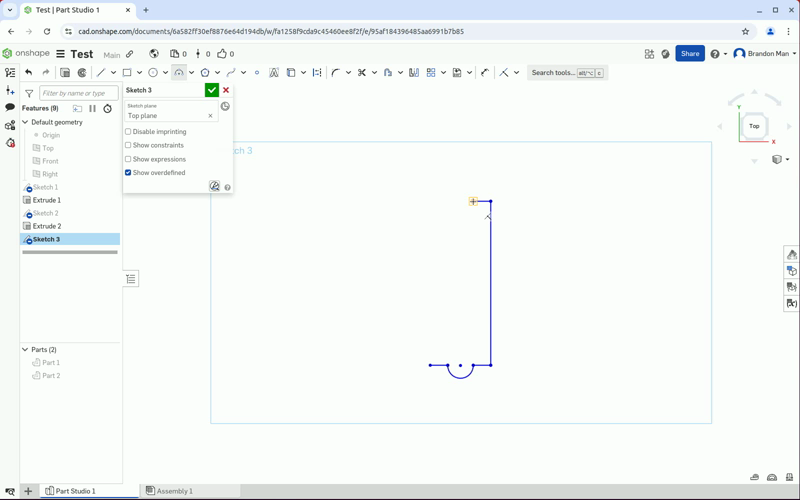
mouse_move(447, 201)
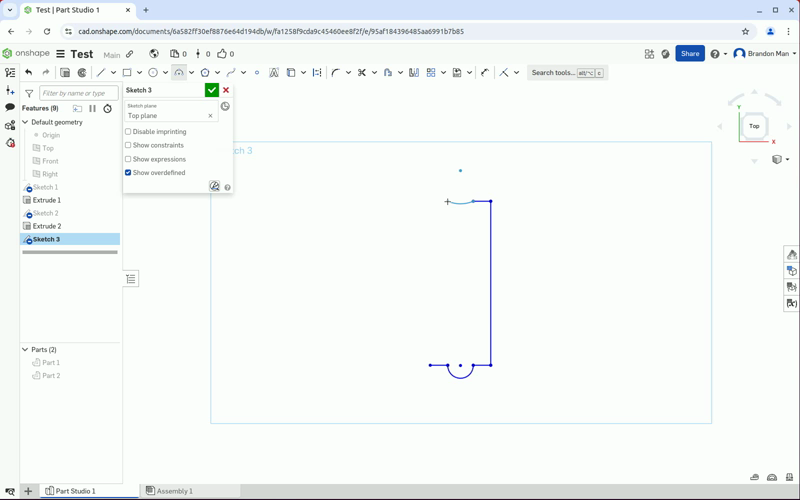
click(447, 201)
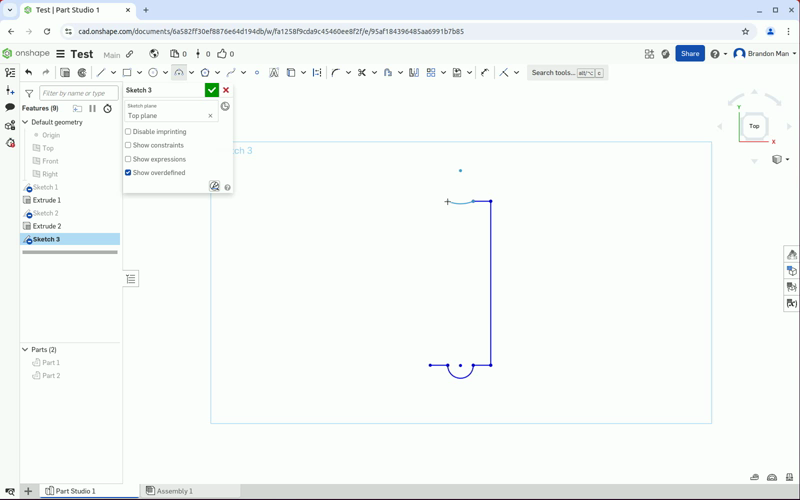
mouse_move(460, 214)
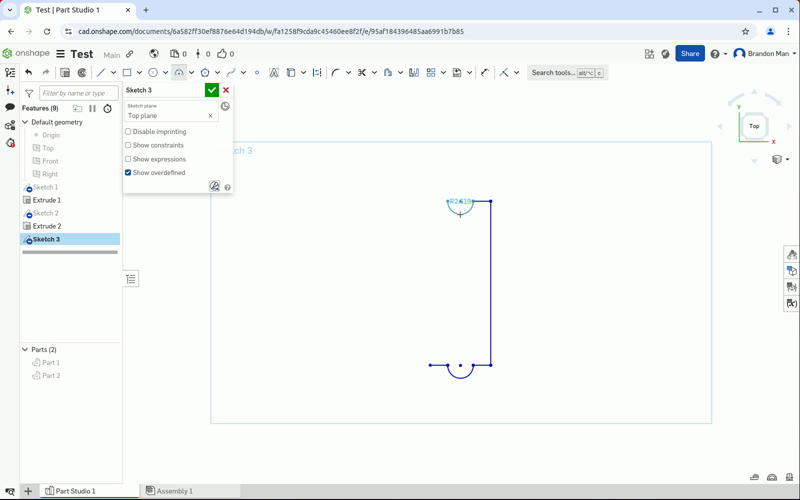
click(460, 214)
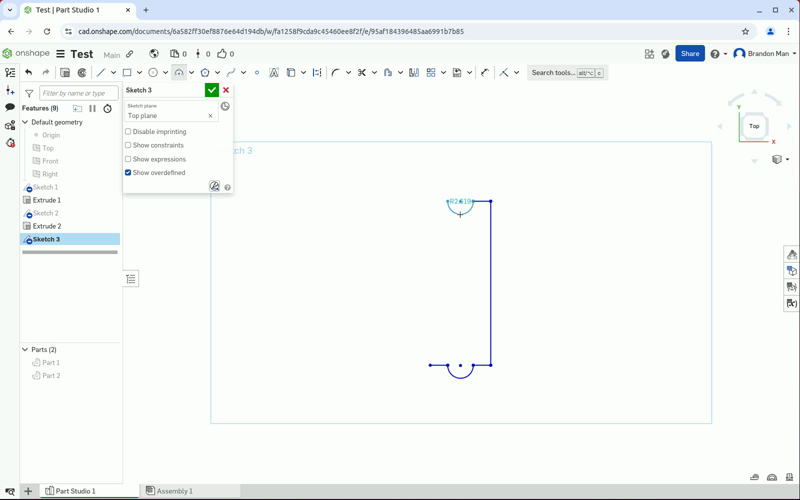
key_up(shift)
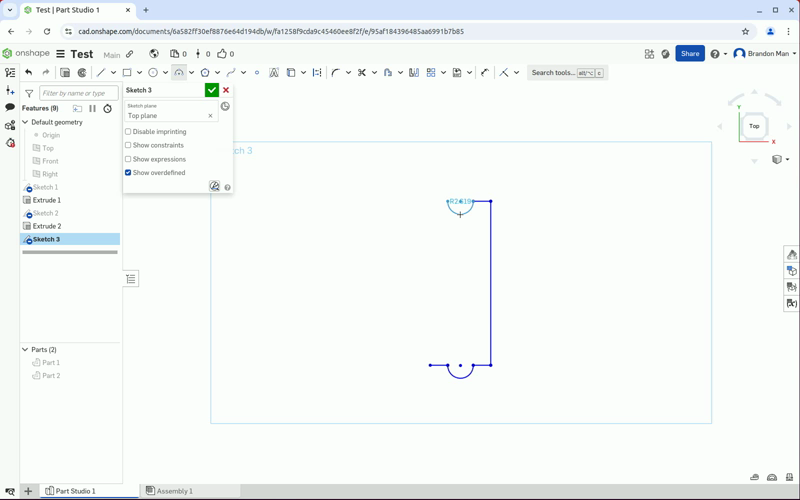
key(esc)
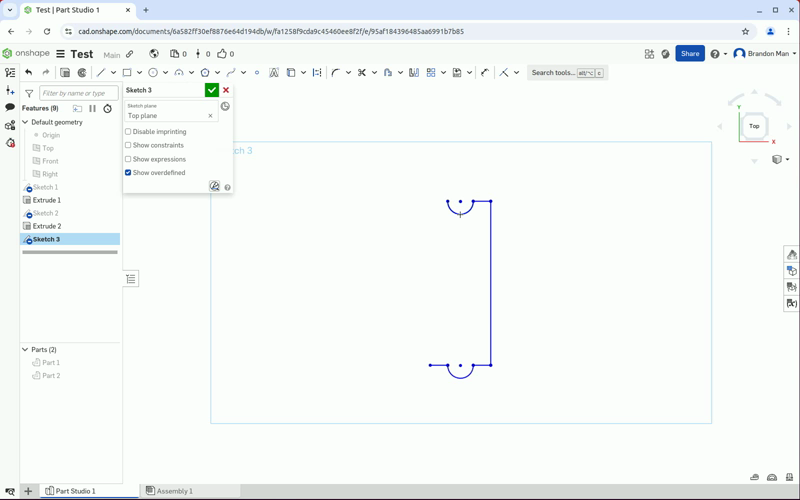
key(l)
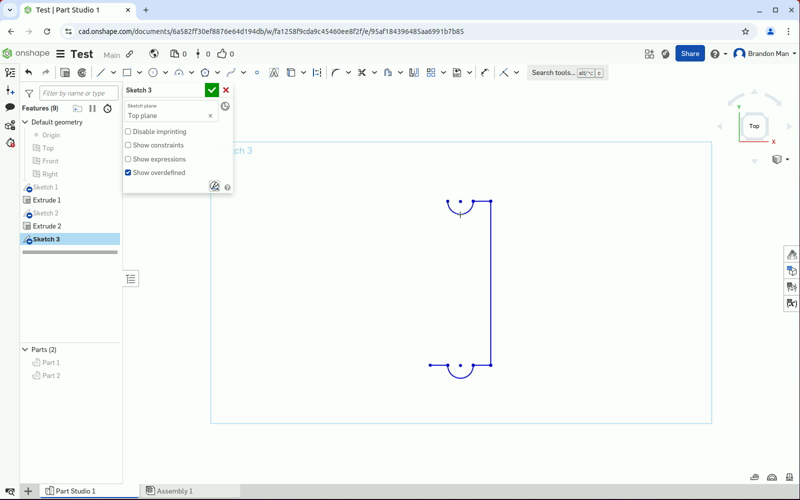
mouse_move(447, 201)
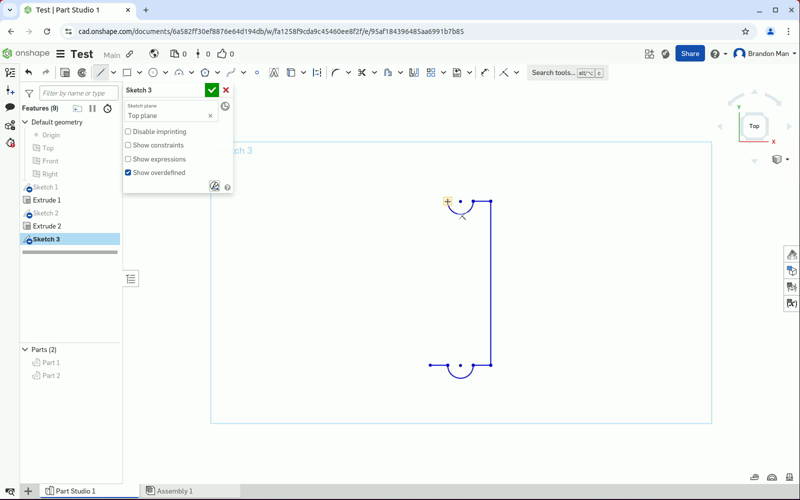
click(447, 201)
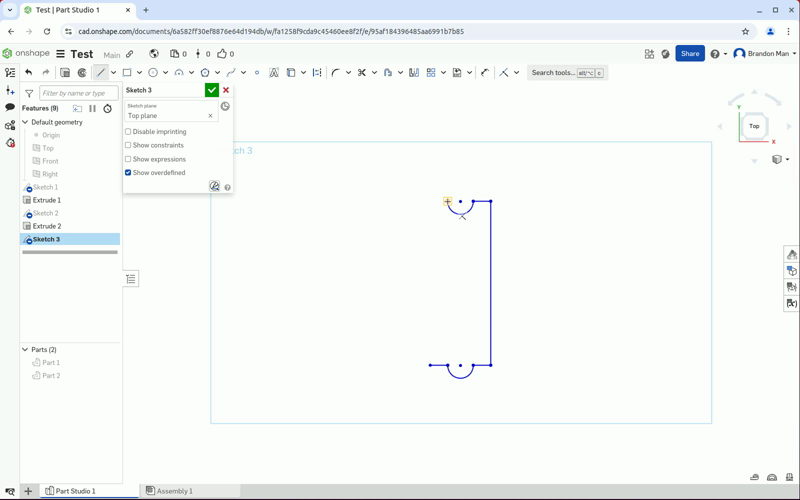
key_down(shift)
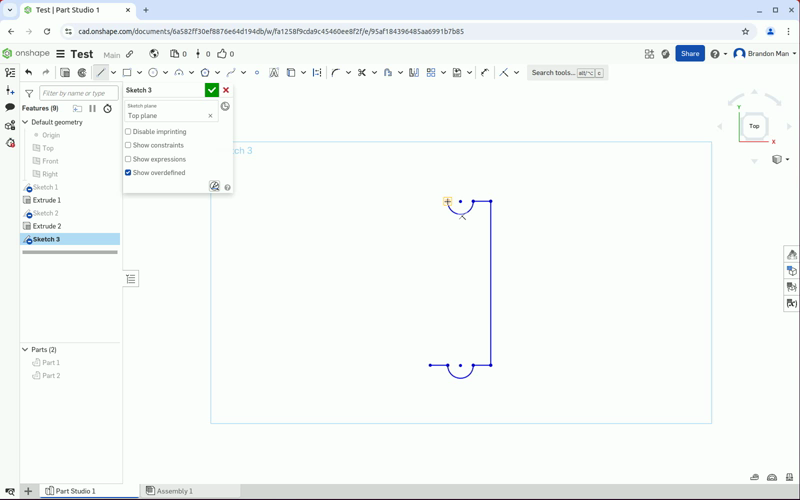
mouse_move(477, 201)
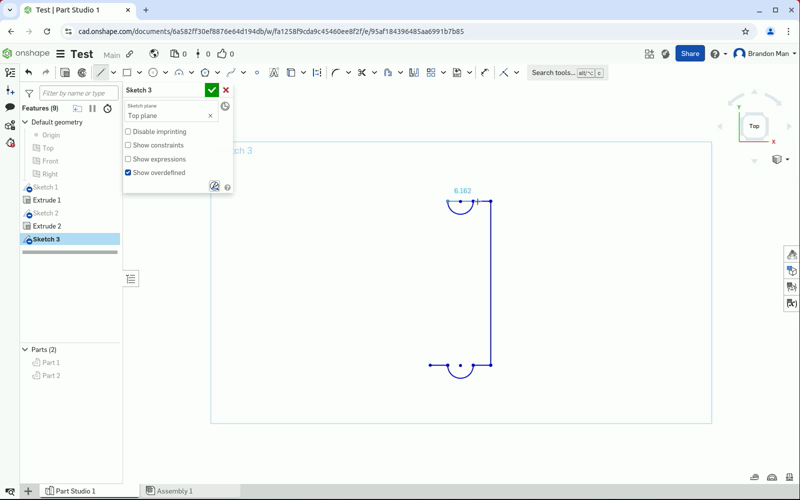
mouse_move(430, 201)
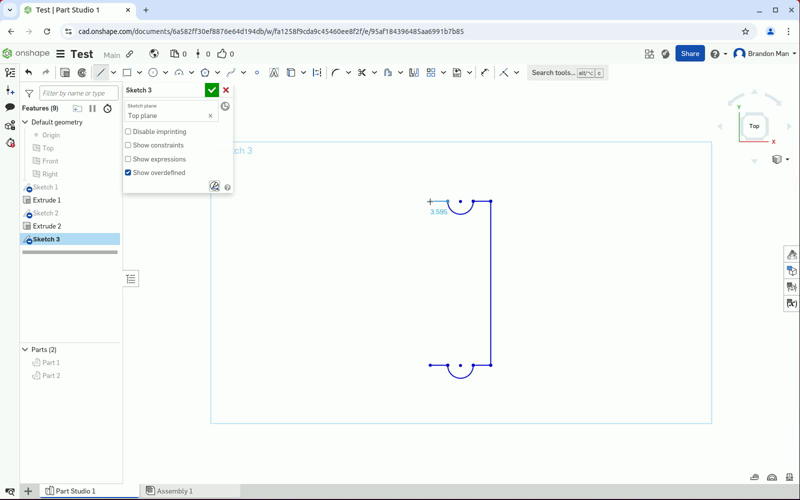
click(430, 201)
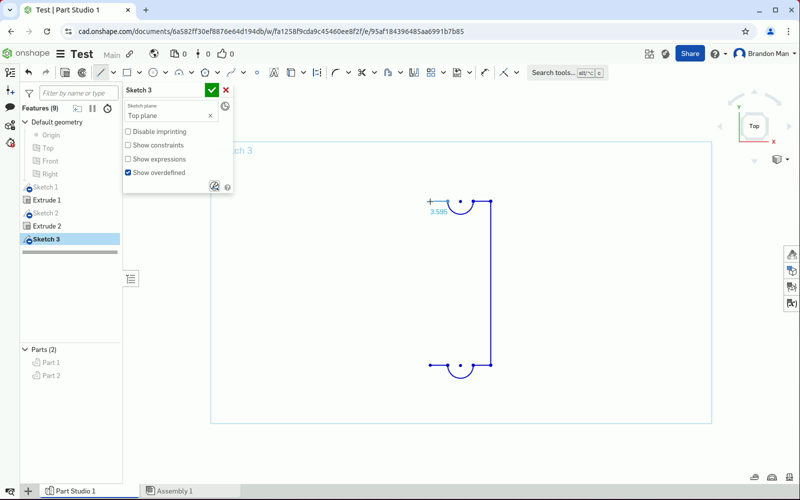
key_up(shift)
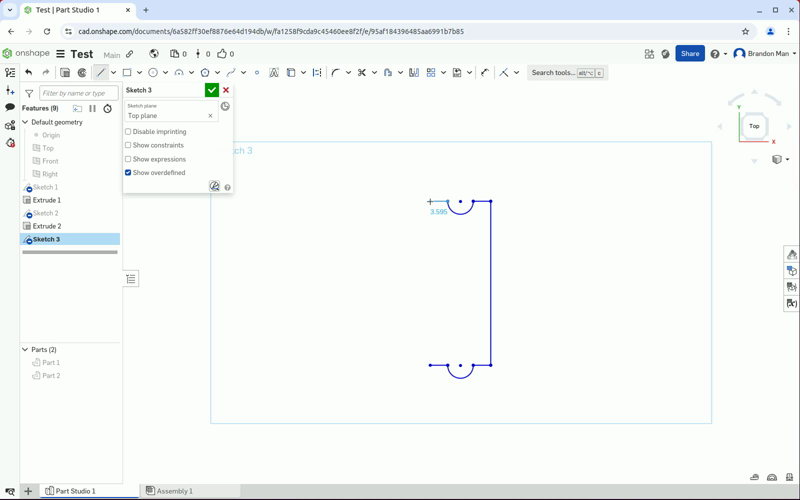
key_down(shift)
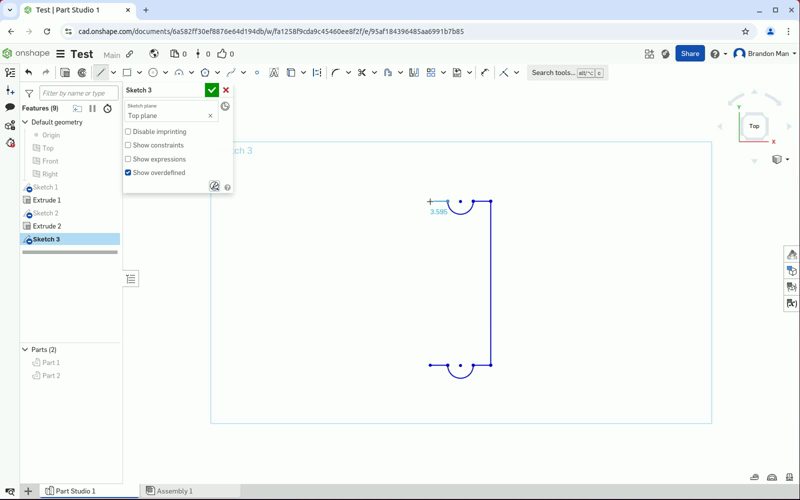
mouse_move(430, 365)
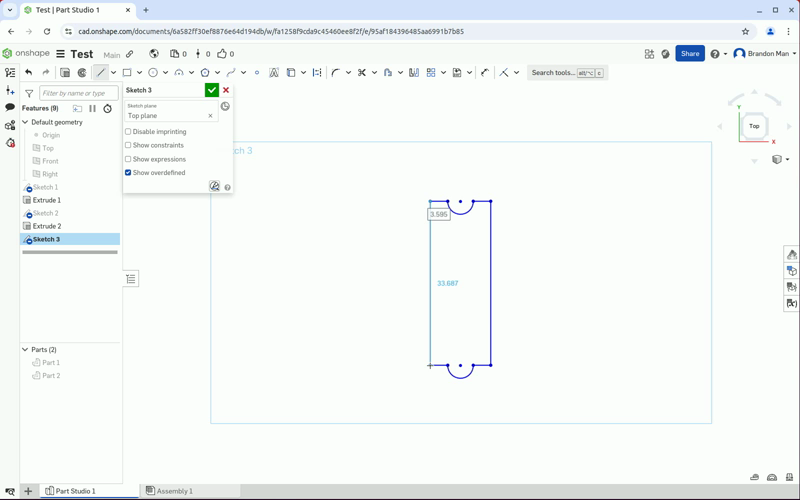
key_up(shift)
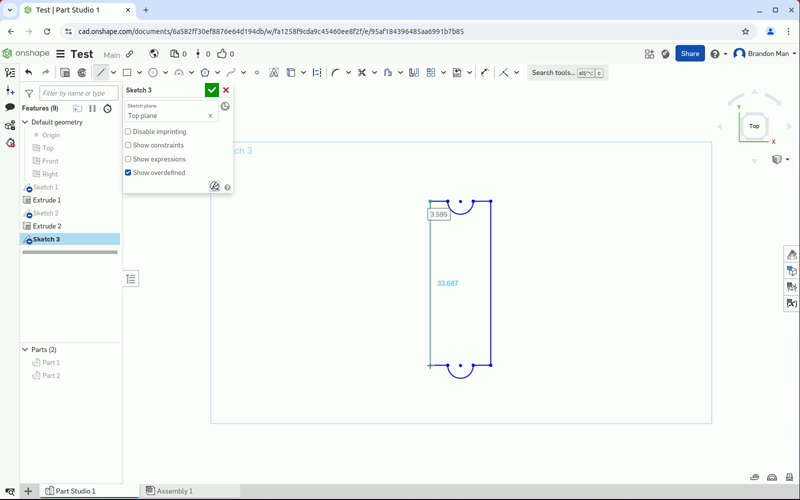
click(430, 365)
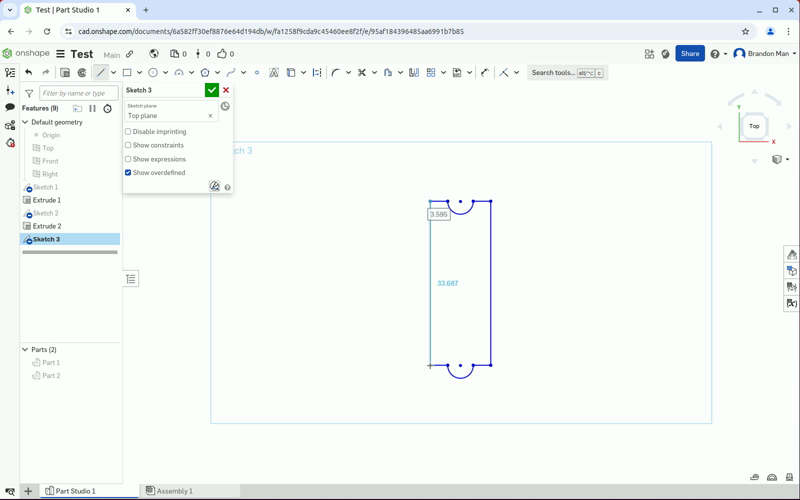
key(esc)
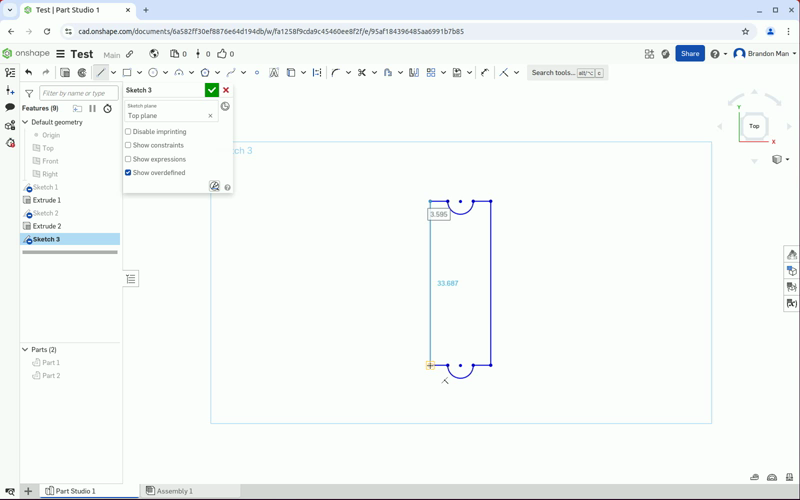
mouse_move(473, 290)
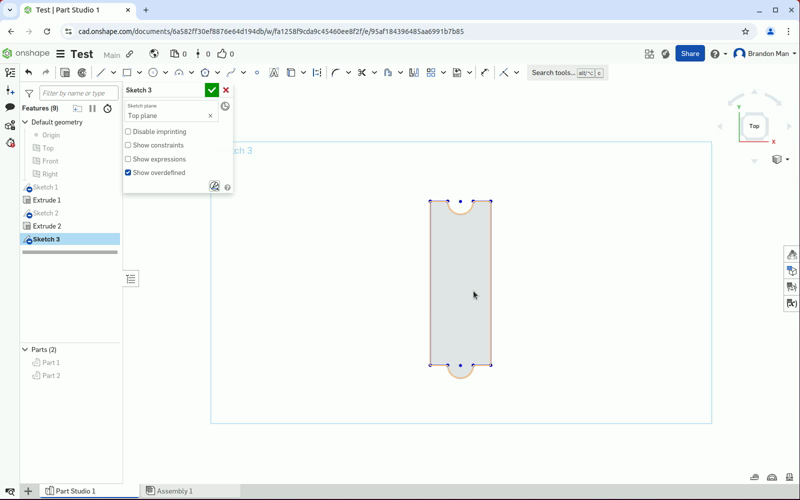
scroll(6)
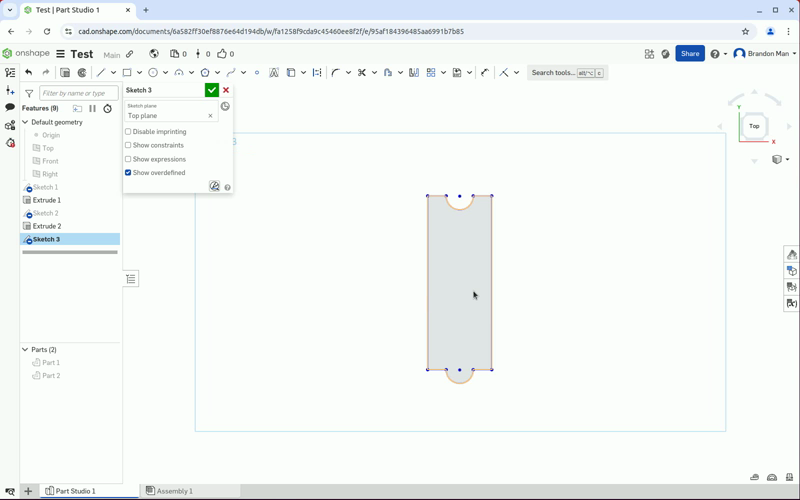
scroll(6)
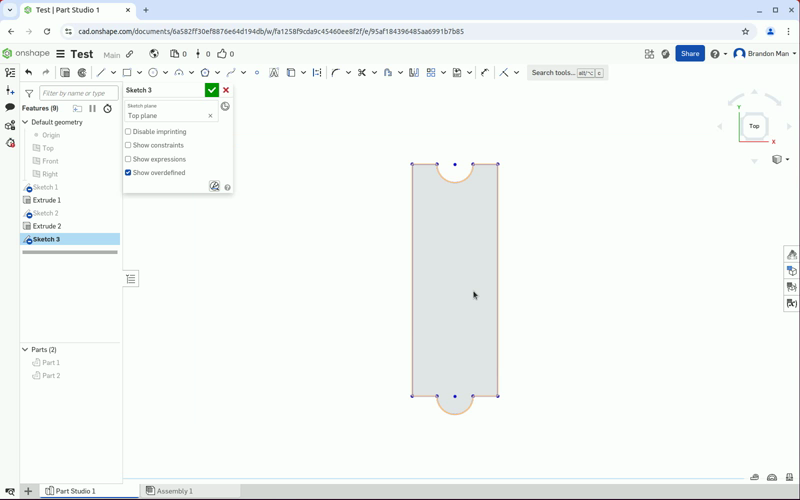
scroll(6)
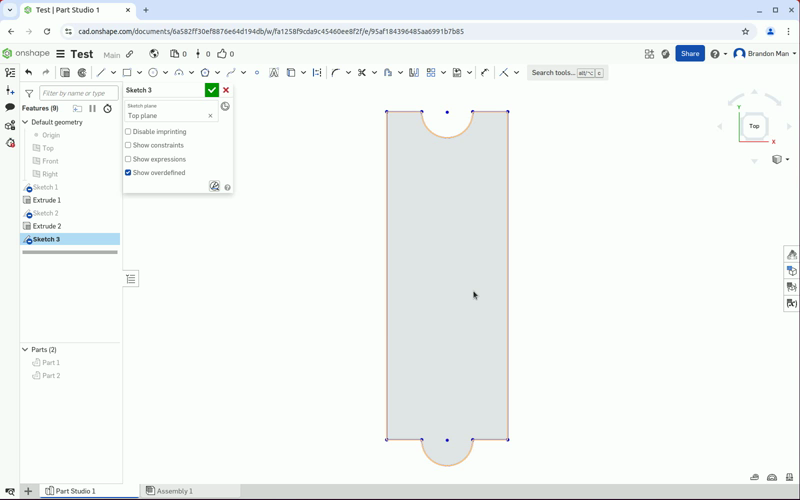
scroll(6)
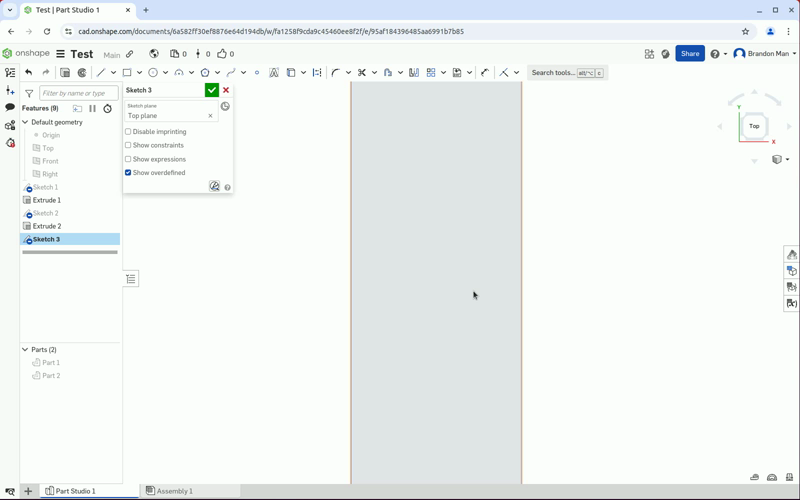
scroll(6)
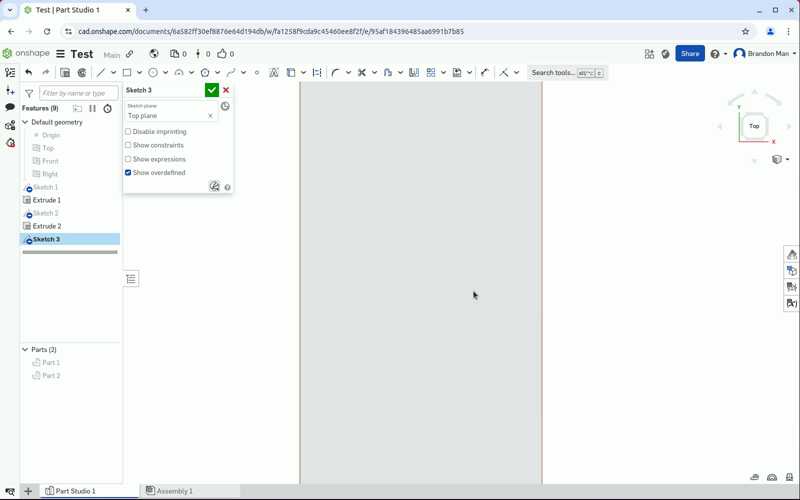
scroll(6)
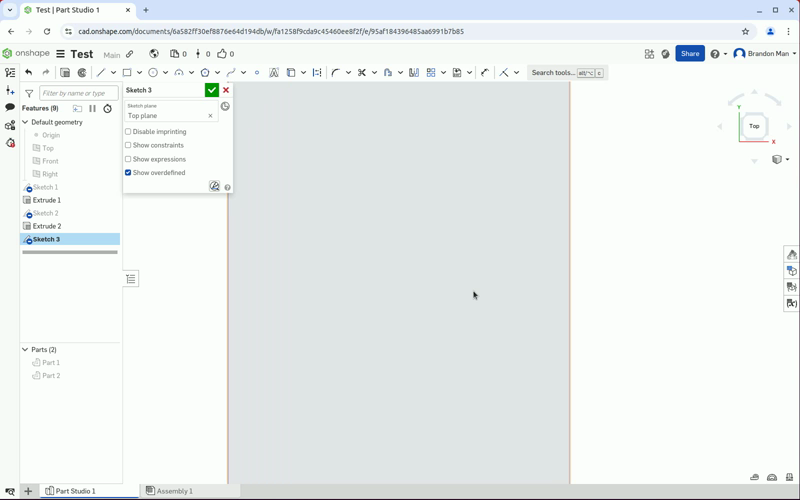
scroll(6)
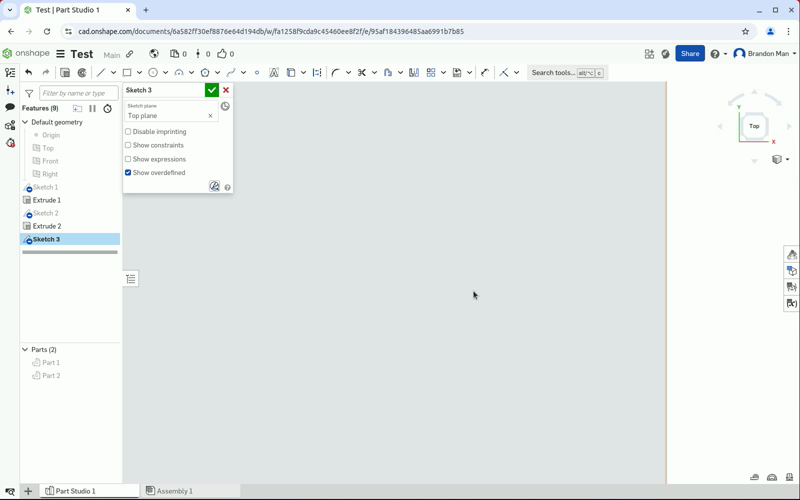
click(473, 290)
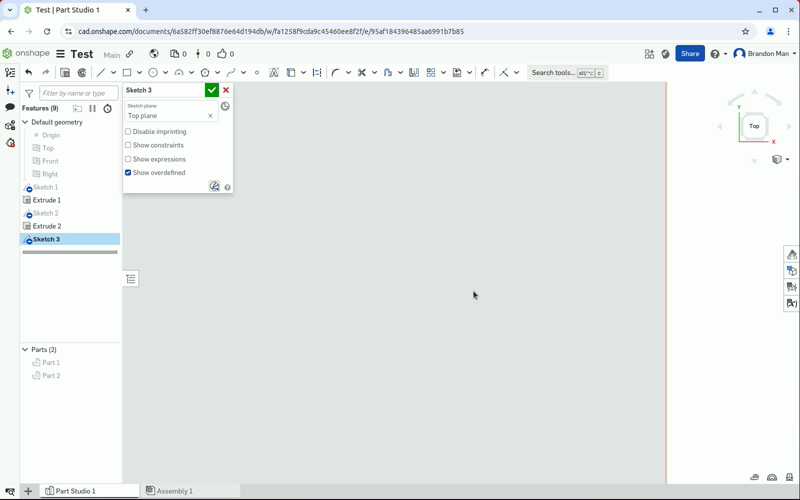
scroll(-6)
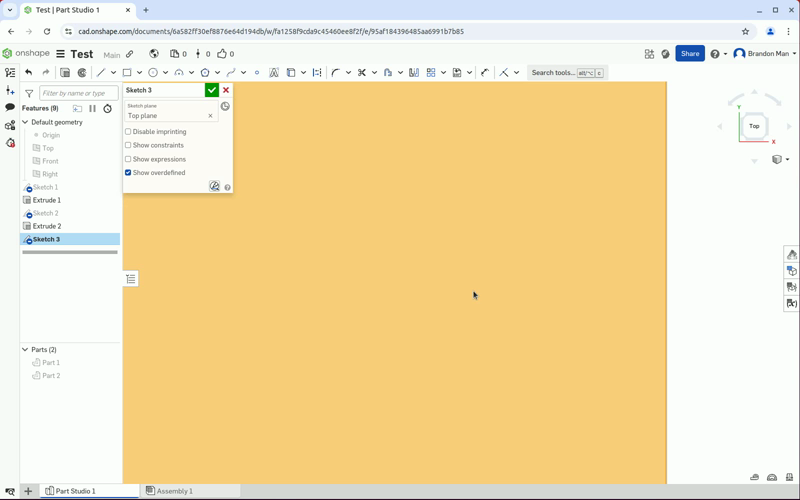
scroll(-6)
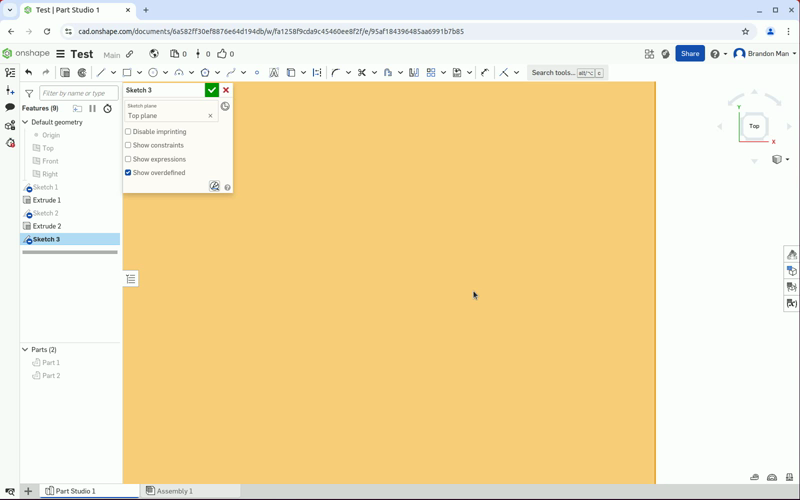
scroll(-6)
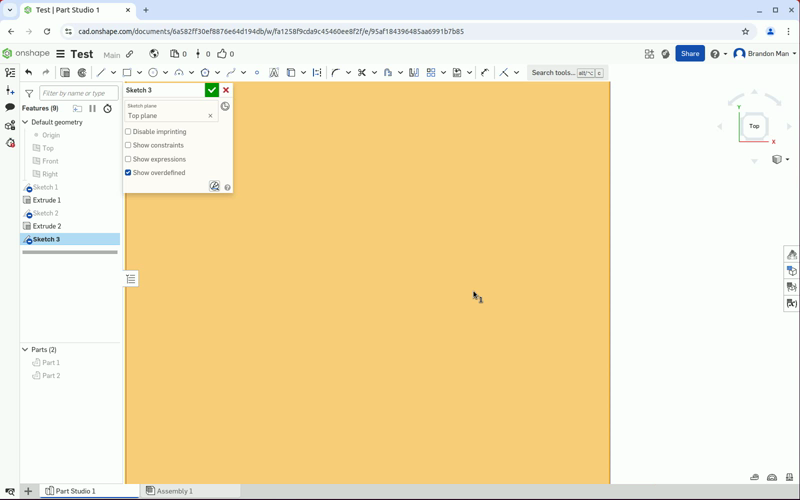
scroll(-6)
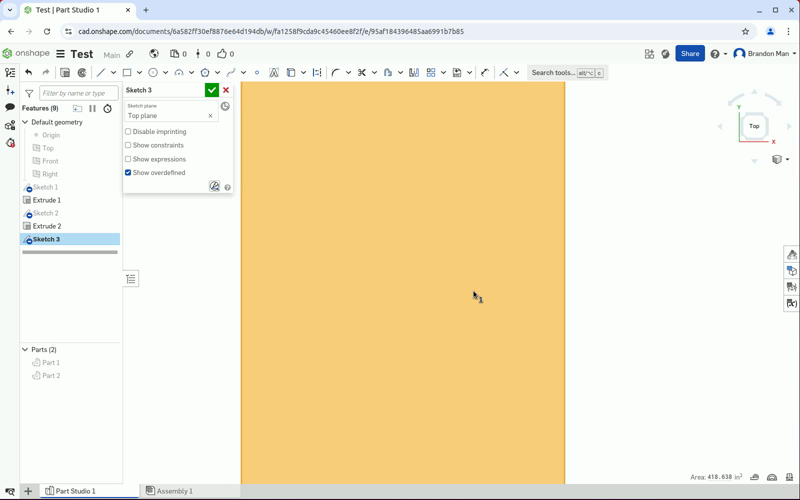
scroll(-6)
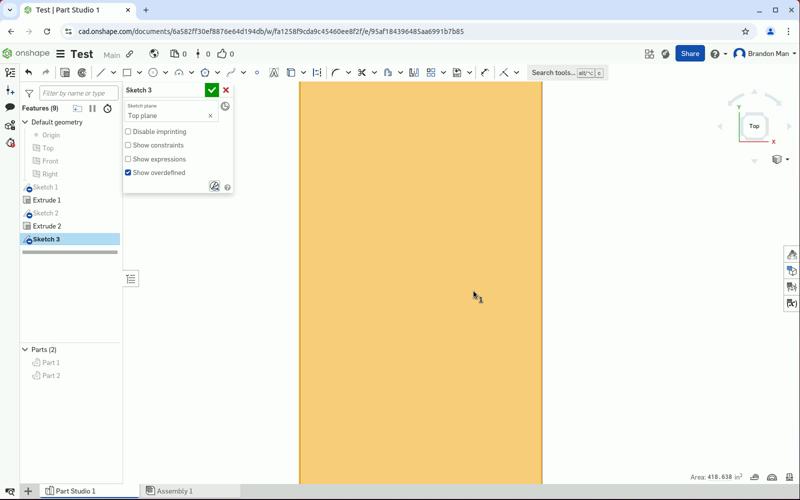
scroll(-6)
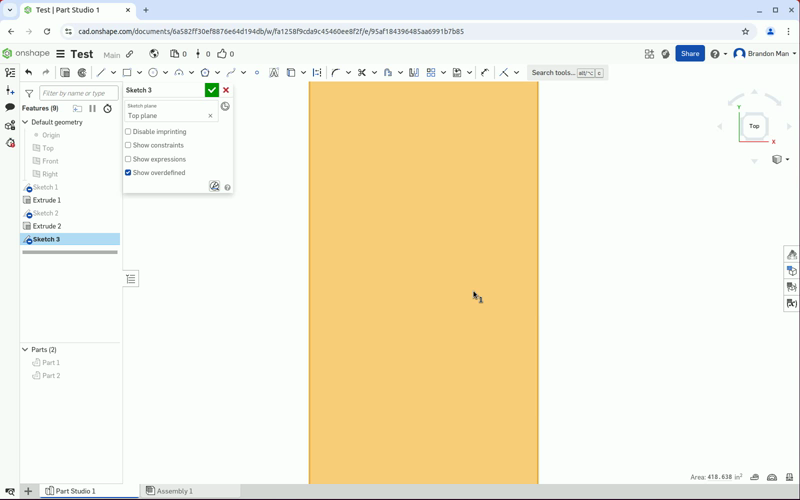
scroll(-6)
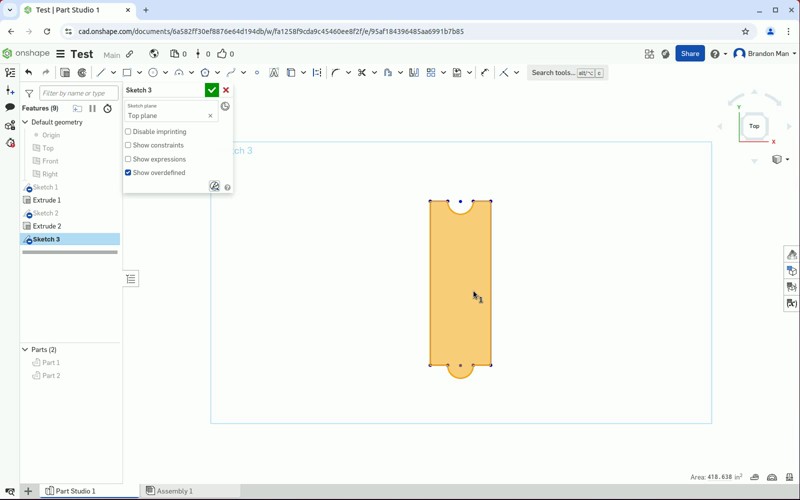
mouse_move(73, 352)
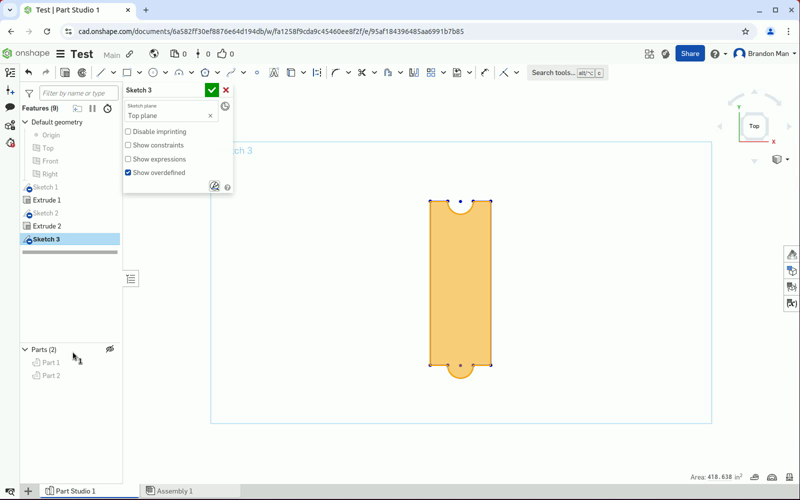
key(shift+y)
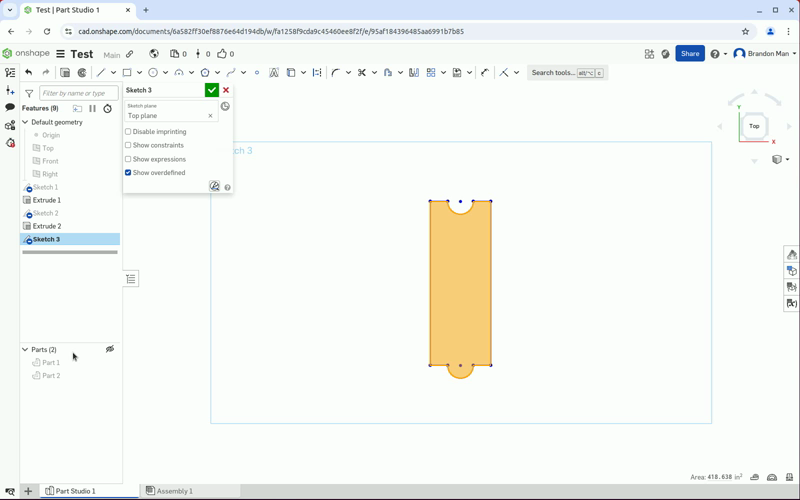
key(shift+e)
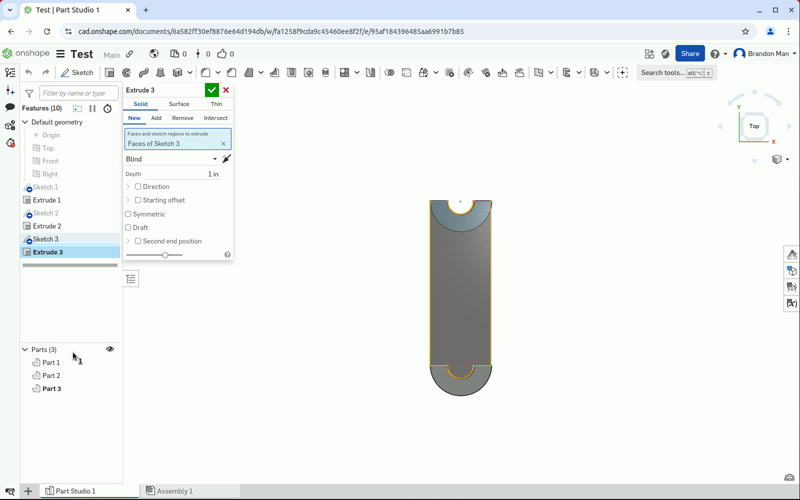
mouse_move(143, 106)
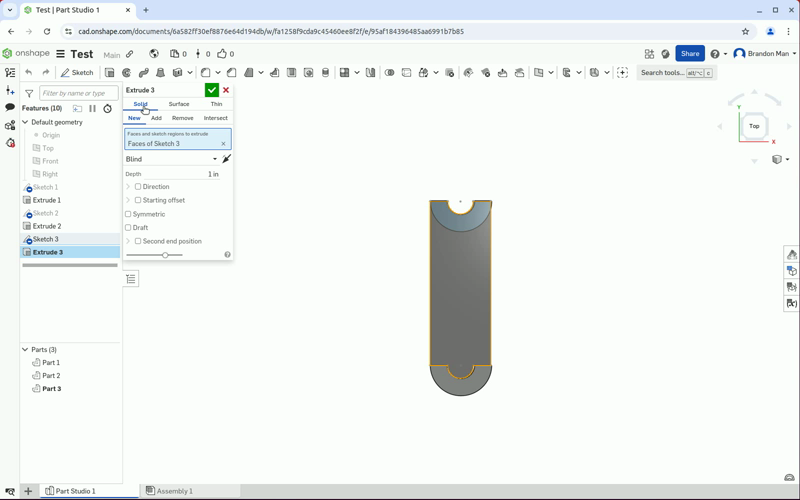
click(143, 106)
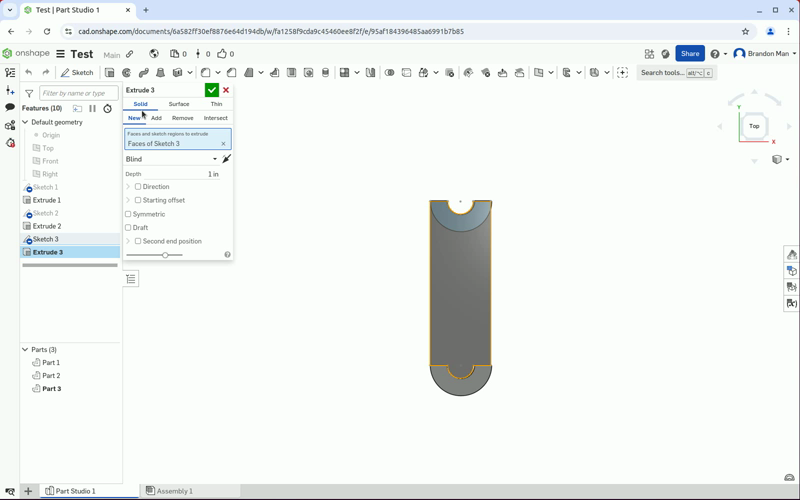
mouse_move(137, 120)
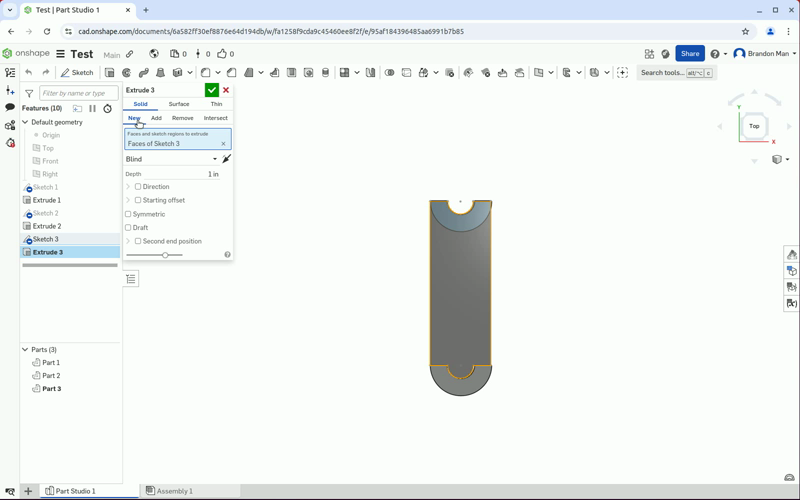
click(137, 120)
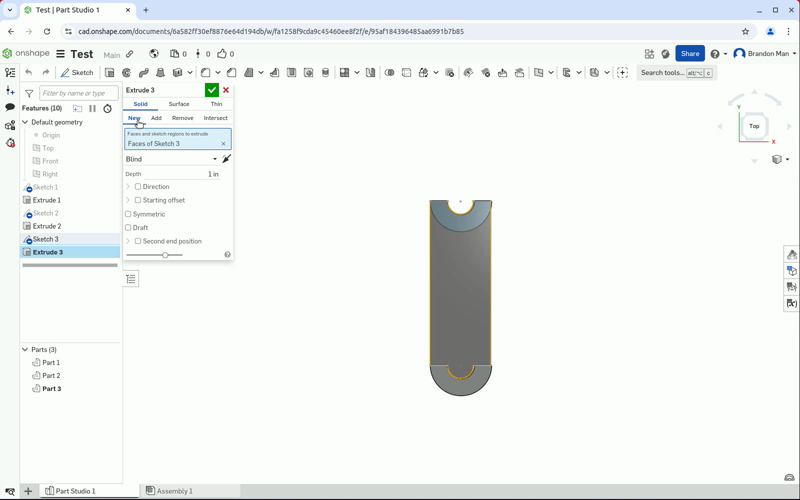
key(tab, 4)
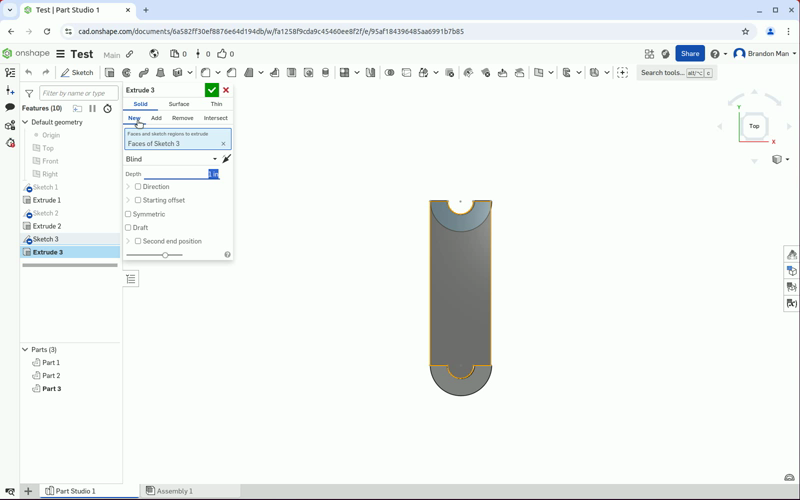
text(5.536)
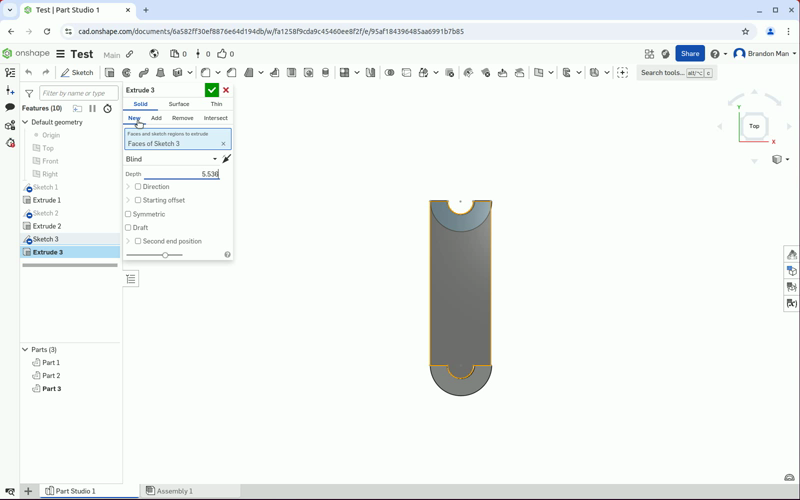
key(enter)
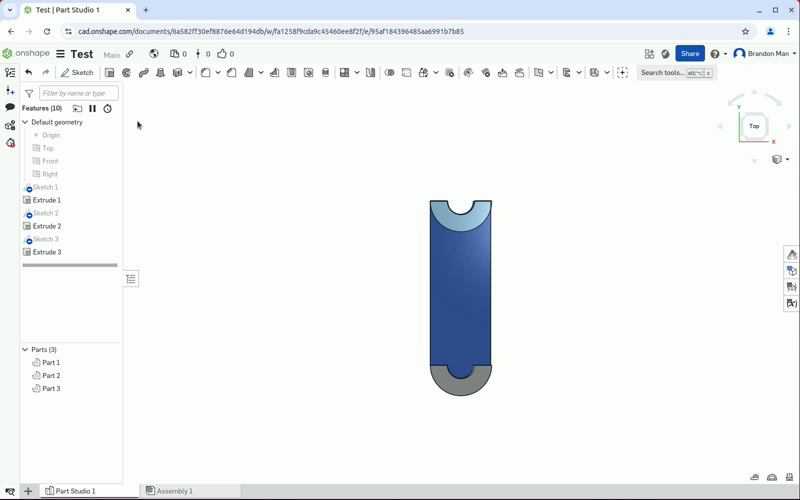
key(shift+h)
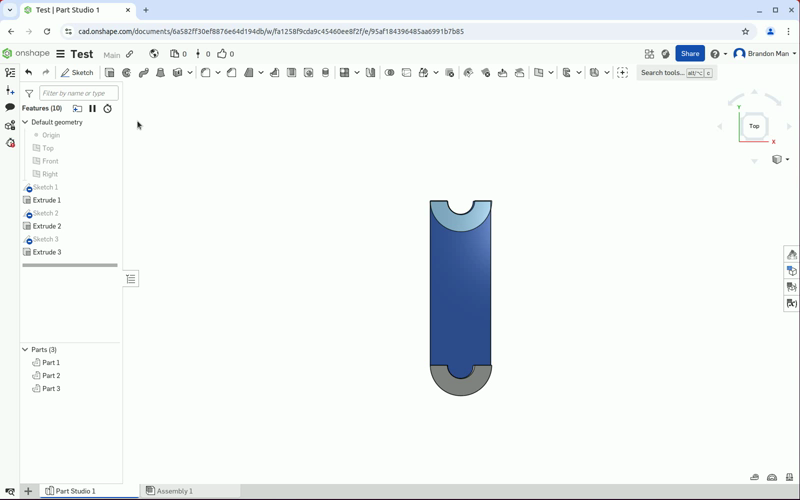
key(shift+h)
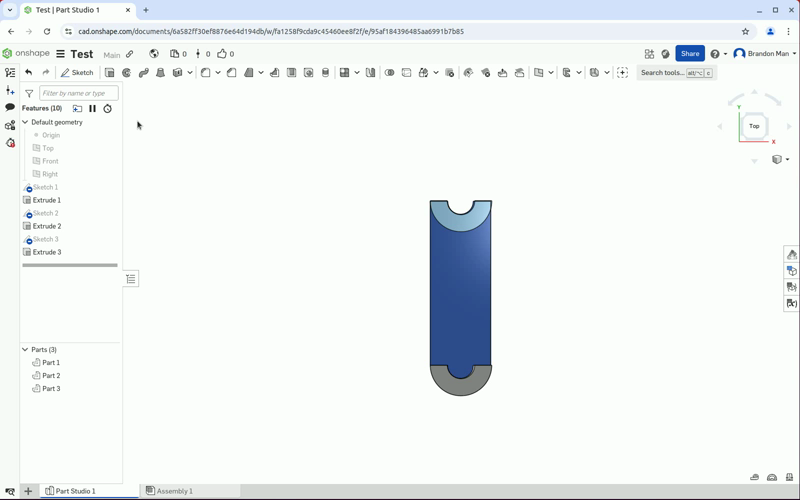
mouse_move(73, 189)
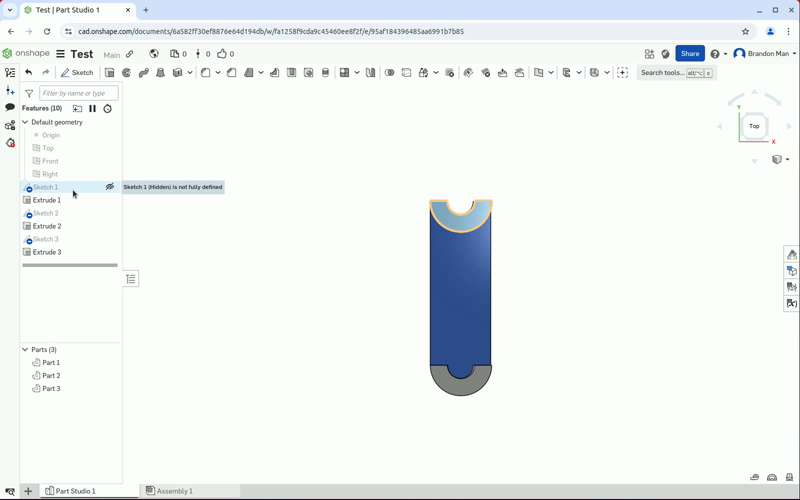
click(73, 189)
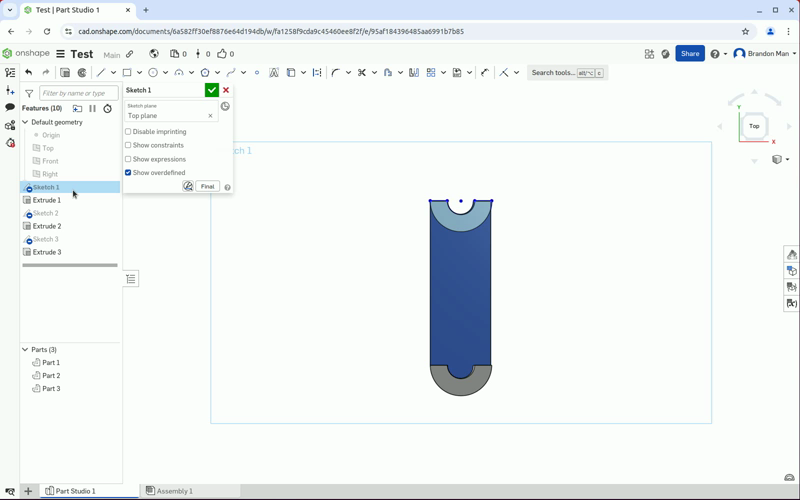
mouse_move(229, 92)
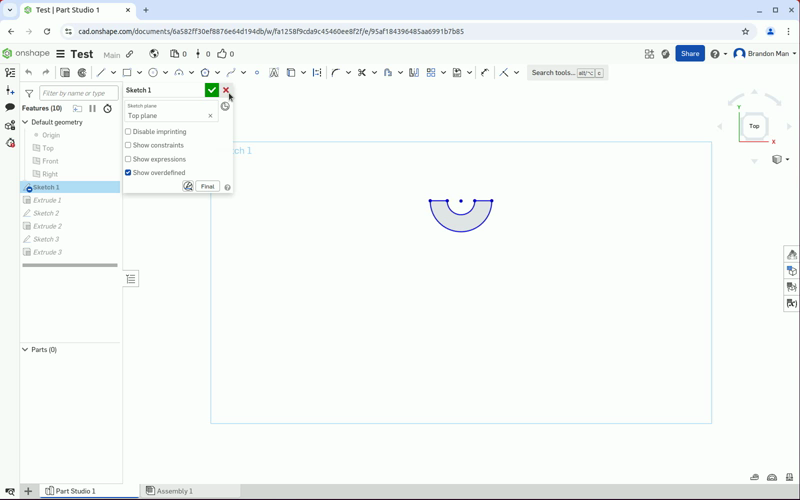
click(229, 92)
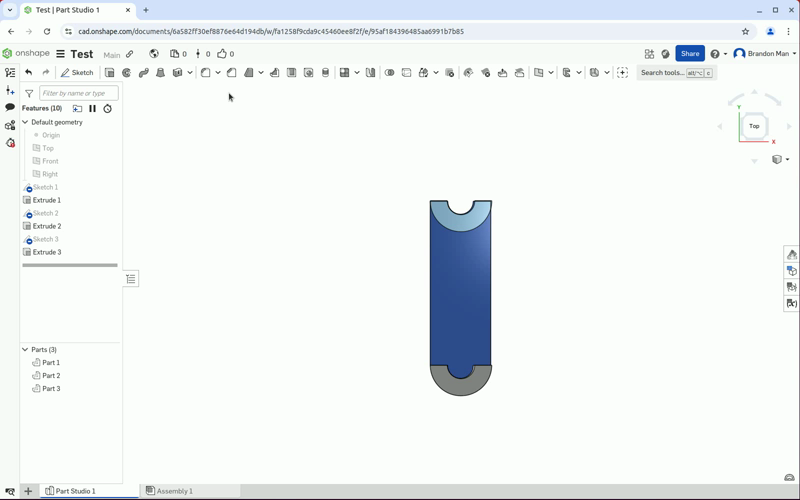
mouse_move(73, 352)
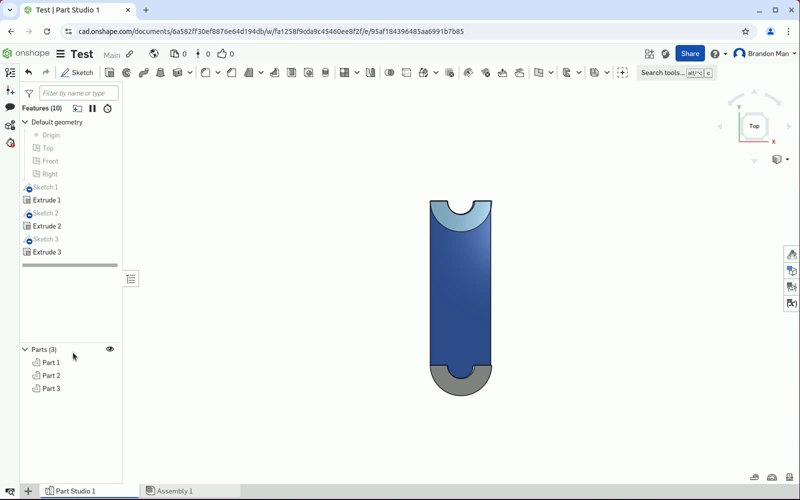
key(y)
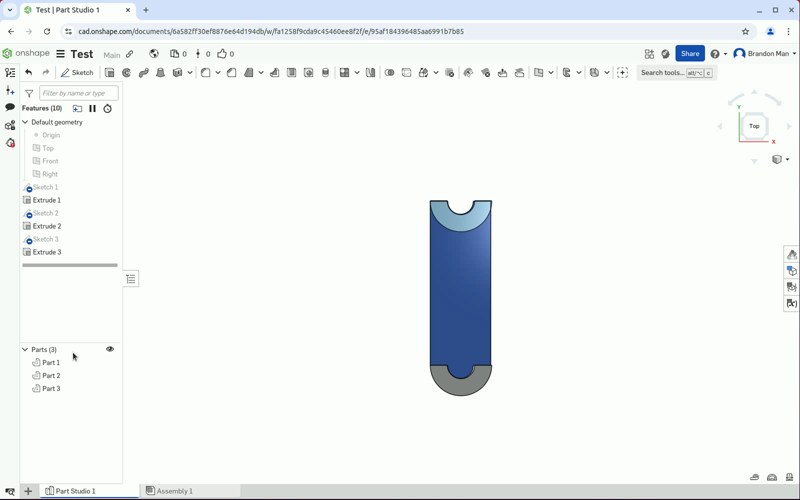
key(shift+p)
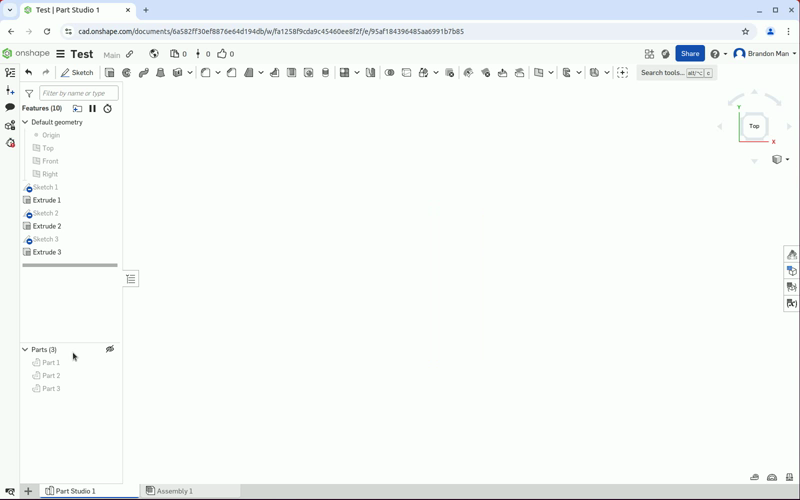
key(space)
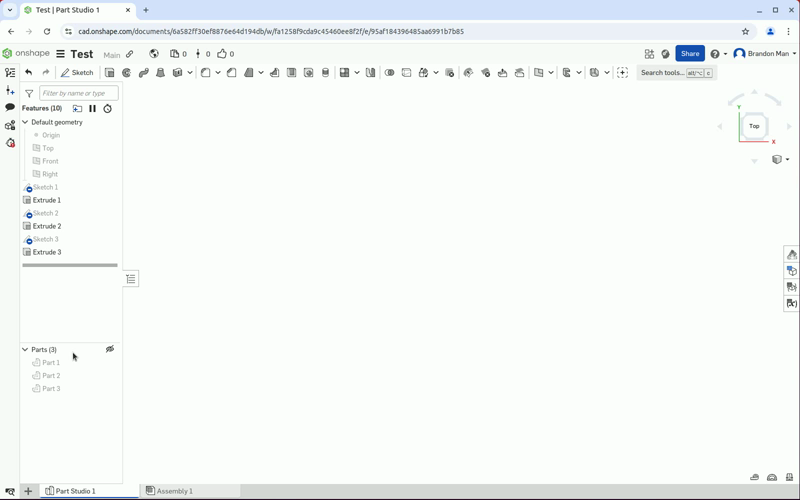
key_down(shift)
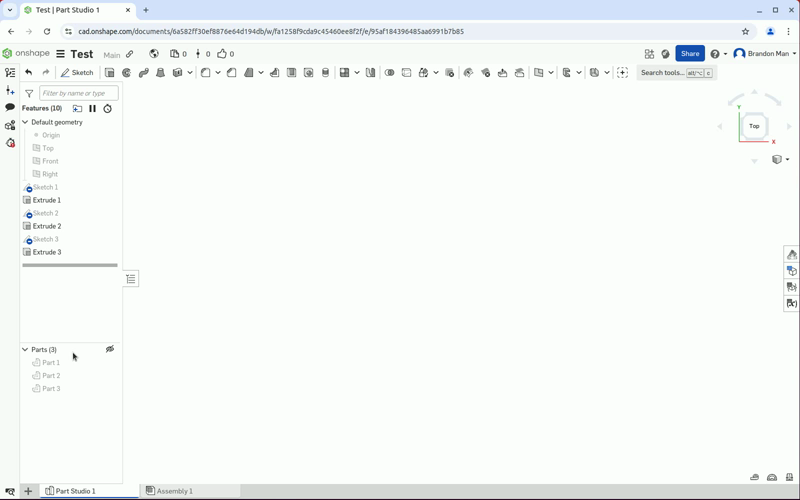
key(up)
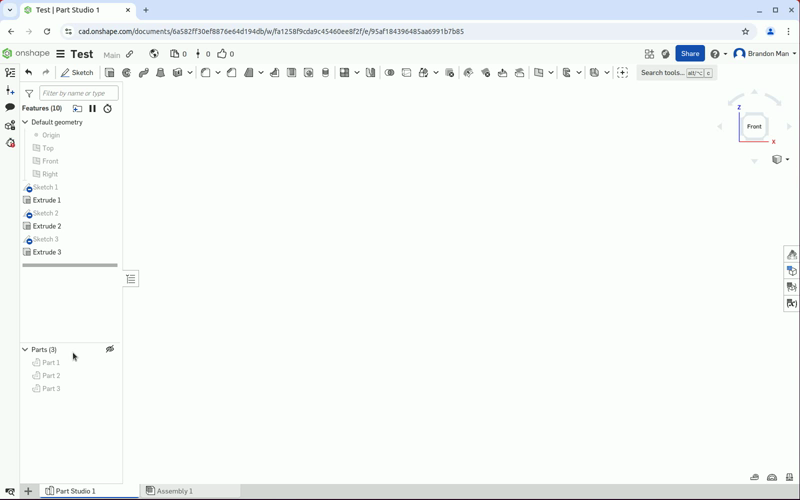
key_up(shift)
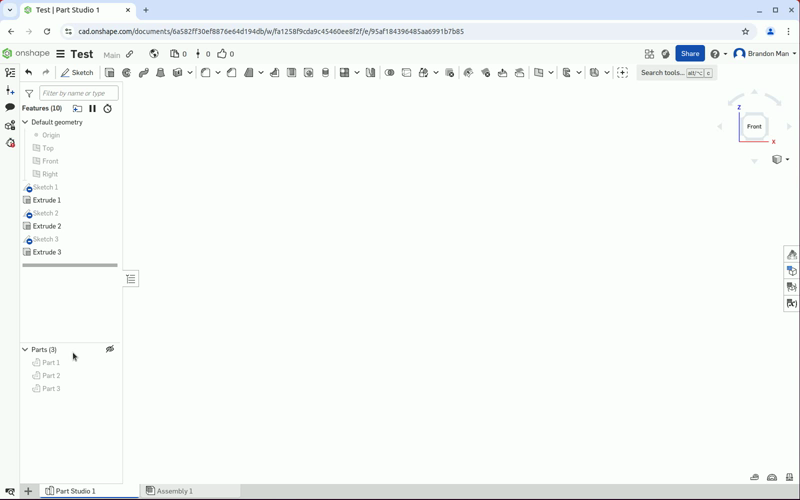
mouse_move(73, 352)
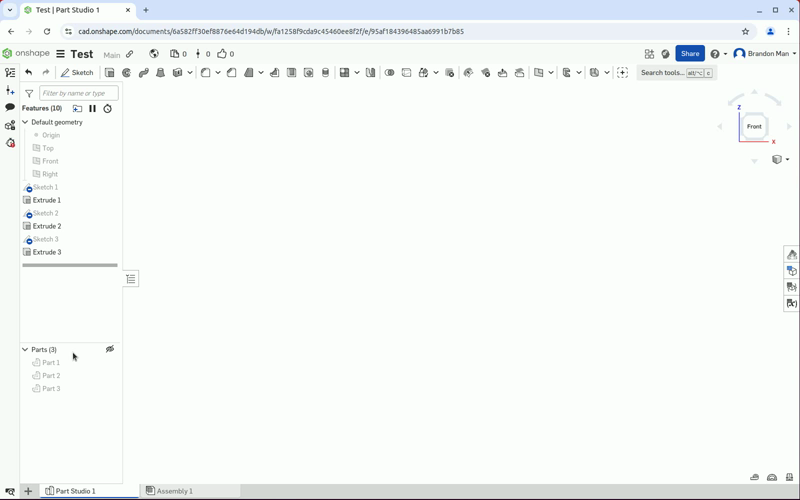
key(shift+y)
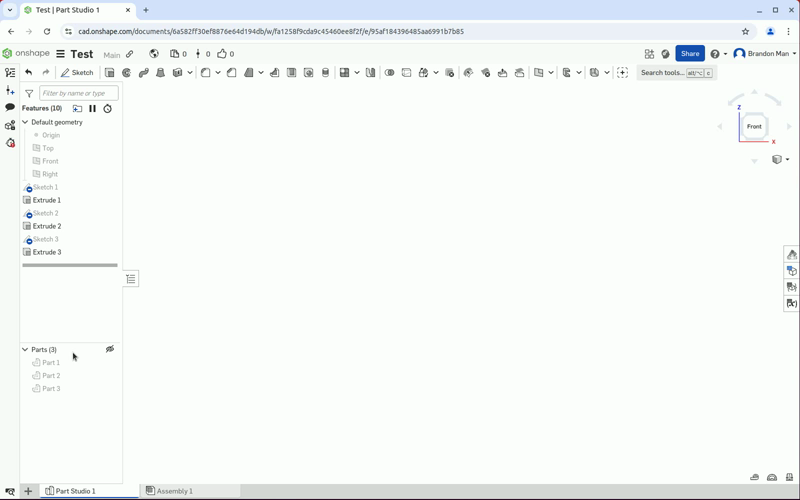
key(shift+s)
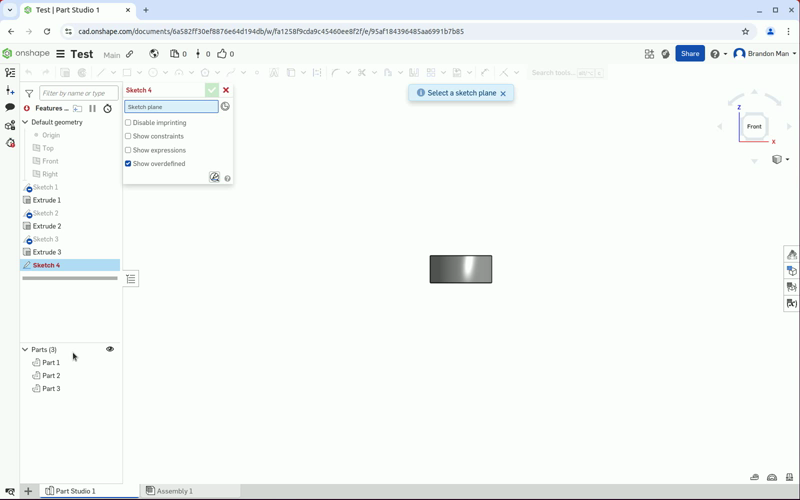
mouse_move(73, 163)
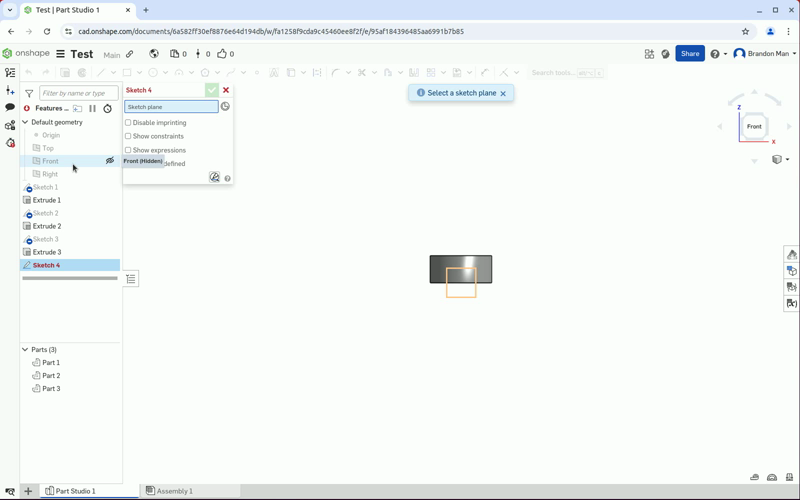
click(73, 163)
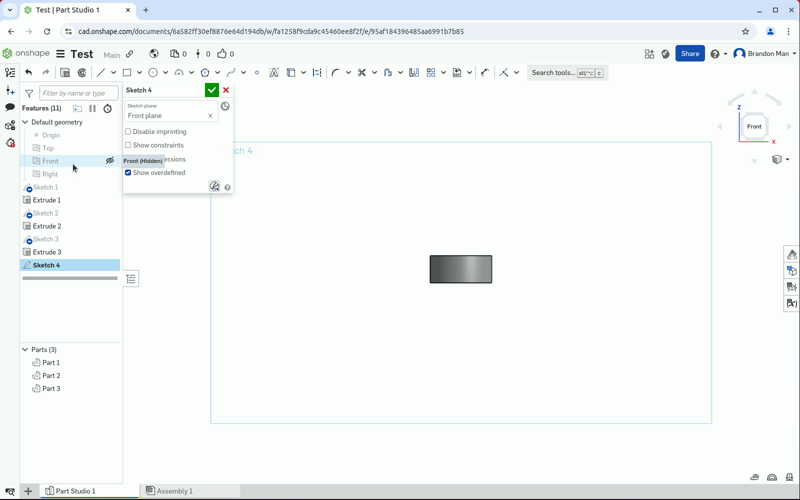
mouse_move(73, 352)
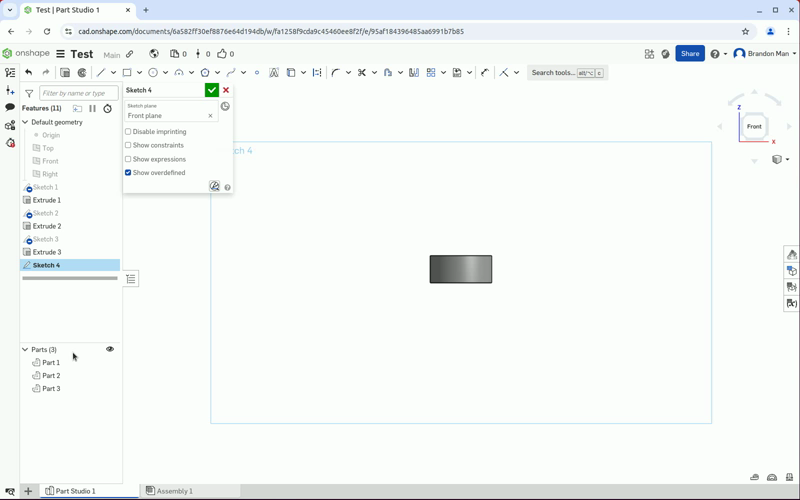
key(y)
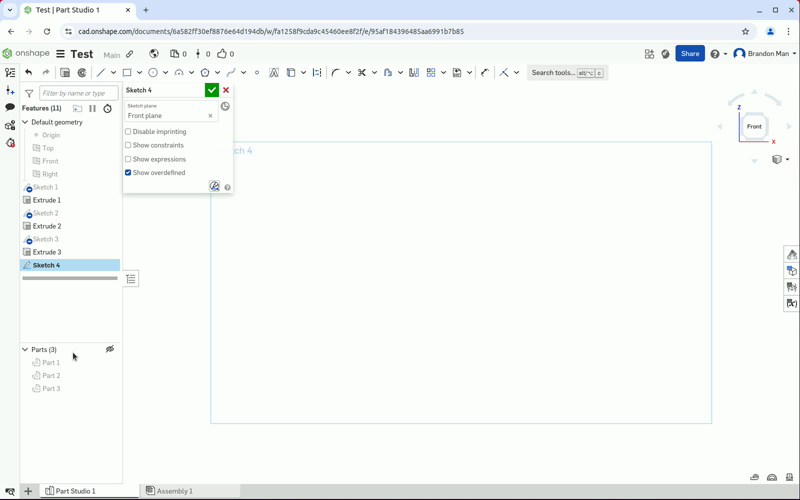
key(l)
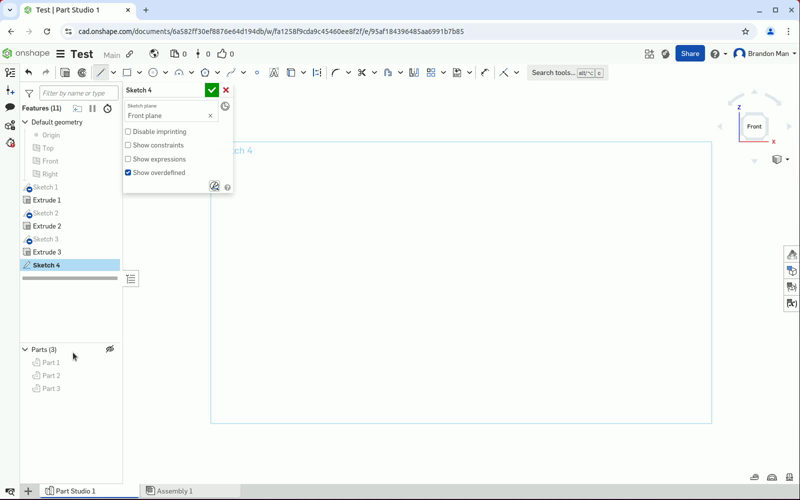
key_down(shift)
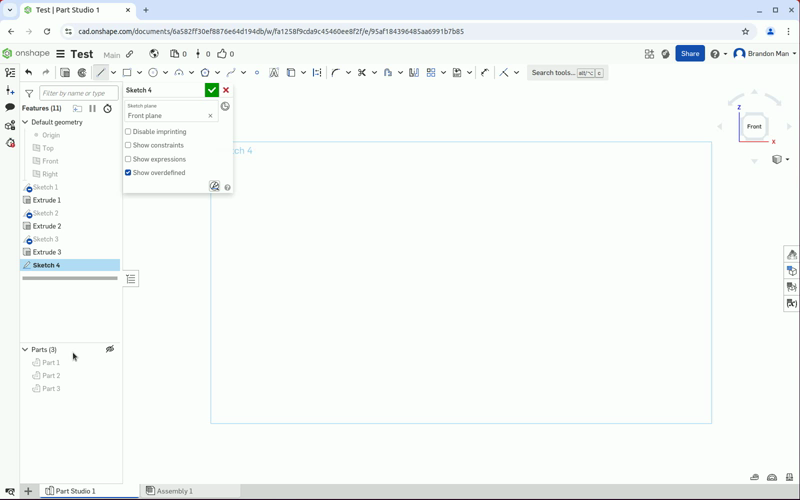
mouse_move(446, 268)
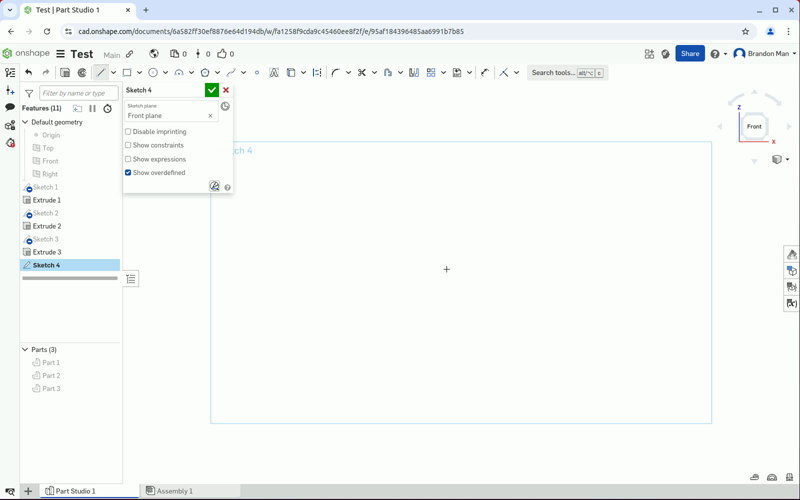
click(446, 268)
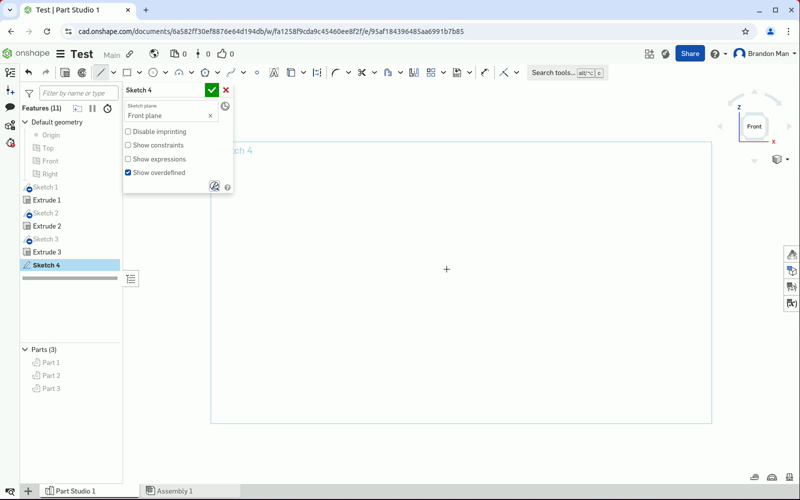
key_up(shift)
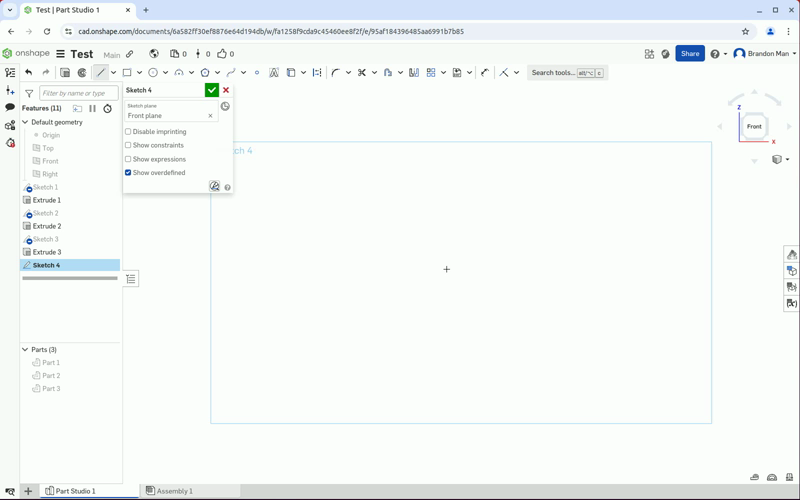
key_down(shift)
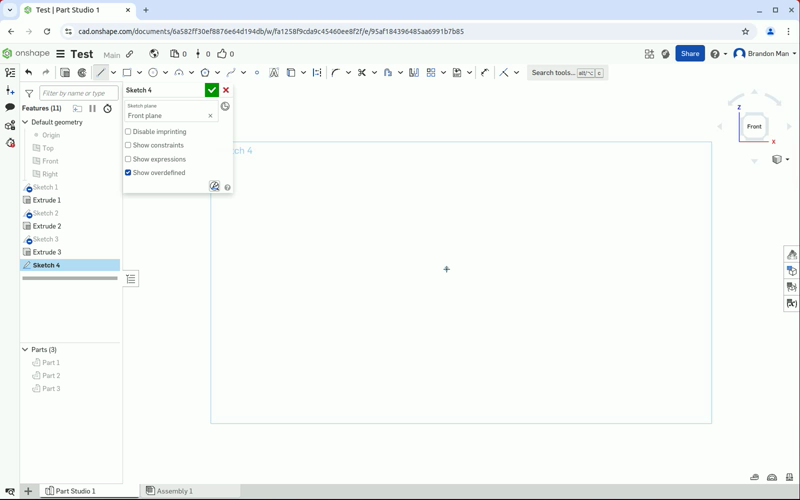
mouse_move(476, 268)
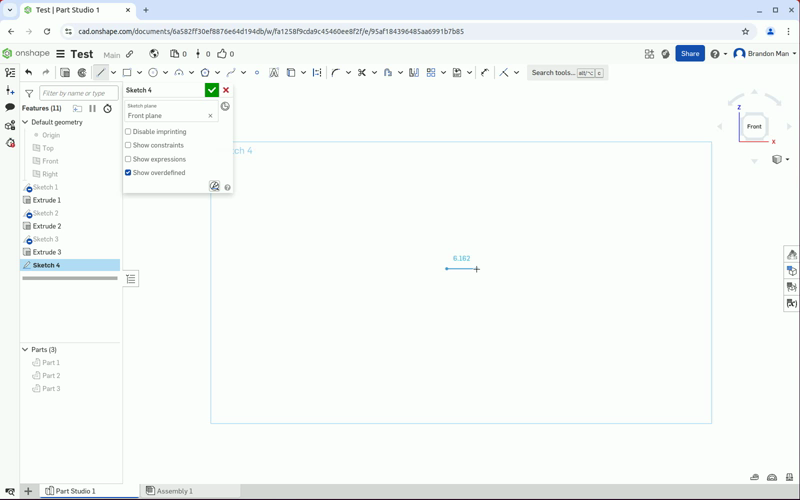
mouse_move(475, 268)
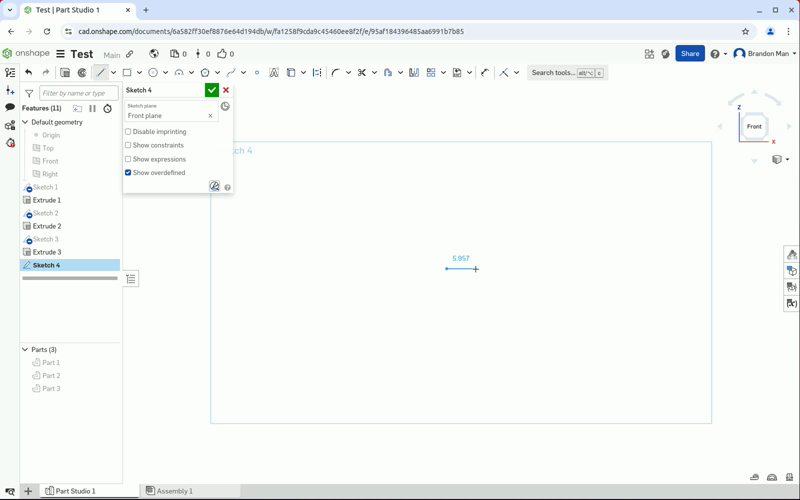
click(475, 268)
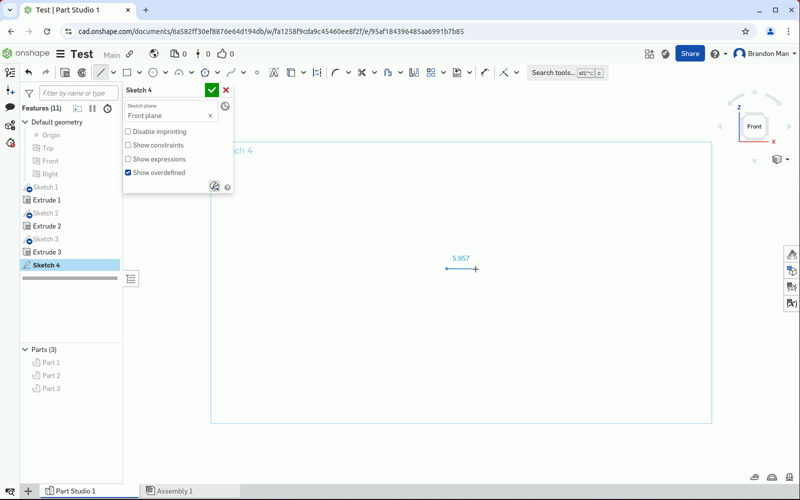
key_up(shift)
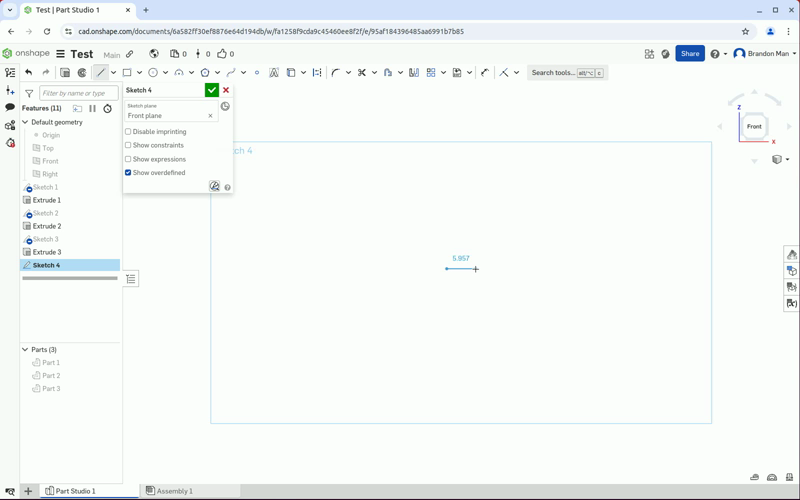
key_down(shift)
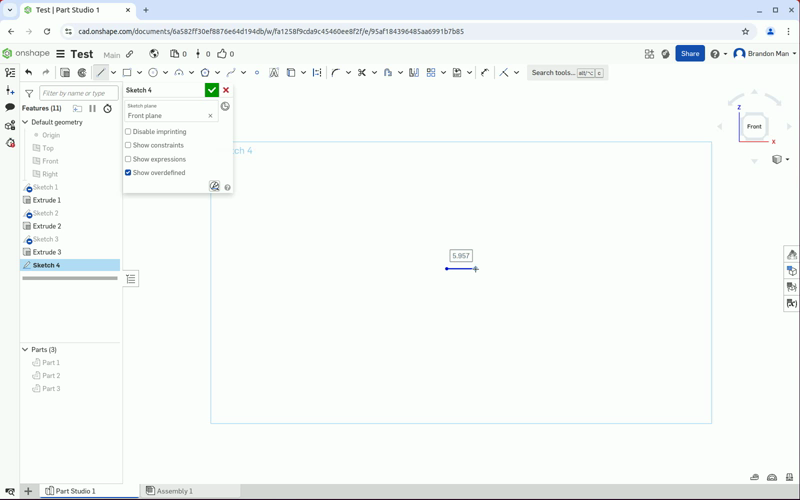
mouse_move(505, 268)
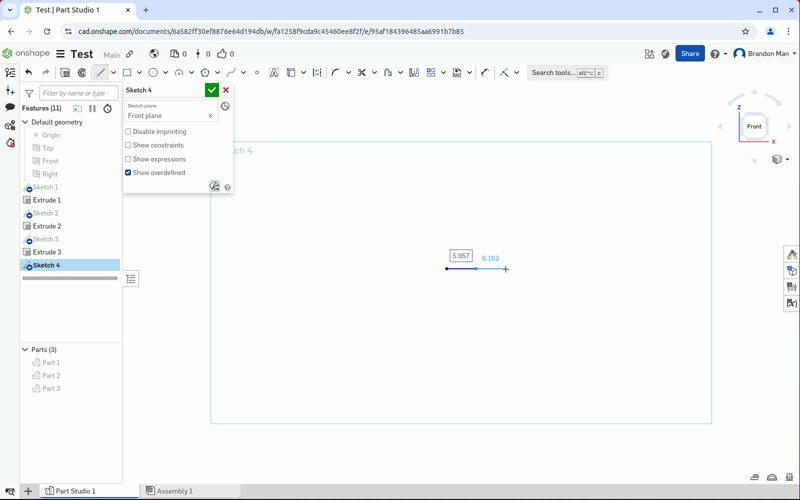
mouse_move(475, 227)
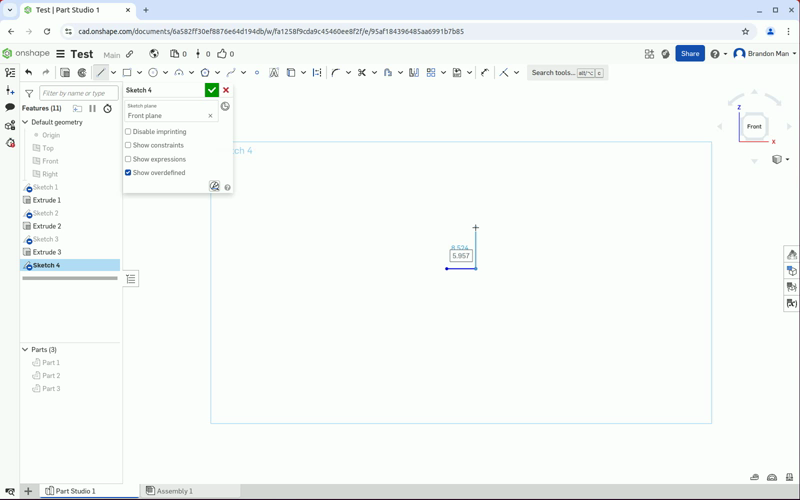
click(475, 227)
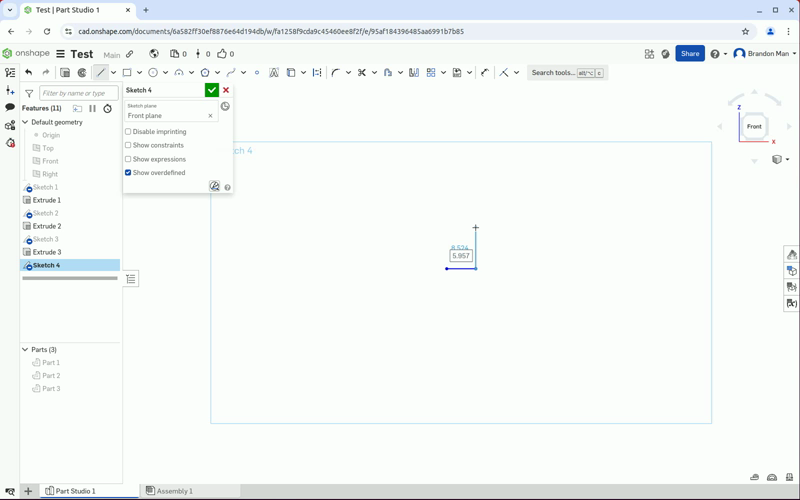
key_up(shift)
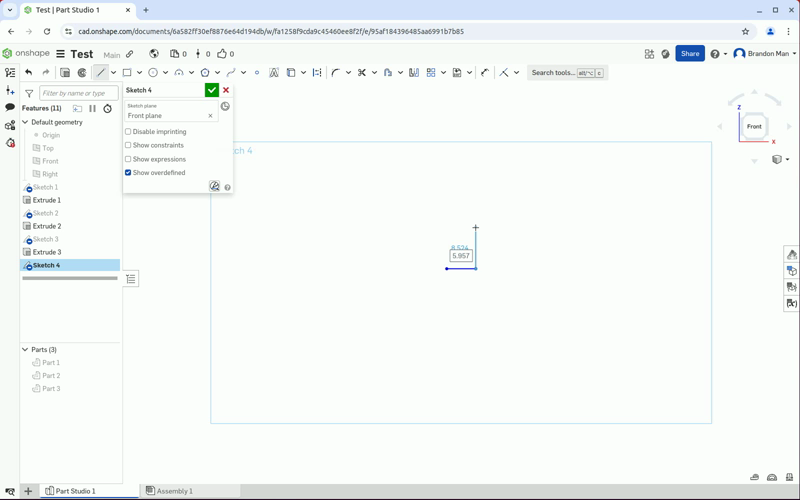
key(esc)
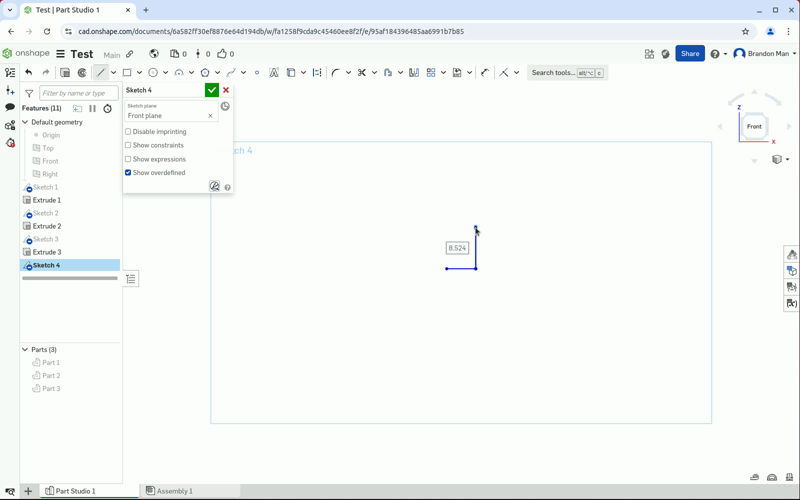
key(a)
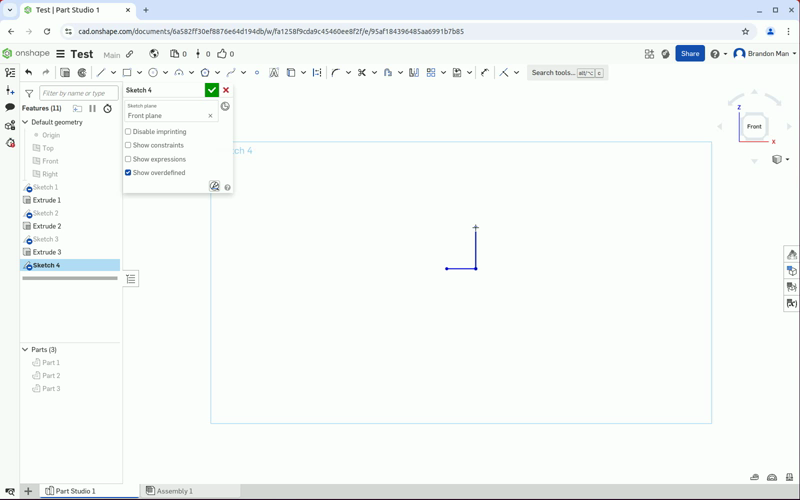
mouse_move(475, 227)
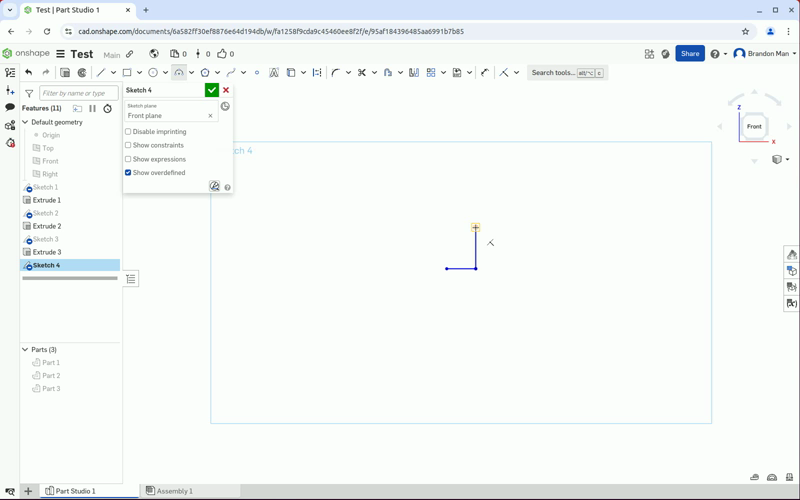
click(475, 227)
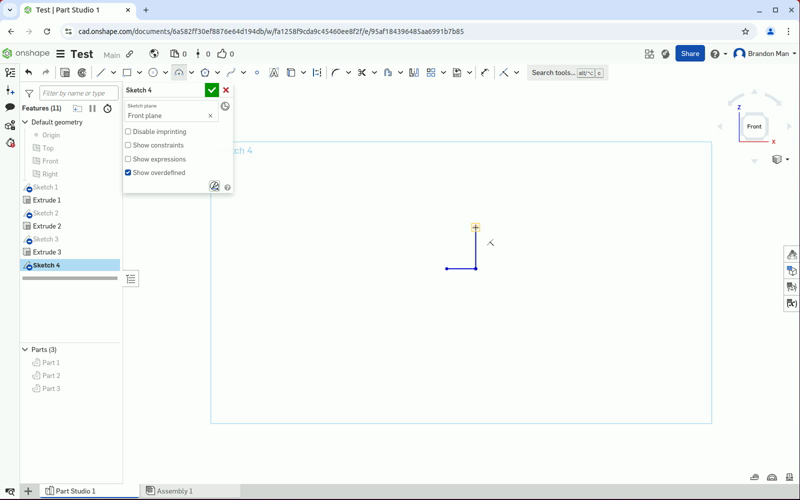
key_down(shift)
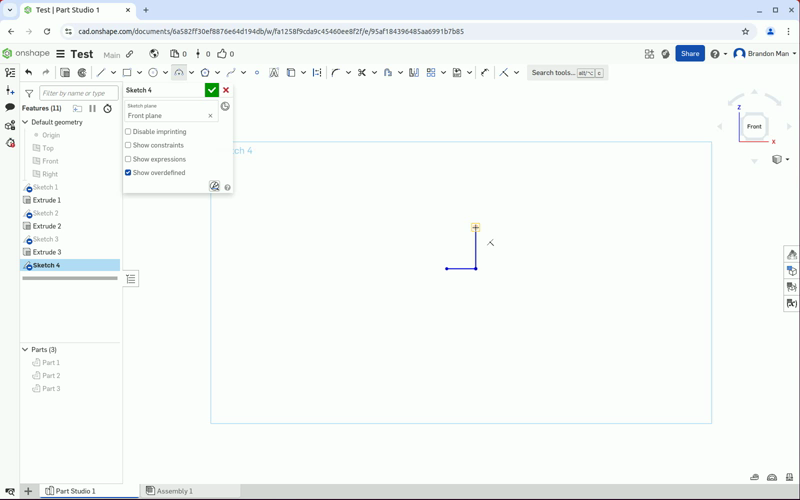
mouse_move(446, 227)
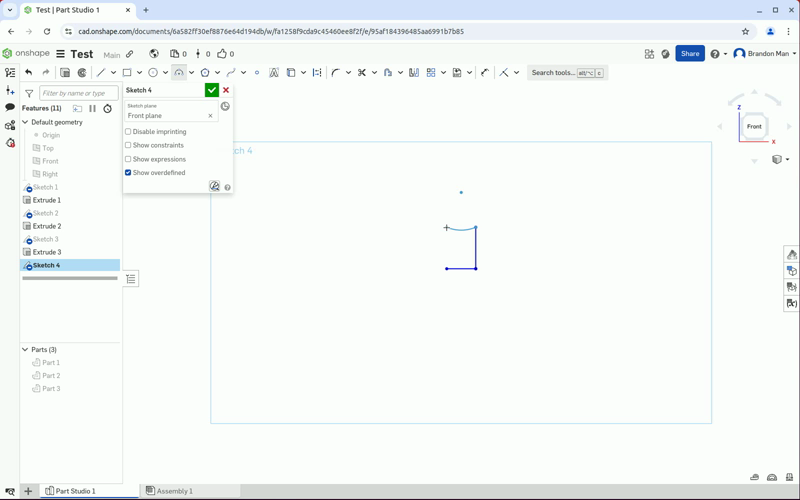
click(446, 227)
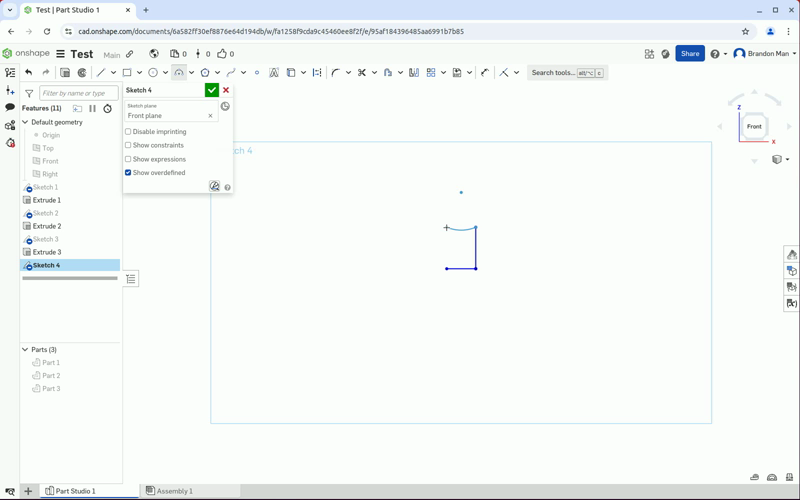
mouse_move(461, 241)
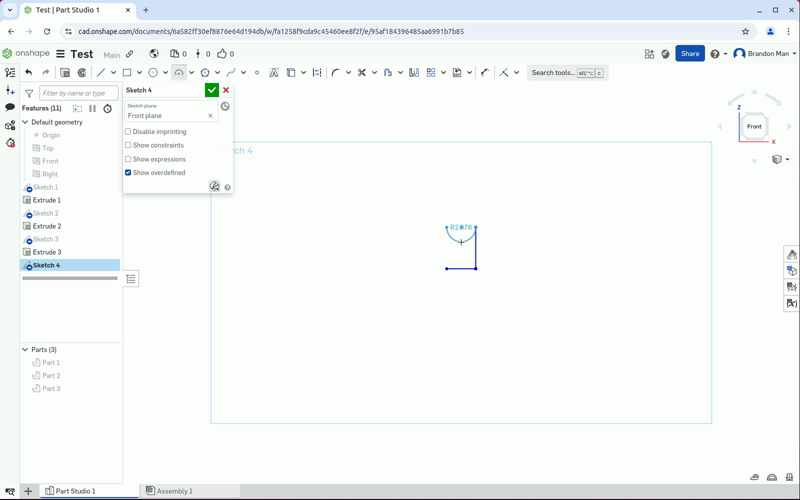
click(461, 241)
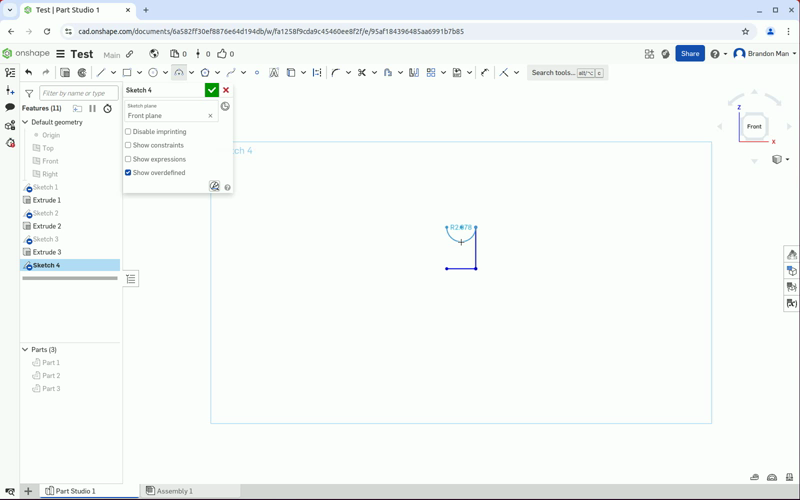
key_up(shift)
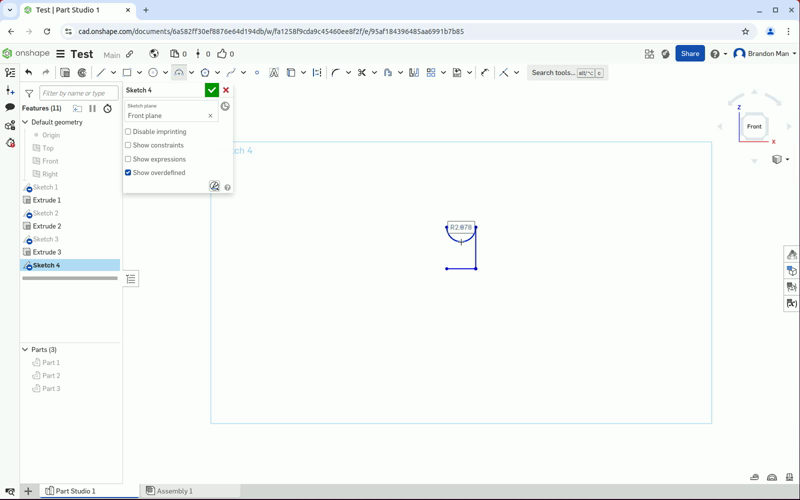
key(esc)
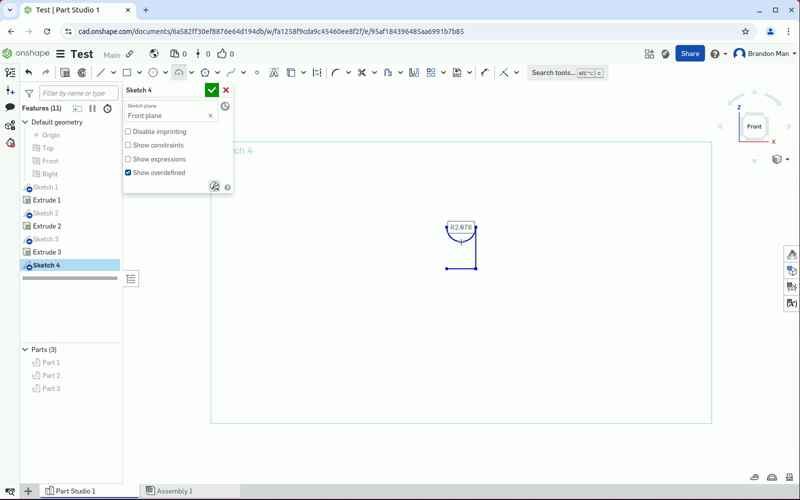
key(l)
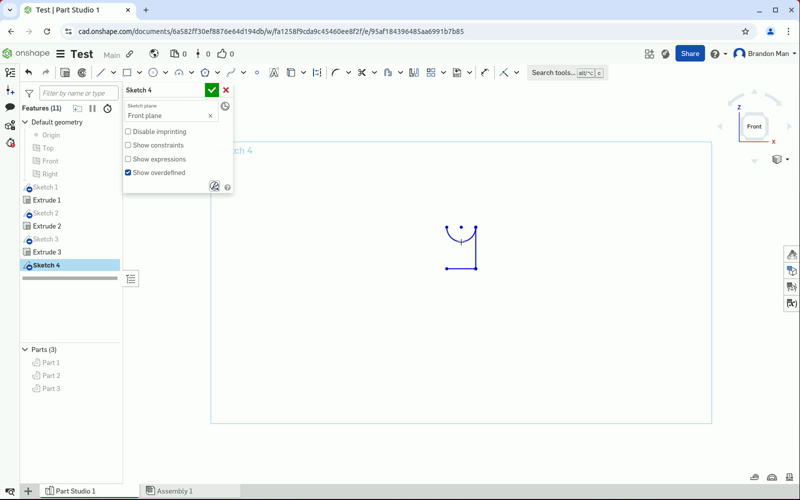
mouse_move(446, 227)
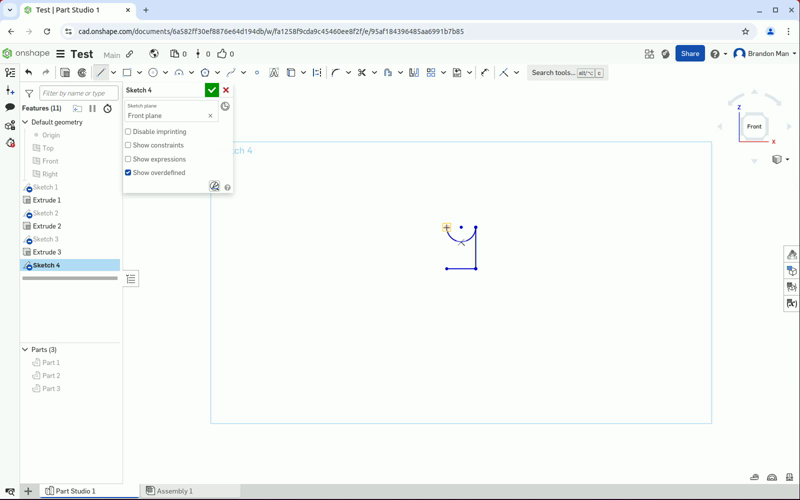
click(446, 227)
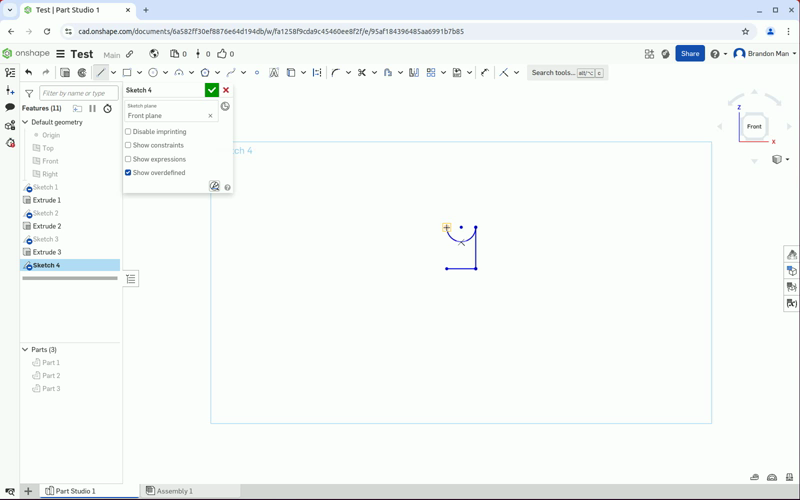
mouse_move(476, 227)
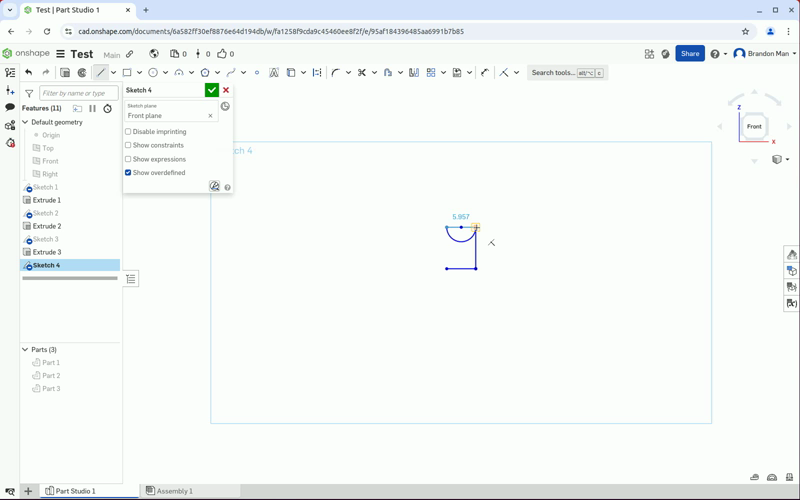
key_down(shift)
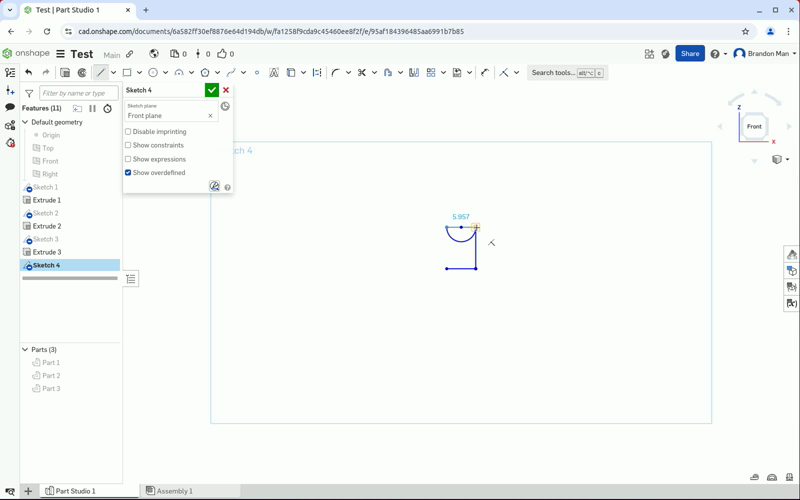
mouse_move(446, 268)
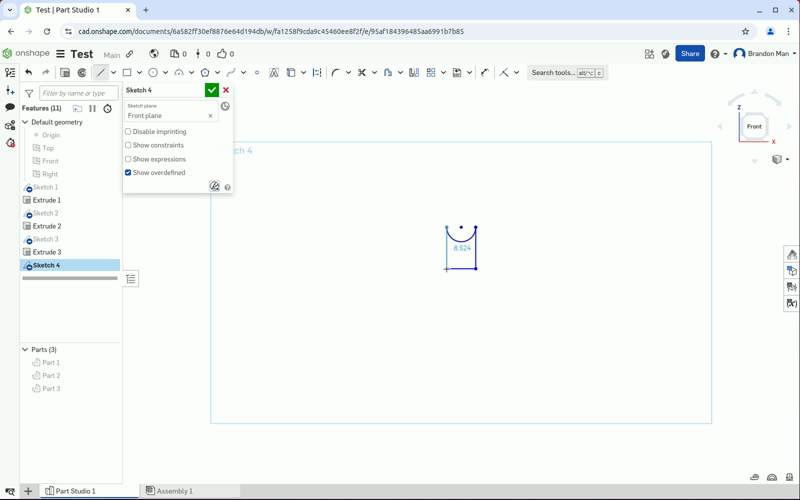
key_up(shift)
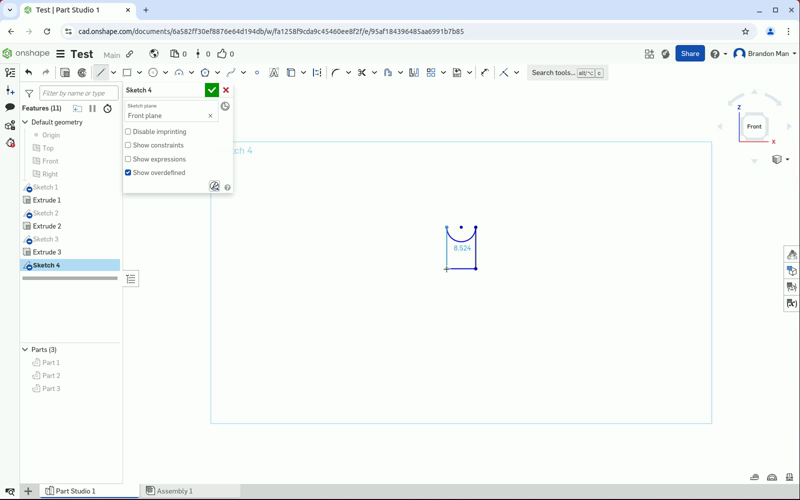
click(446, 268)
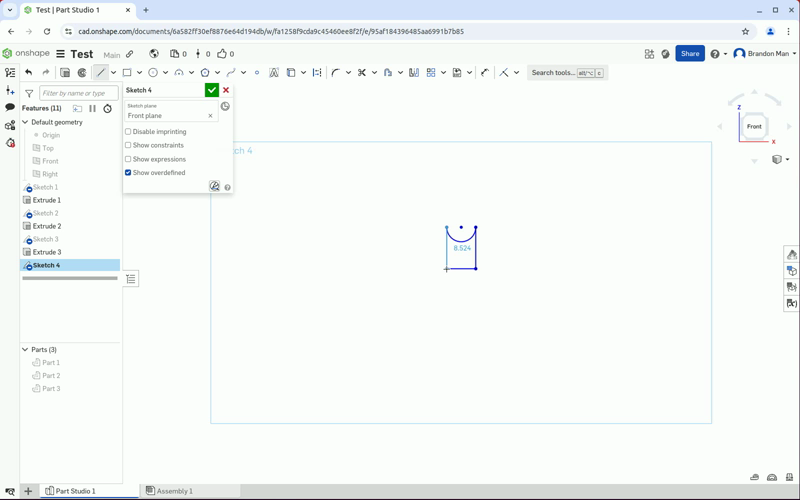
key(esc)
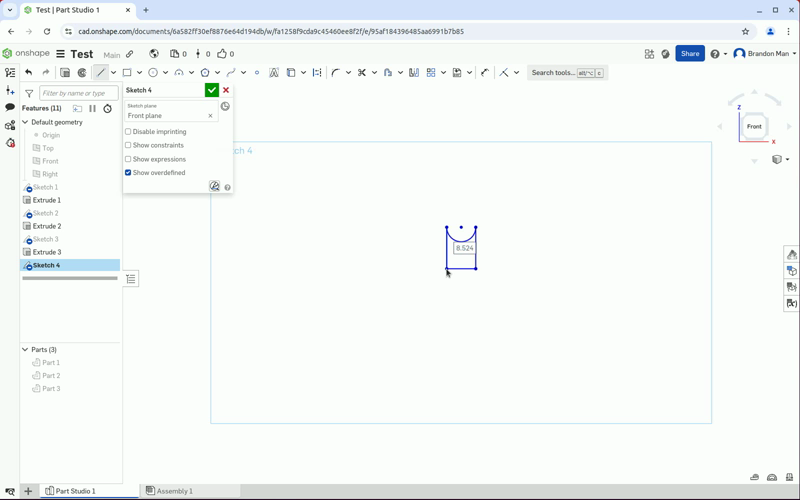
mouse_move(466, 253)
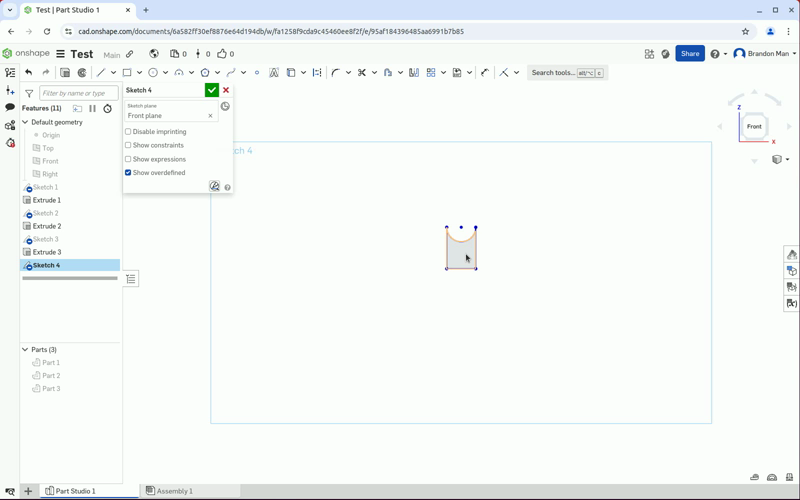
scroll(6)
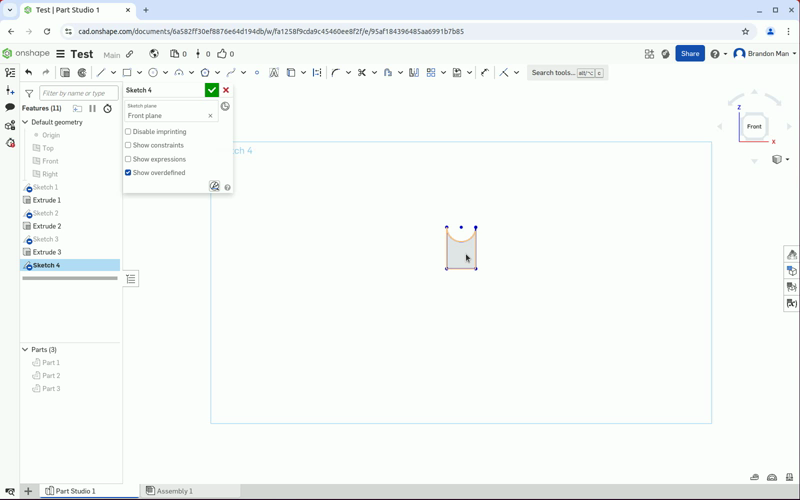
scroll(6)
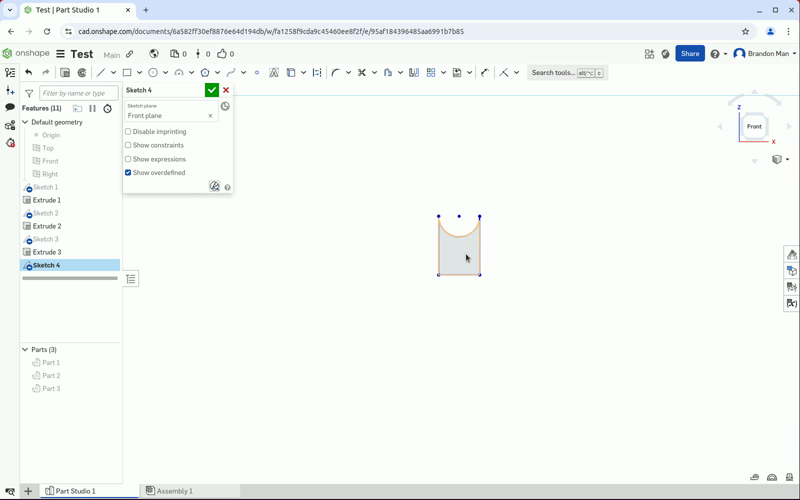
scroll(6)
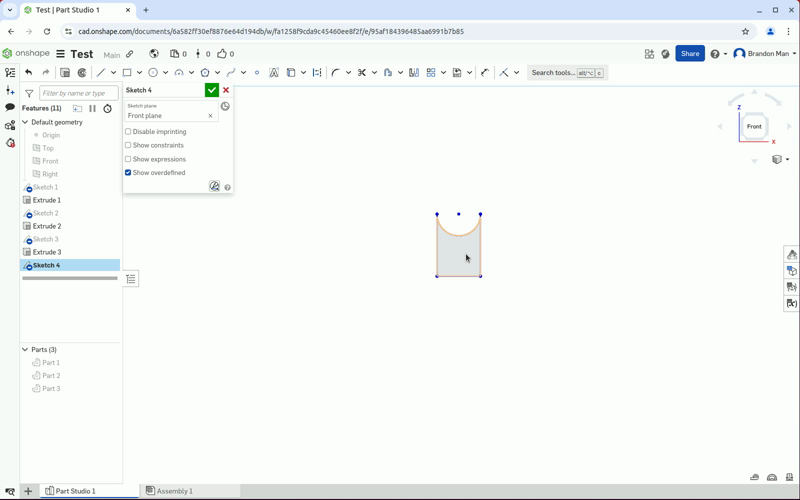
scroll(6)
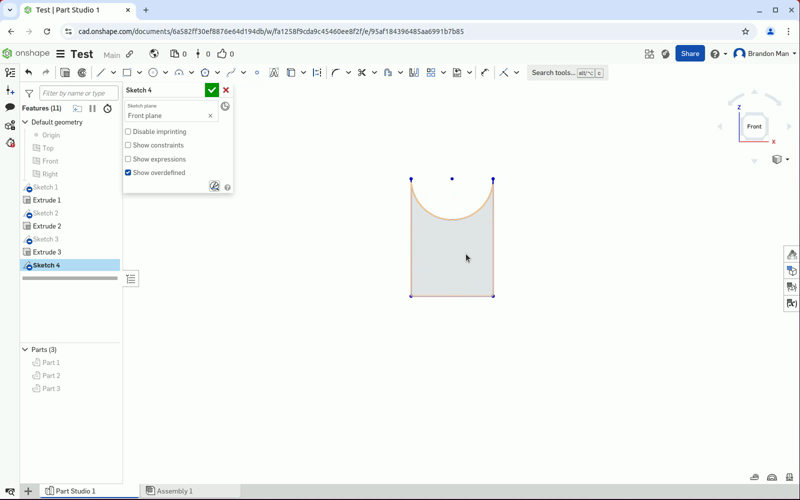
scroll(6)
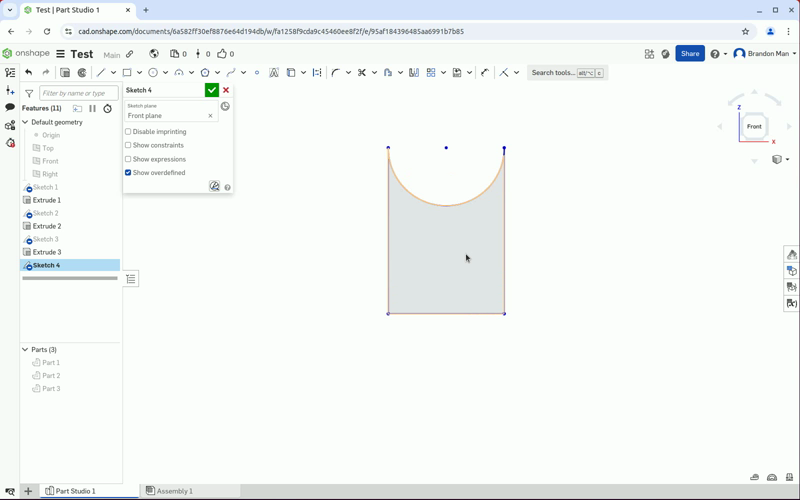
scroll(6)
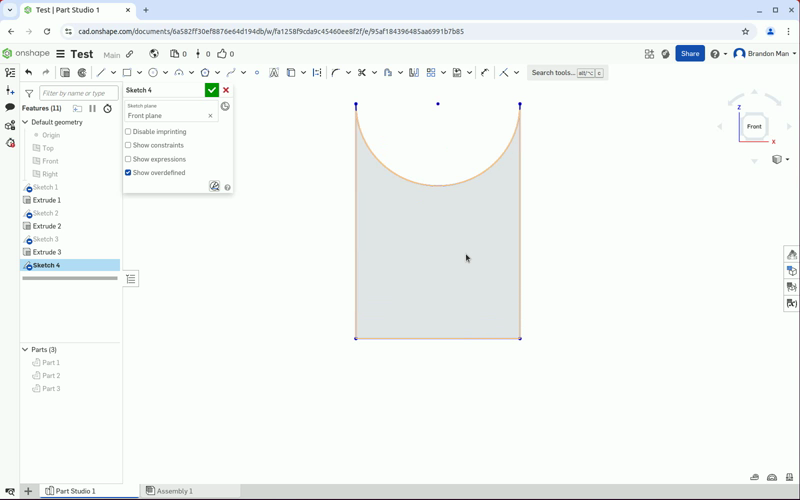
scroll(6)
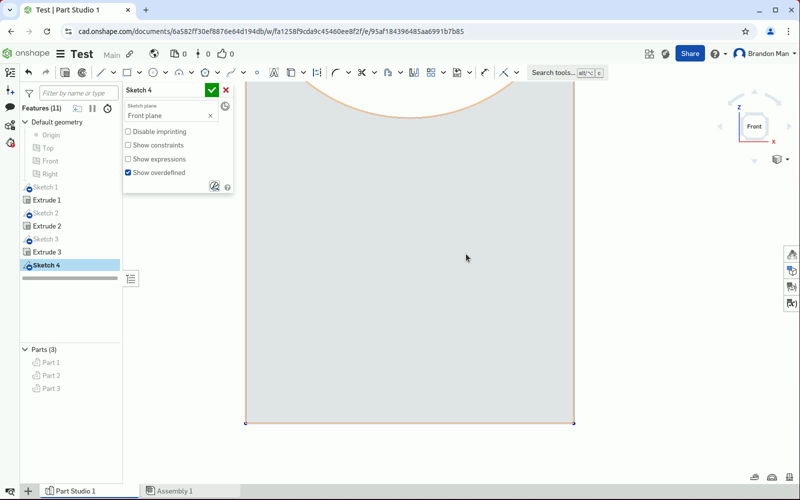
click(466, 253)
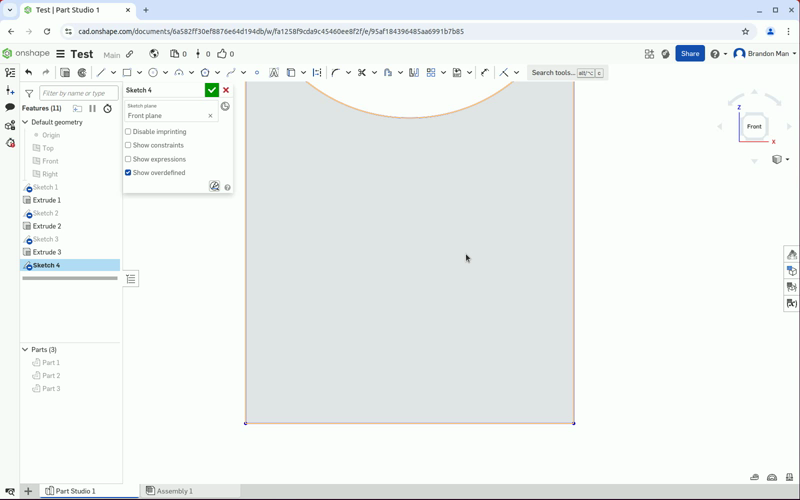
scroll(-6)
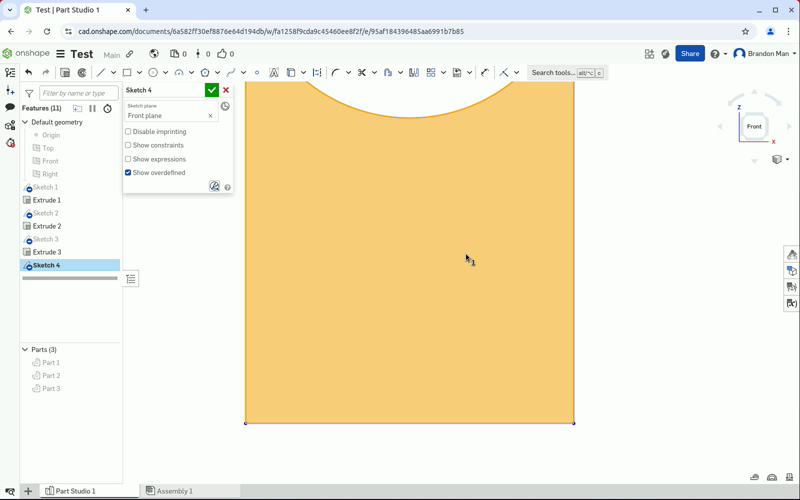
scroll(-6)
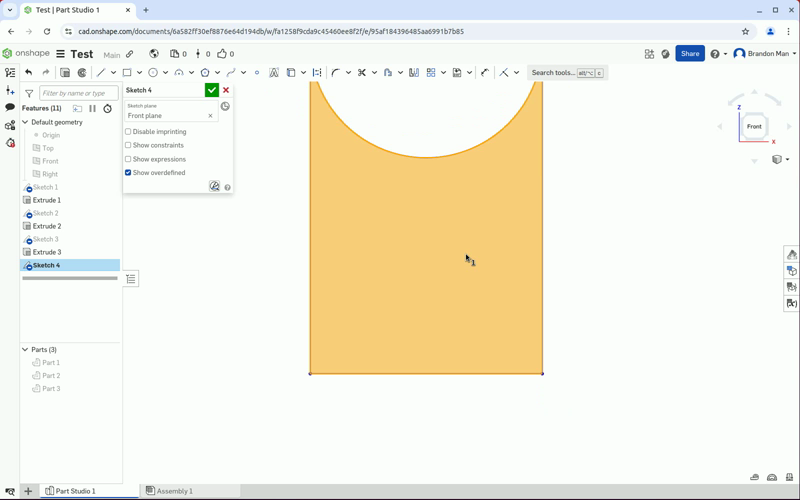
scroll(-6)
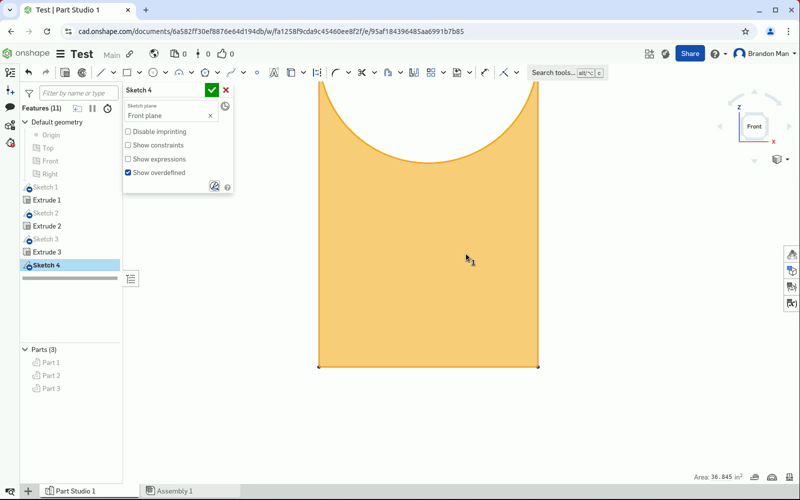
scroll(-6)
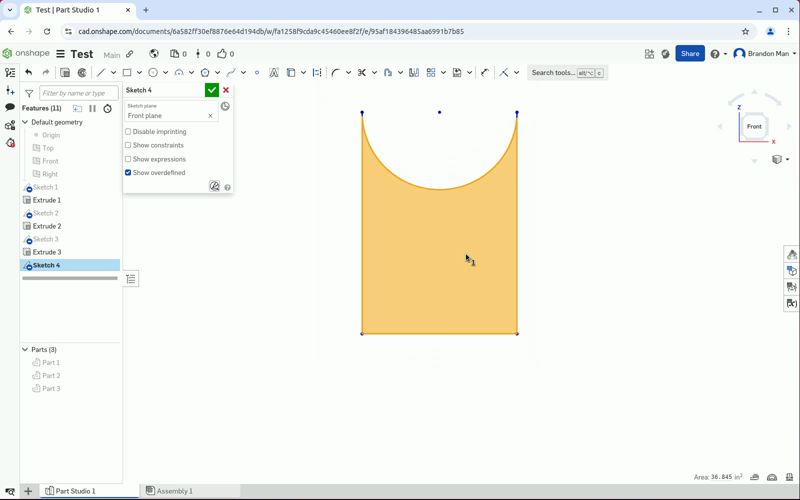
scroll(-6)
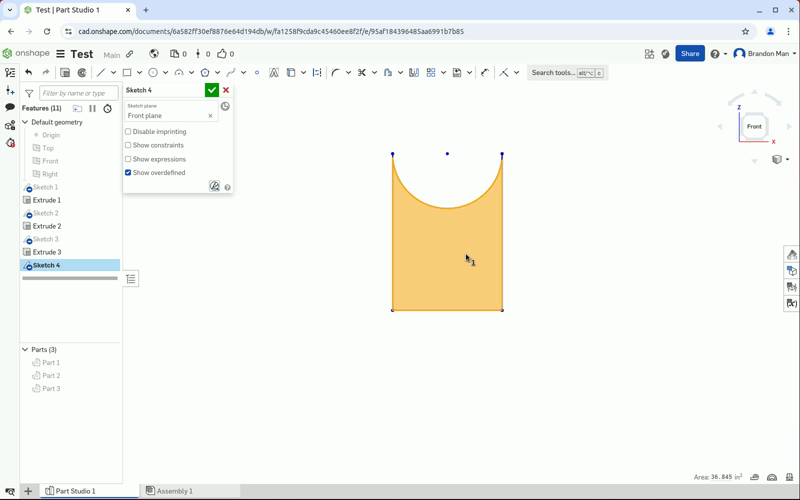
scroll(-6)
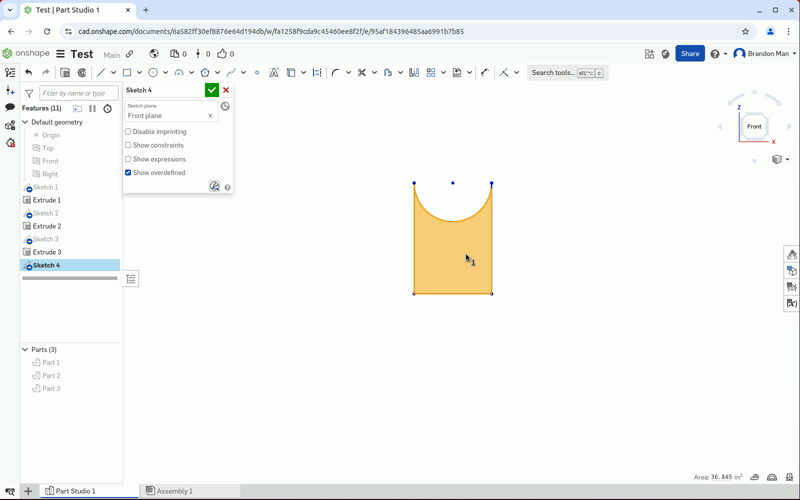
scroll(-6)
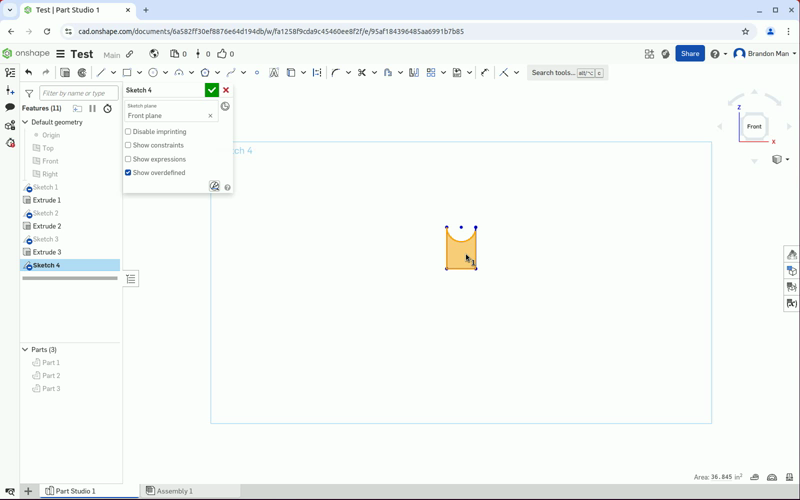
mouse_move(73, 352)
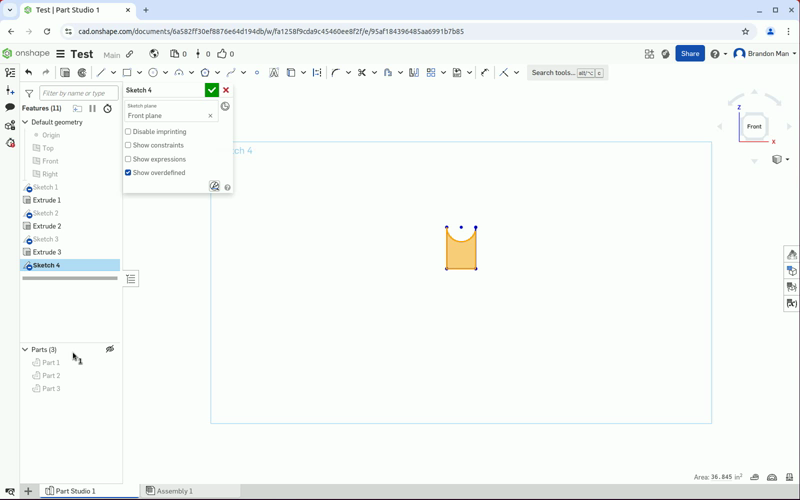
key(shift+y)
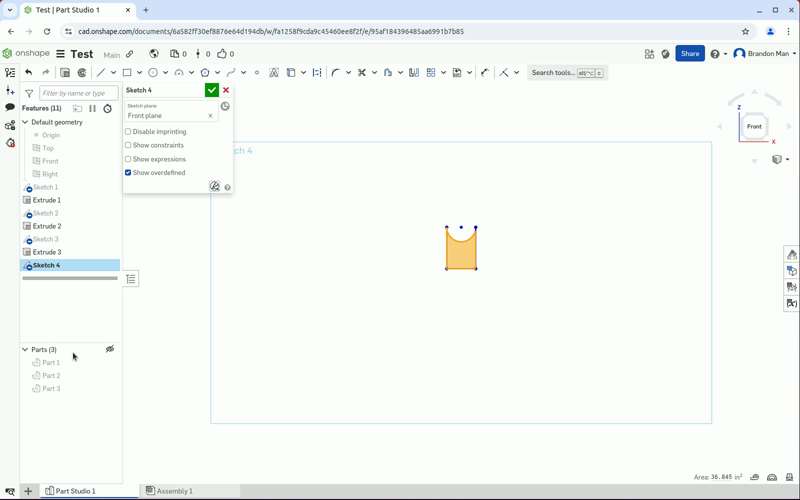
key(shift+e)
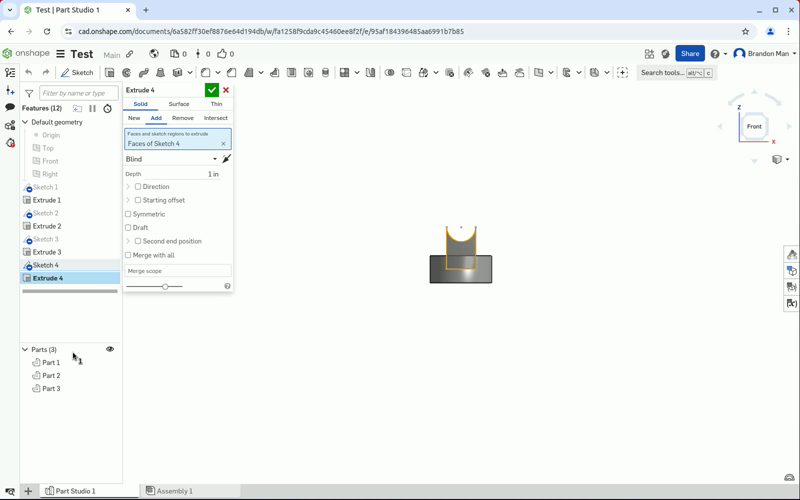
mouse_move(143, 106)
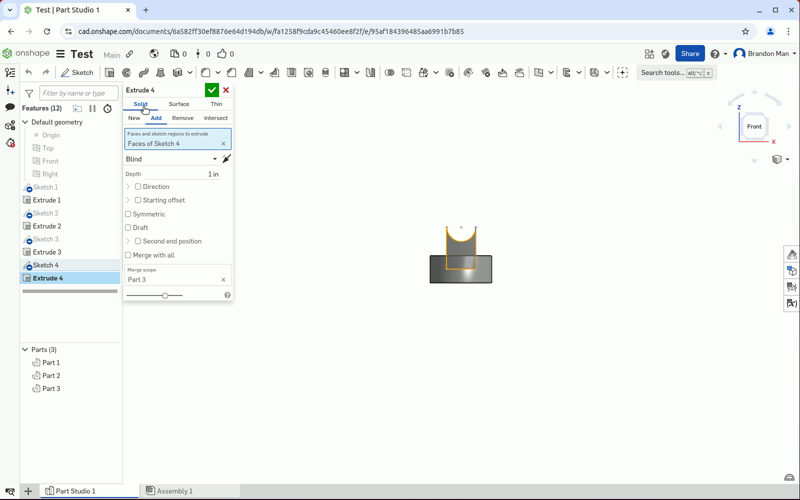
click(143, 106)
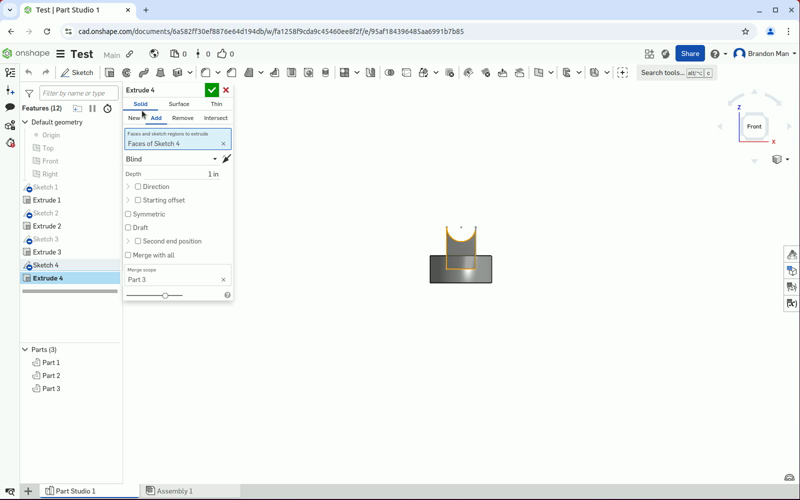
mouse_move(137, 120)
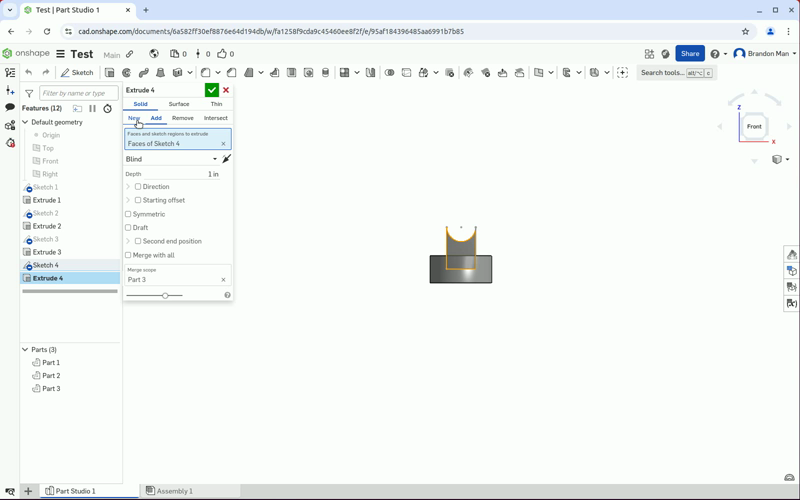
click(137, 120)
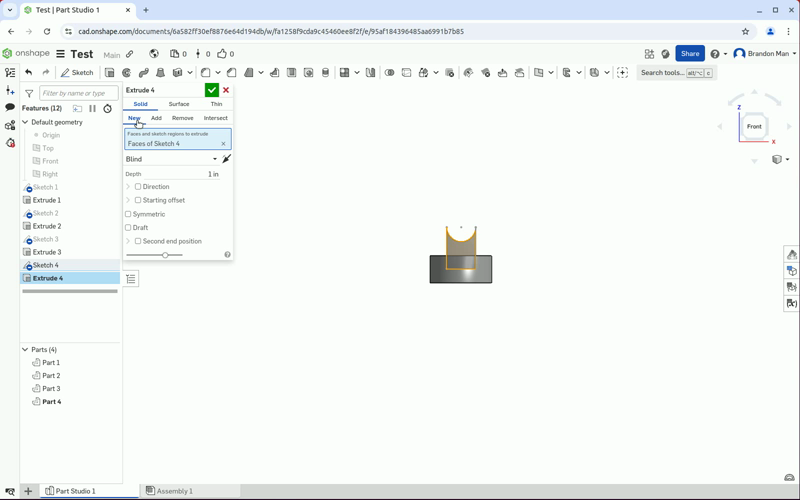
key(tab, 4)
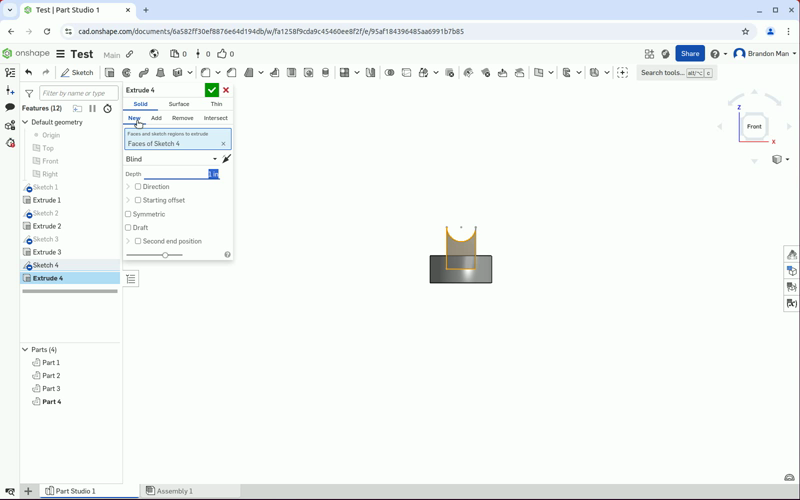
text(16.85)
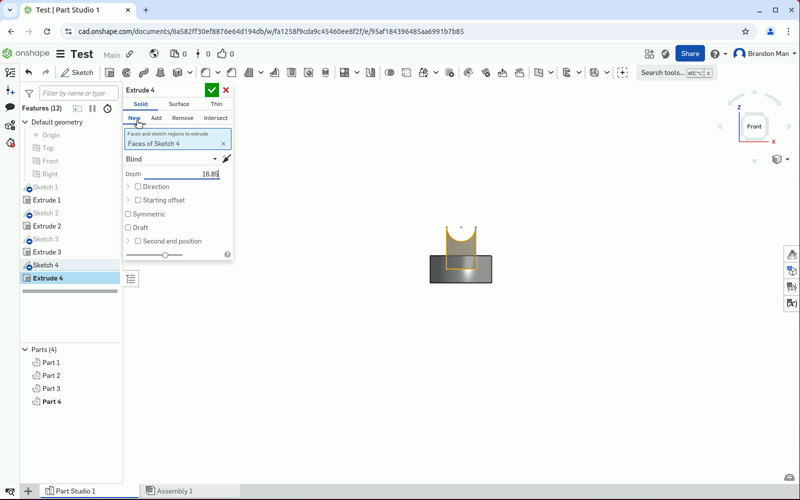
key(tab, 3)
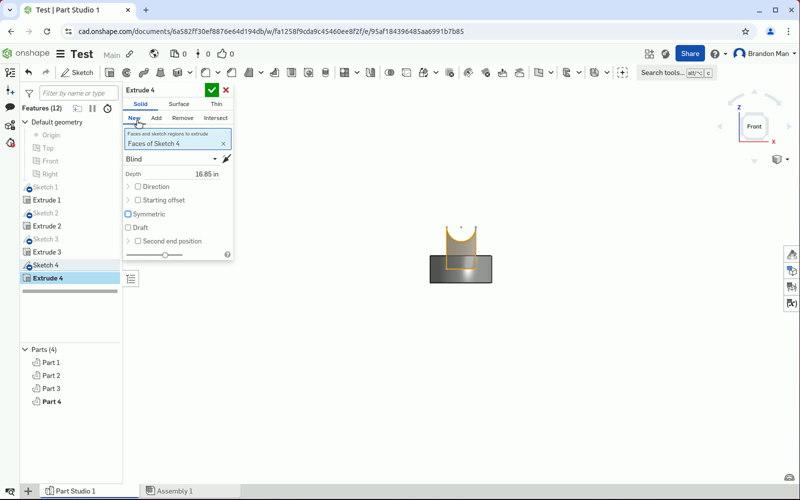
key(space)
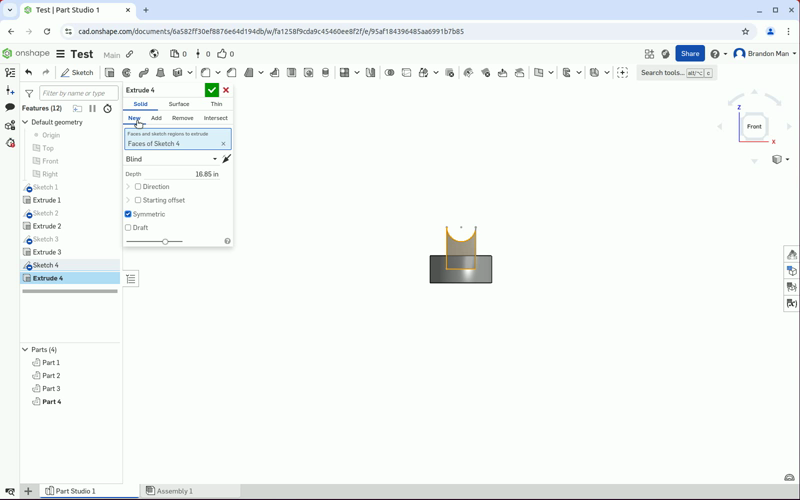
key(enter)
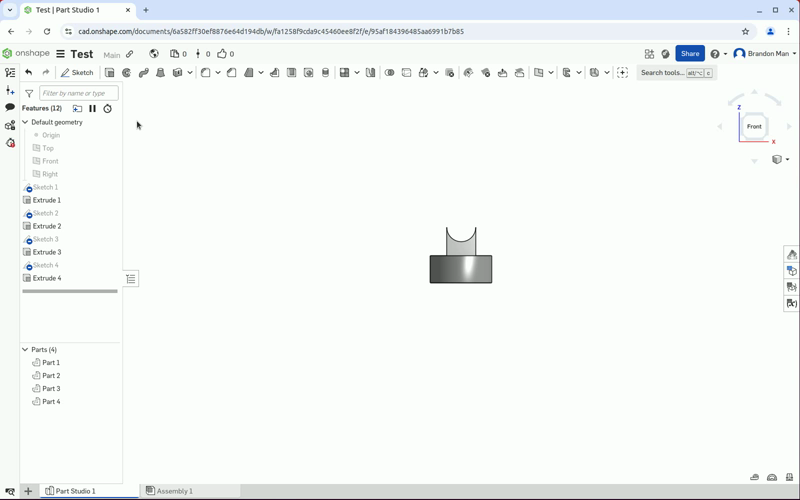
key(shift+h)
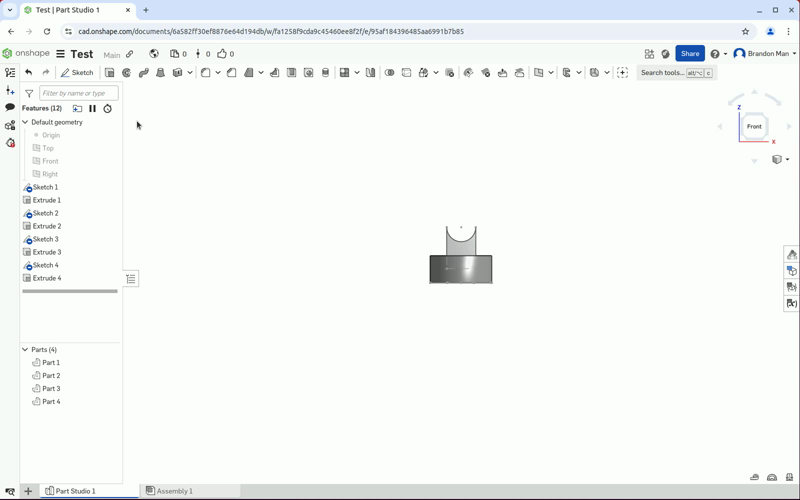
key(shift+h)
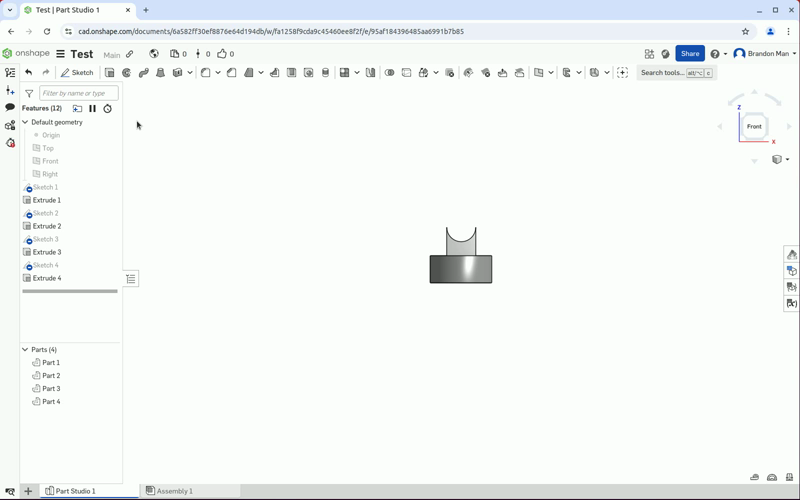
mouse_move(73, 189)
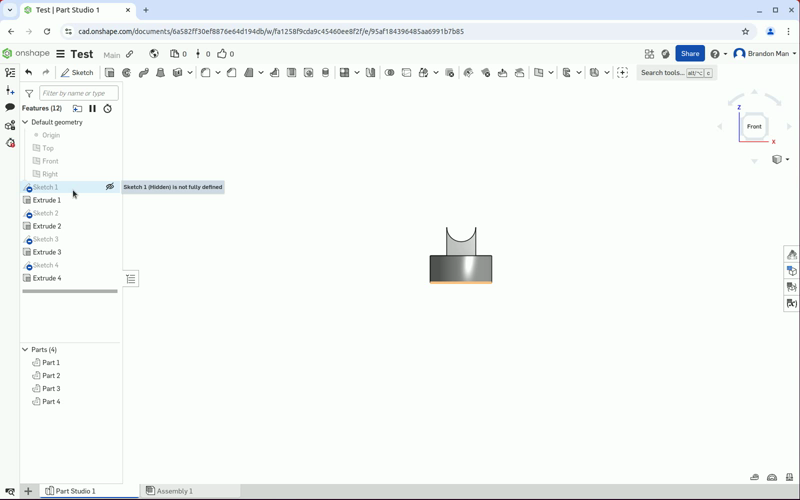
click(73, 189)
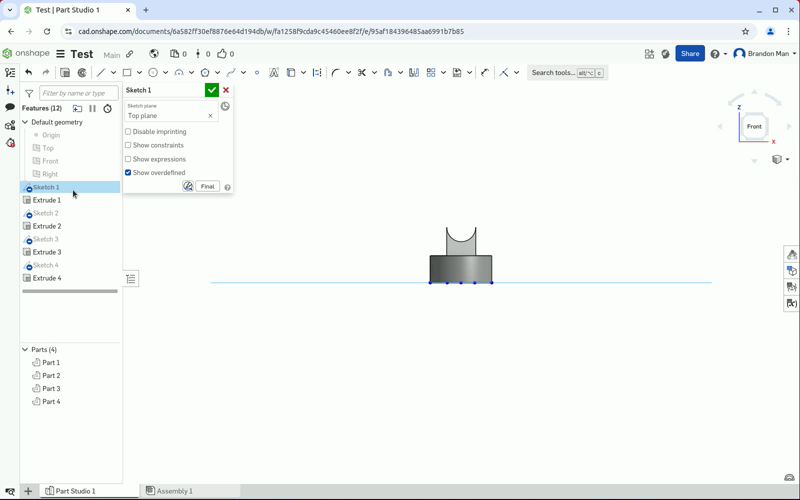
mouse_move(229, 92)
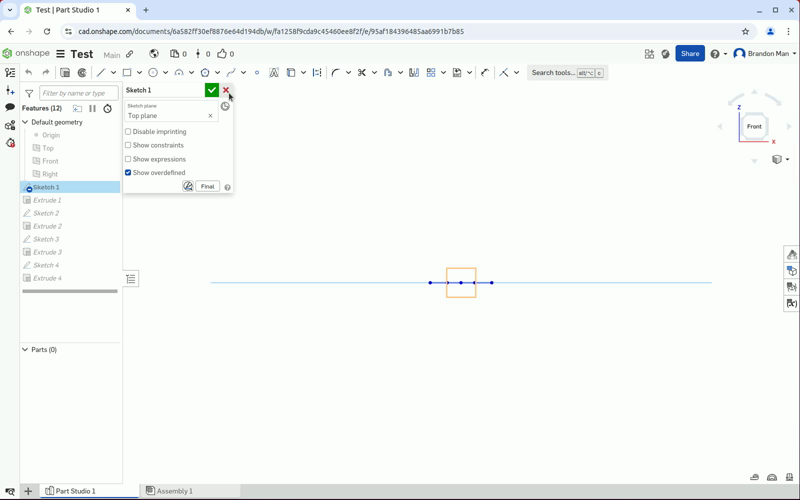
click(229, 92)
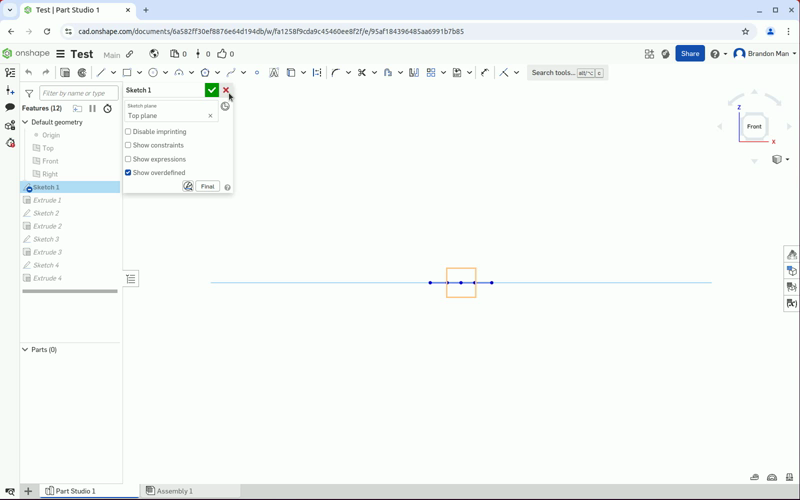
key(shift+s)
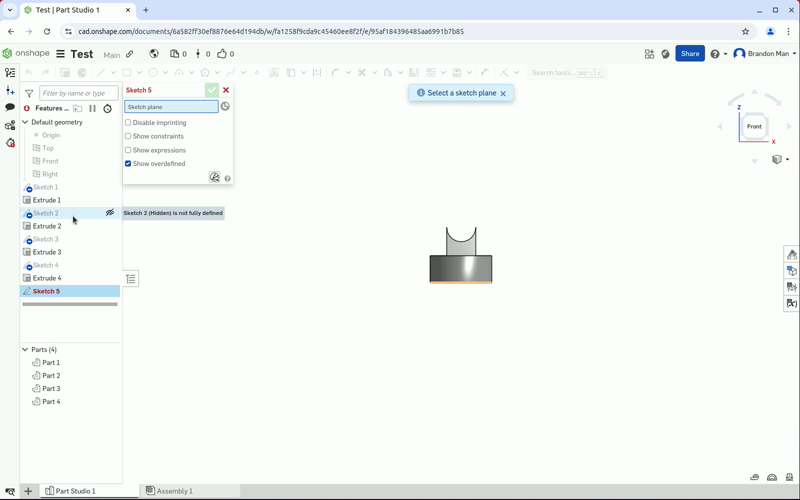
scroll(3)
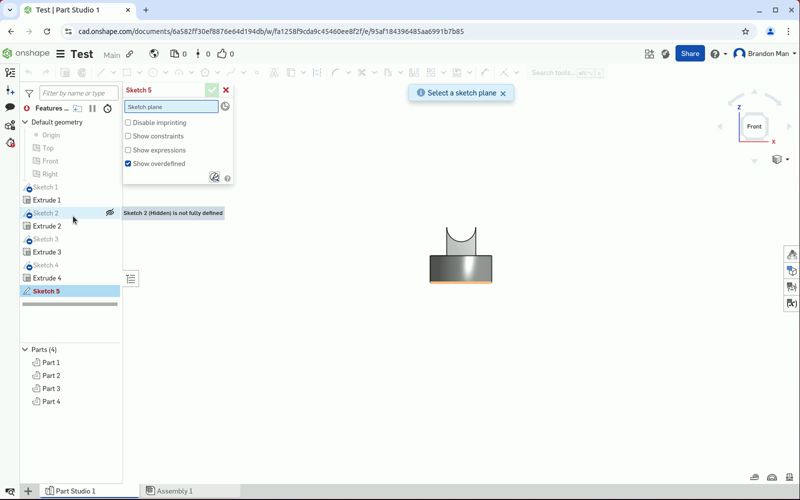
mouse_move(73, 163)
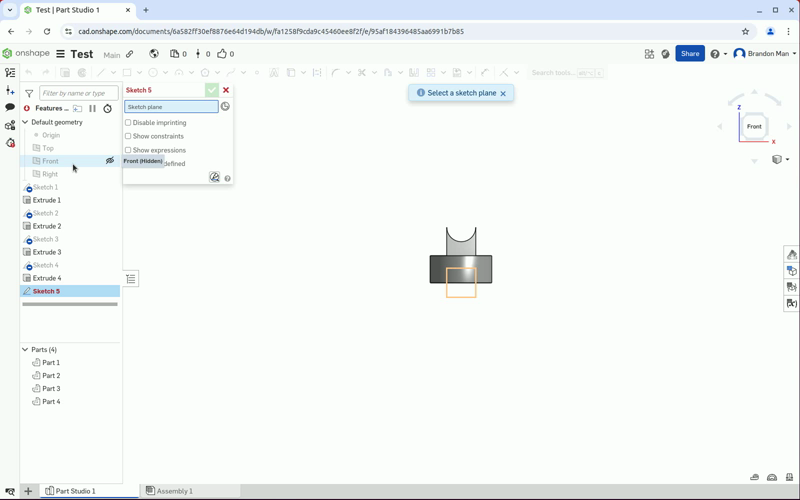
click(73, 163)
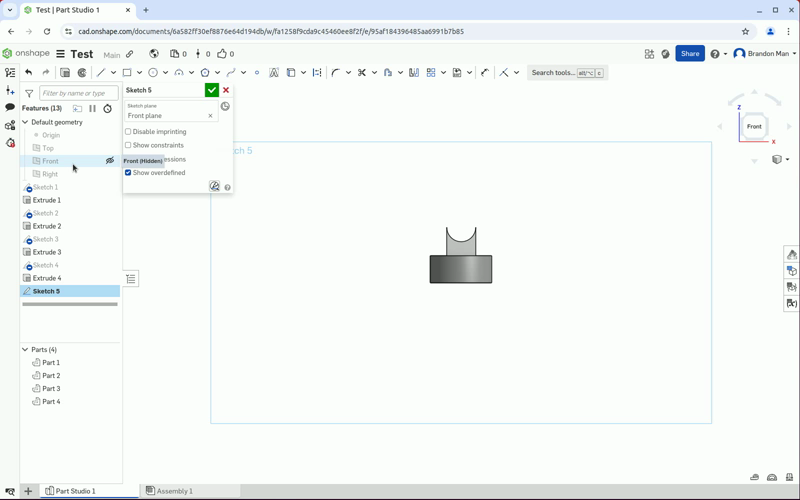
mouse_move(73, 352)
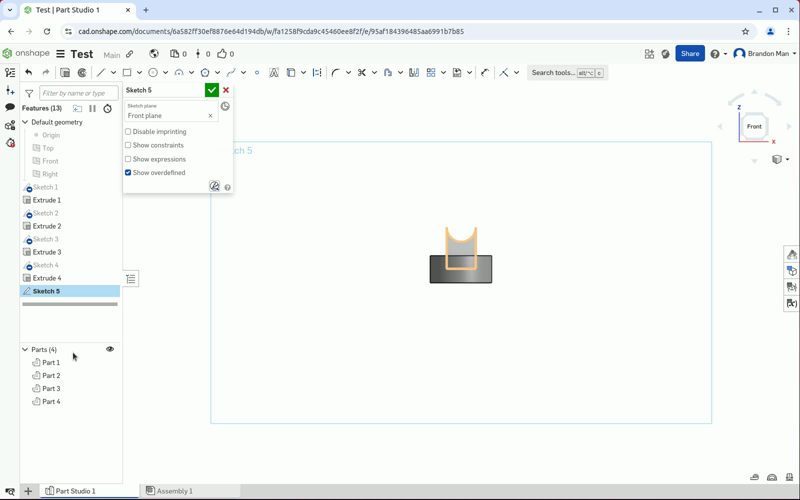
key(y)
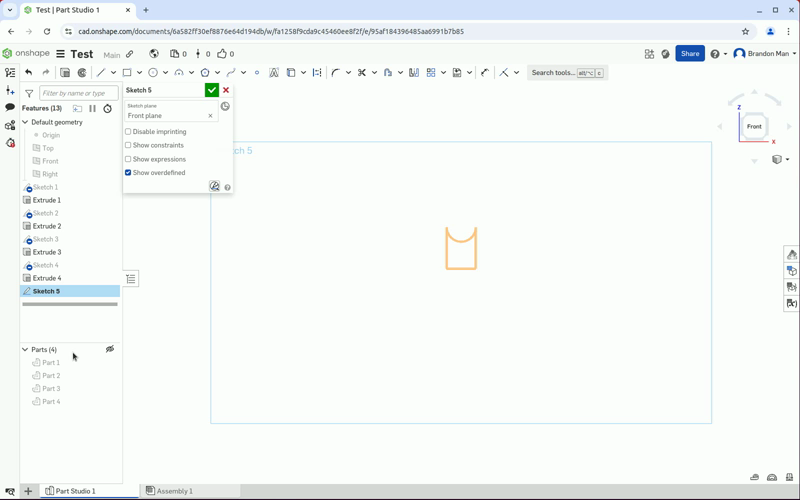
key(a)
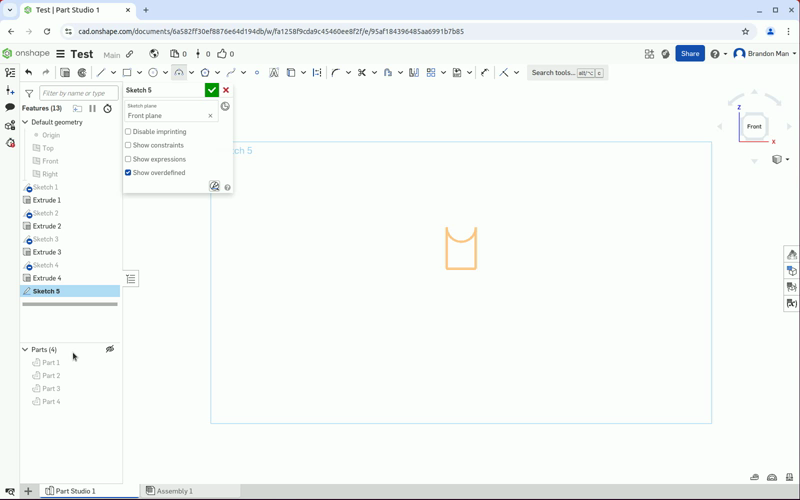
key_down(shift)
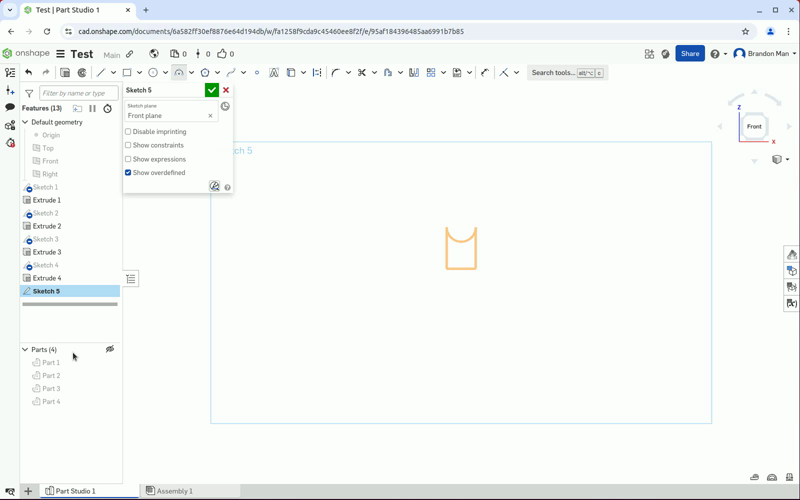
mouse_move(446, 227)
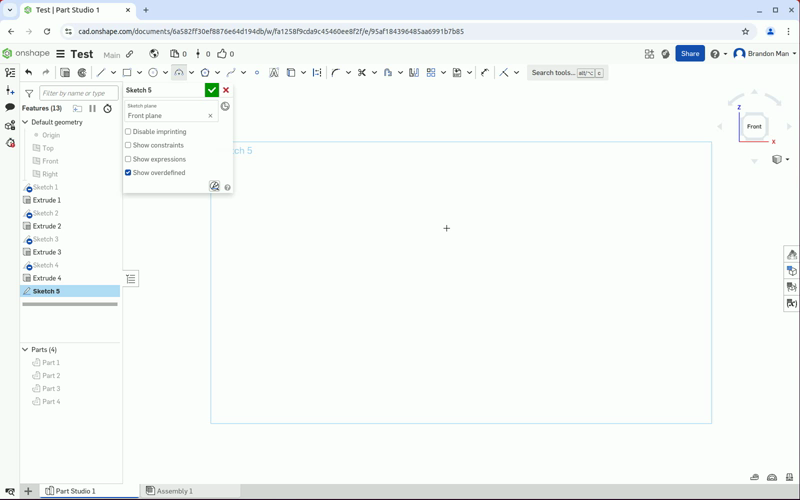
click(446, 227)
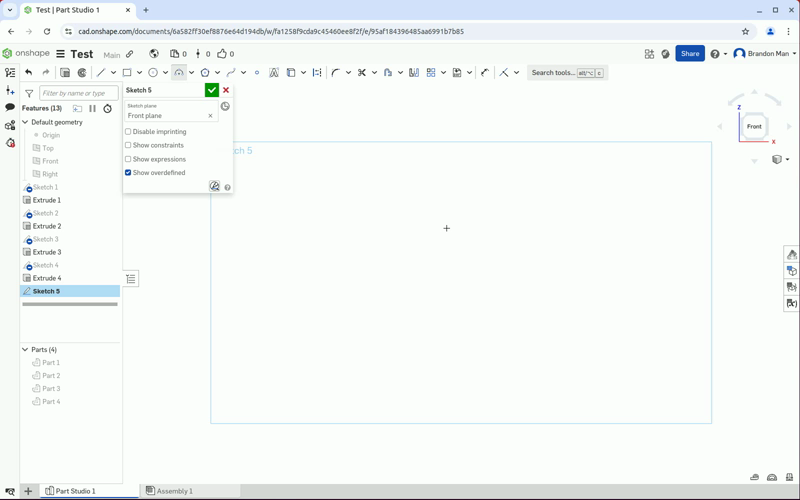
key_up(shift)
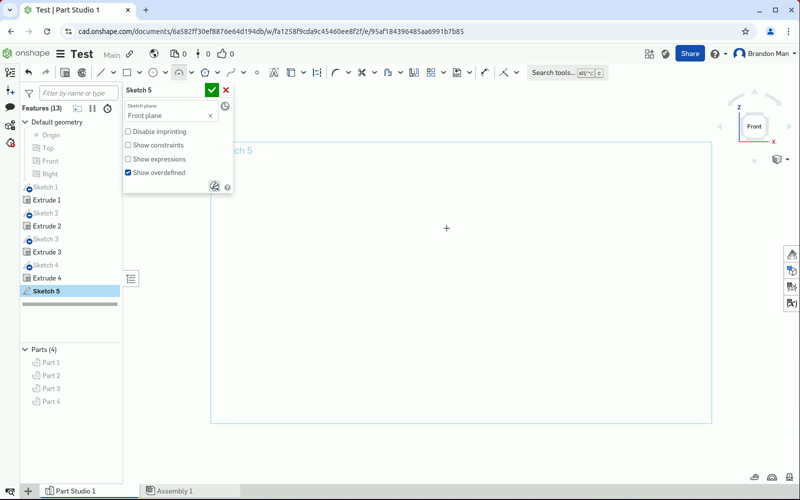
key_down(shift)
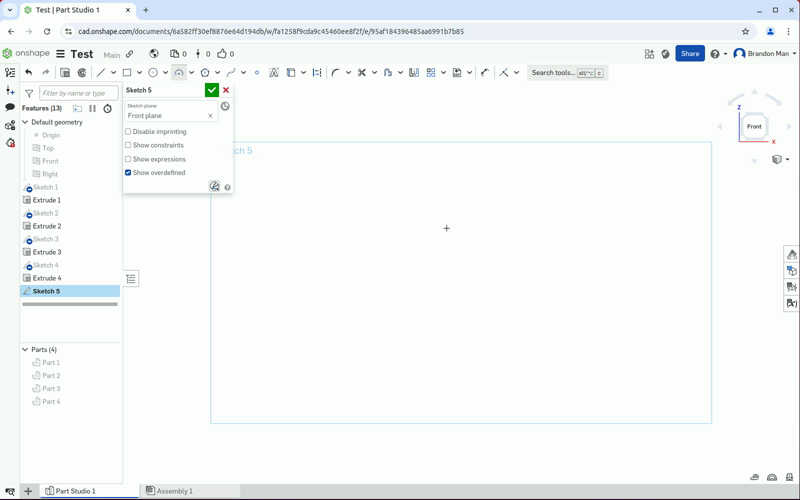
mouse_move(475, 227)
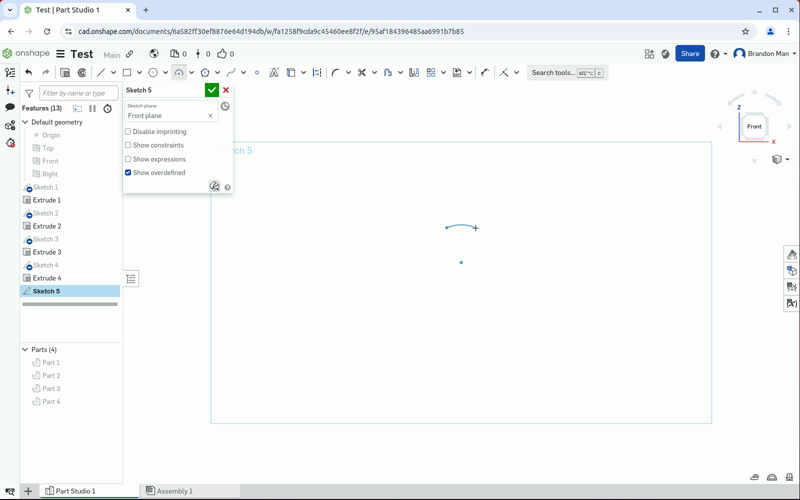
click(475, 227)
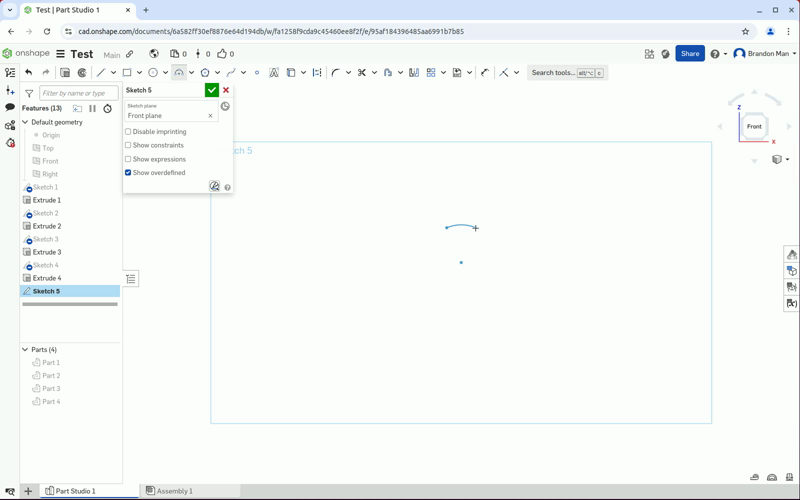
mouse_move(461, 242)
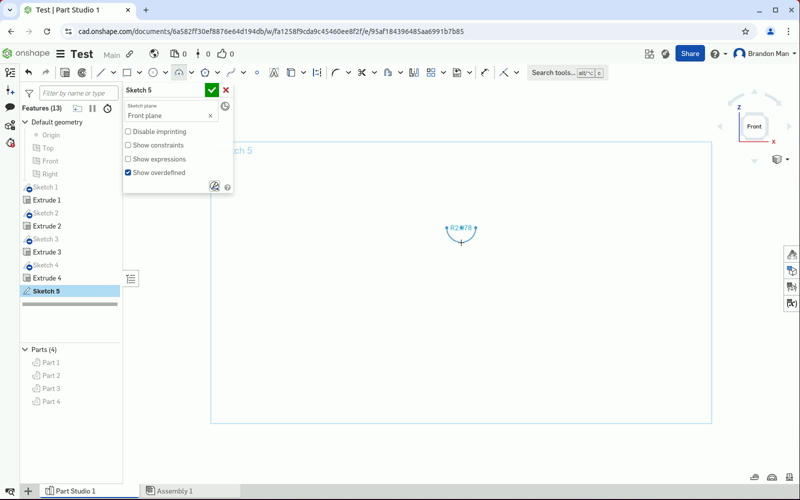
click(461, 242)
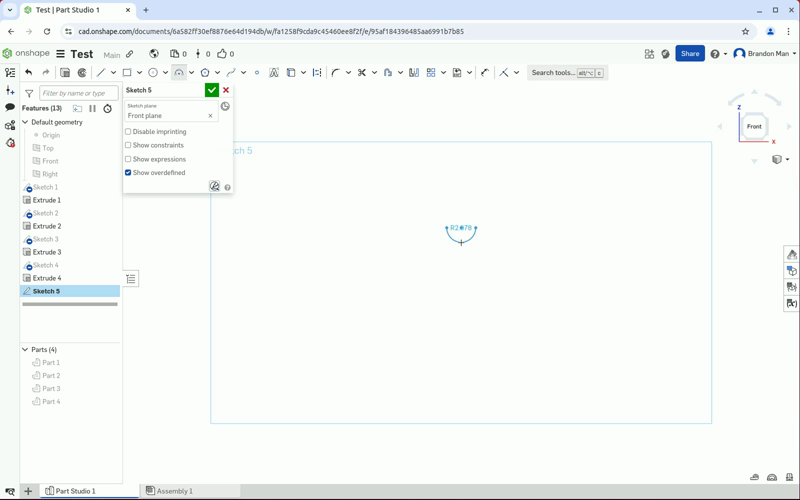
key_up(shift)
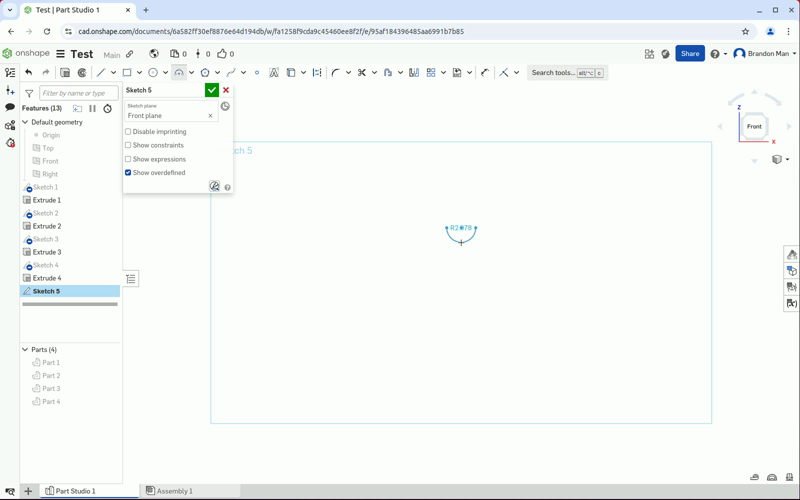
key(esc)
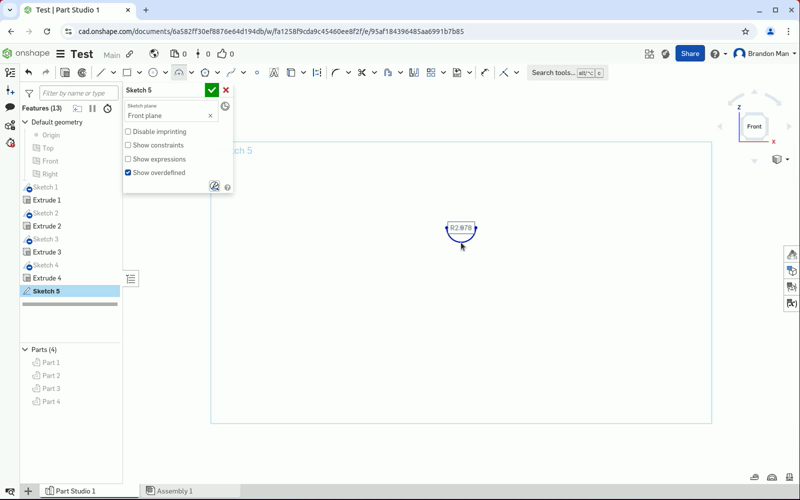
key(l)
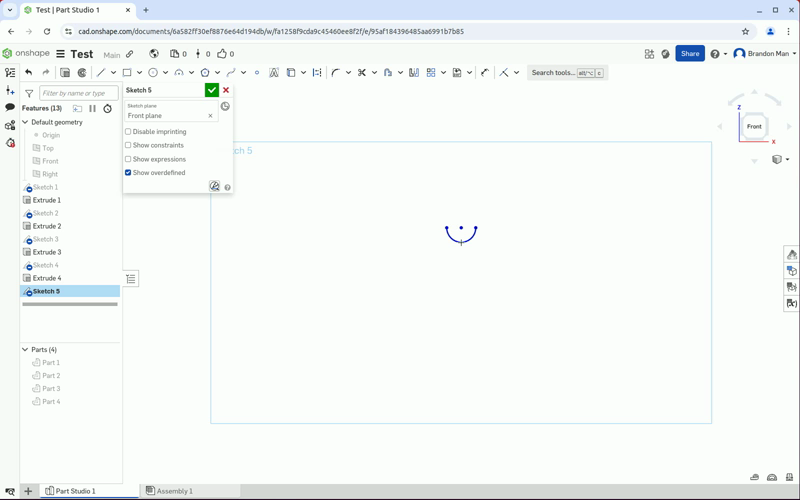
mouse_move(475, 227)
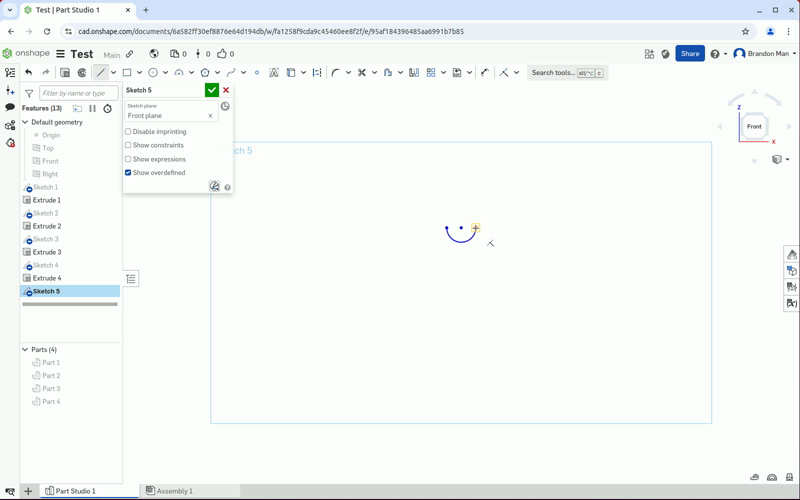
click(475, 227)
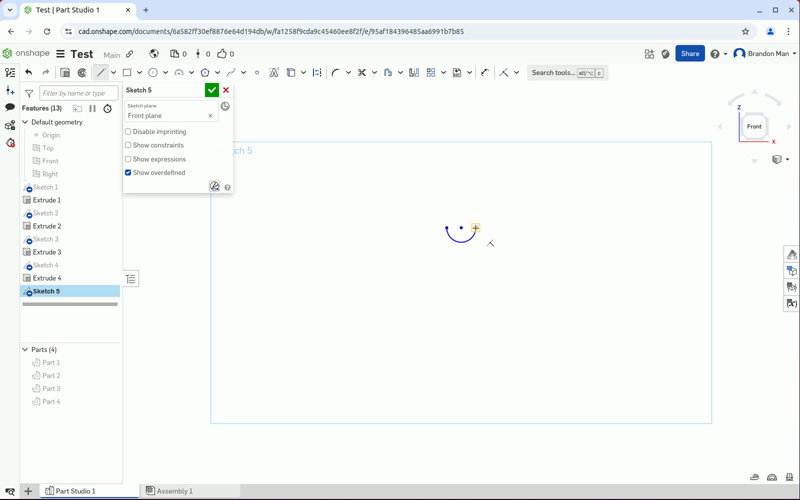
key_down(shift)
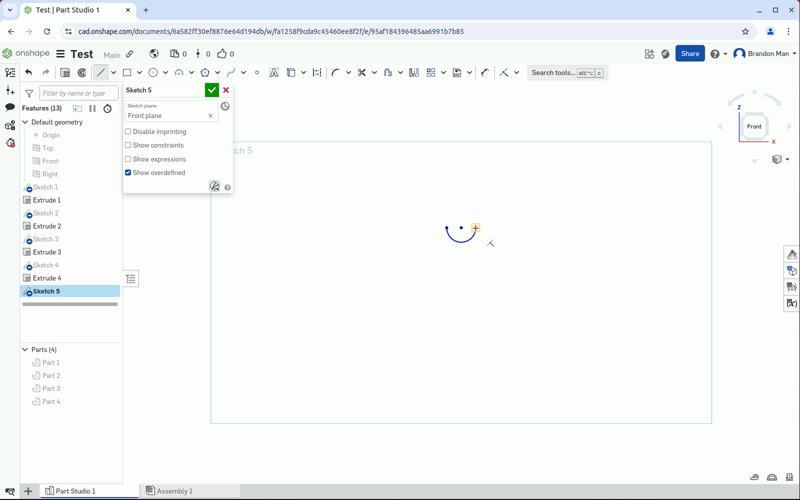
mouse_move(505, 227)
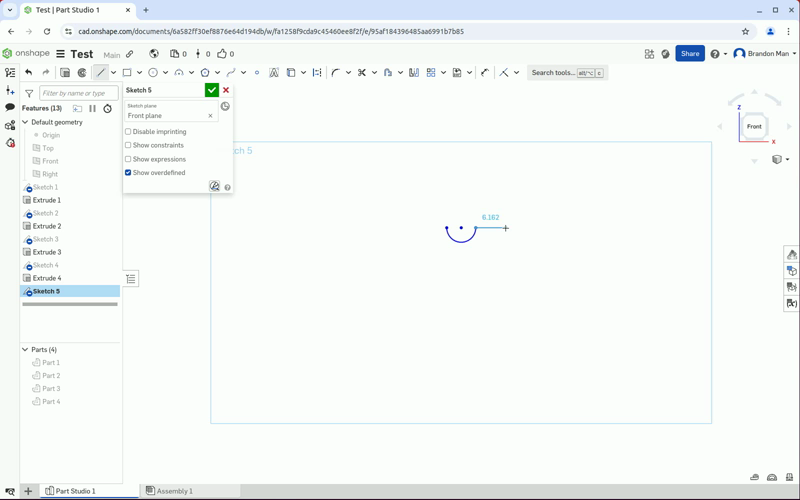
mouse_move(465, 227)
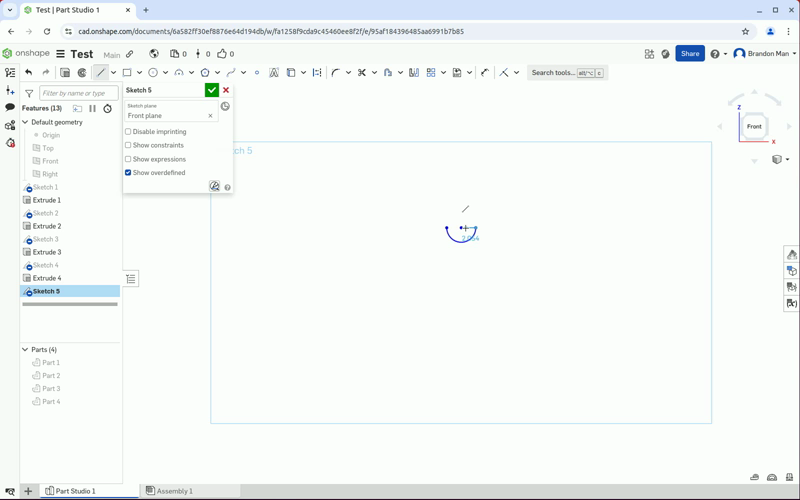
click(465, 227)
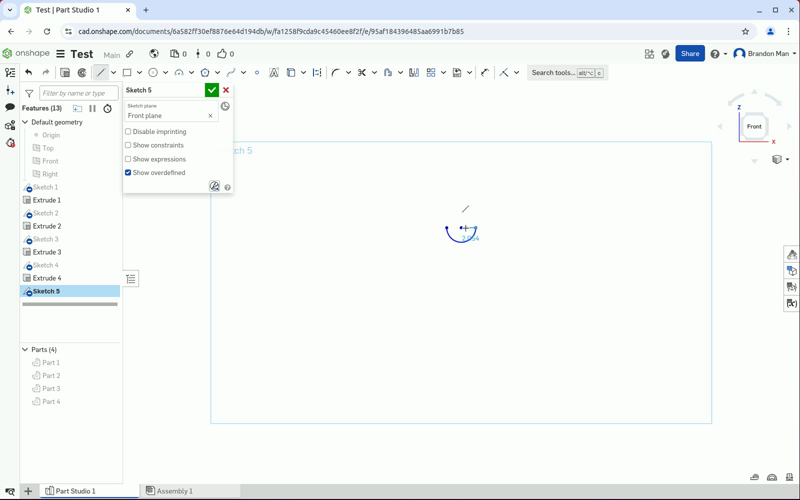
key_up(shift)
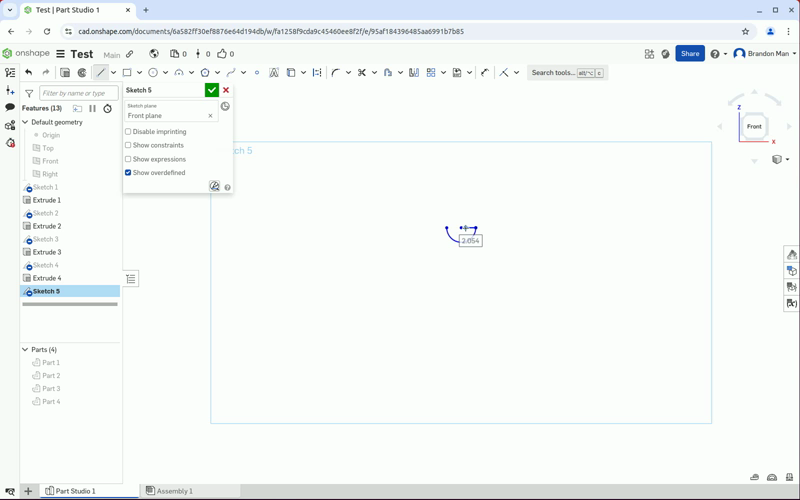
key(esc)
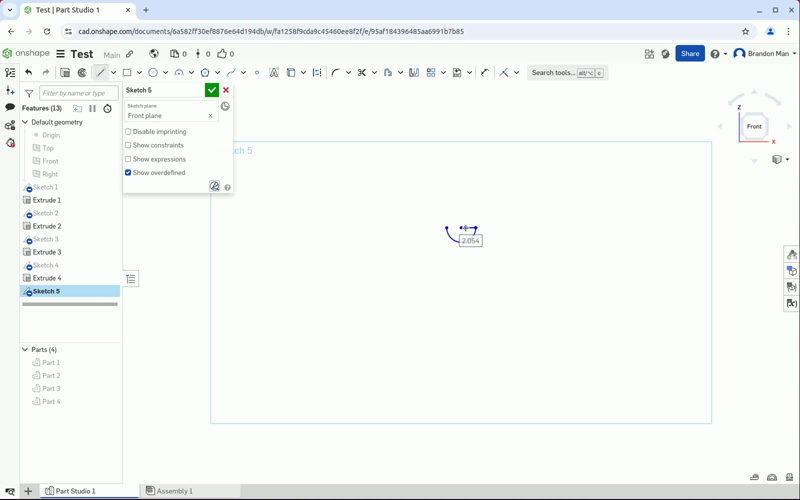
key(a)
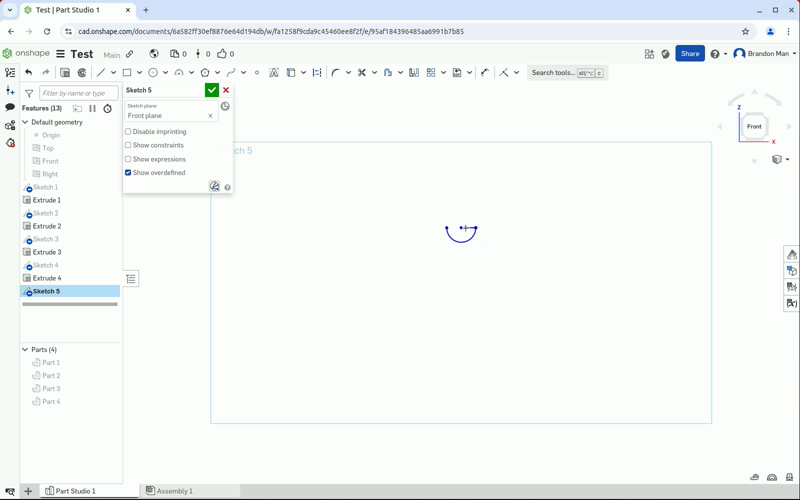
mouse_move(465, 227)
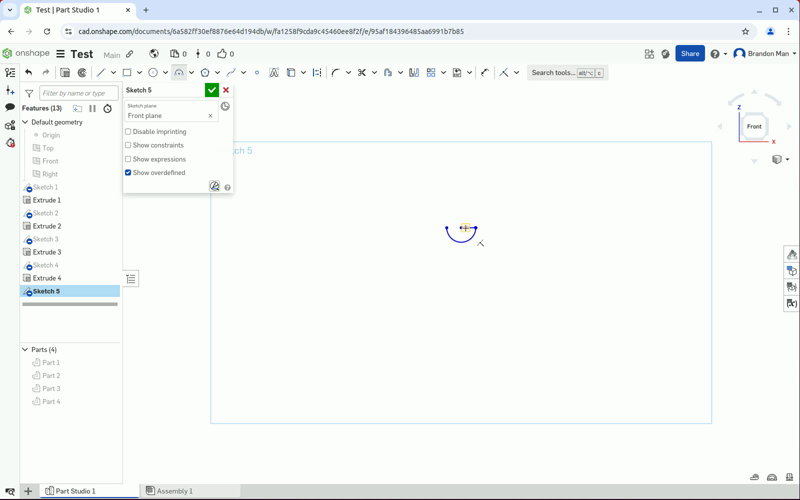
click(465, 227)
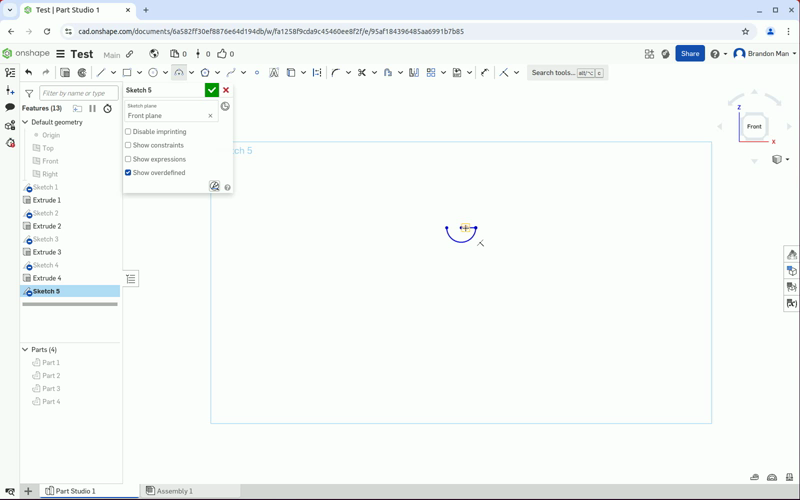
key_down(shift)
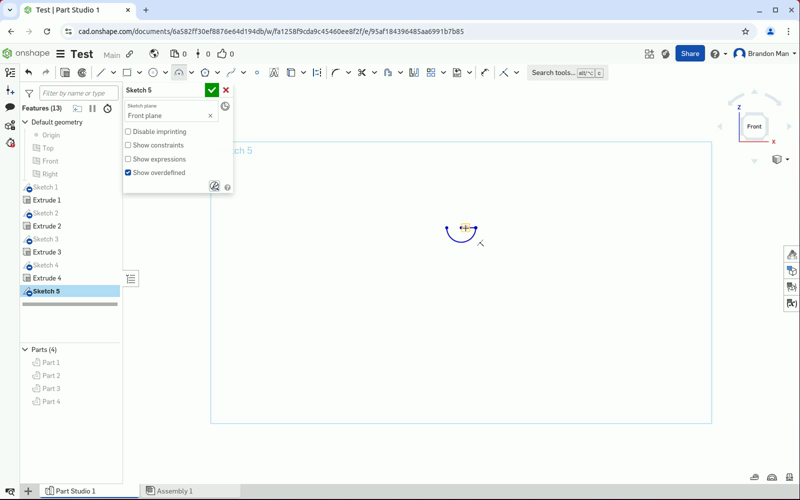
mouse_move(456, 227)
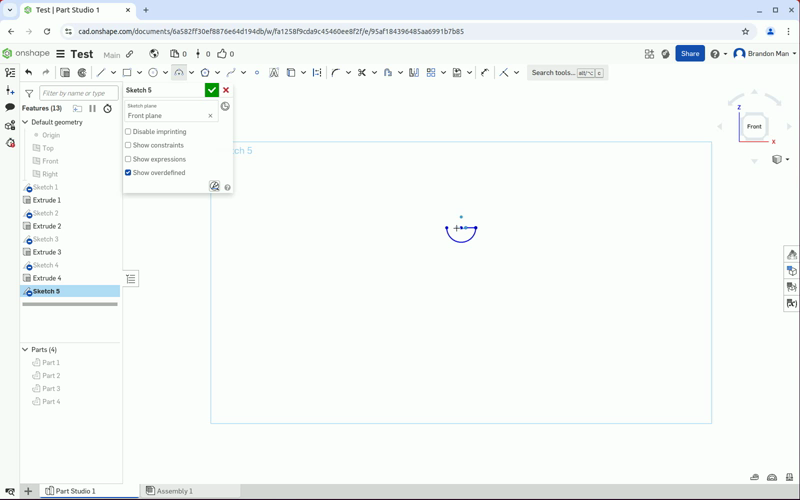
scroll(6)
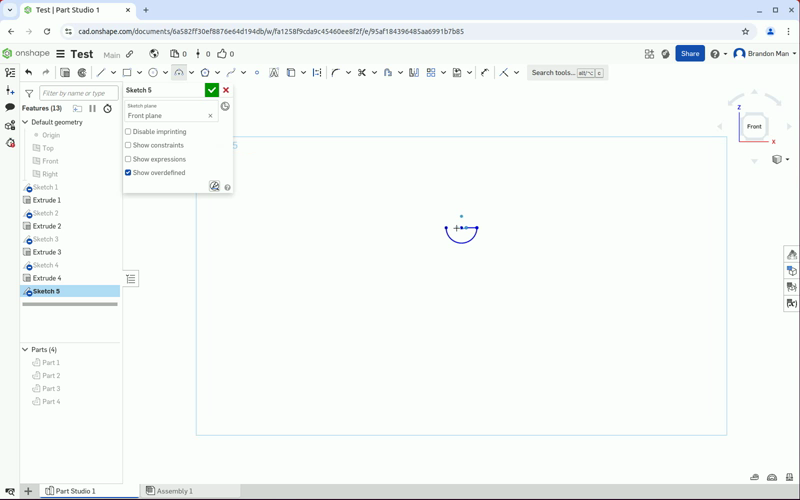
scroll(6)
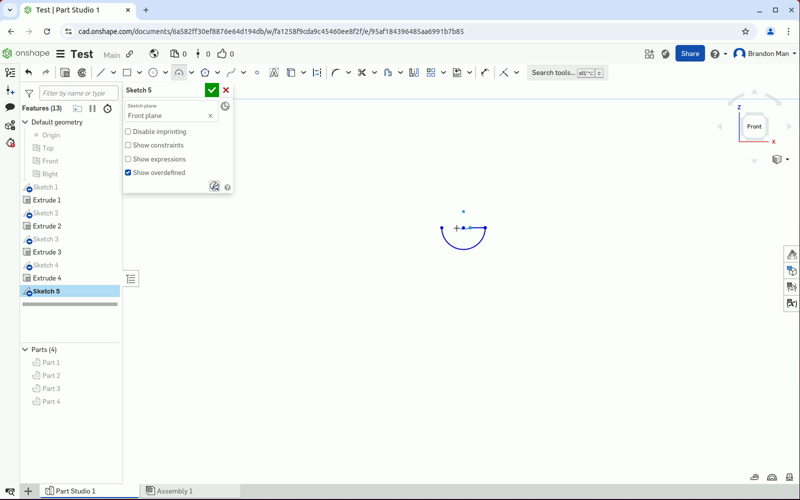
scroll(6)
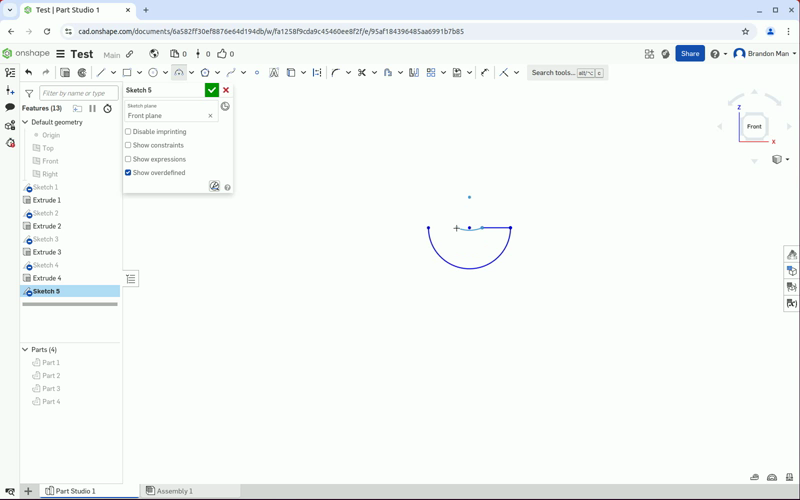
scroll(6)
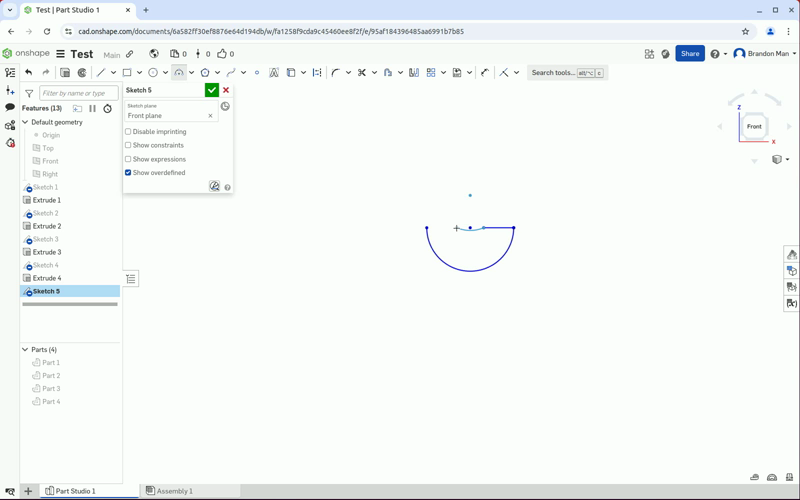
scroll(6)
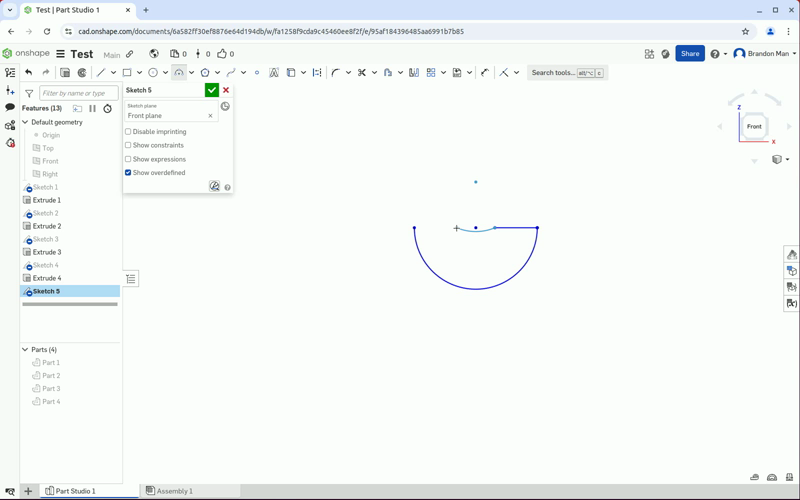
scroll(6)
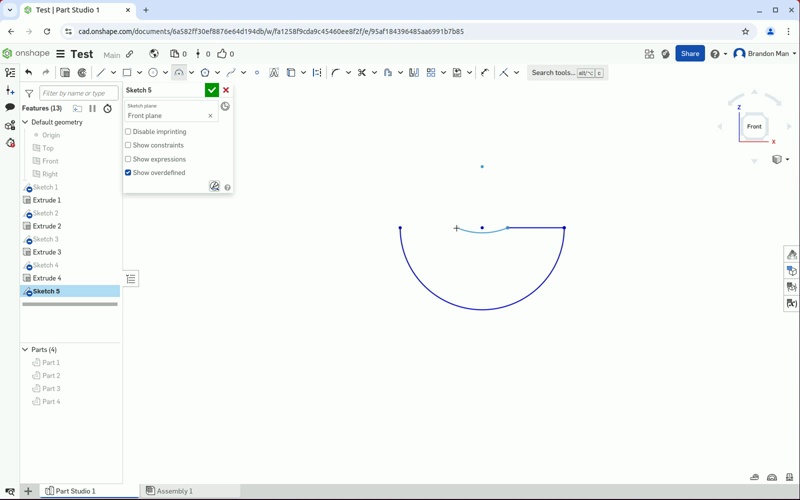
scroll(6)
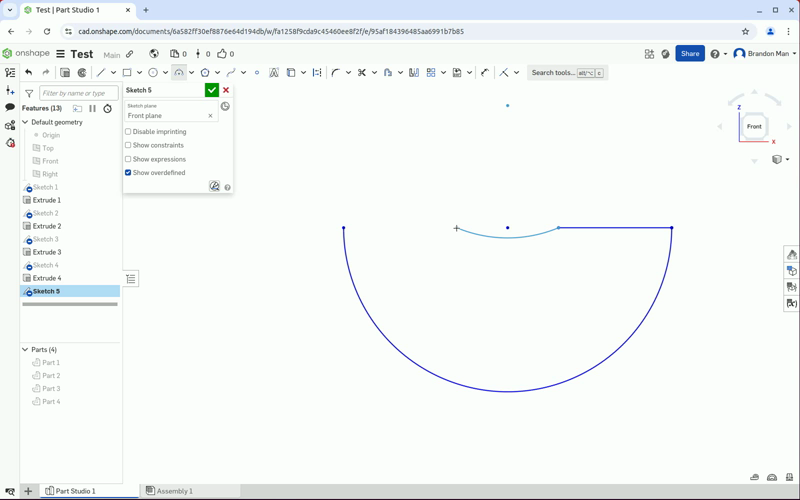
click(456, 227)
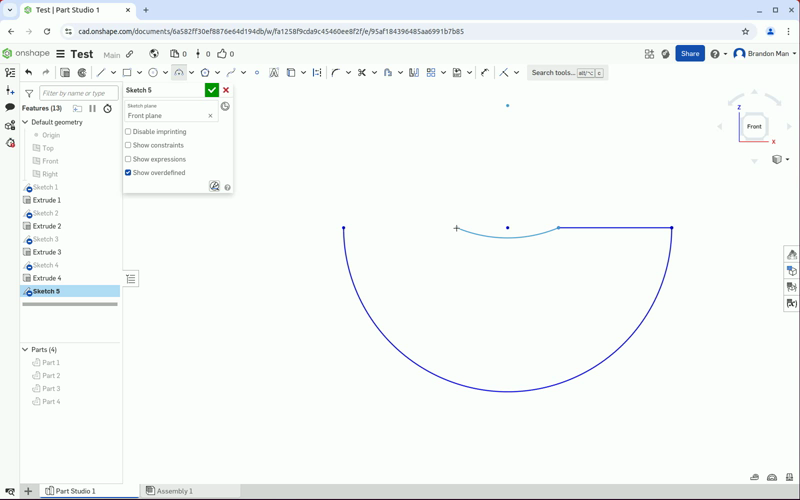
scroll(-6)
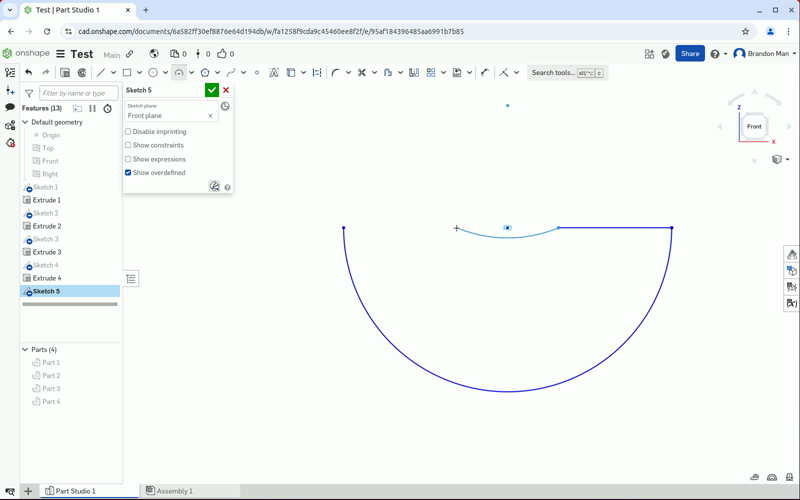
scroll(-6)
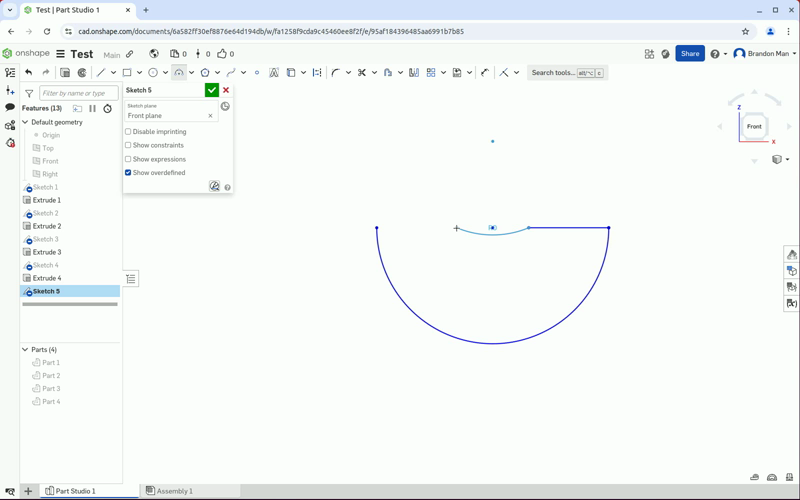
scroll(-6)
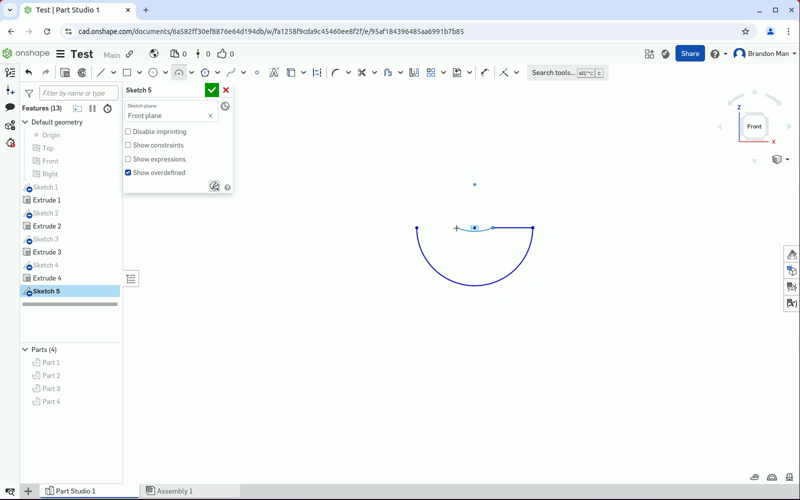
scroll(-6)
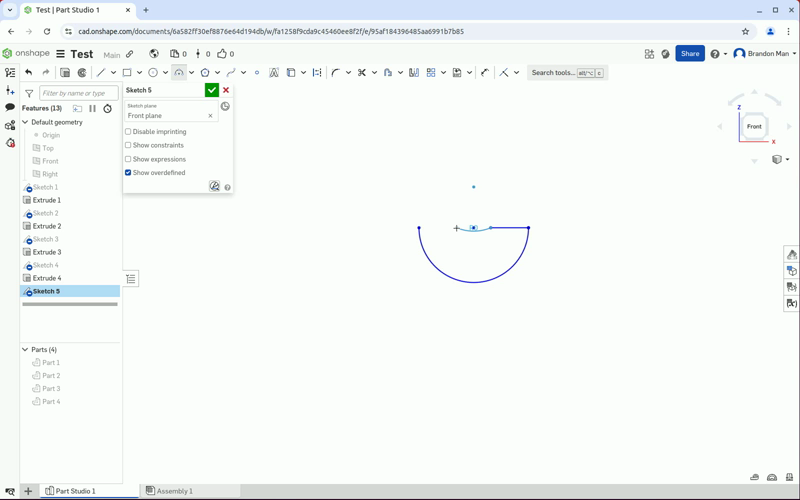
scroll(-6)
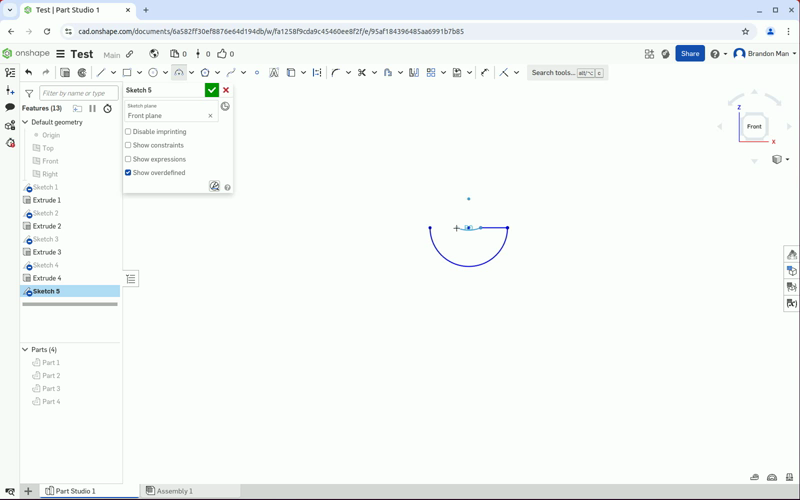
scroll(-6)
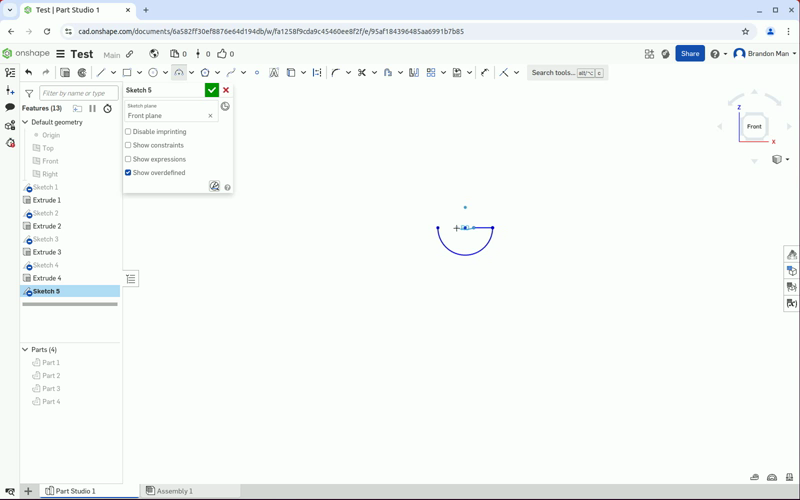
scroll(-6)
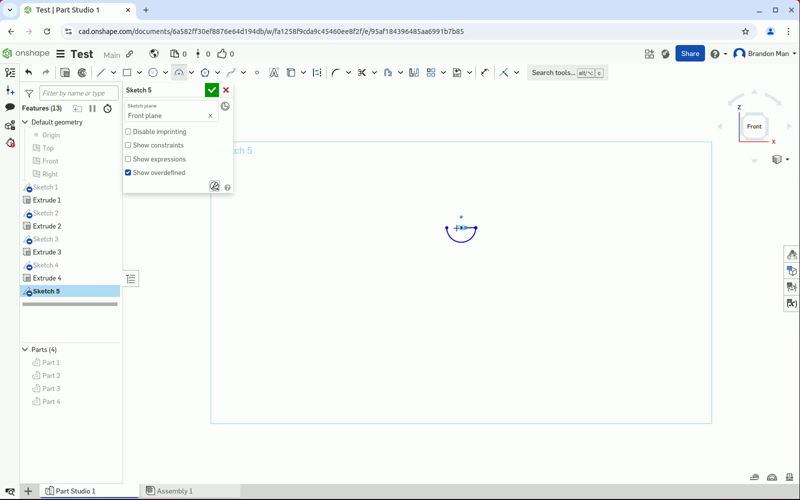
mouse_move(461, 232)
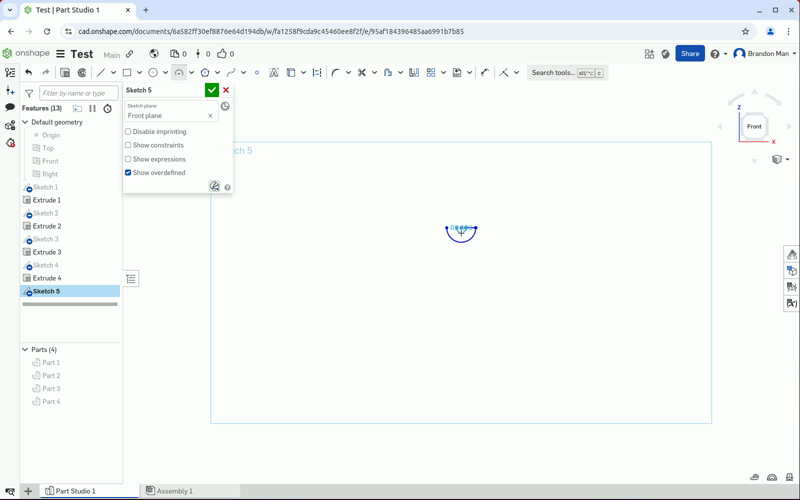
click(461, 232)
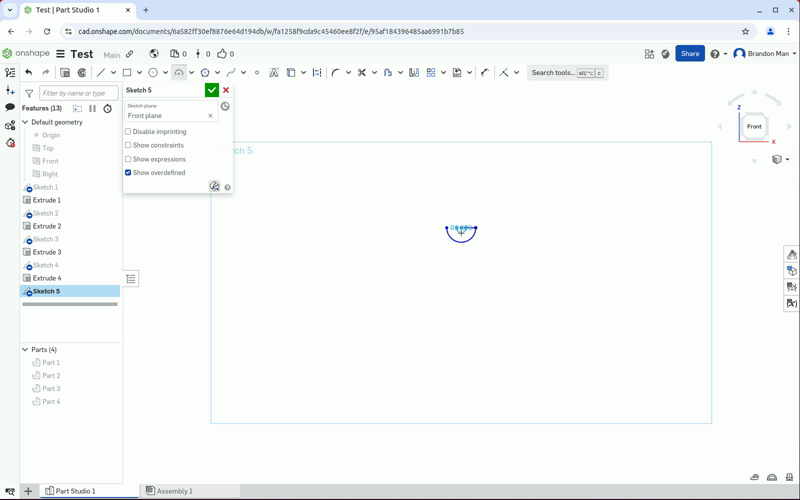
key_up(shift)
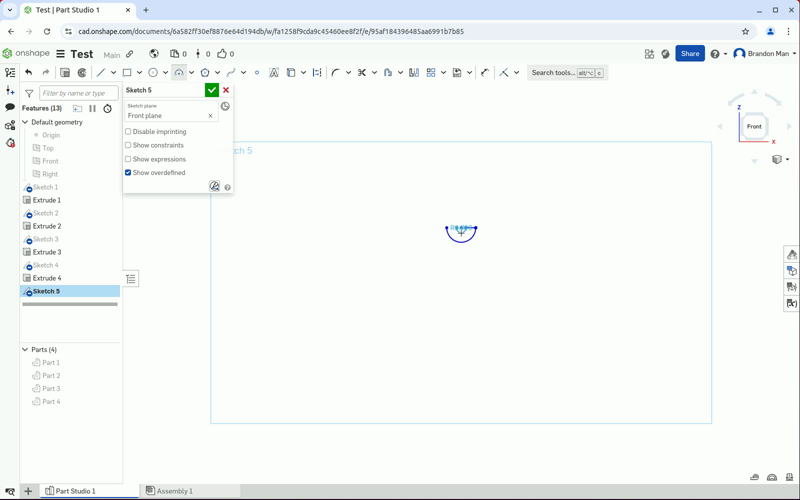
key(esc)
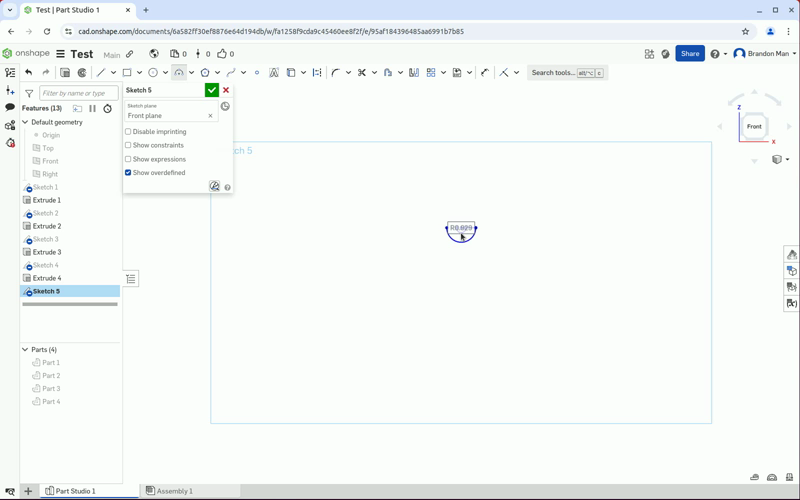
key(l)
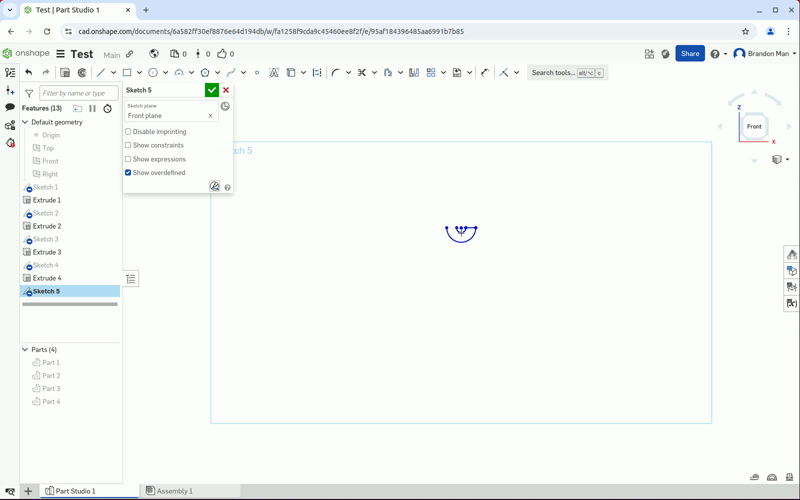
mouse_move(456, 227)
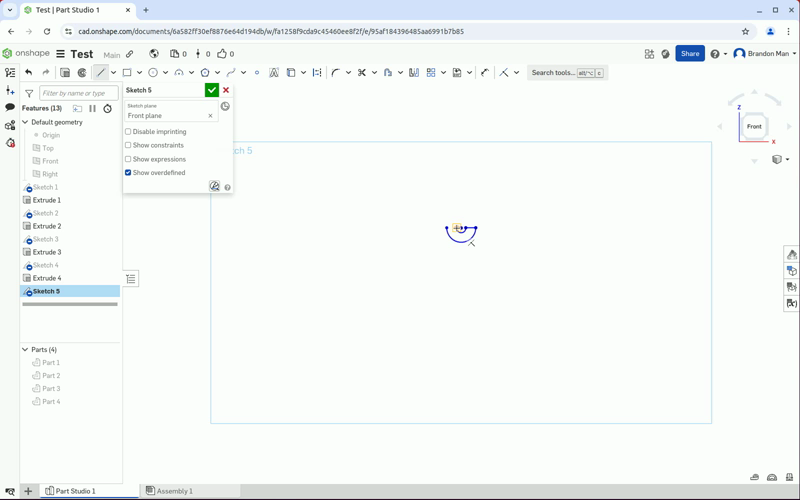
scroll(6)
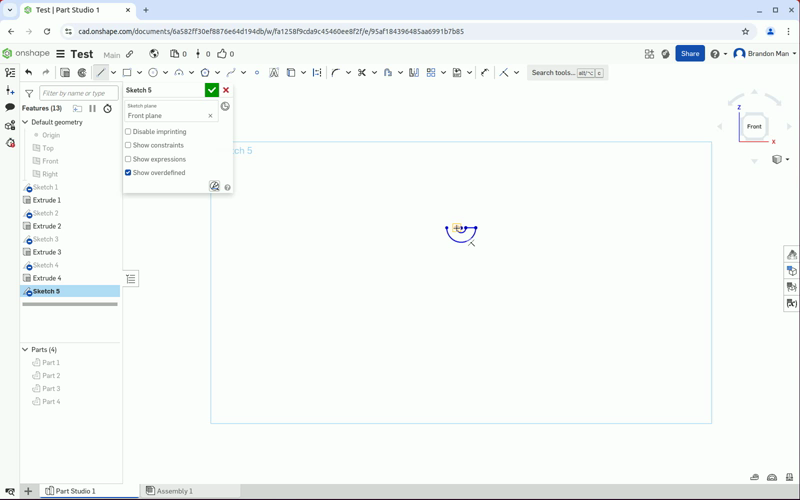
scroll(6)
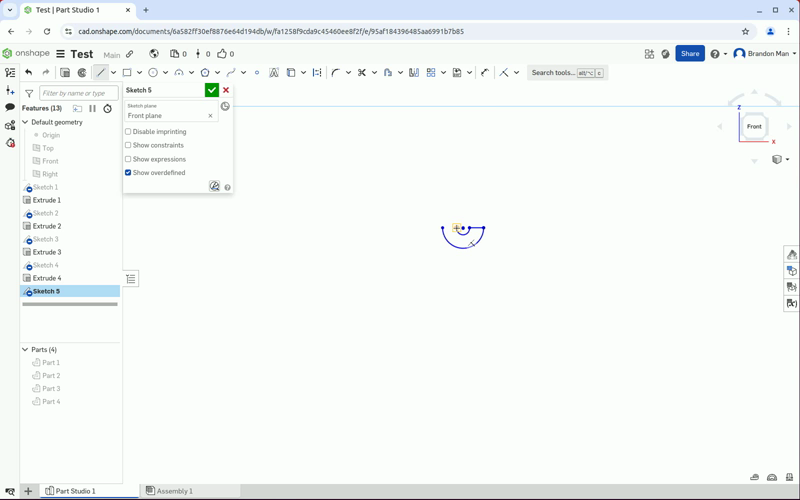
scroll(6)
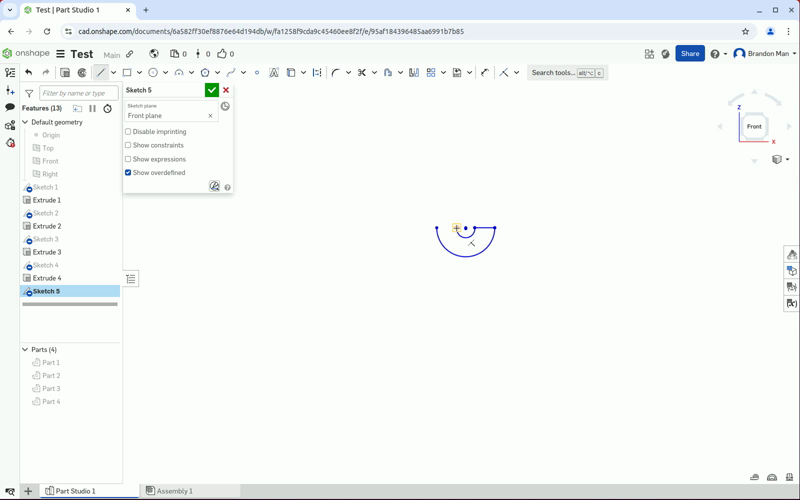
scroll(6)
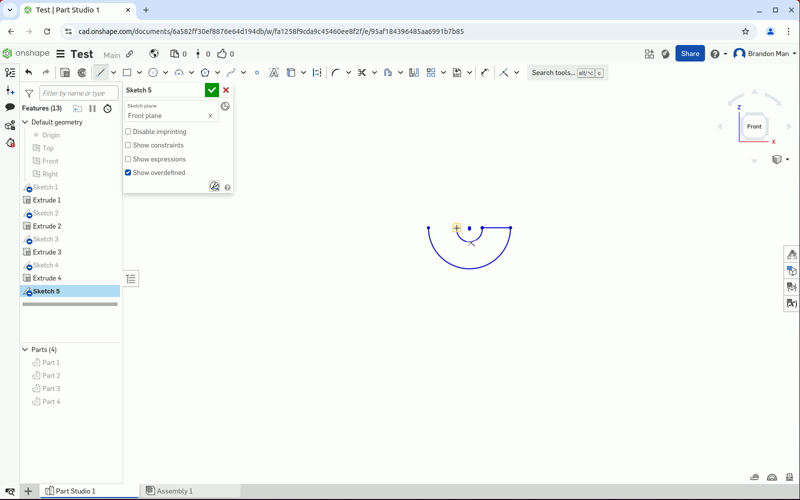
scroll(6)
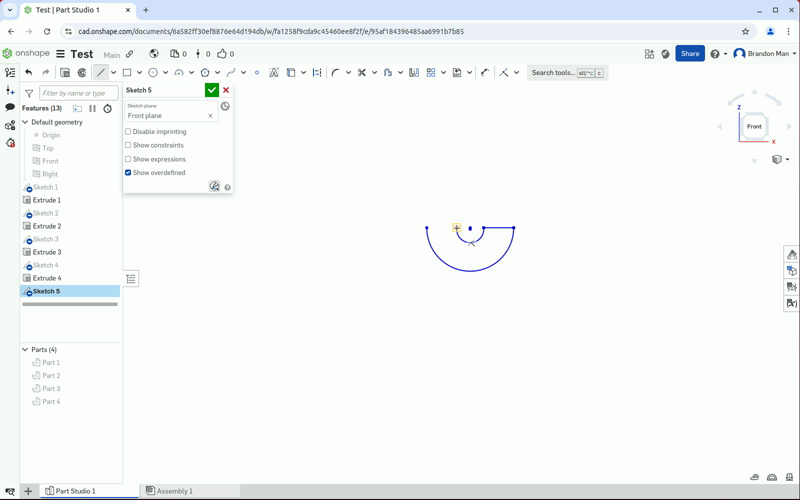
scroll(6)
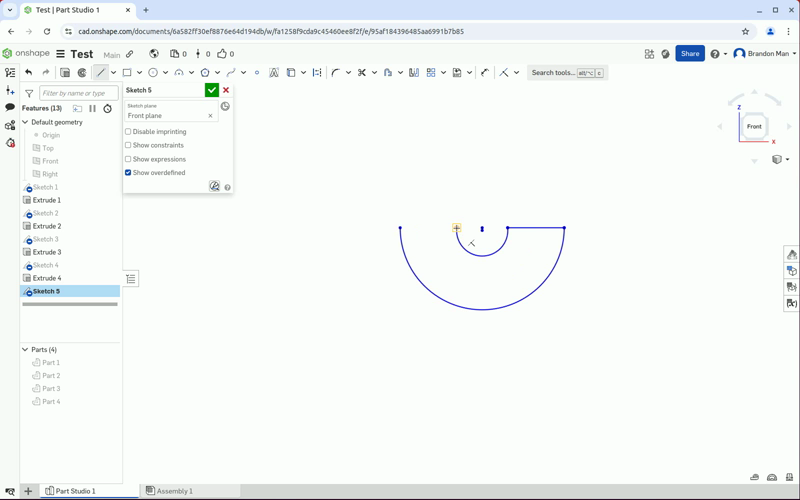
scroll(6)
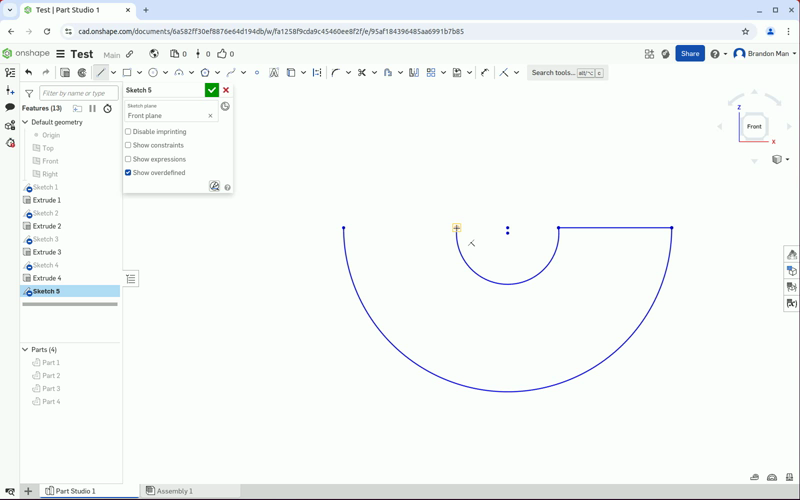
click(456, 227)
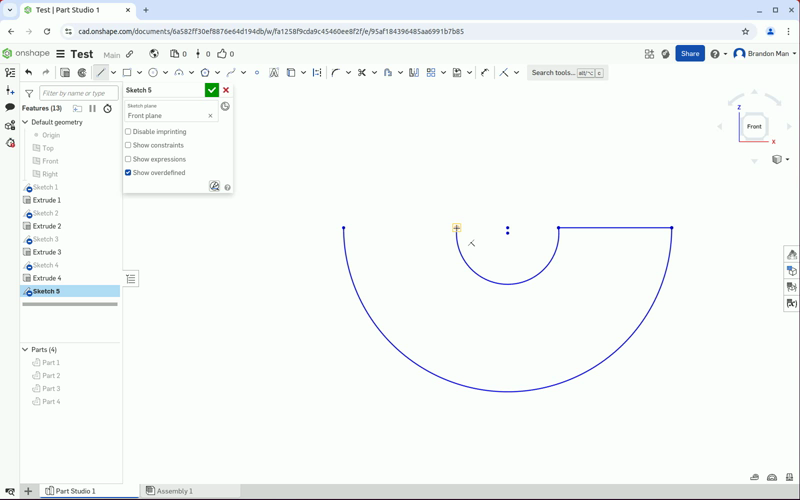
scroll(-6)
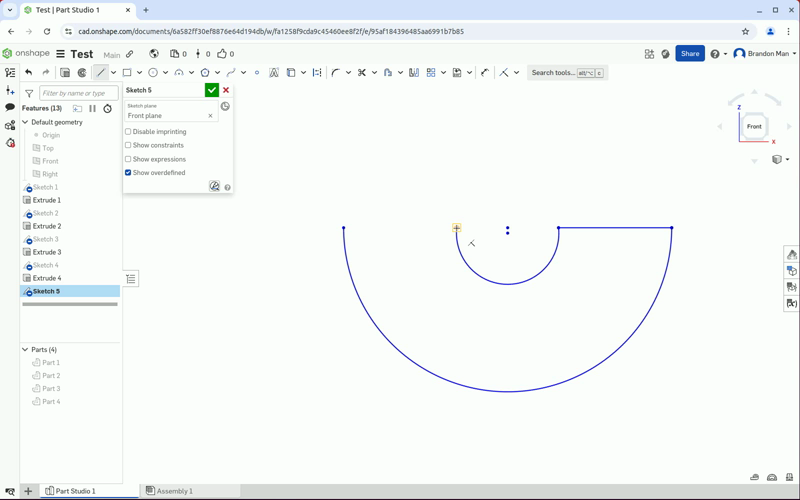
scroll(-6)
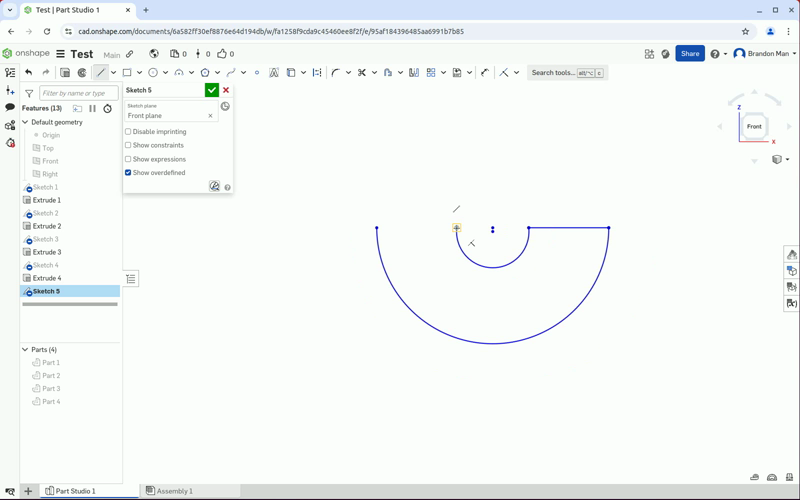
scroll(-6)
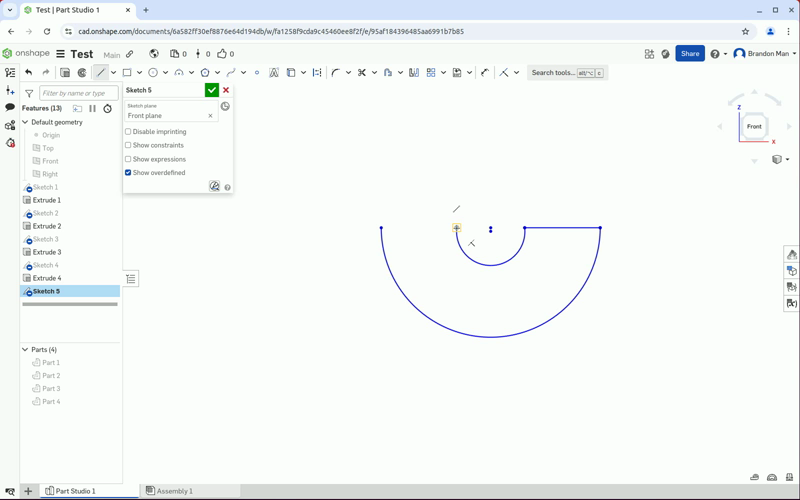
scroll(-6)
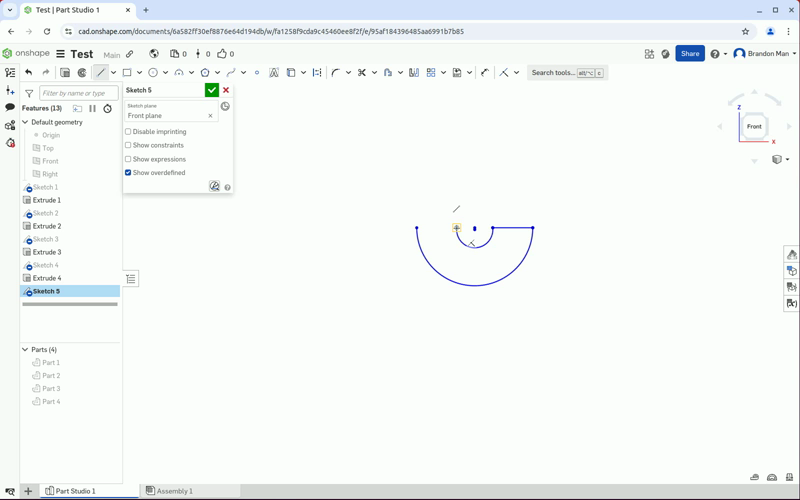
scroll(-6)
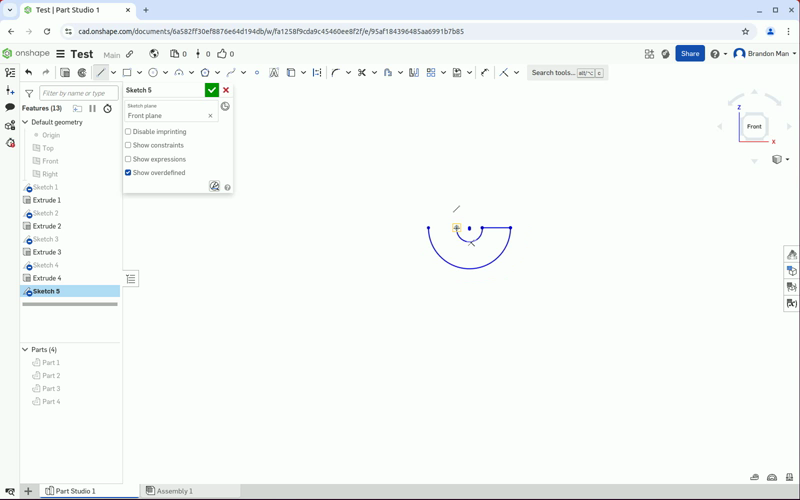
scroll(-6)
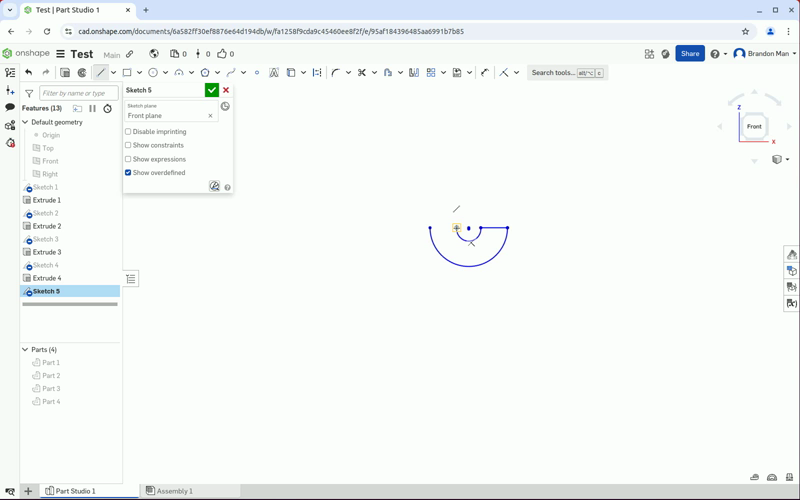
scroll(-6)
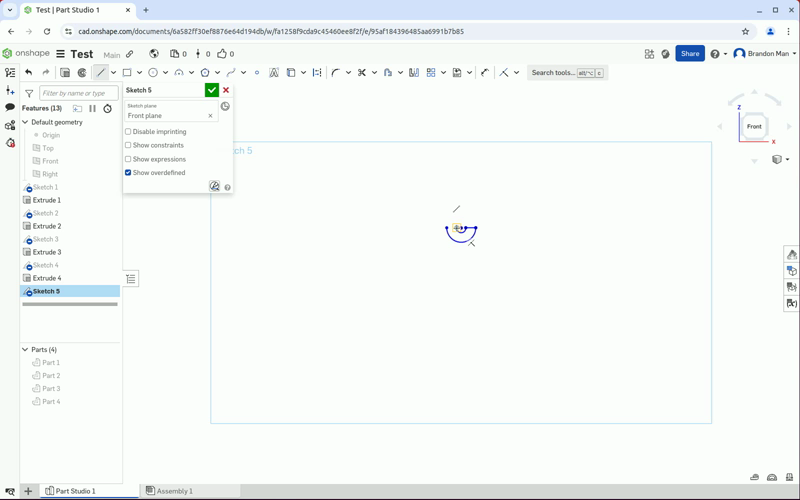
mouse_move(486, 227)
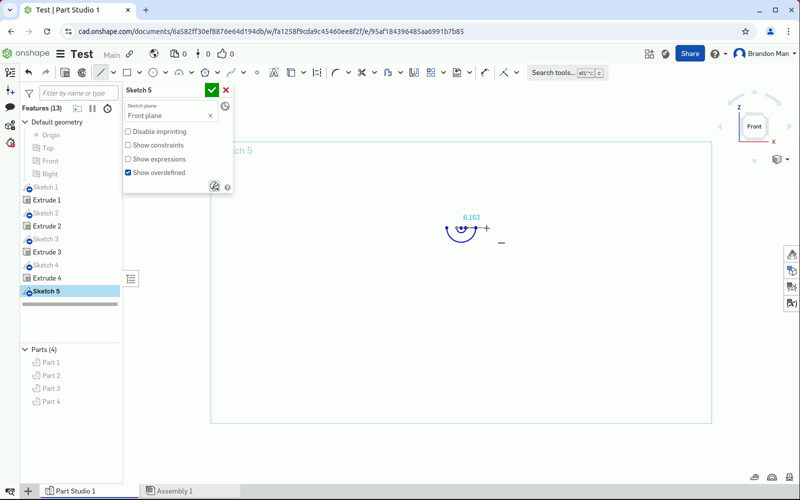
key_down(shift)
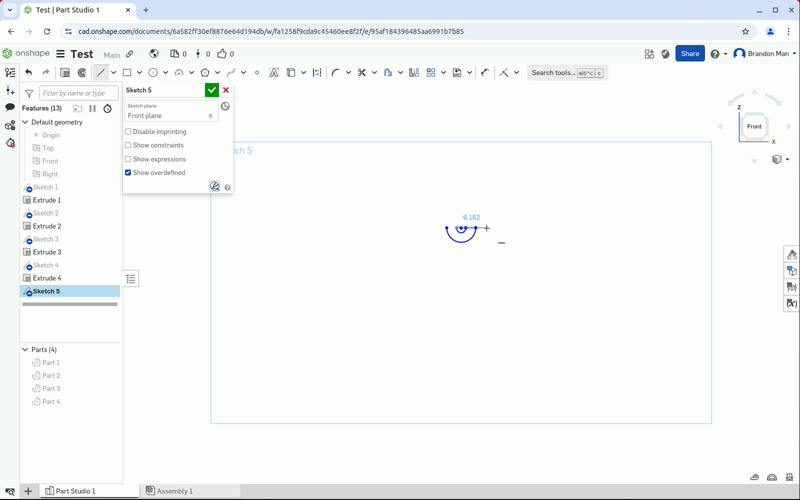
mouse_move(446, 227)
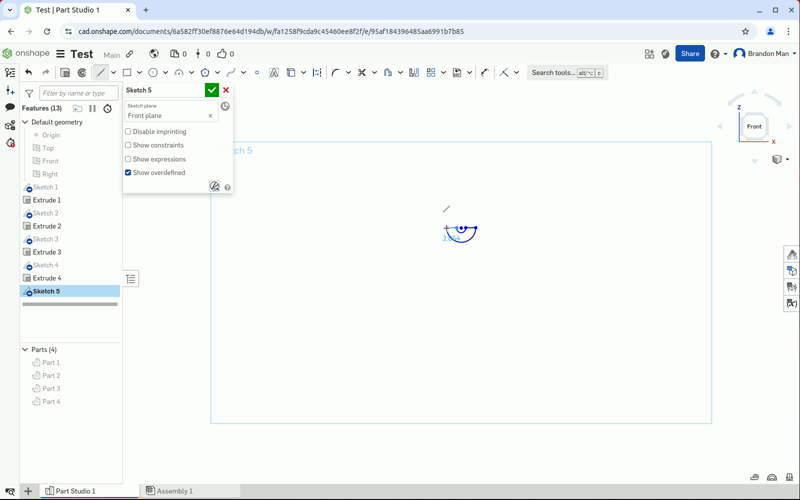
key_up(shift)
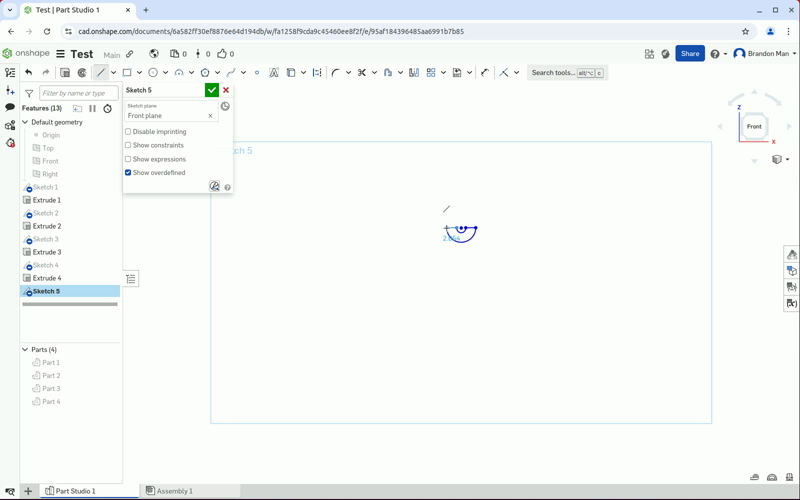
click(446, 227)
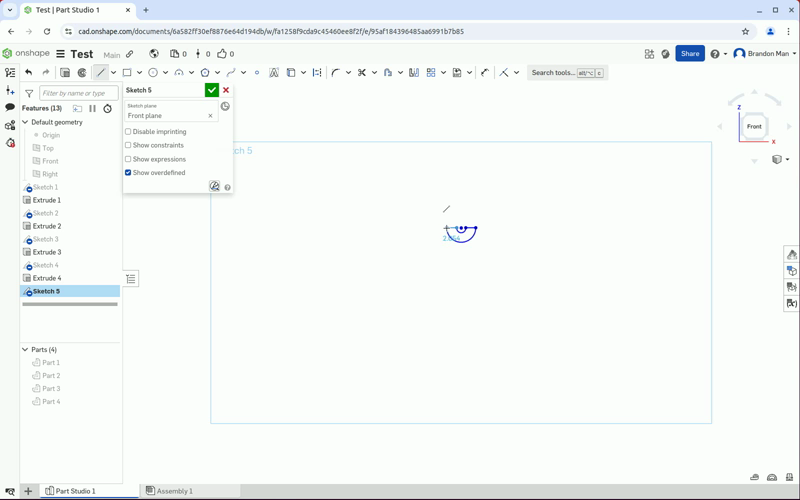
key(esc)
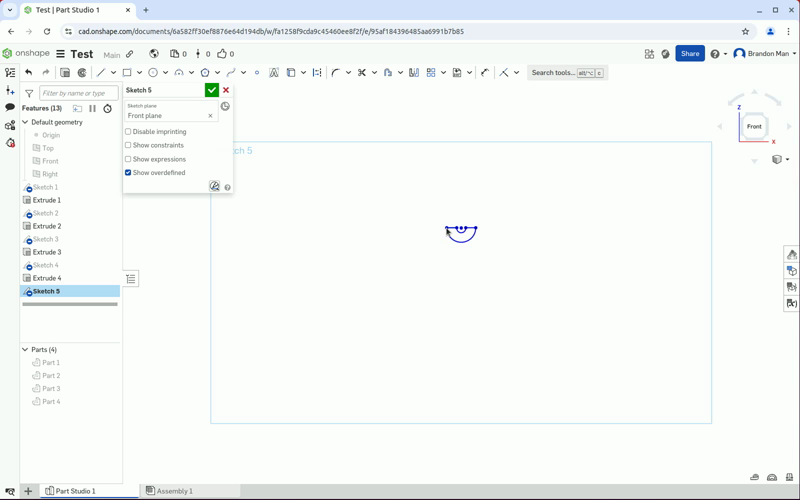
mouse_move(457, 238)
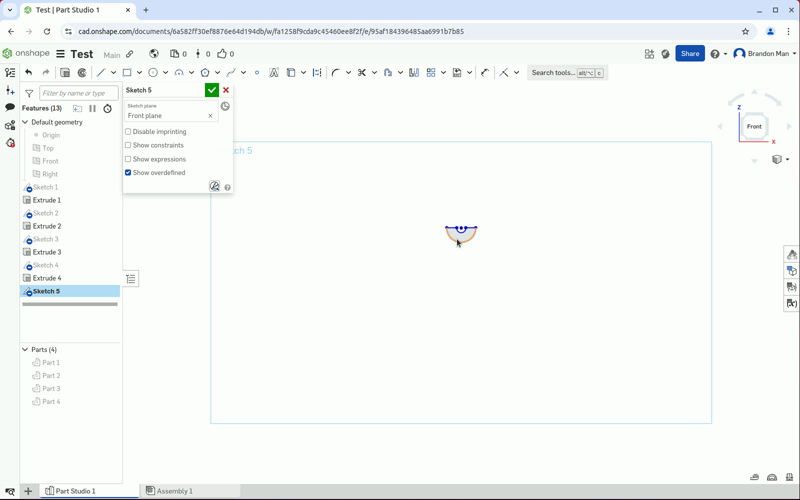
scroll(6)
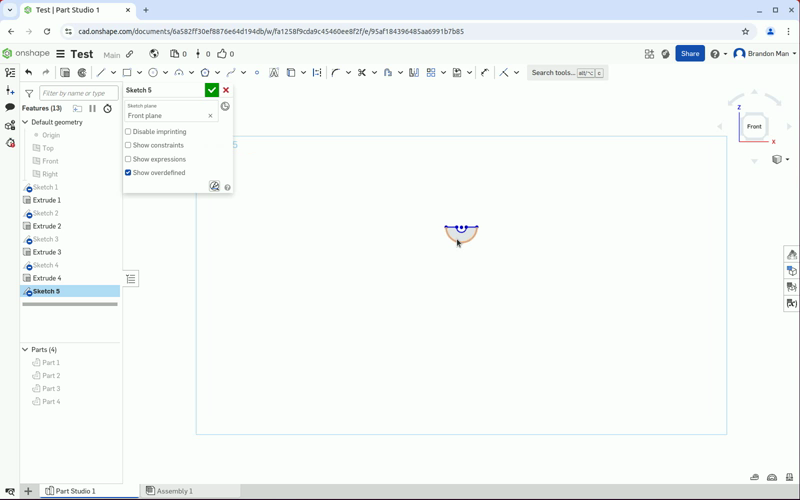
scroll(6)
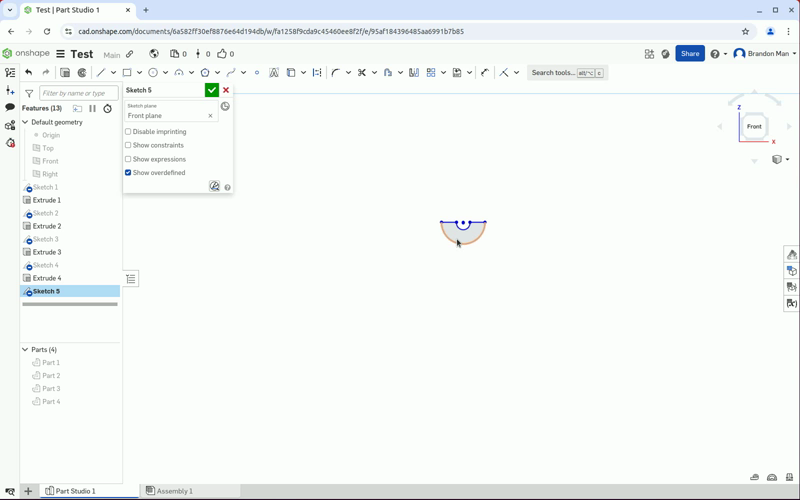
scroll(6)
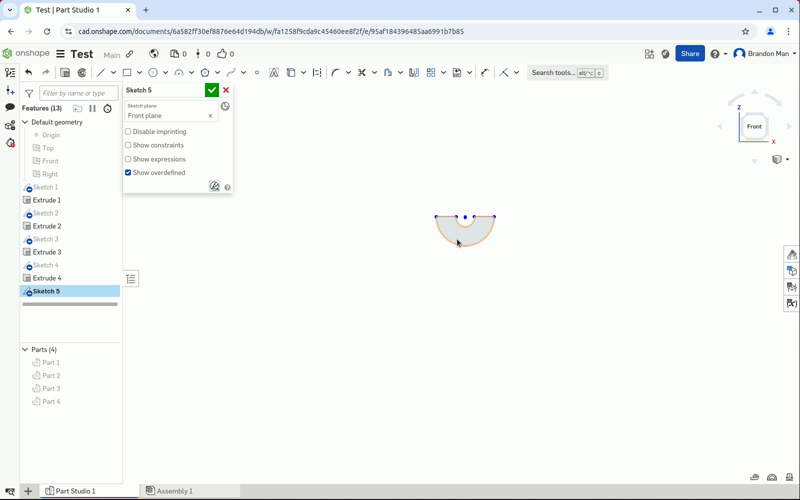
scroll(6)
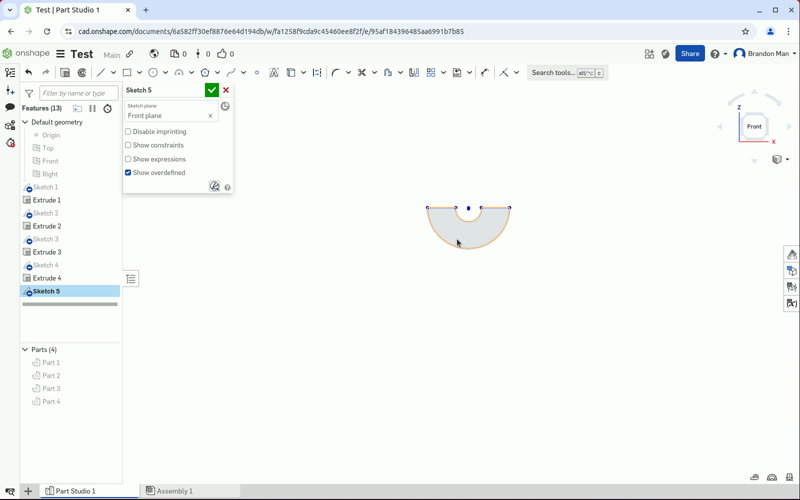
scroll(6)
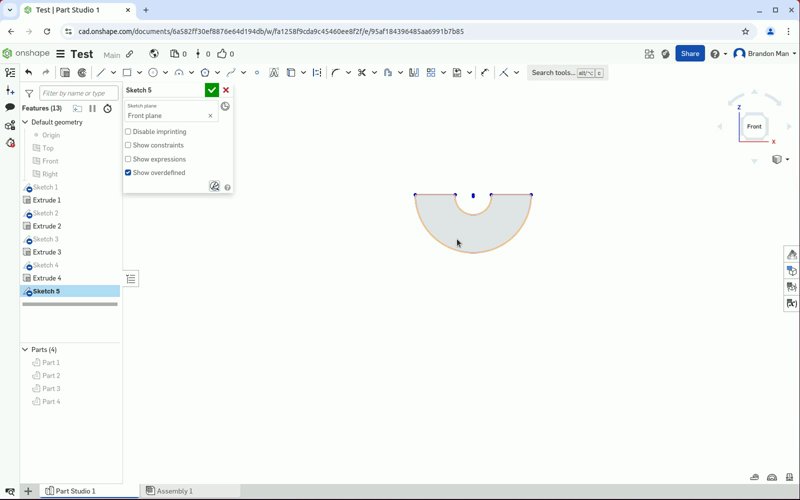
scroll(6)
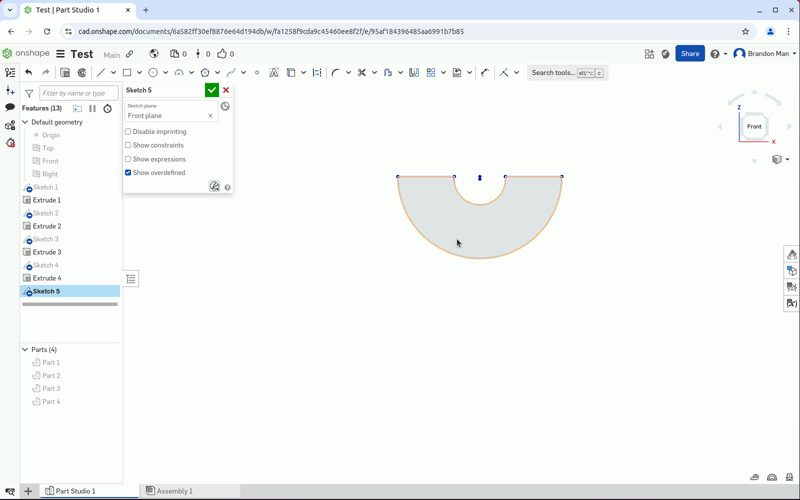
scroll(6)
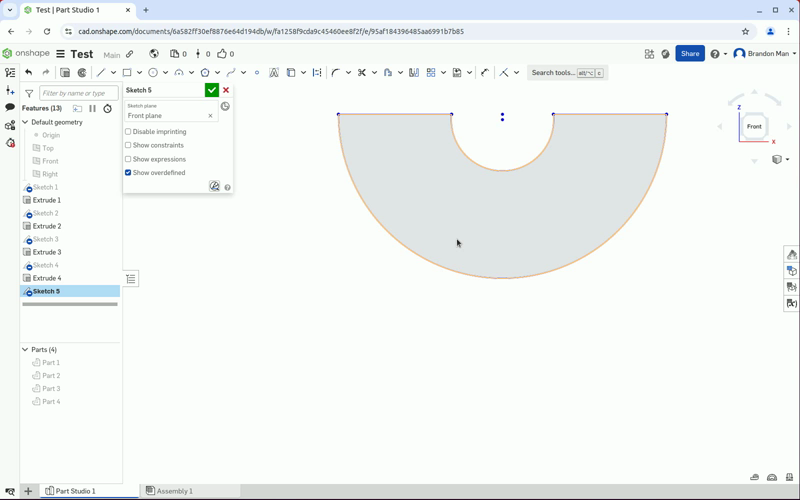
click(457, 238)
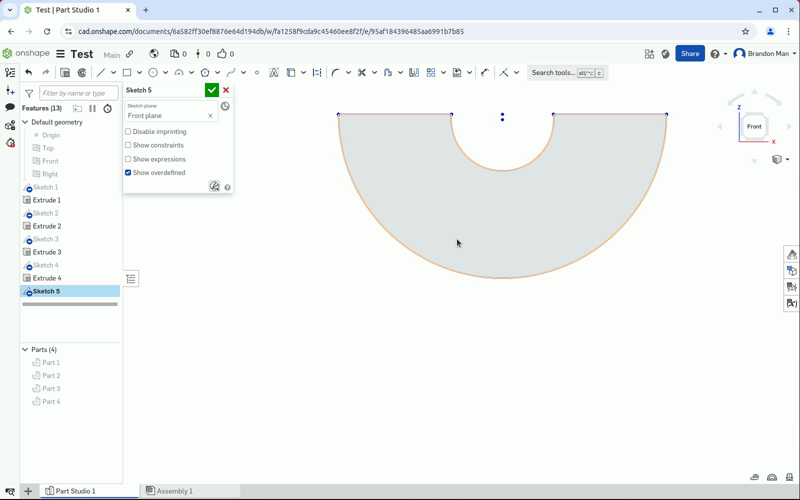
scroll(-6)
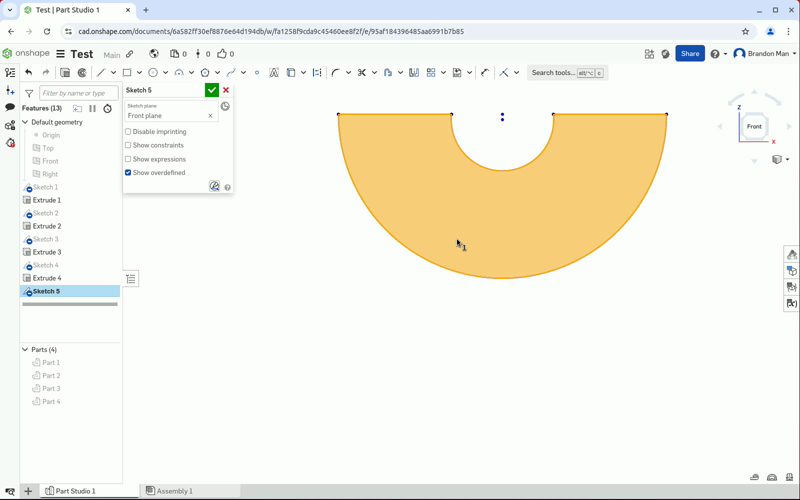
scroll(-6)
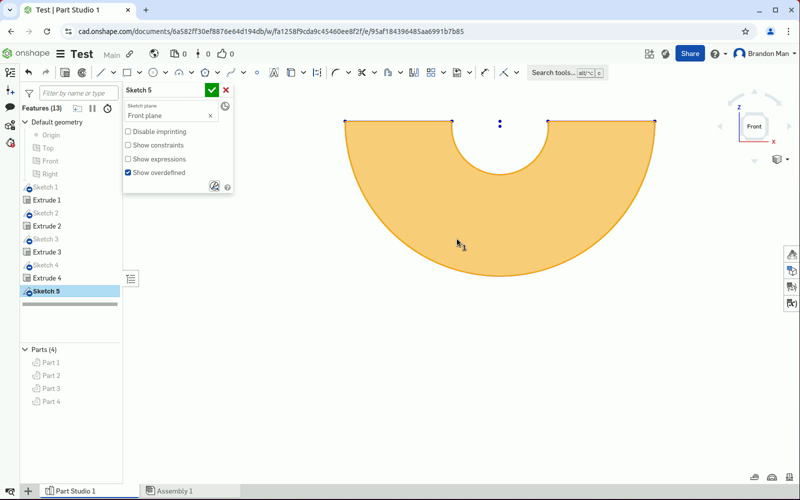
scroll(-6)
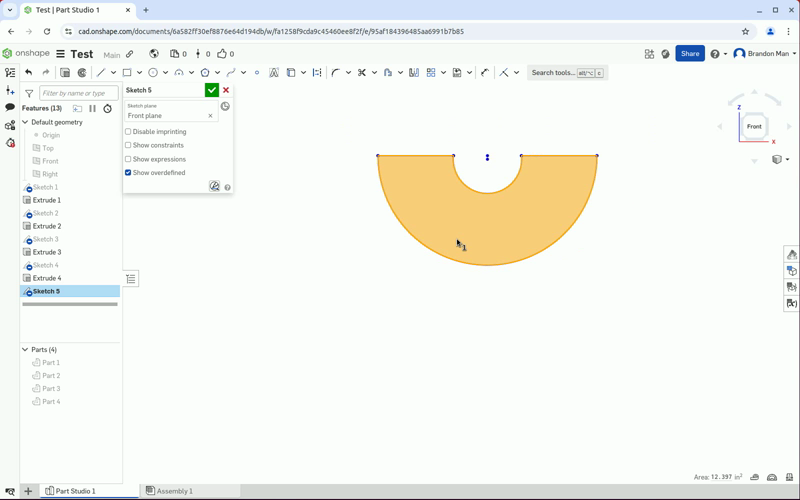
scroll(-6)
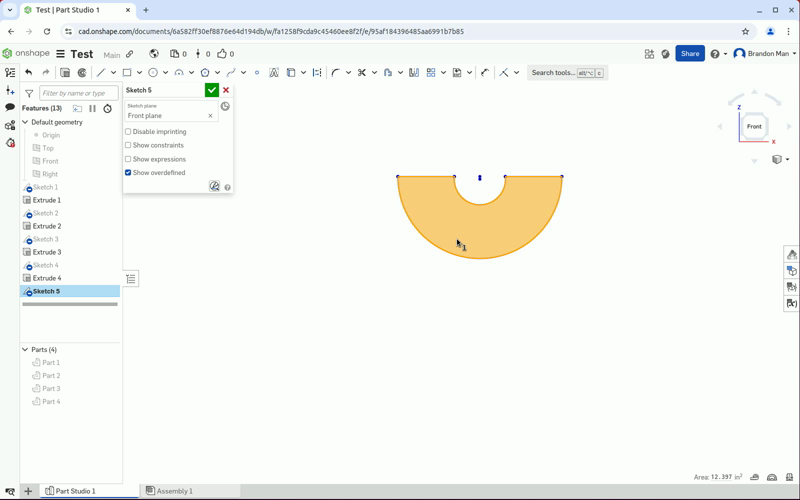
scroll(-6)
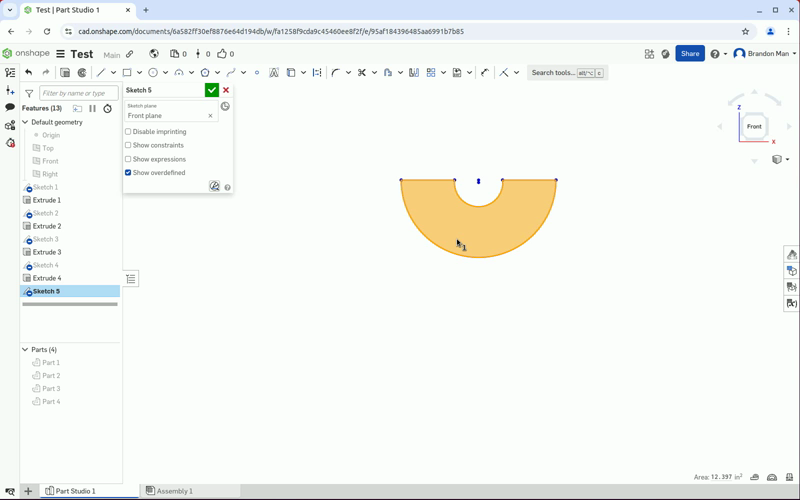
scroll(-6)
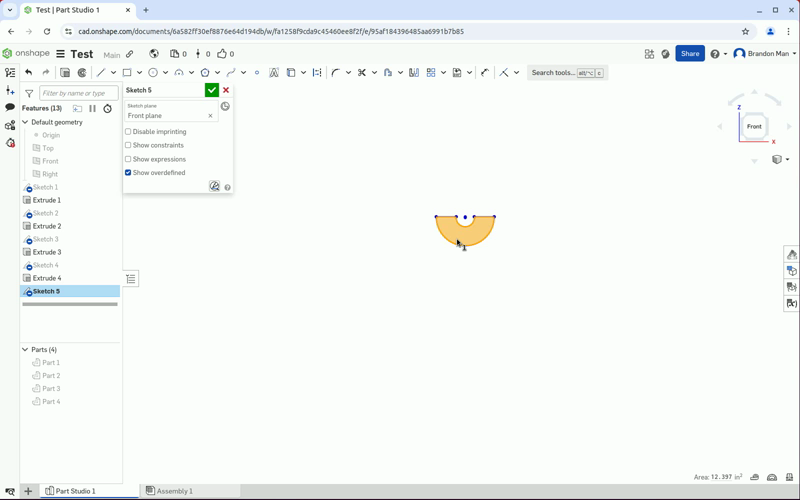
scroll(-6)
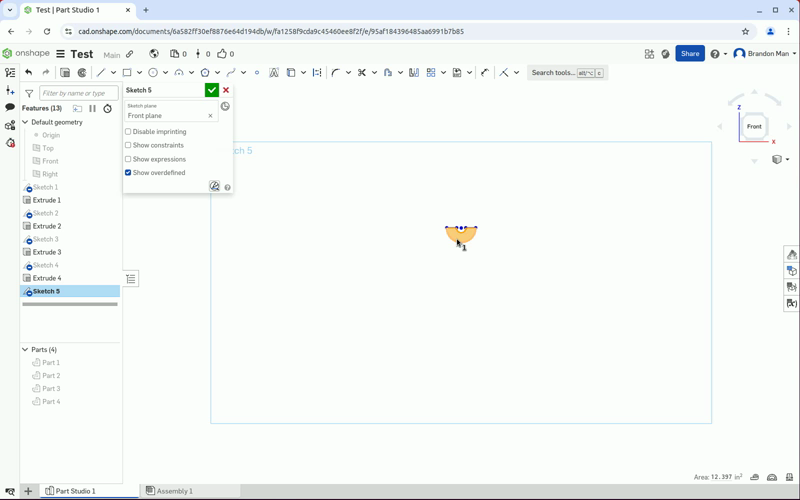
mouse_move(73, 352)
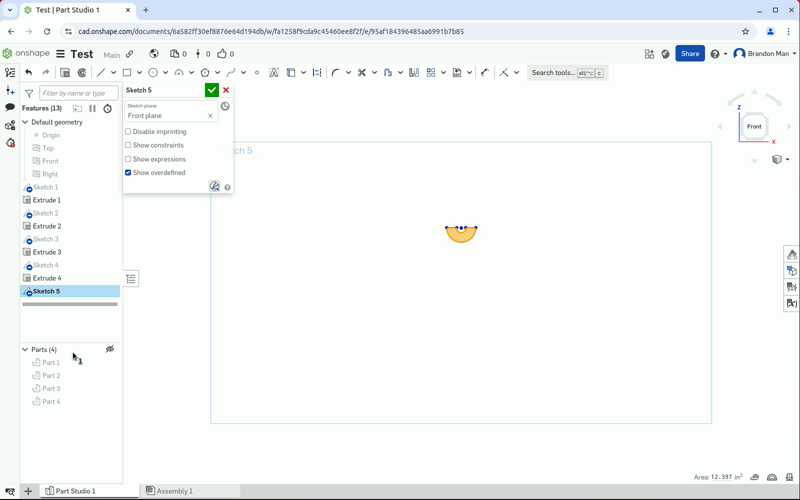
key(shift+y)
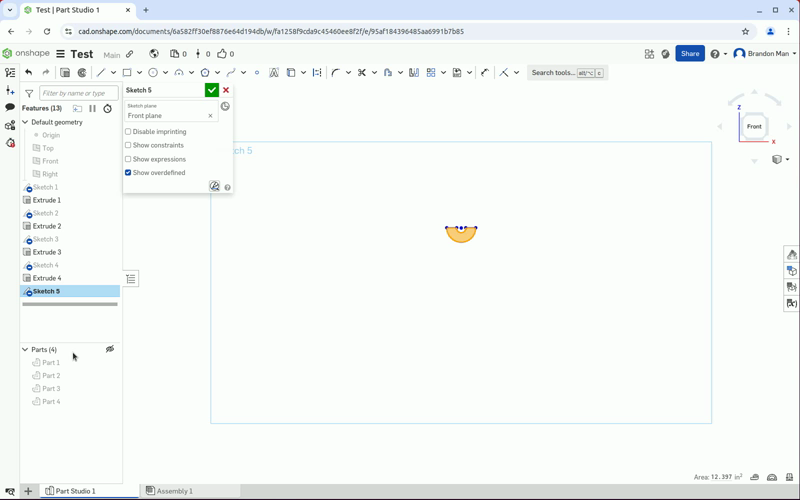
key(shift+e)
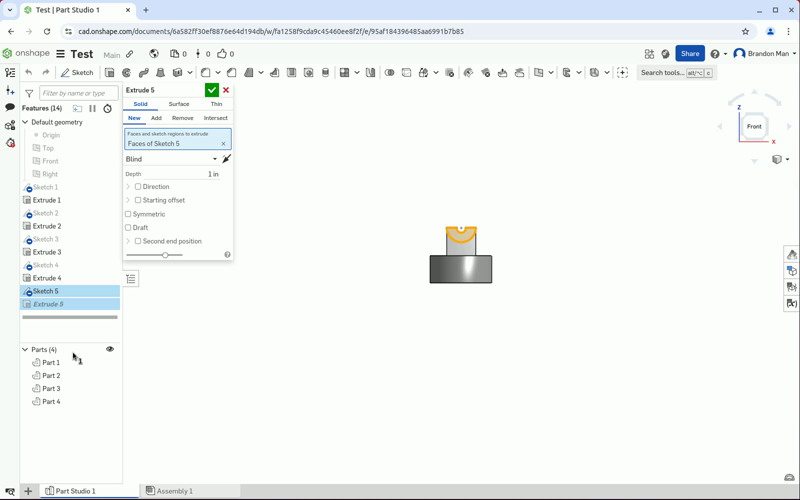
mouse_move(143, 106)
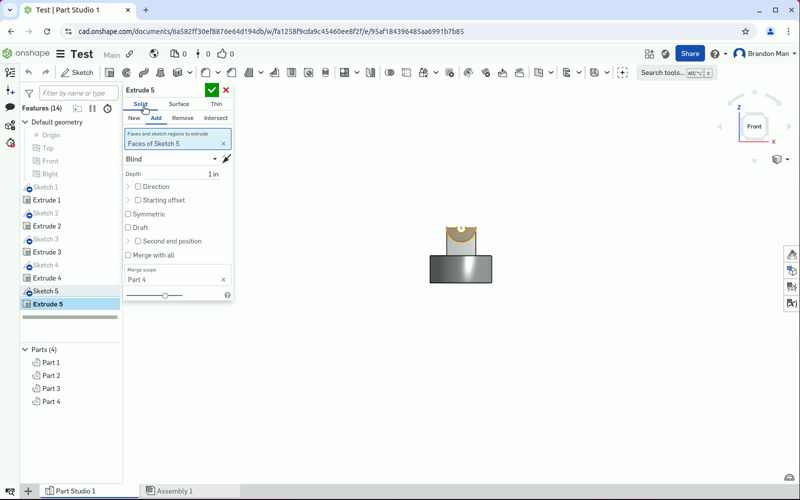
click(143, 106)
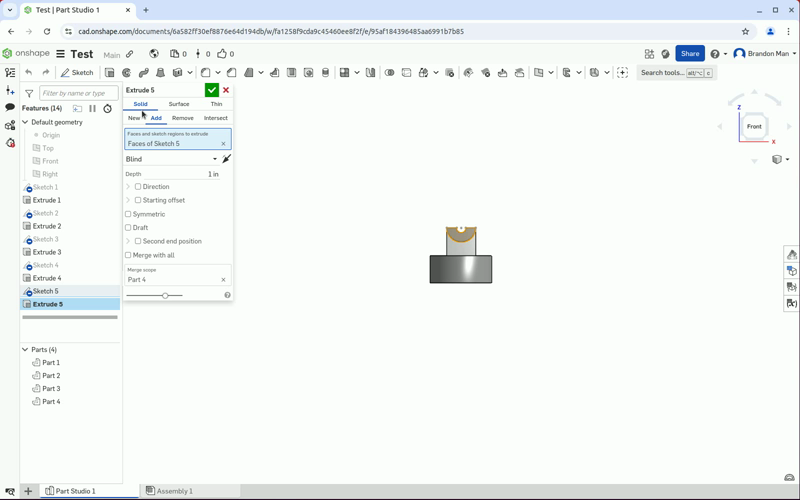
mouse_move(137, 120)
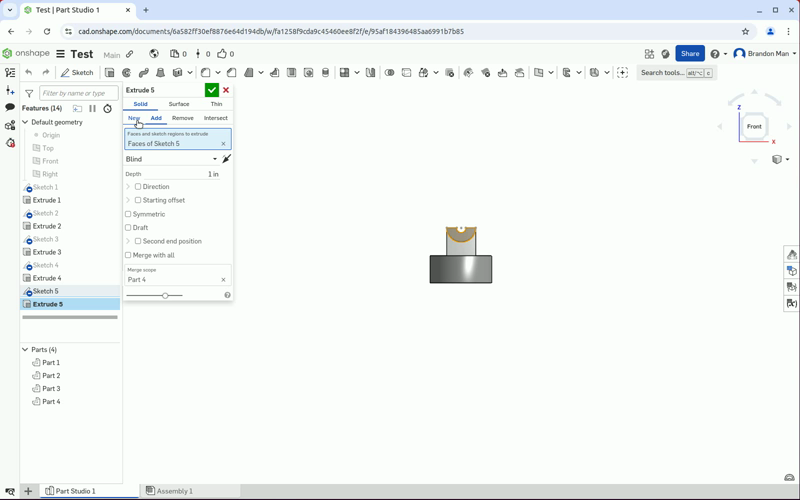
click(137, 120)
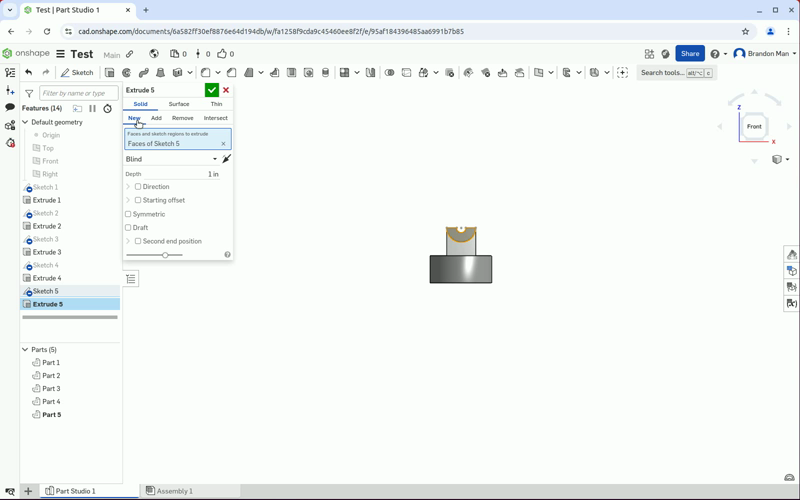
key(tab, 4)
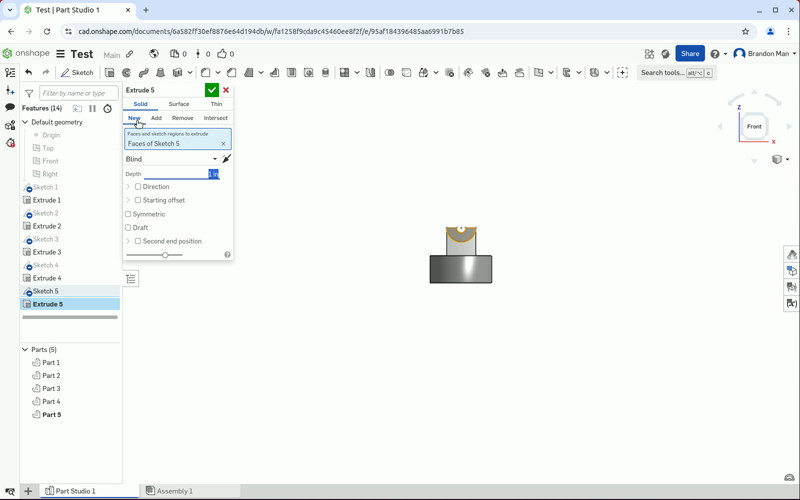
text(16.85)
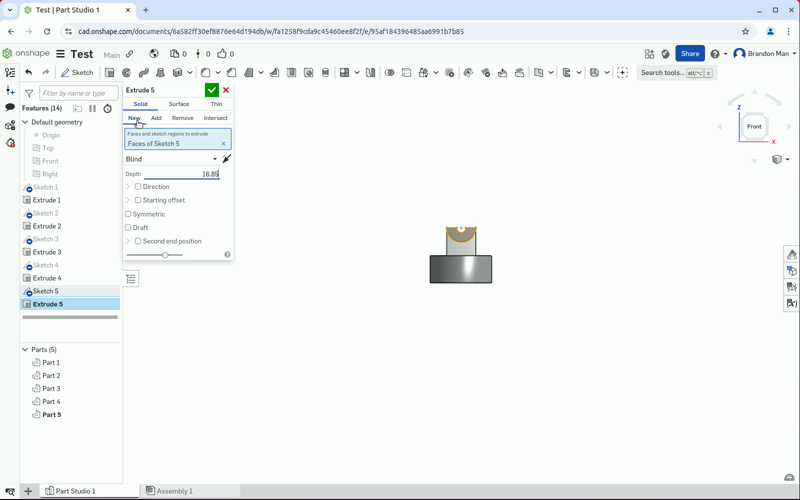
key(tab, 3)
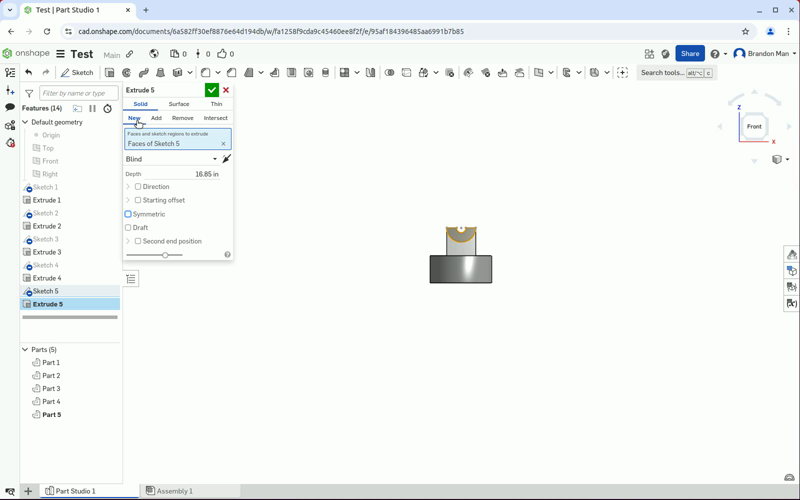
key(space)
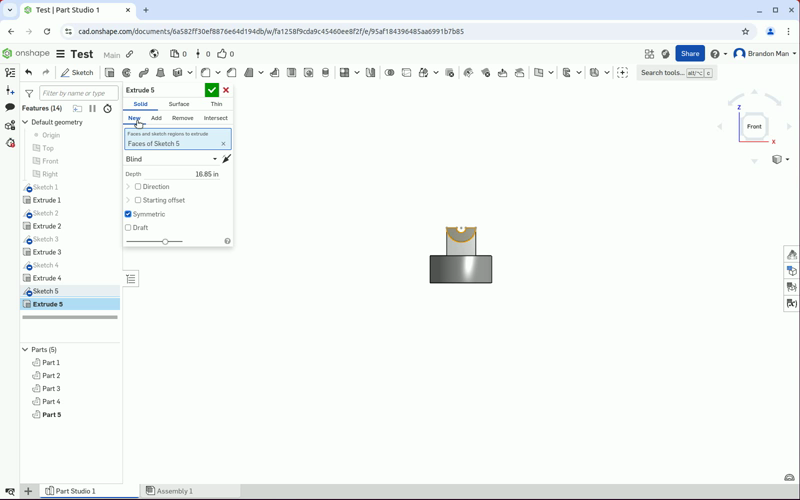
key(enter)
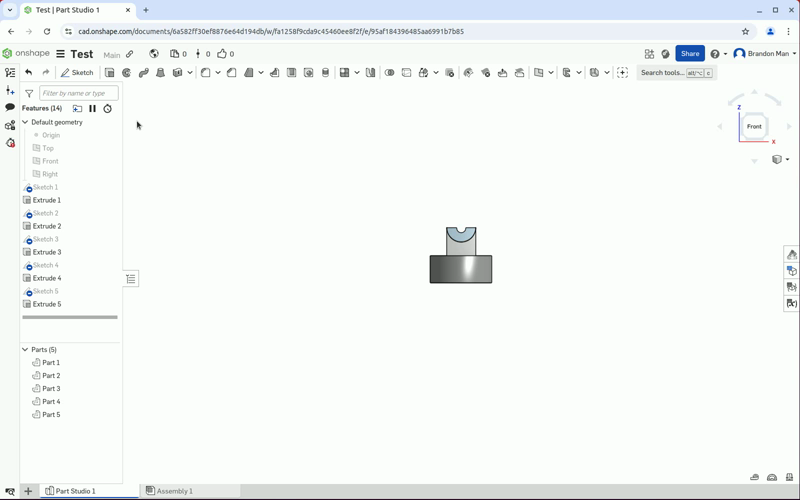
key(shift+h)
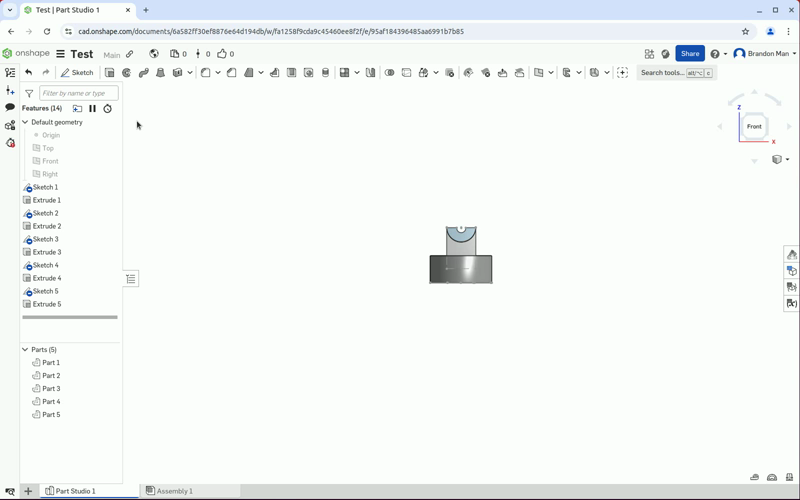
key(shift+h)
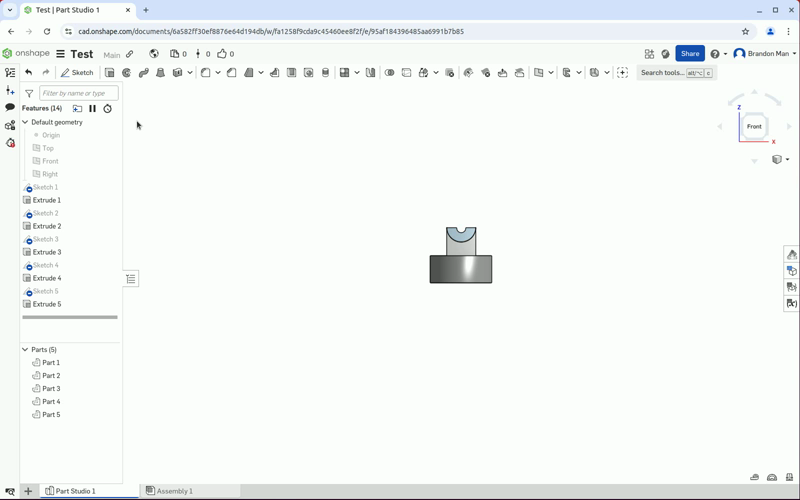
mouse_move(73, 189)
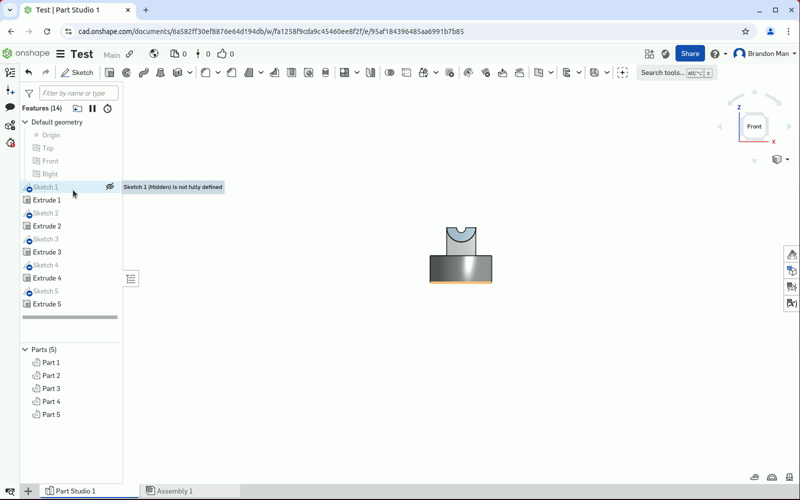
click(73, 189)
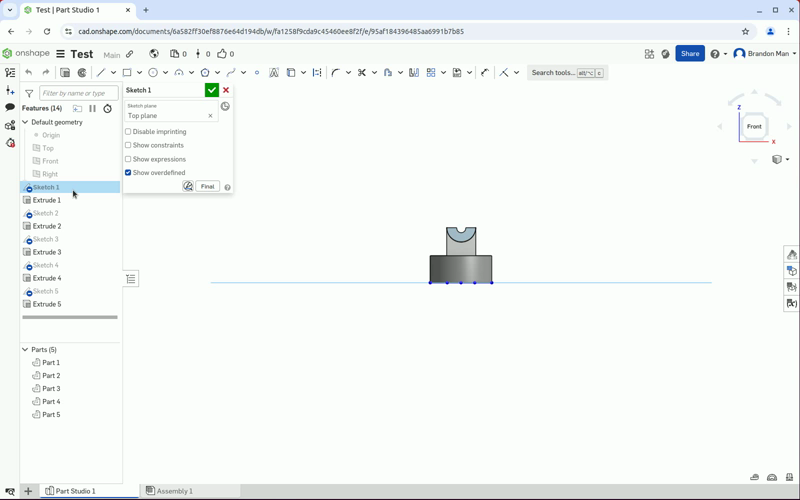
mouse_move(229, 92)
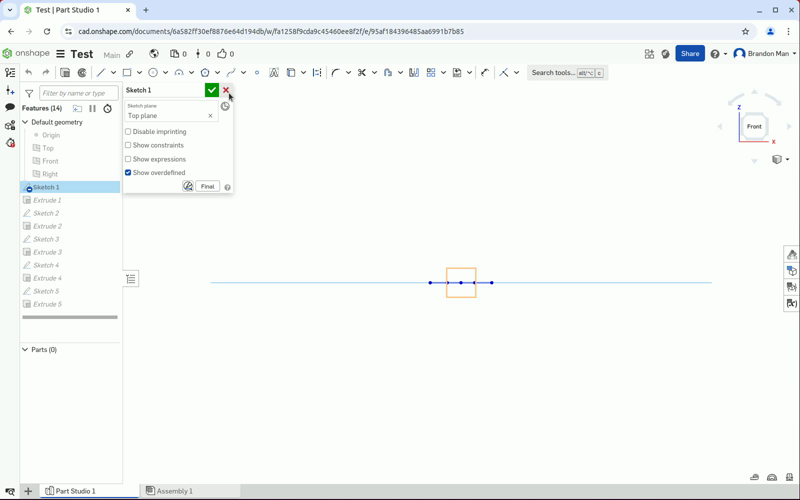
click(229, 92)
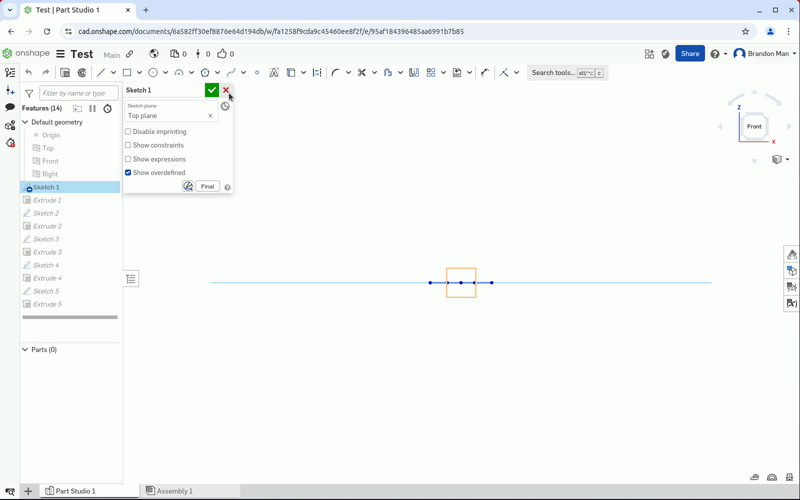
key(shift+s)
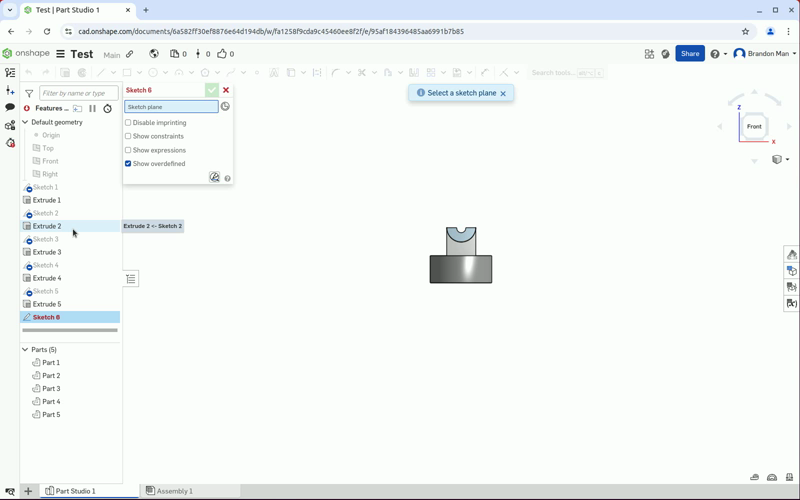
scroll(3)
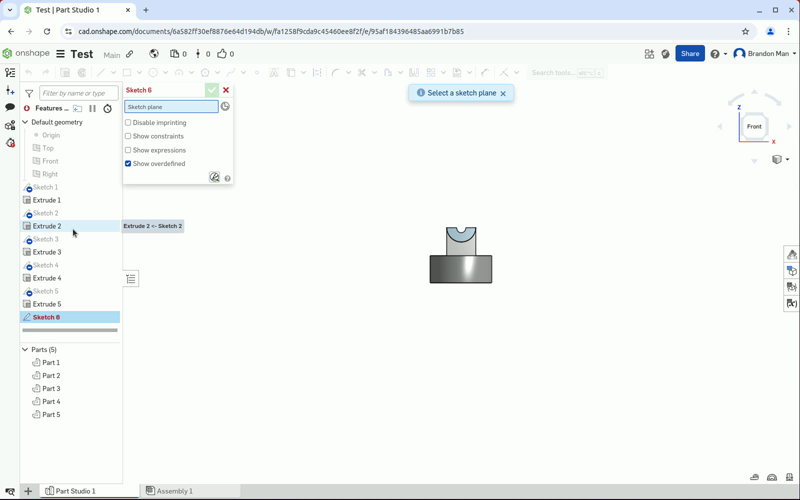
mouse_move(73, 163)
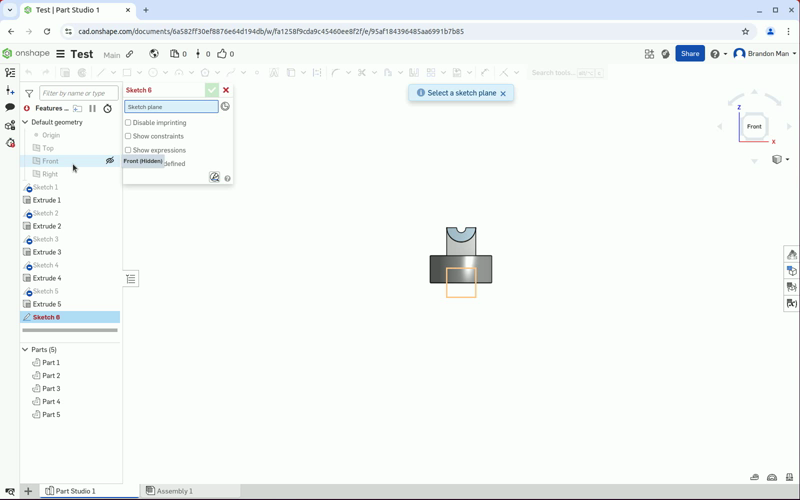
click(73, 163)
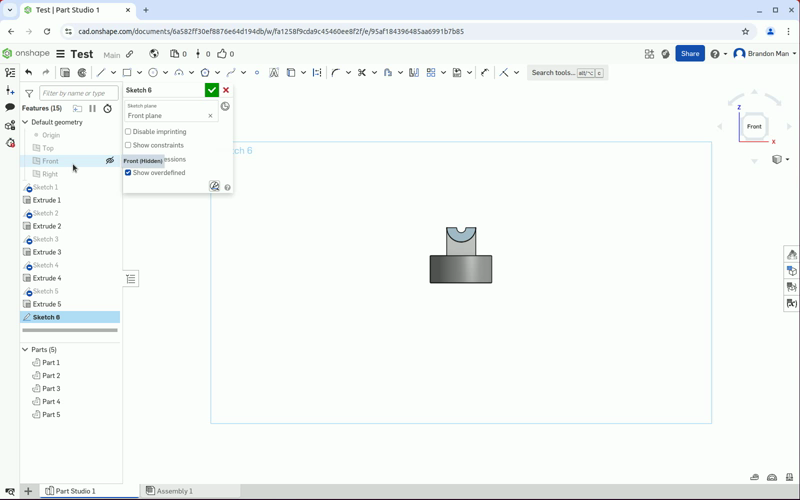
mouse_move(73, 352)
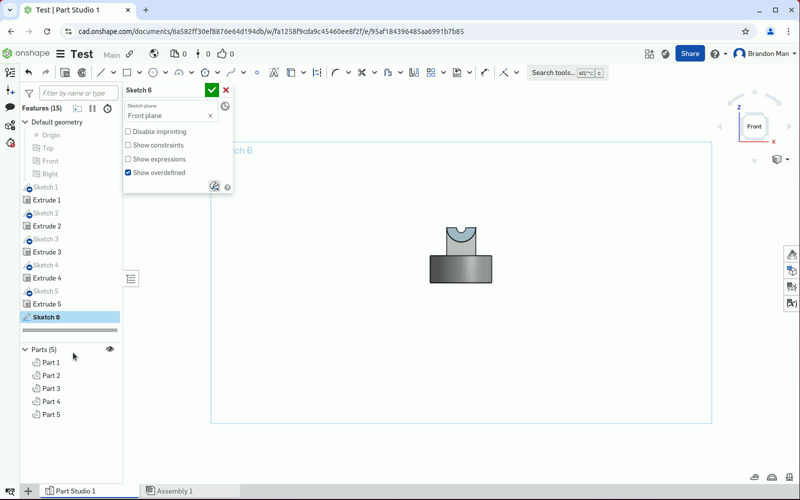
key(y)
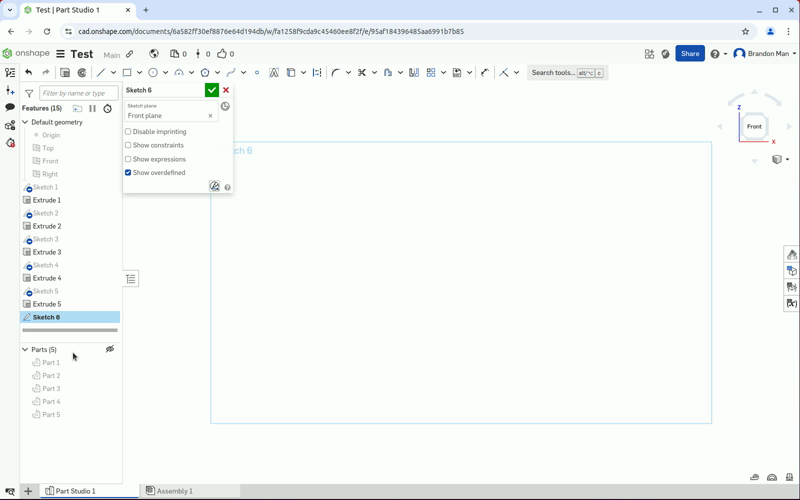
key(l)
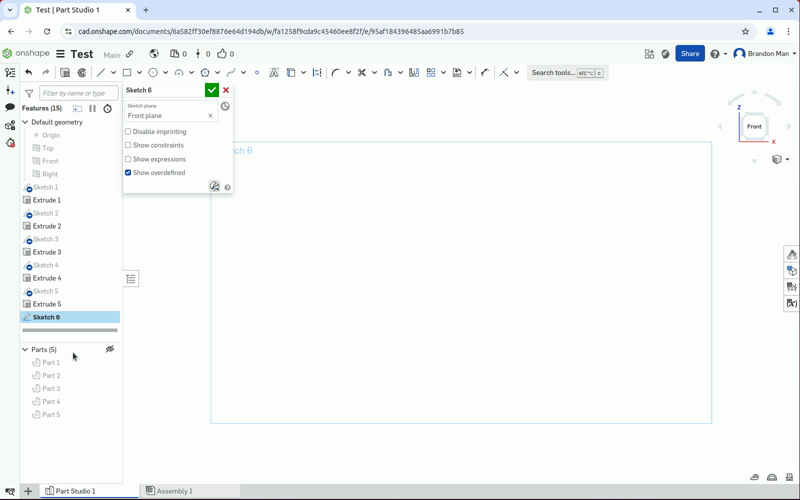
key_down(shift)
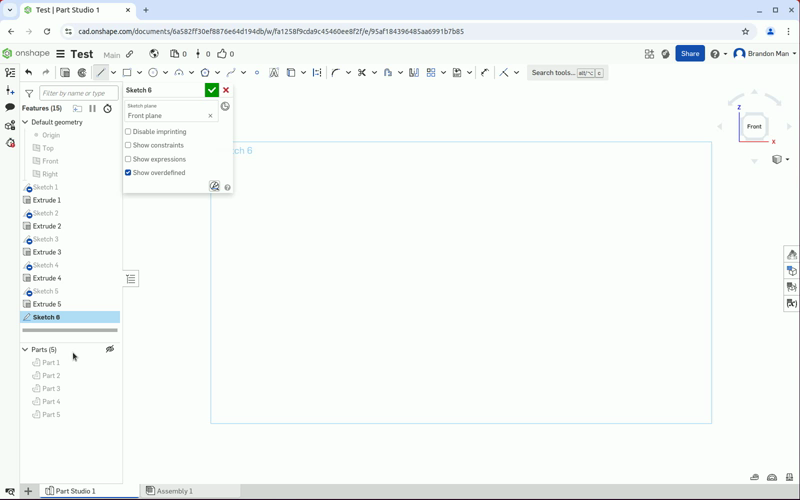
mouse_move(446, 227)
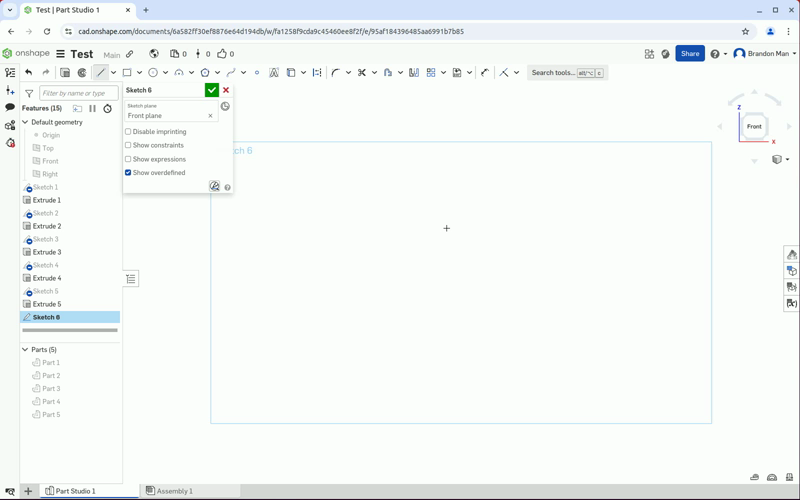
click(446, 227)
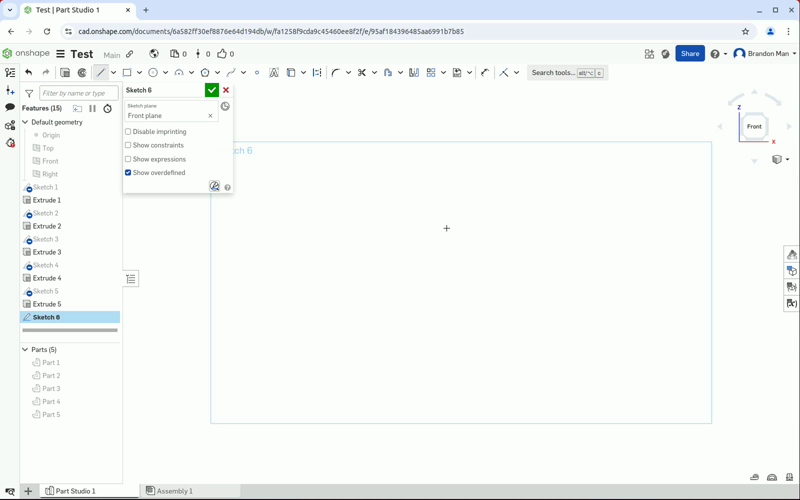
key_up(shift)
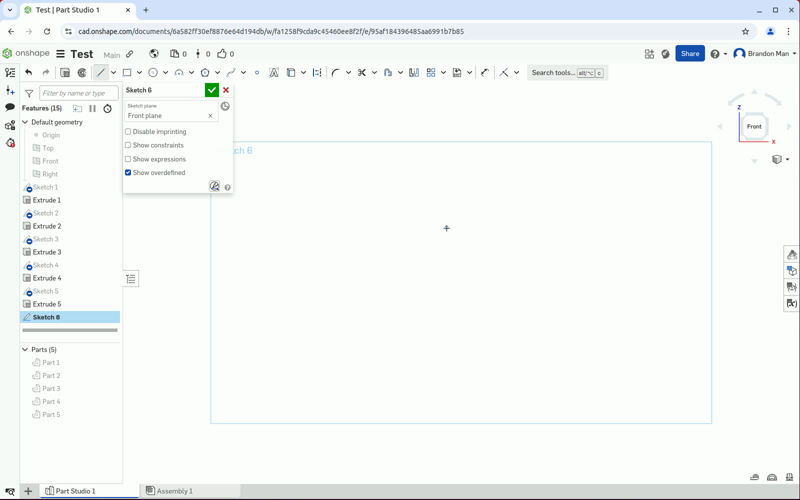
key_down(shift)
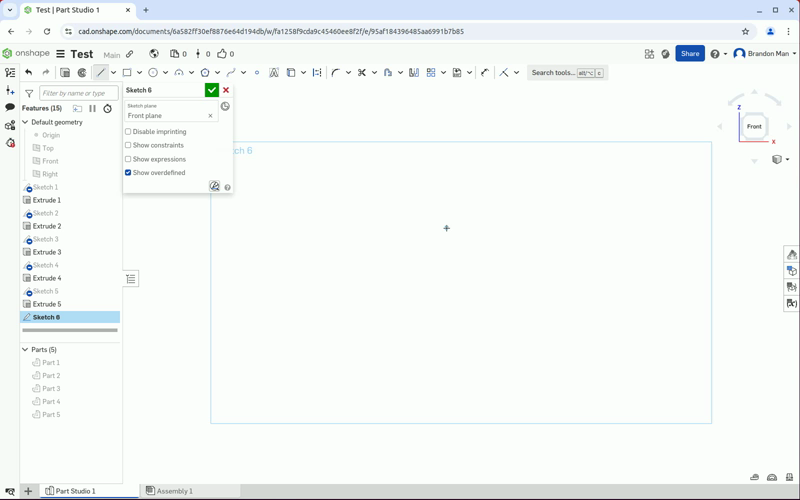
mouse_move(476, 227)
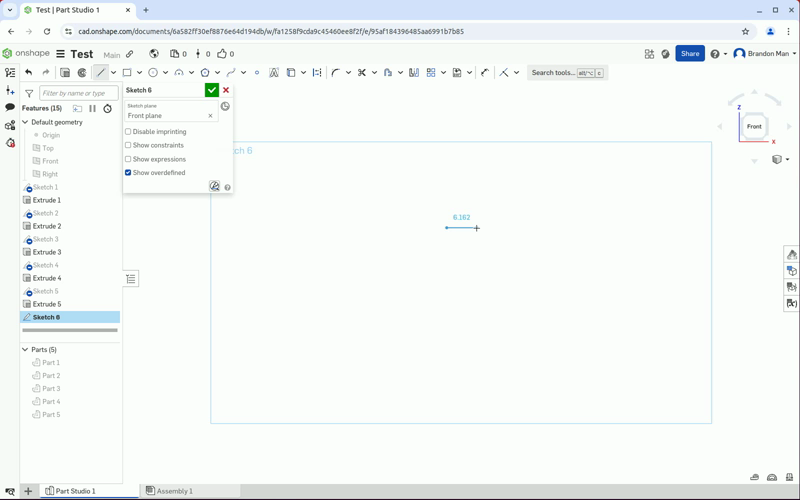
mouse_move(456, 227)
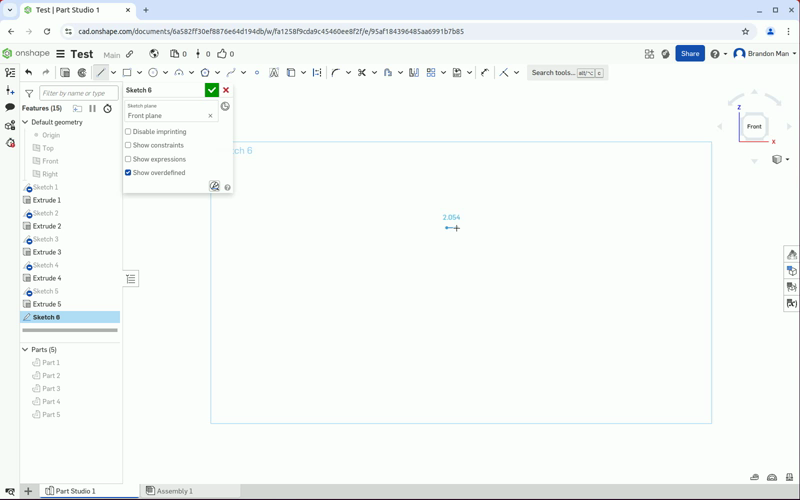
click(456, 227)
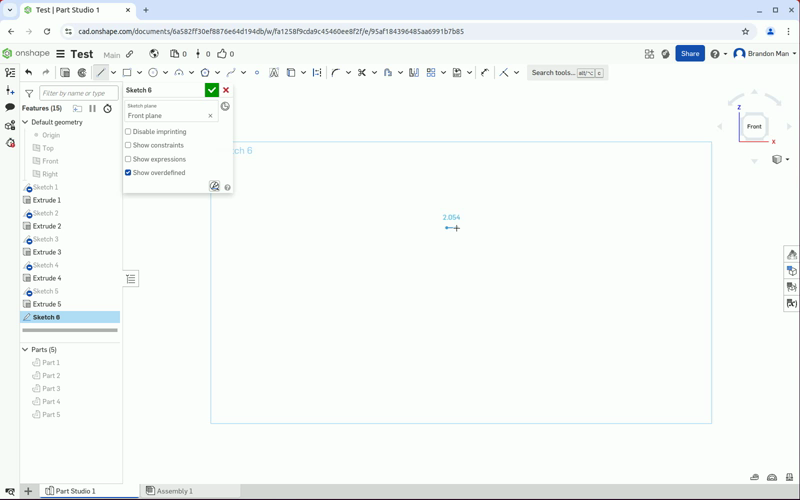
key_up(shift)
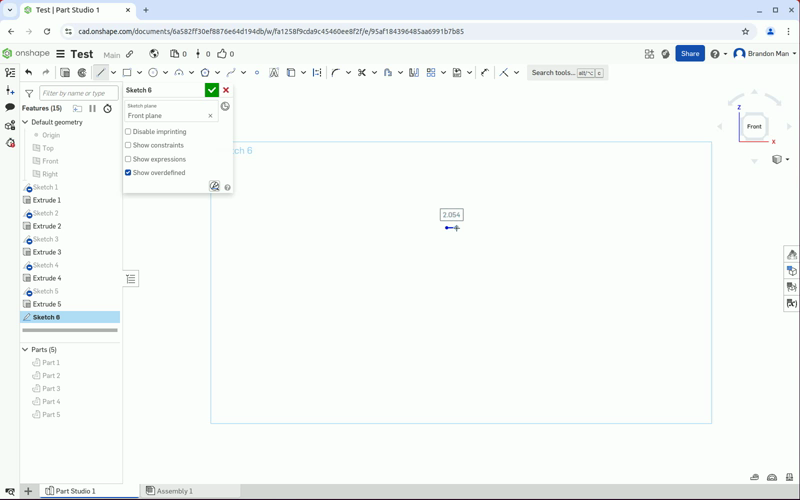
key(esc)
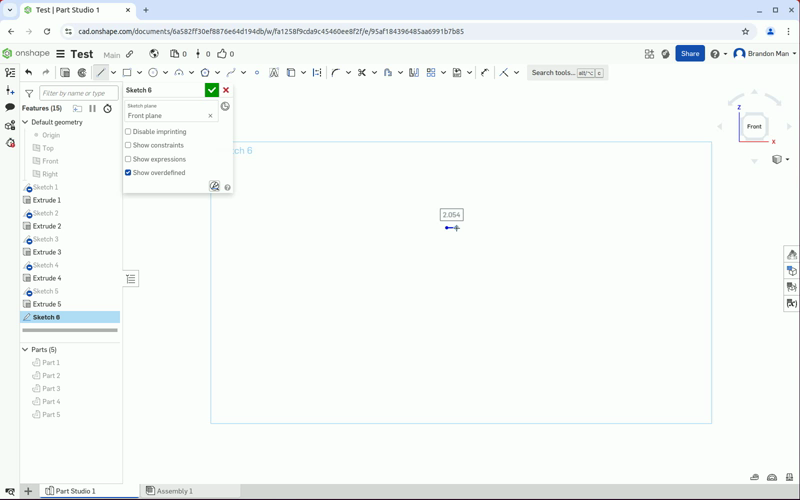
key(a)
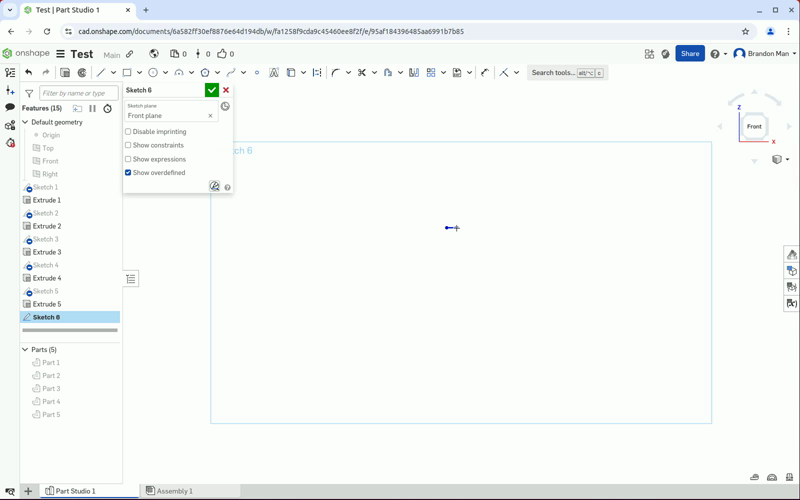
mouse_move(456, 227)
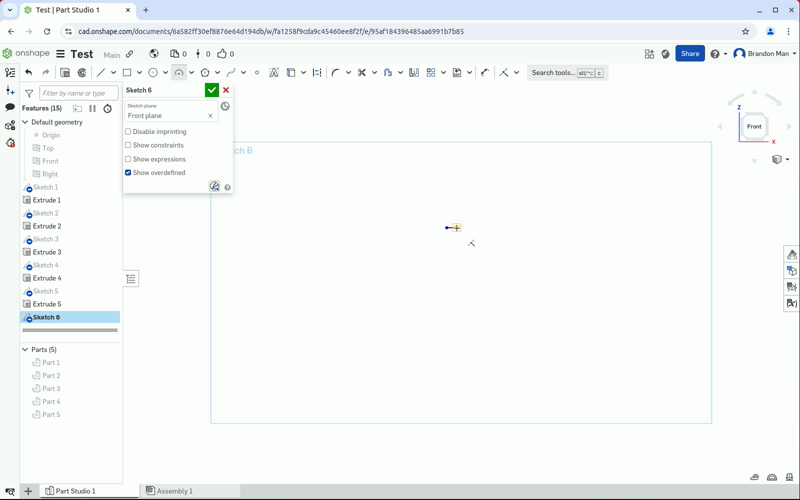
click(456, 227)
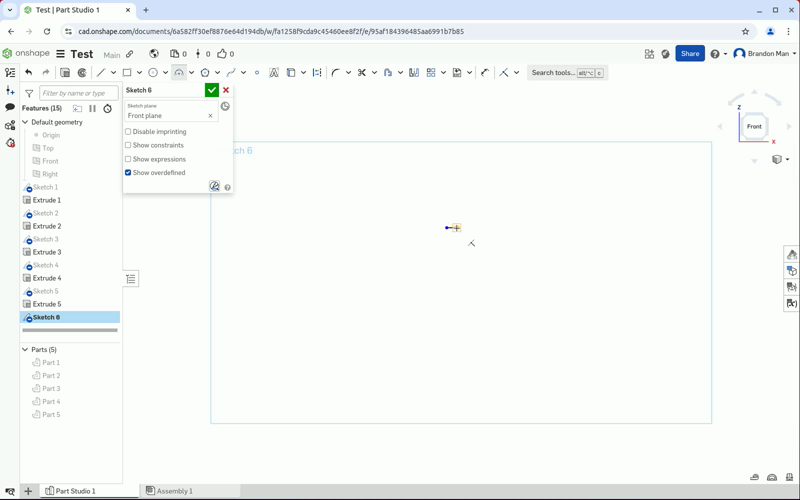
key_down(shift)
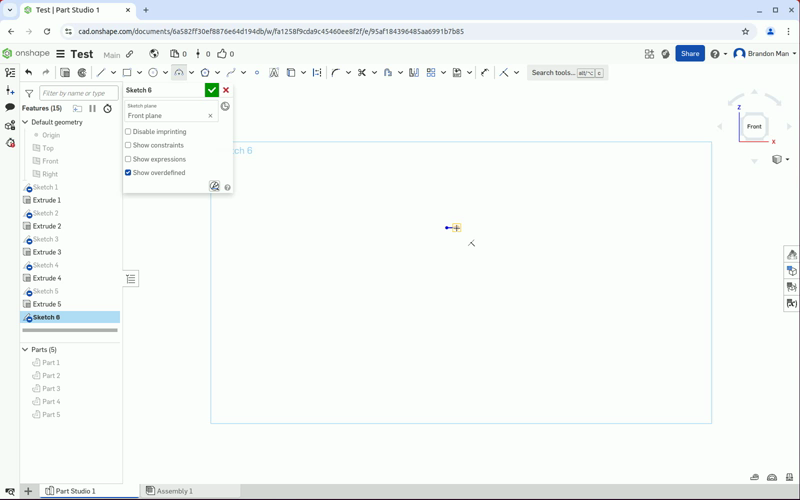
mouse_move(465, 227)
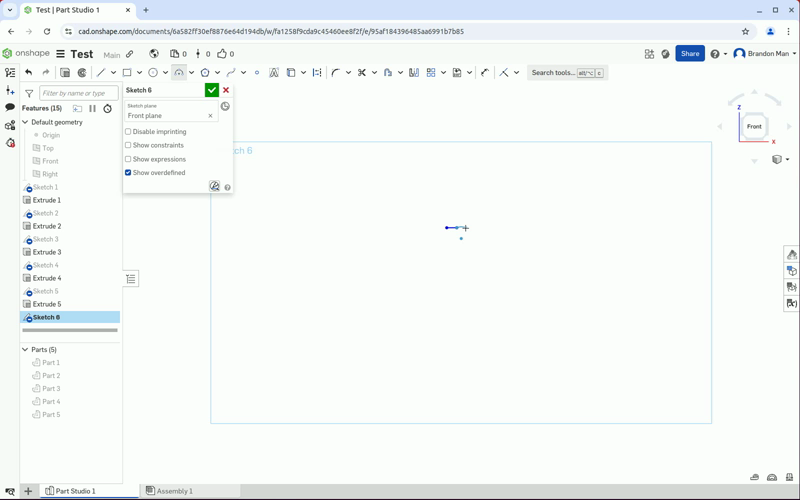
click(465, 227)
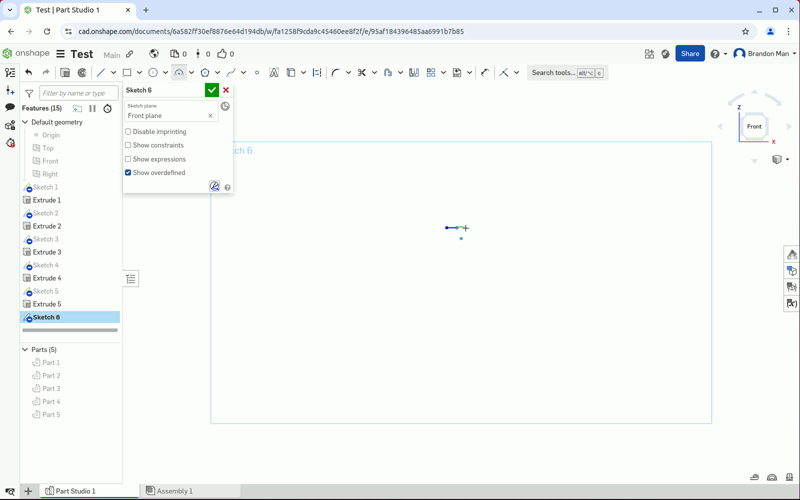
mouse_move(461, 223)
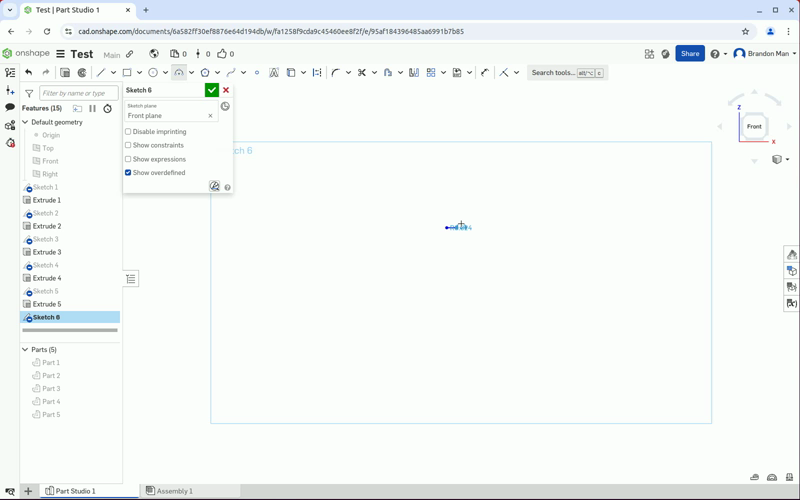
click(461, 223)
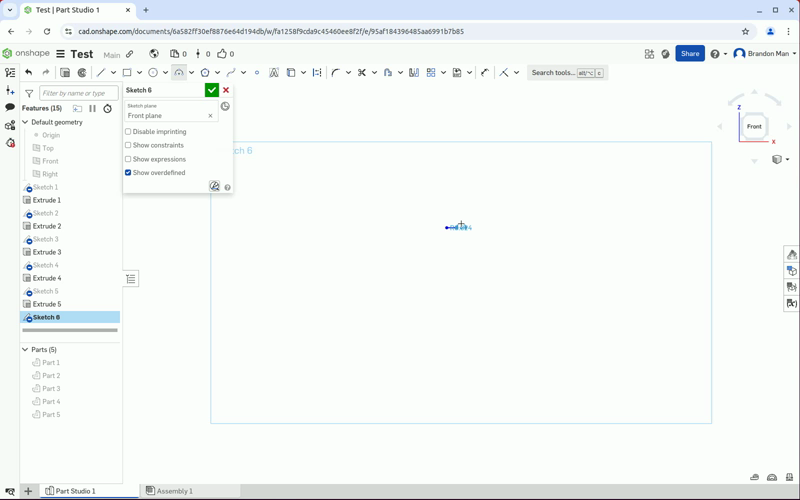
key_up(shift)
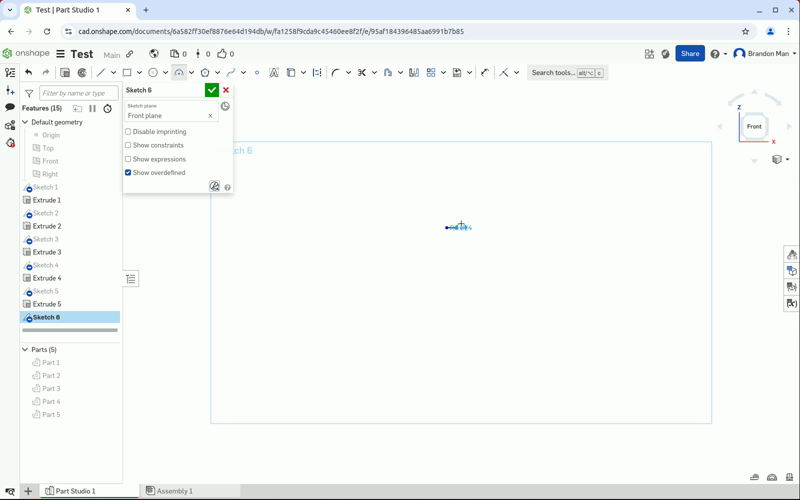
key(esc)
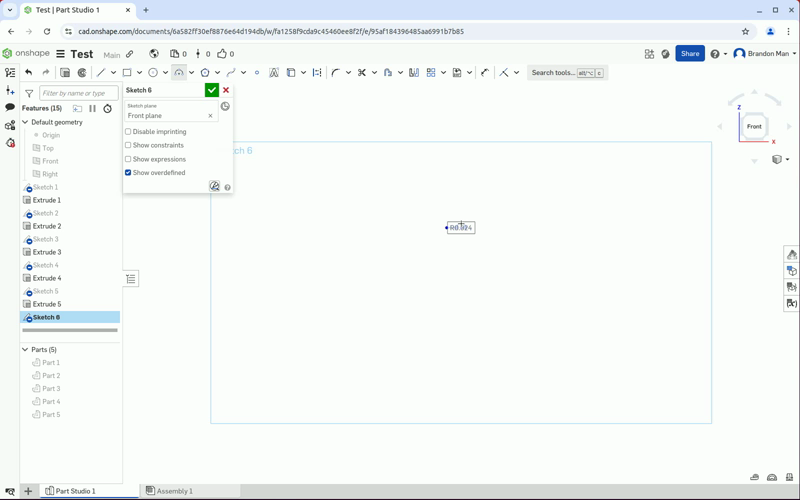
key(l)
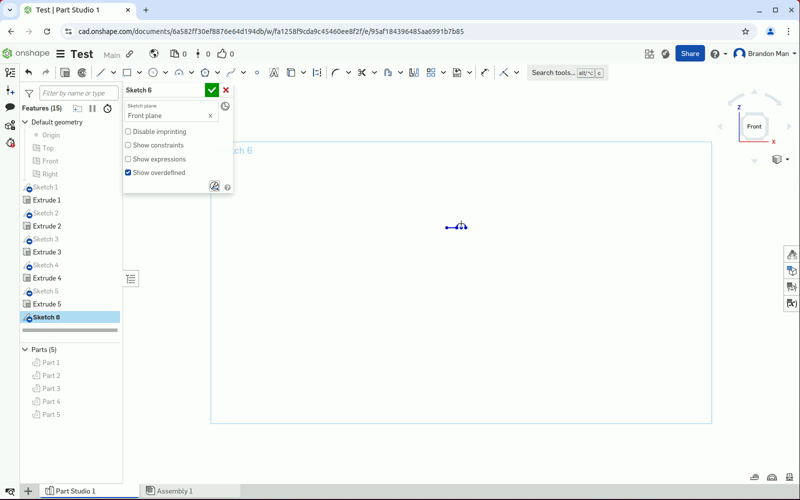
mouse_move(465, 227)
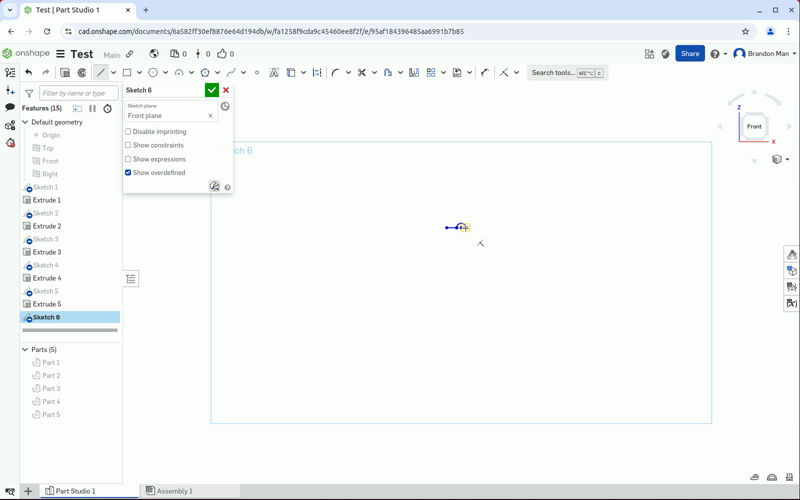
click(465, 227)
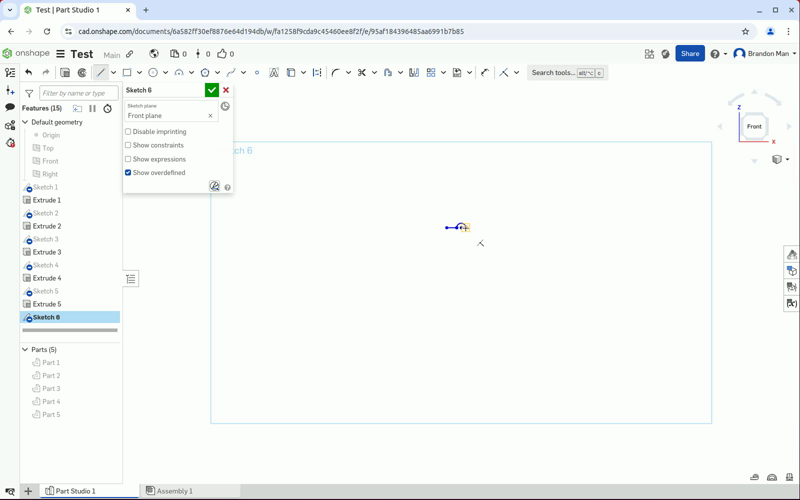
key_down(shift)
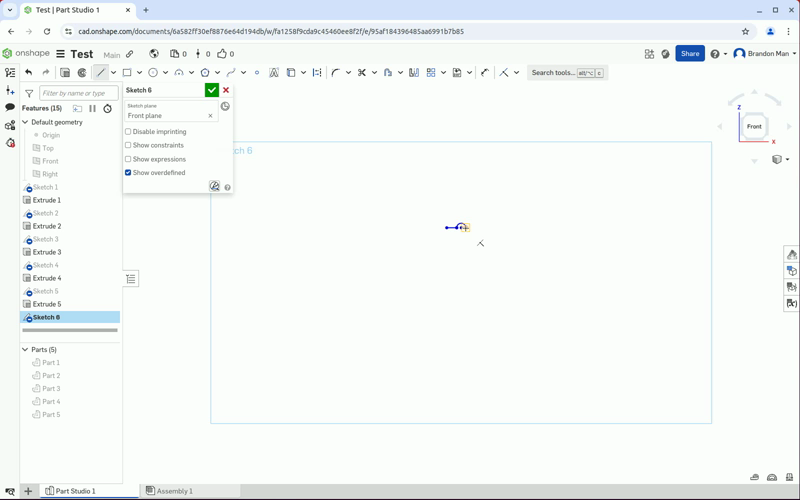
mouse_move(495, 227)
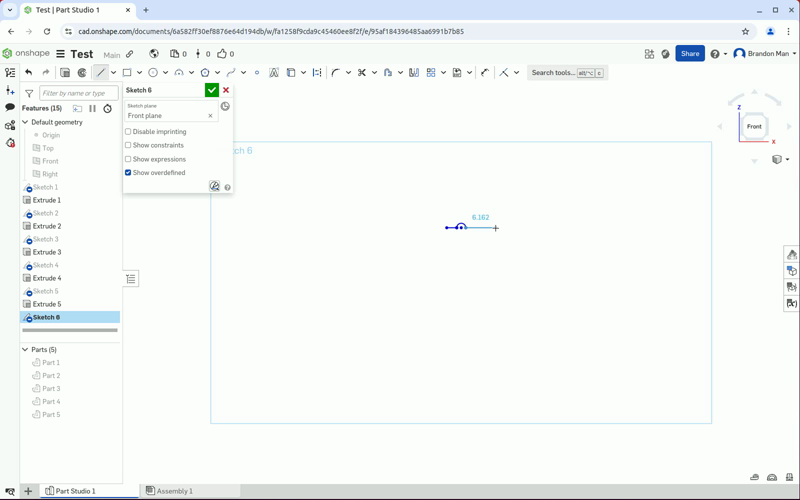
mouse_move(475, 227)
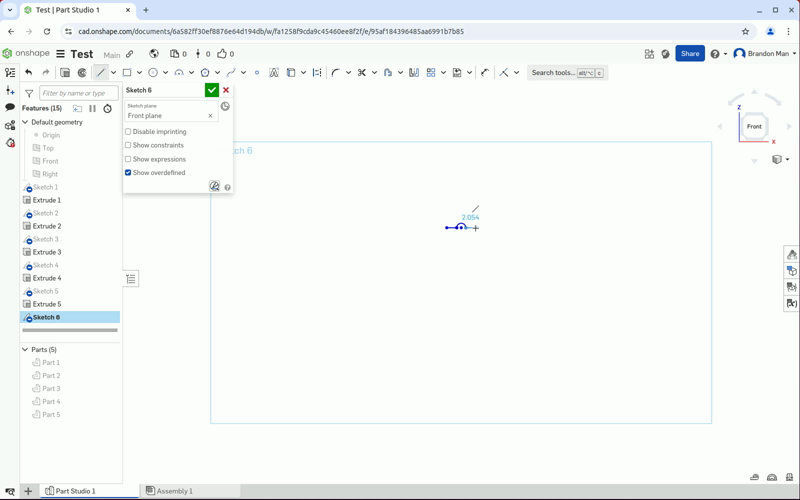
click(475, 227)
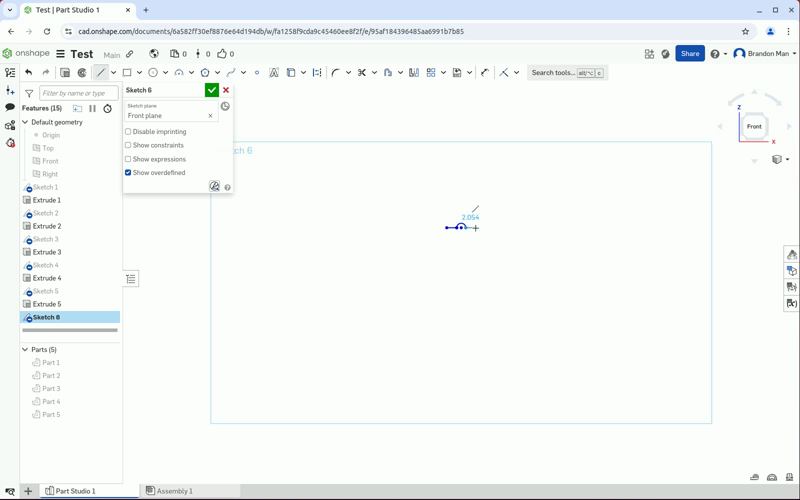
key_up(shift)
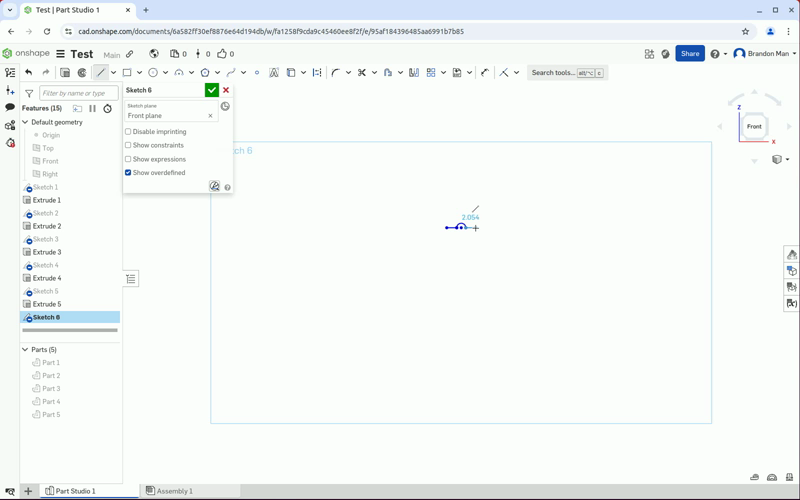
key(esc)
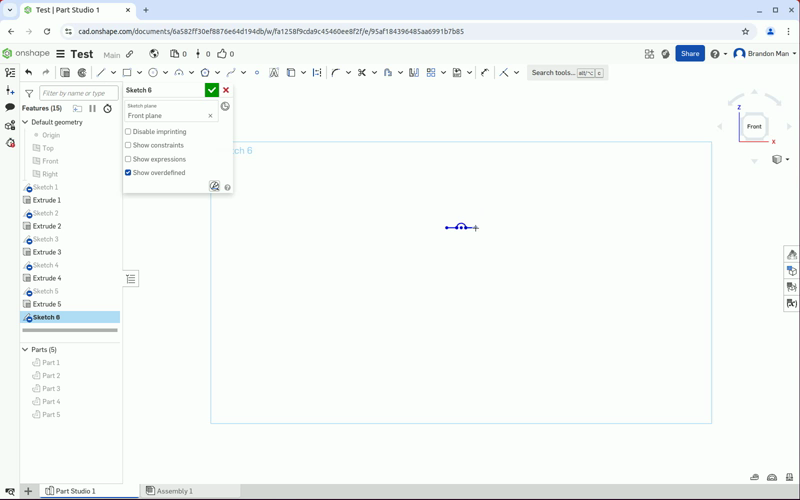
key(a)
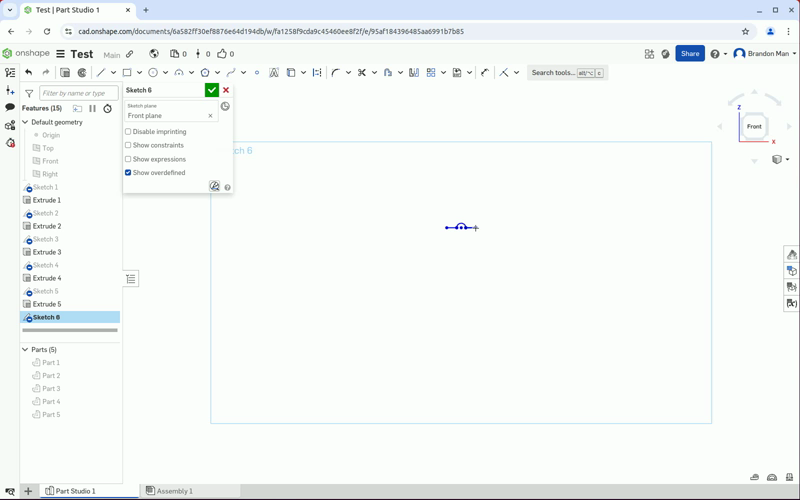
mouse_move(475, 227)
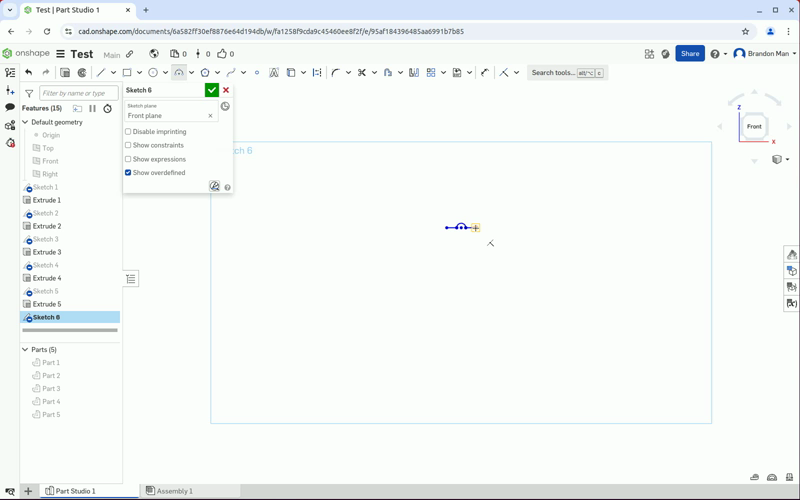
click(475, 227)
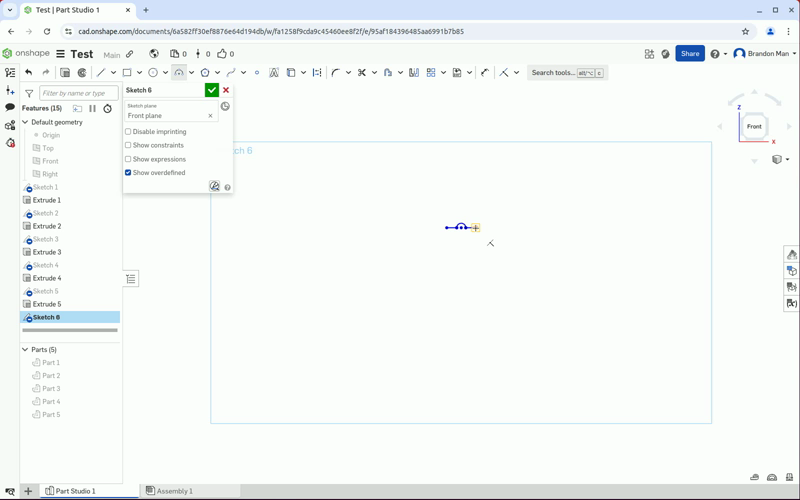
mouse_move(446, 227)
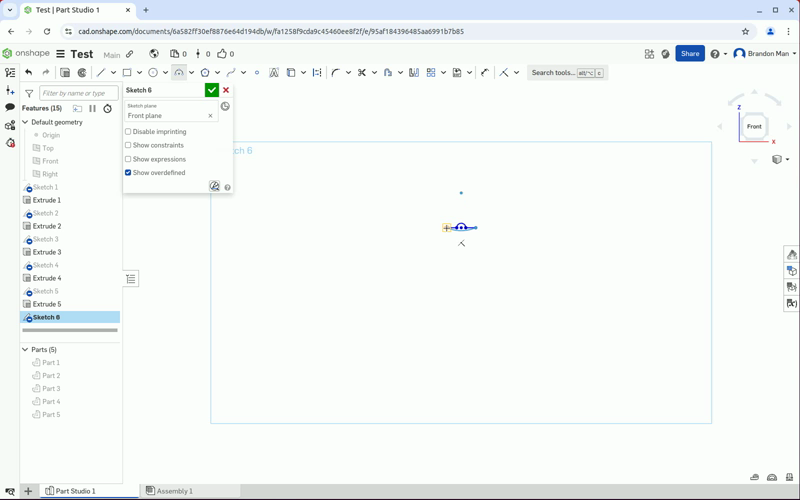
click(446, 227)
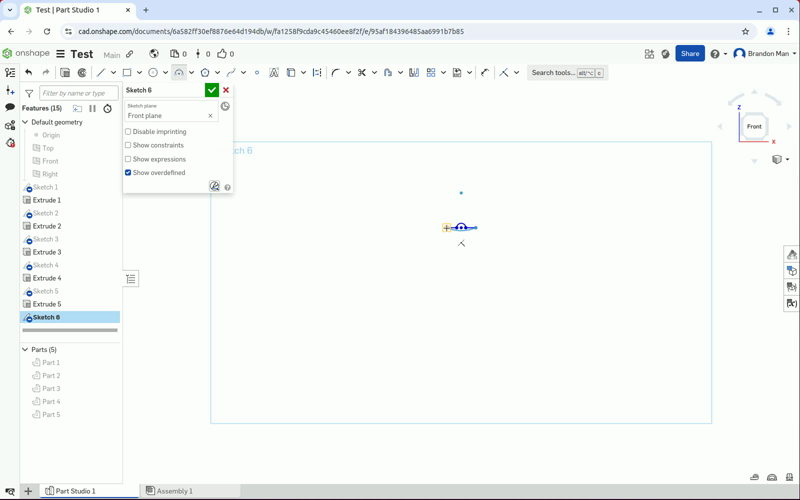
key_down(shift)
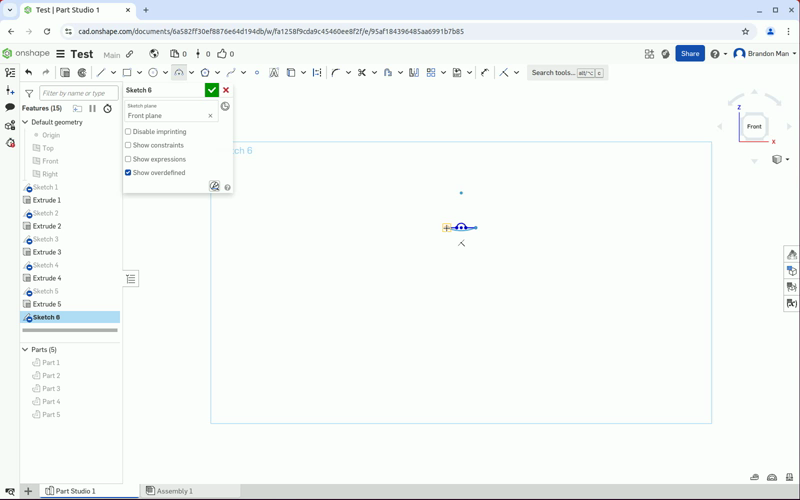
mouse_move(461, 213)
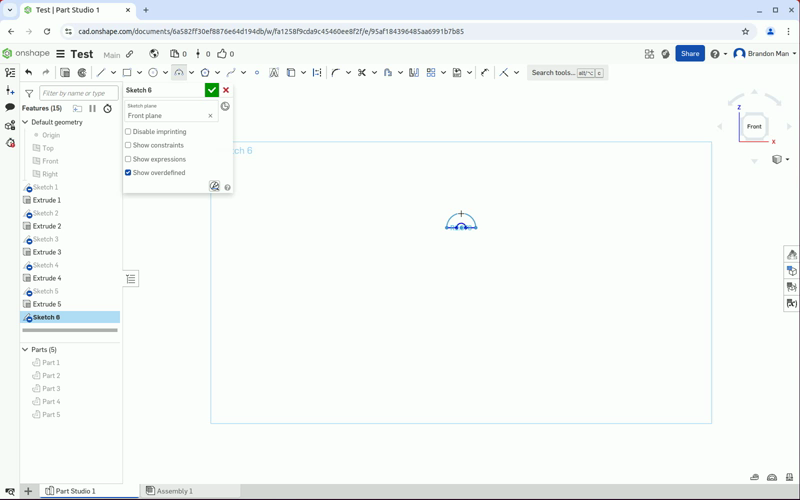
click(461, 213)
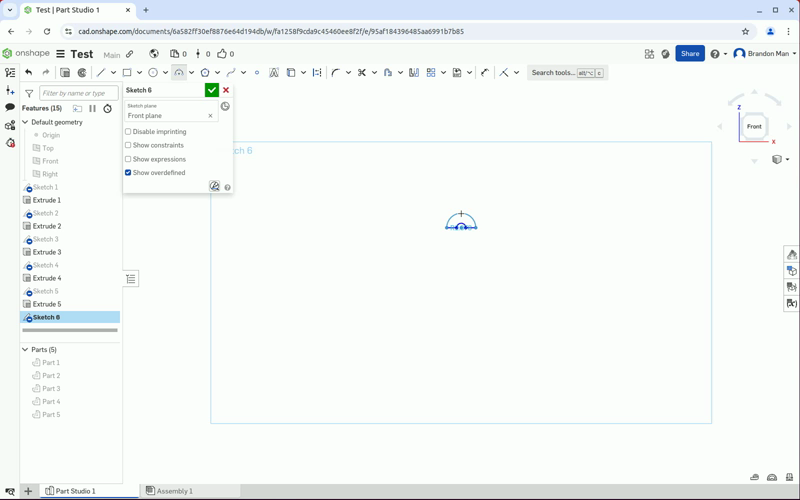
key_up(shift)
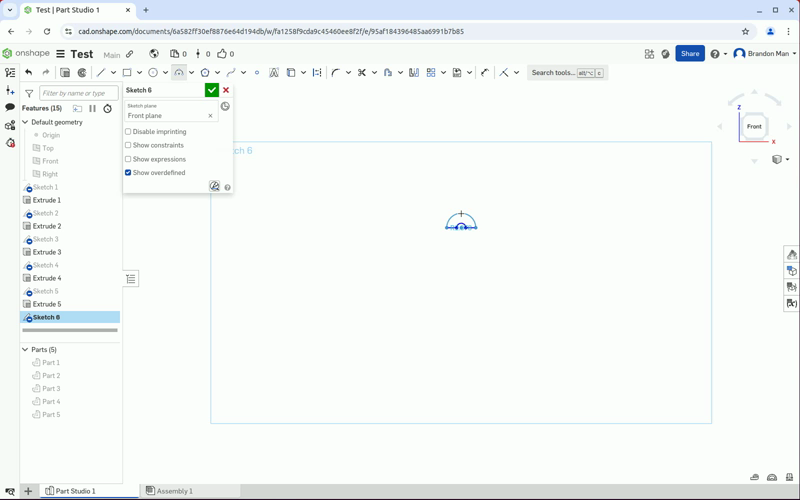
key(esc)
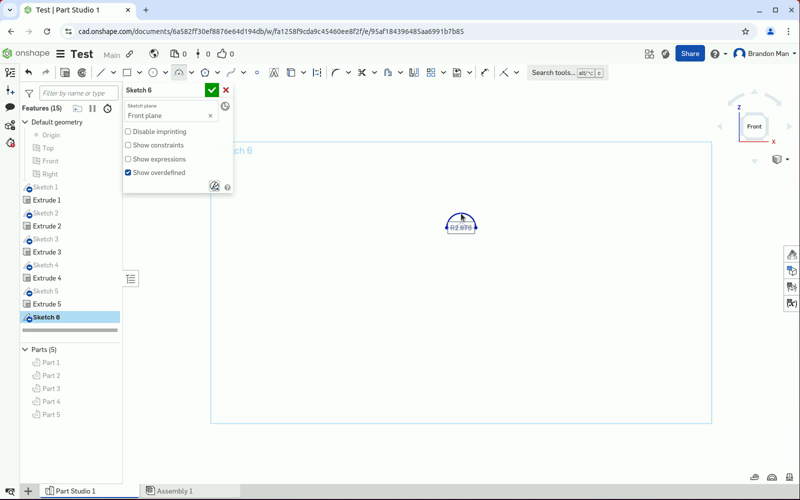
mouse_move(453, 222)
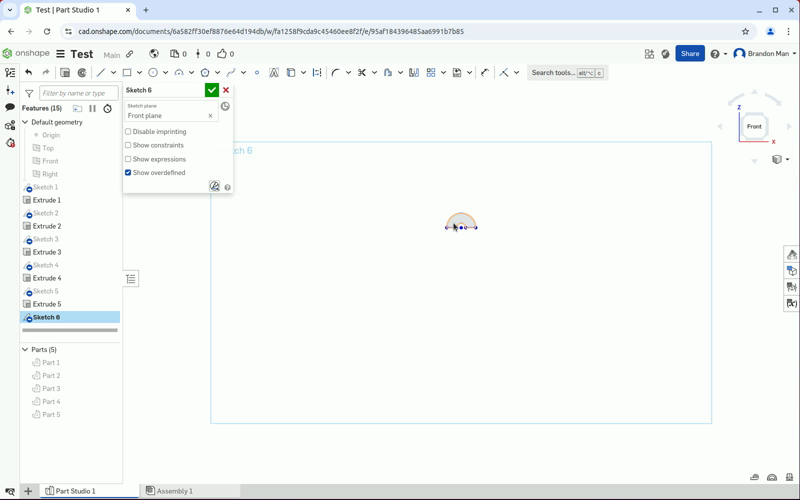
scroll(6)
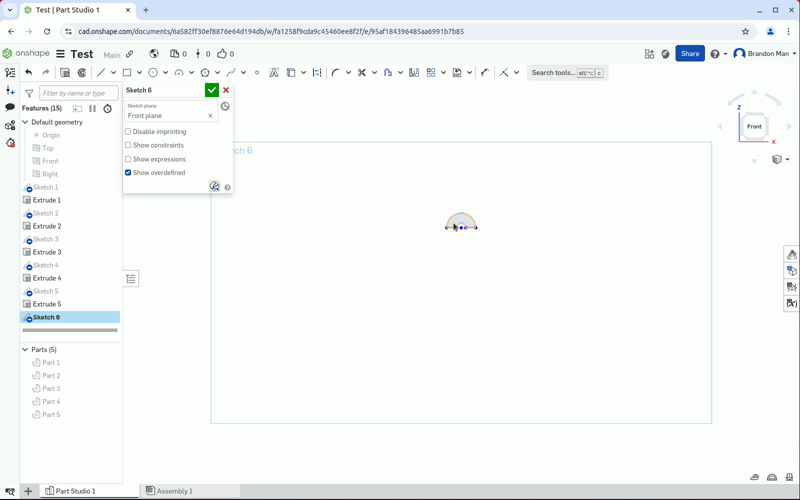
scroll(6)
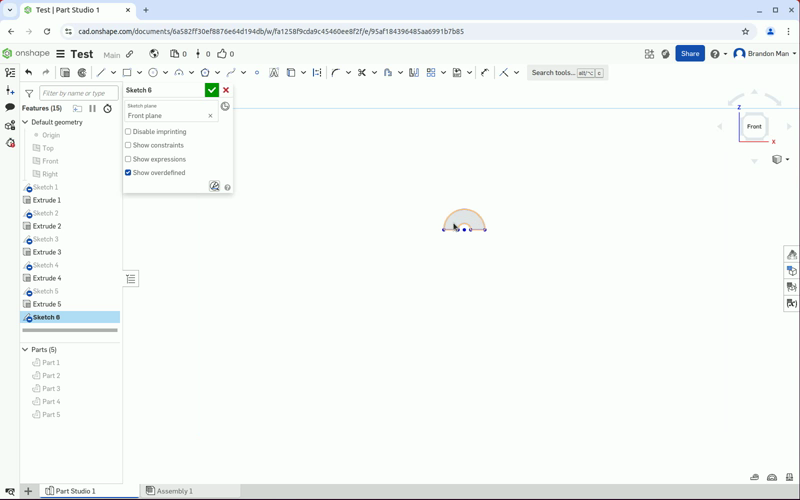
scroll(6)
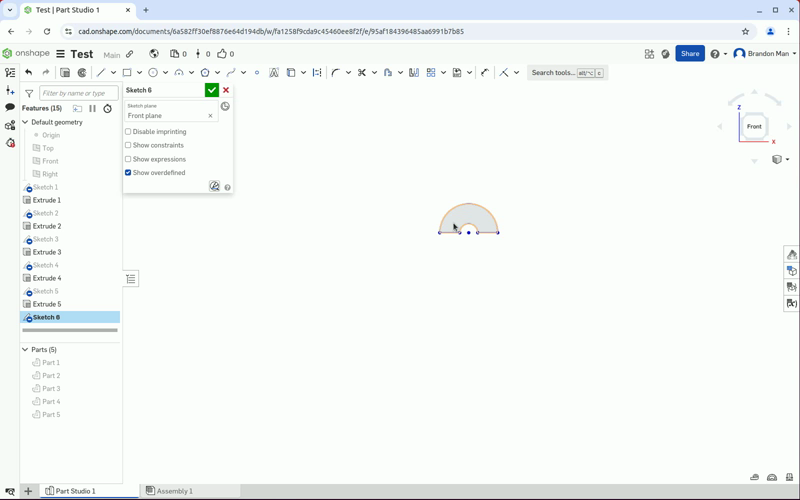
scroll(6)
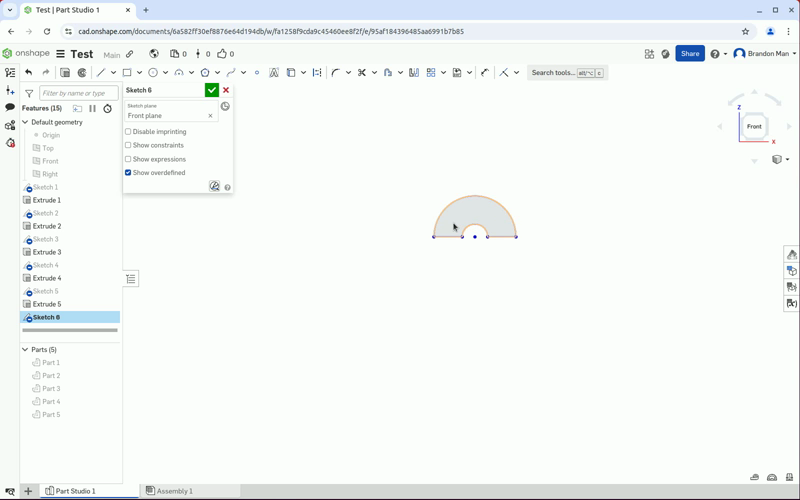
scroll(6)
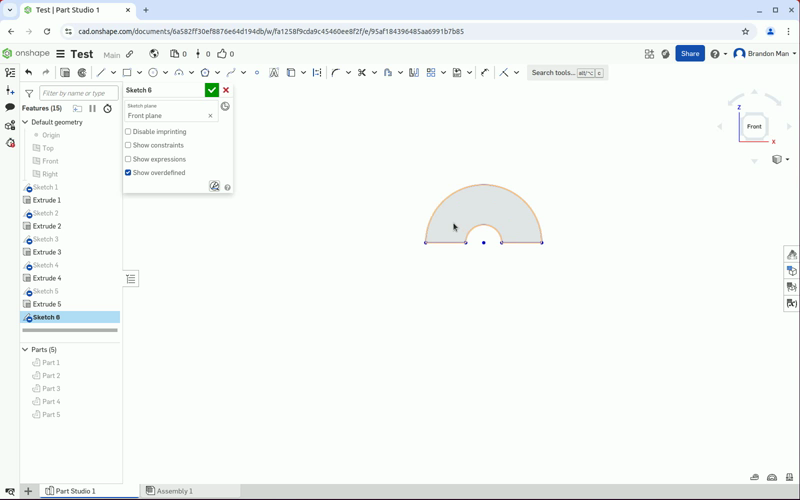
scroll(6)
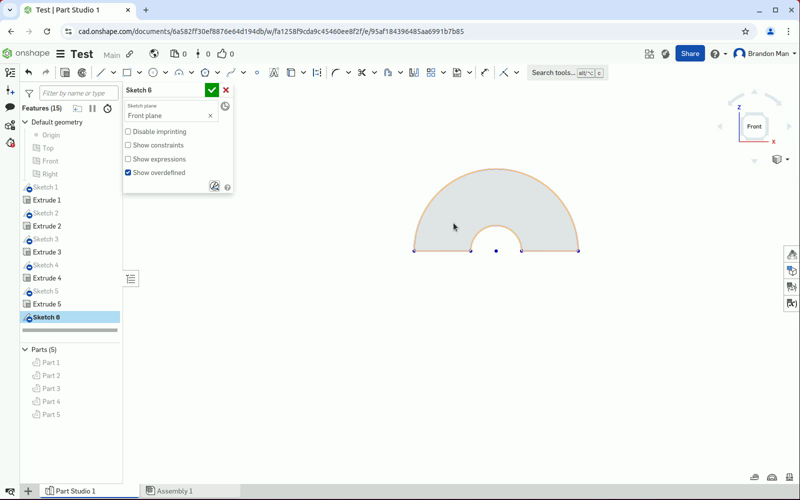
scroll(6)
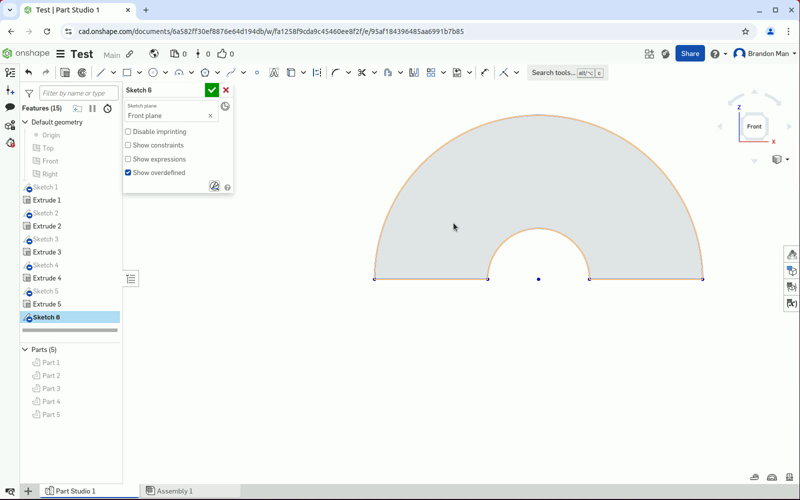
click(453, 222)
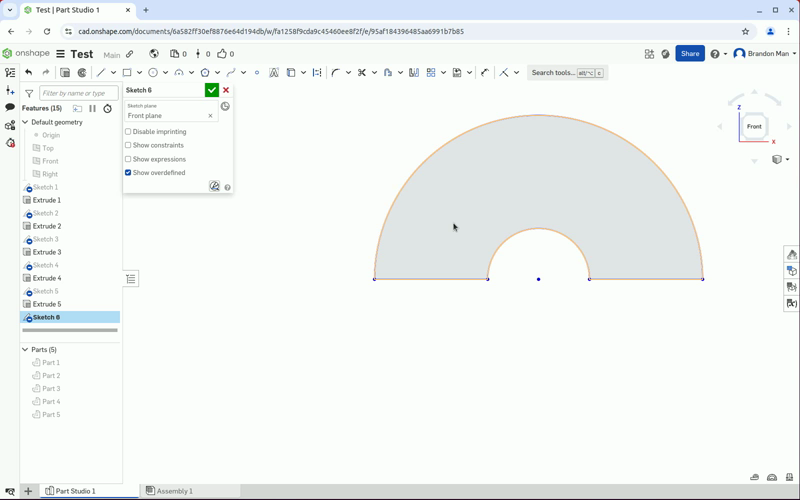
scroll(-6)
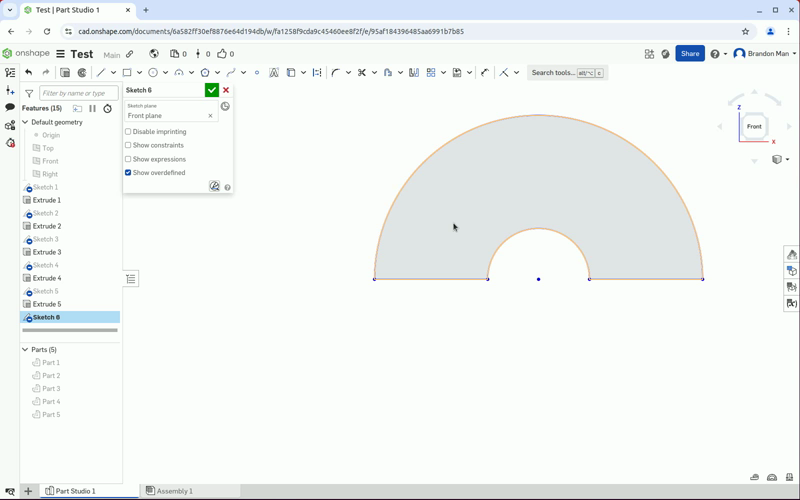
scroll(-6)
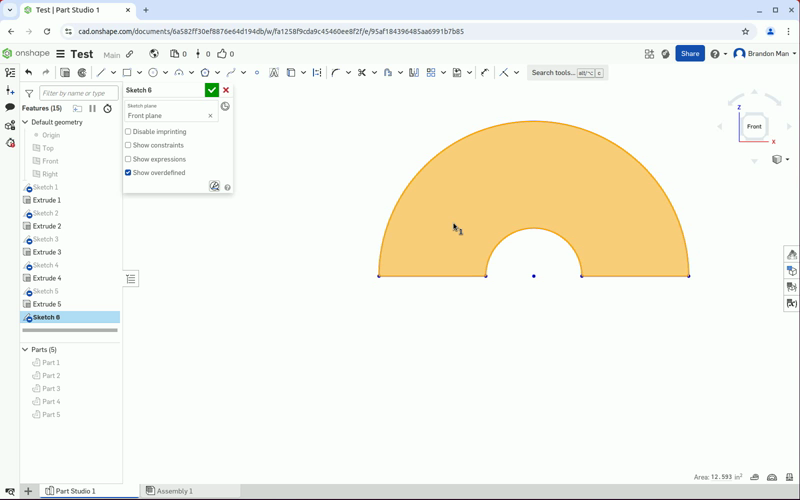
scroll(-6)
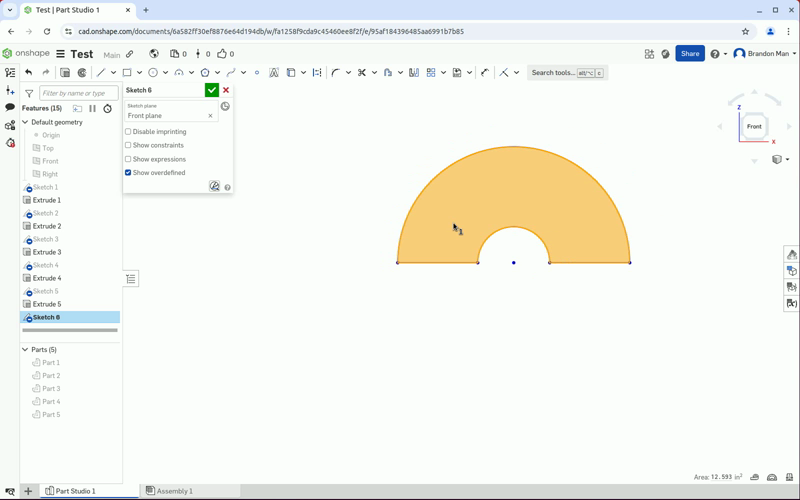
scroll(-6)
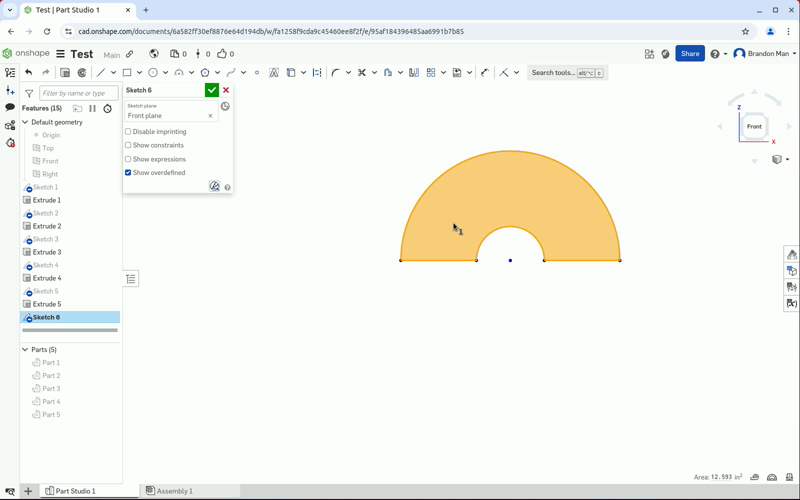
scroll(-6)
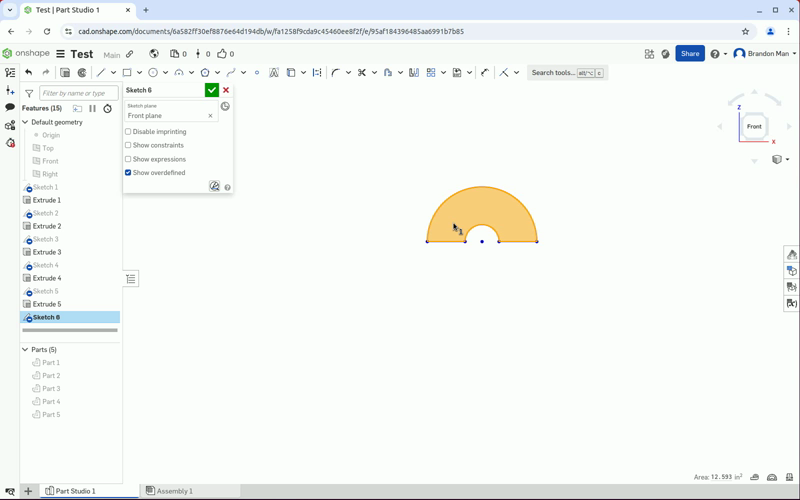
scroll(-6)
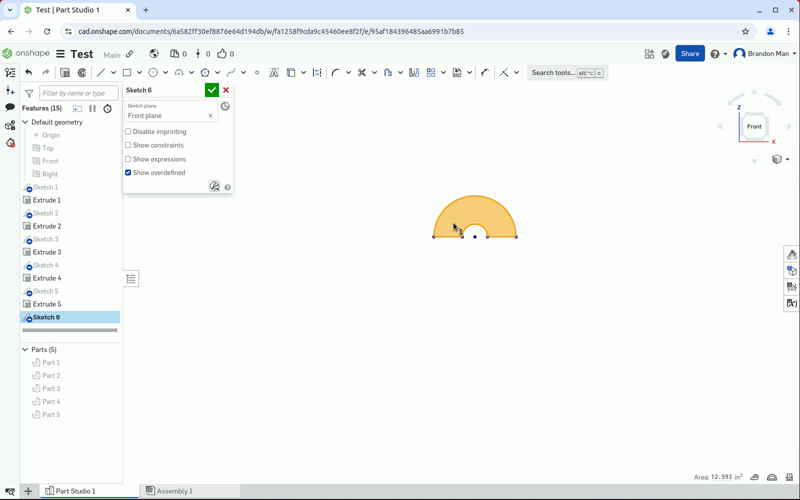
scroll(-6)
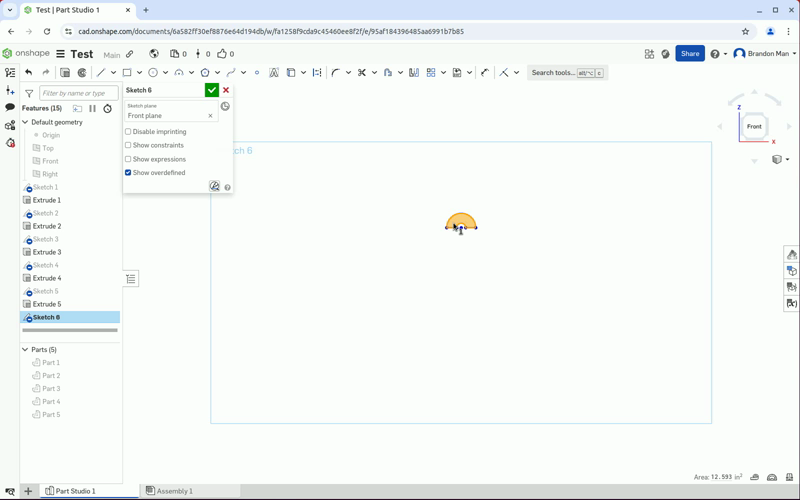
mouse_move(73, 352)
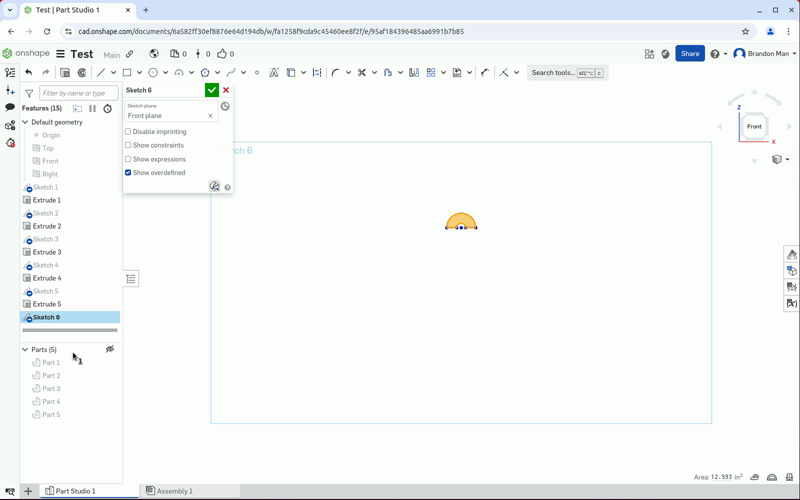
key(shift+y)
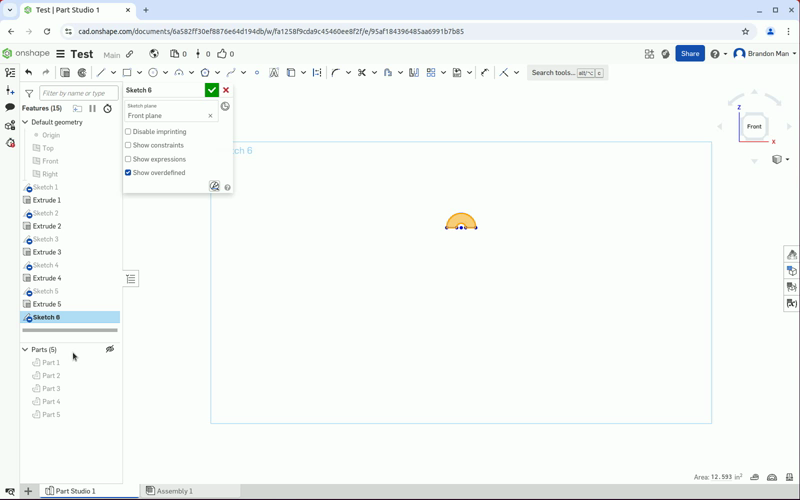
key(shift+e)
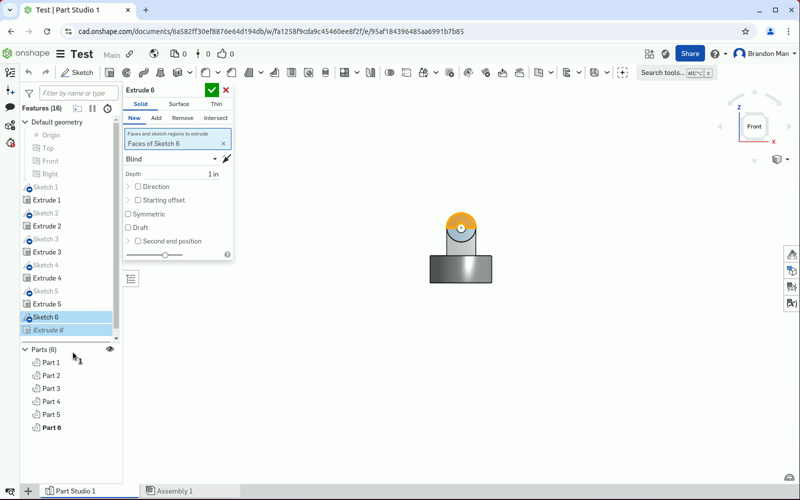
mouse_move(143, 106)
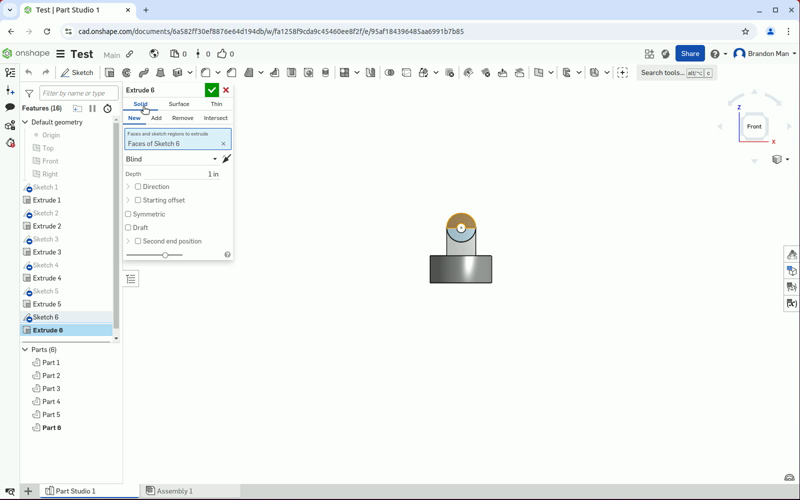
click(143, 106)
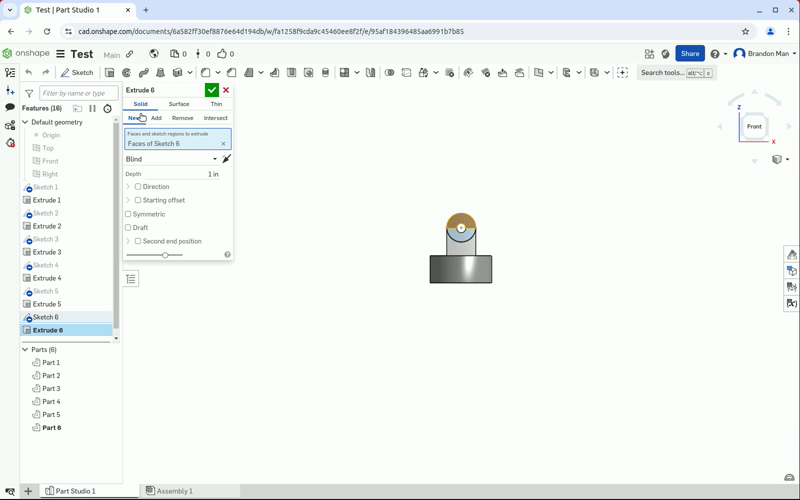
mouse_move(137, 120)
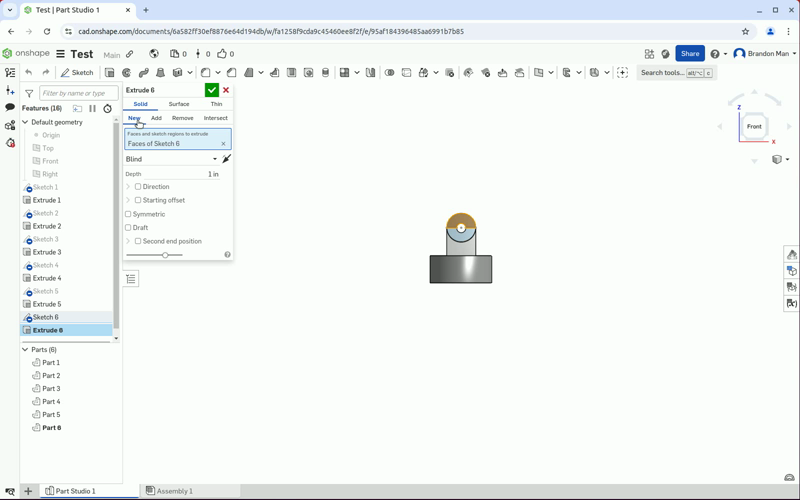
click(137, 120)
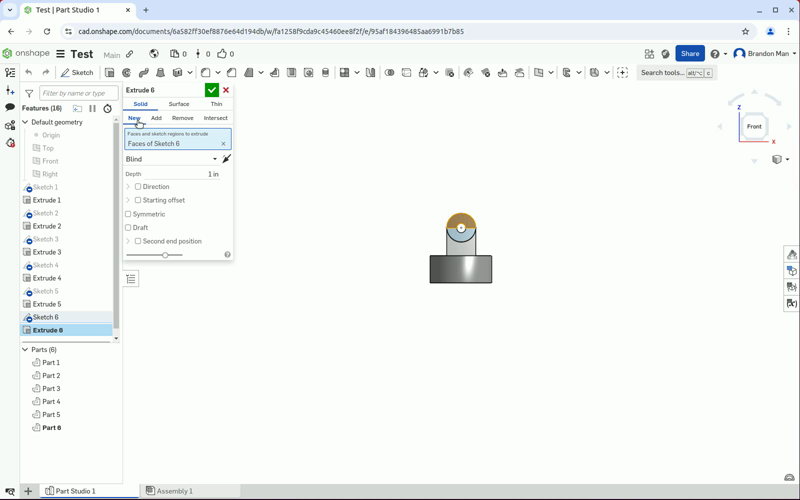
key(tab, 4)
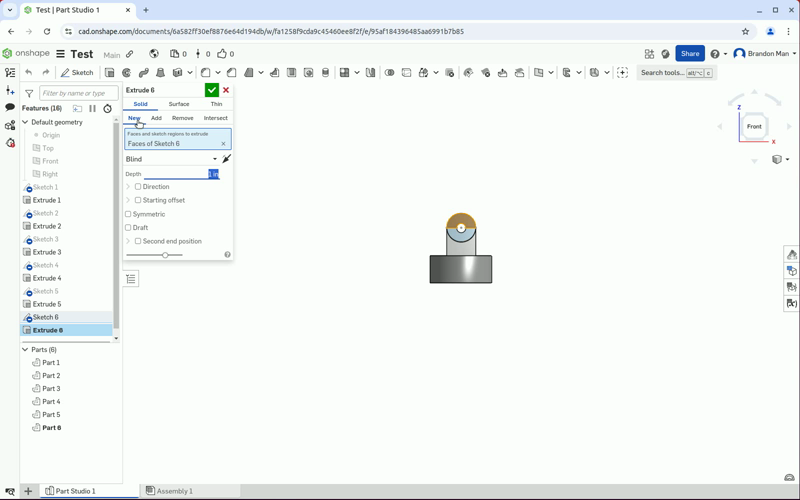
text(16.85)
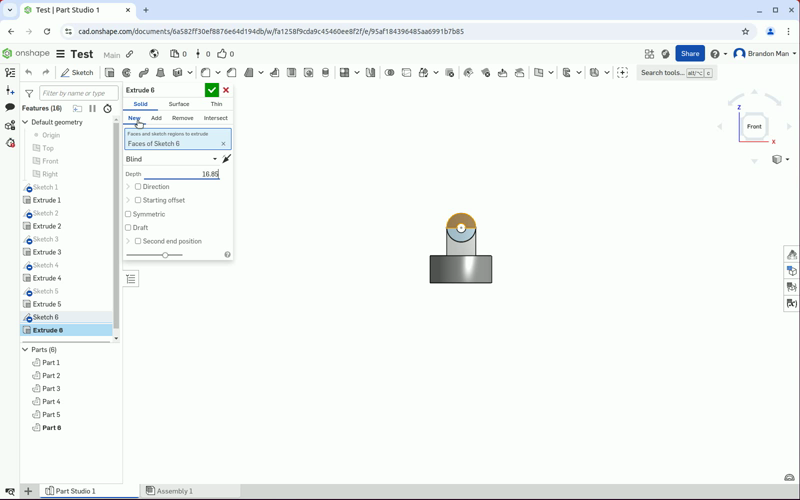
key(tab, 3)
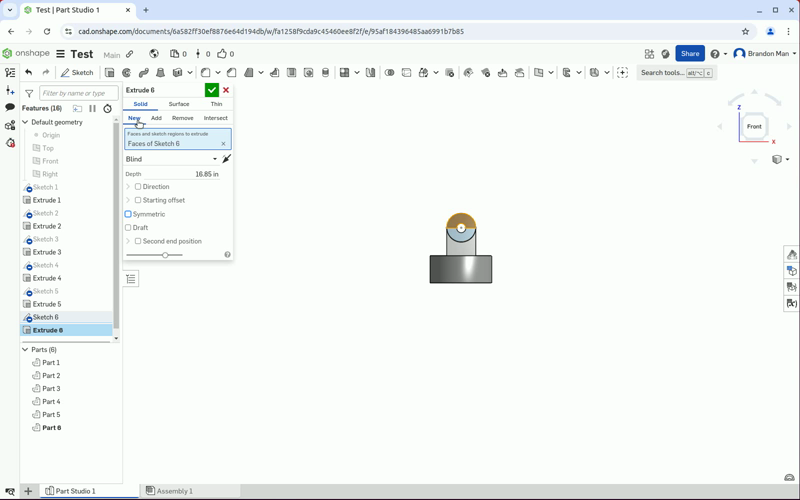
key(space)
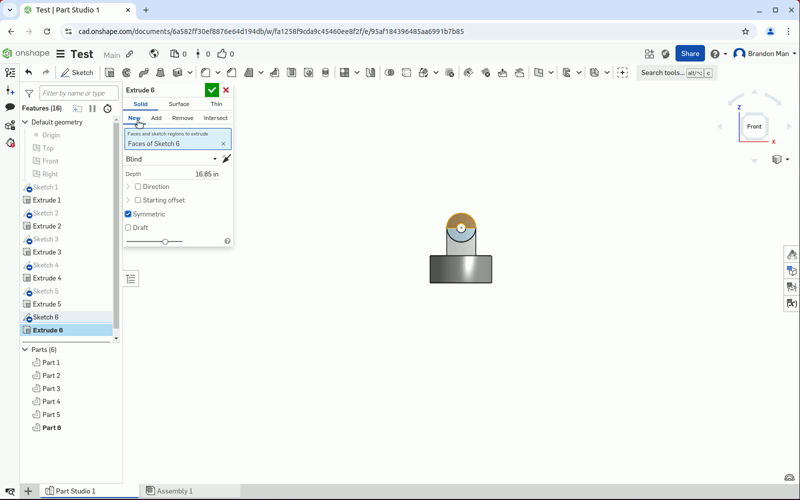
key(enter)
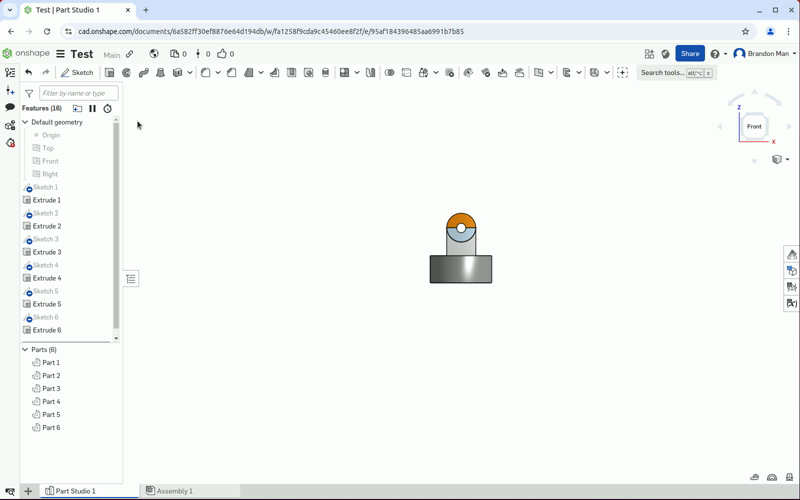
key(shift+h)
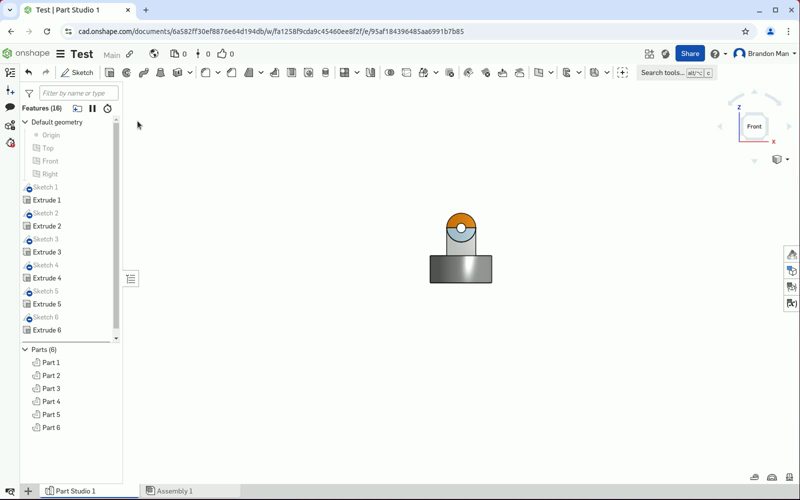
key(shift+h)
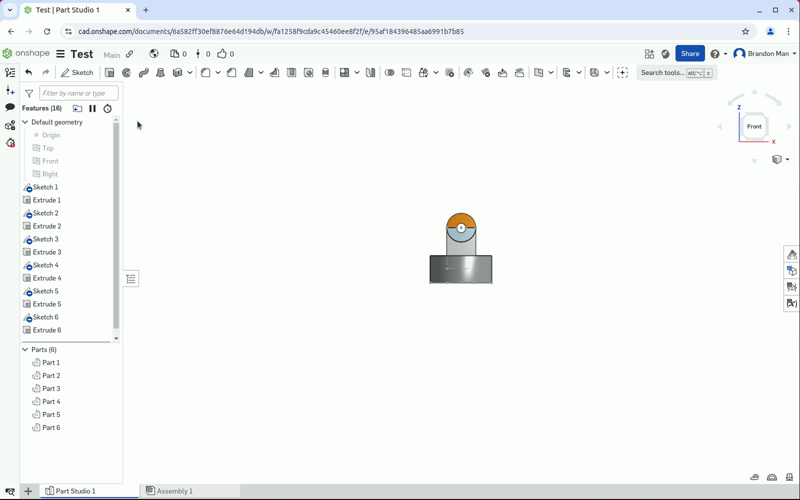
key(shift+7)
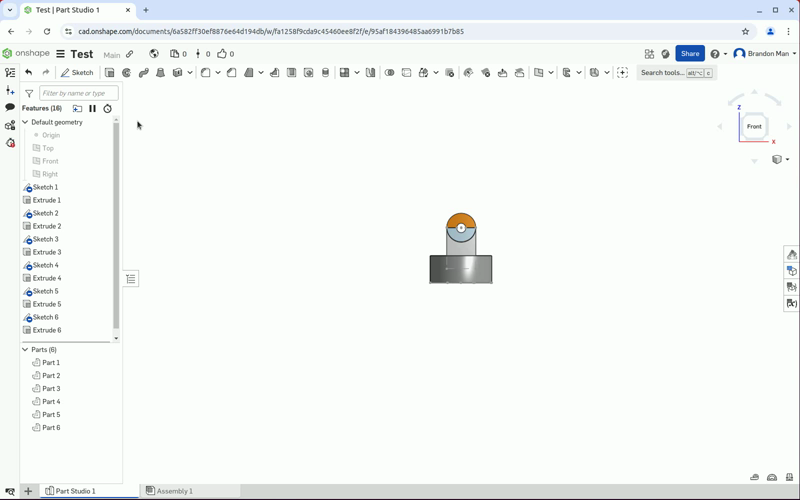
key(left, 2)
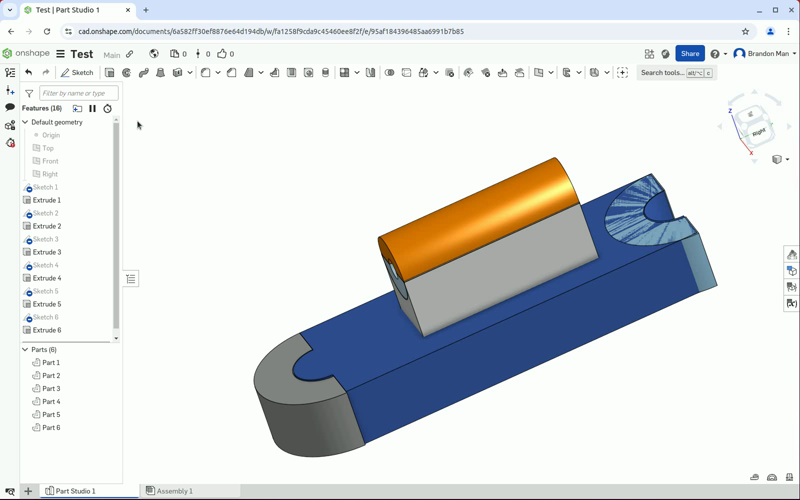
key(down, 2)
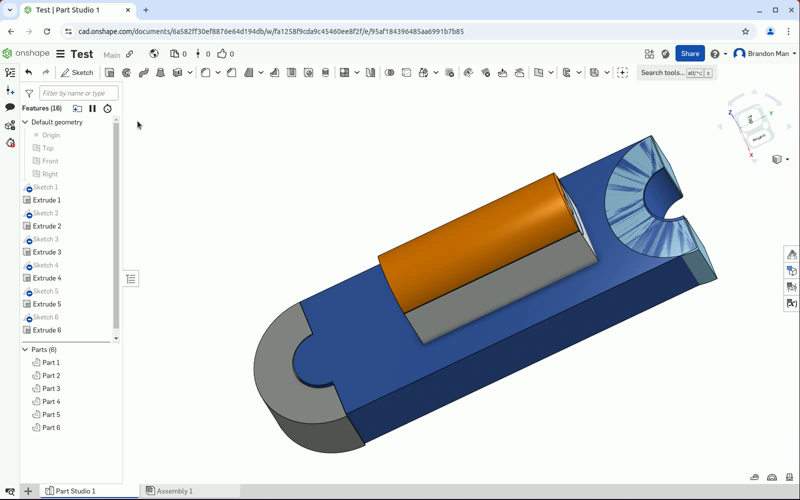
key(up, 2)
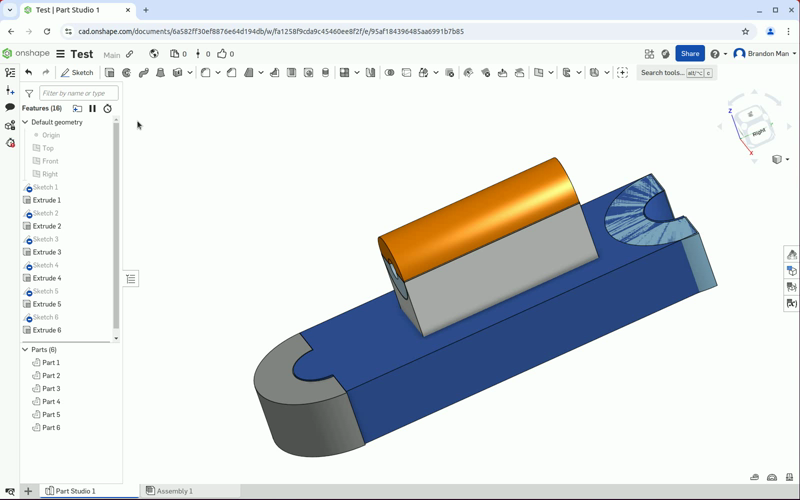
key(right, 2)
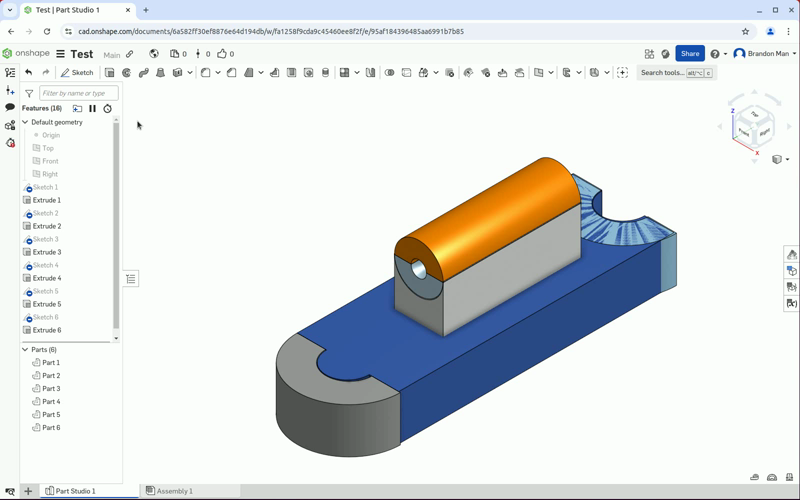
mouse_move(69, 189)
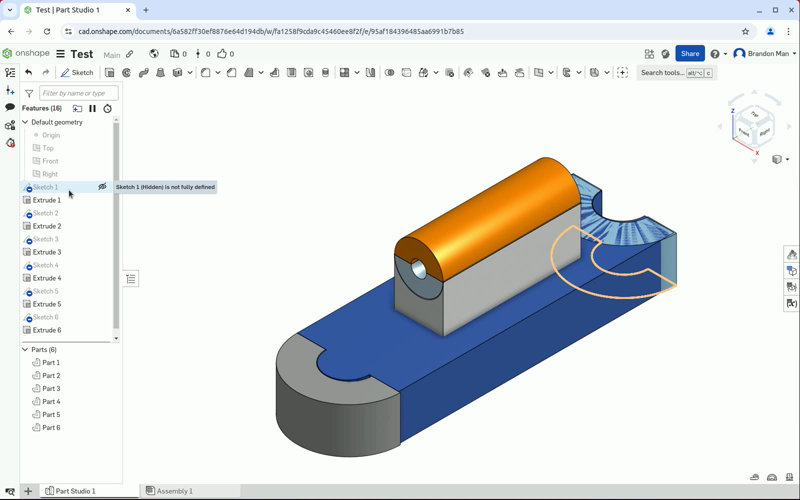
click(69, 189)